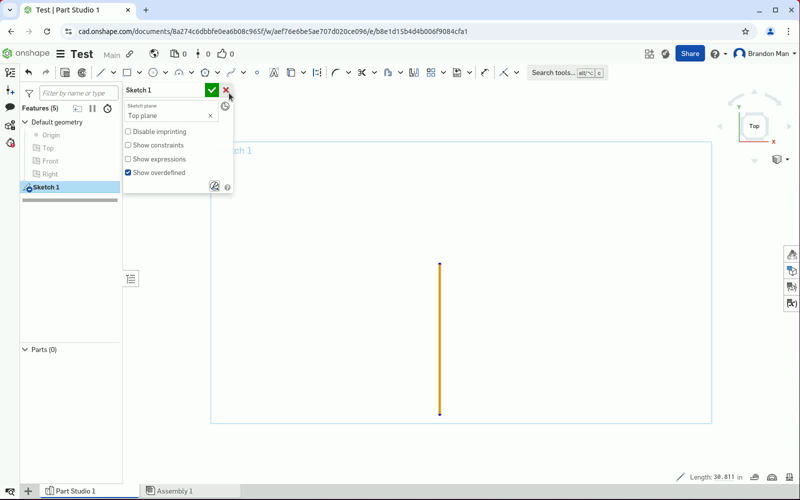
key(shift+h)
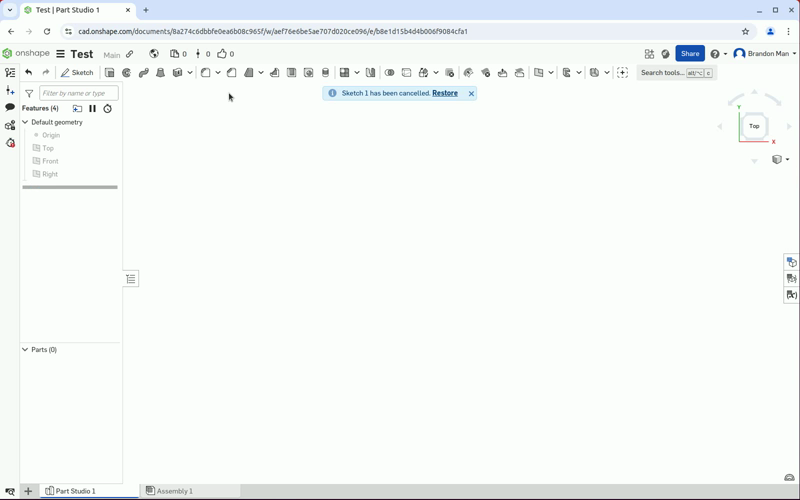
mouse_move(73, 352)
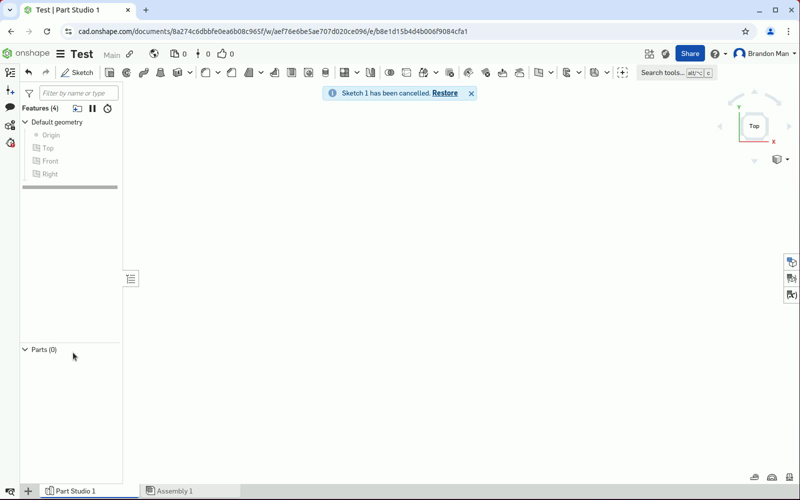
key(y)
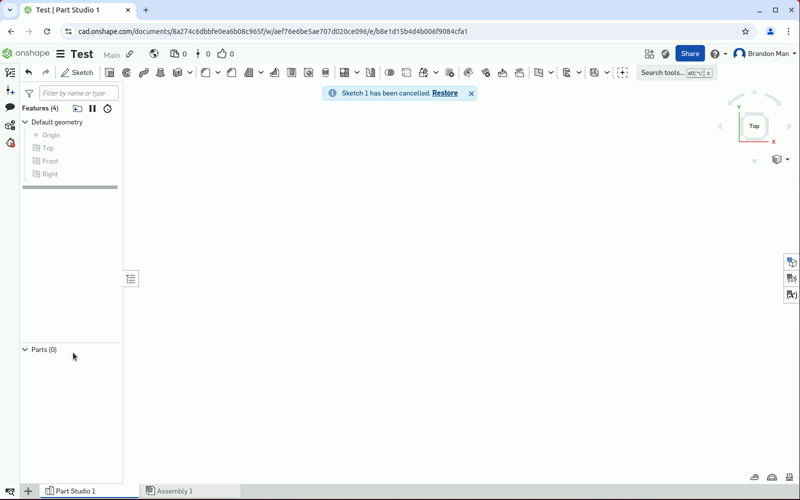
key(shift+p)
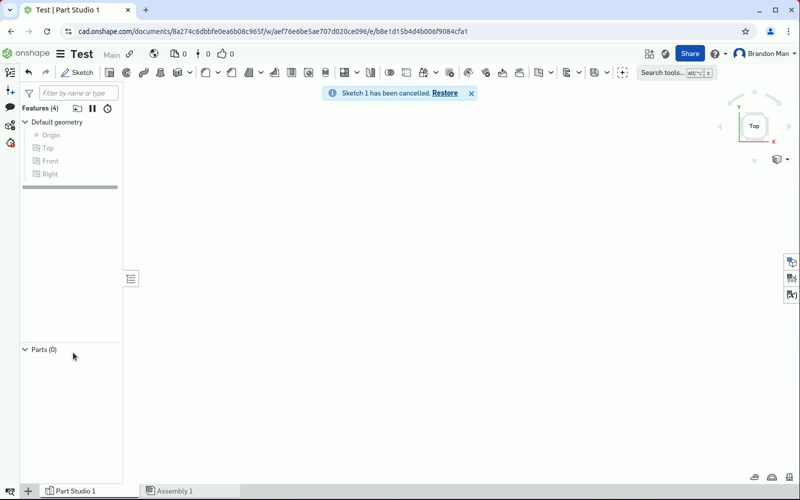
key(space)
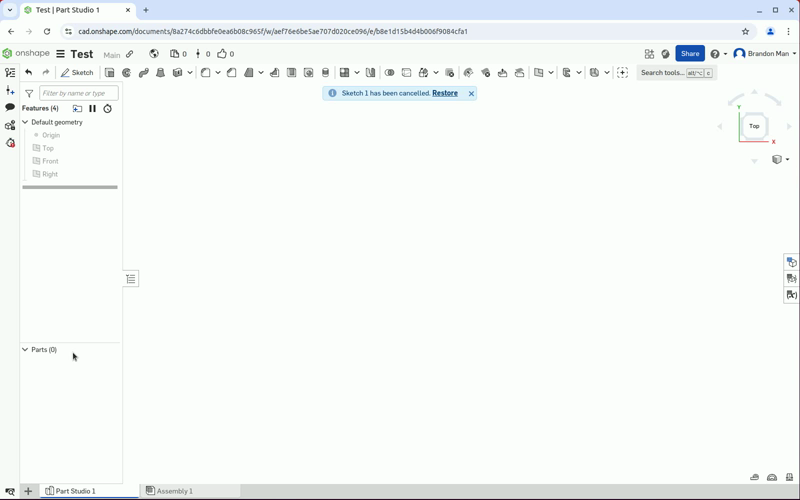
key_down(shift)
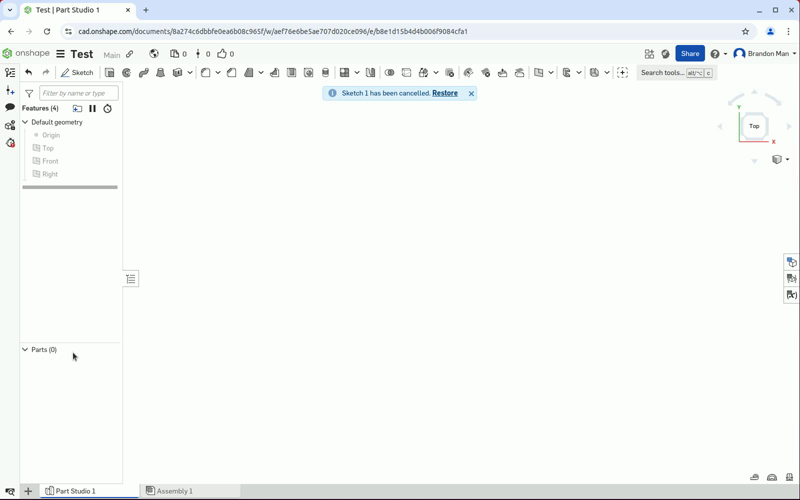
key(up)
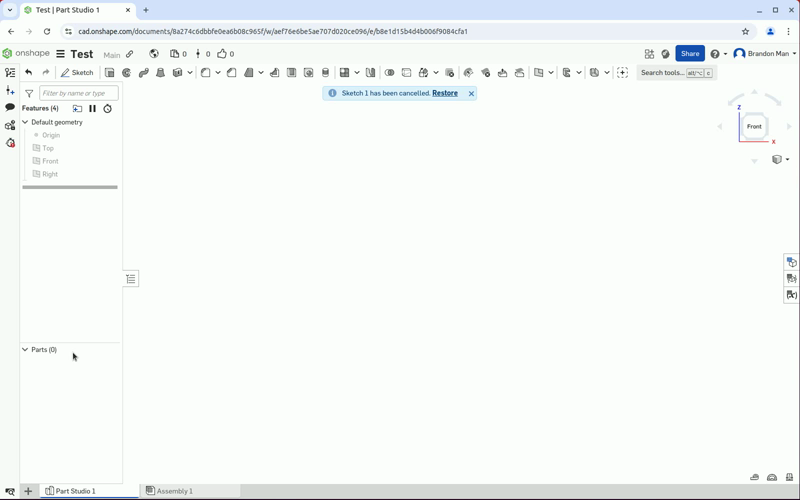
key_up(shift)
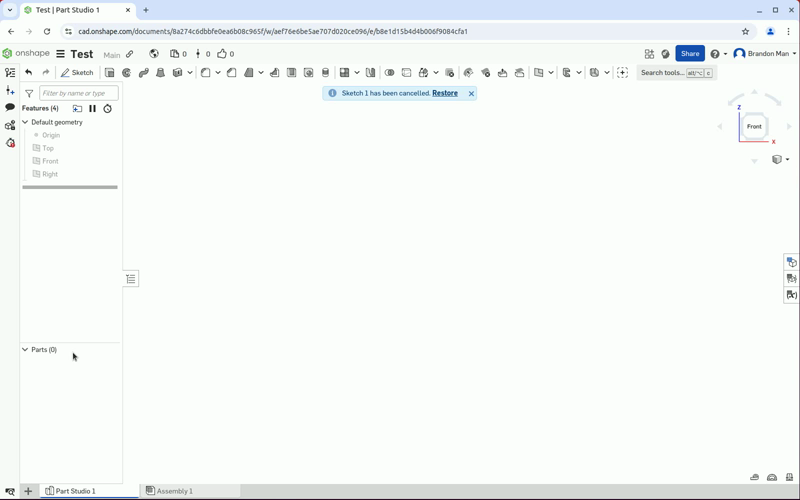
mouse_move(73, 352)
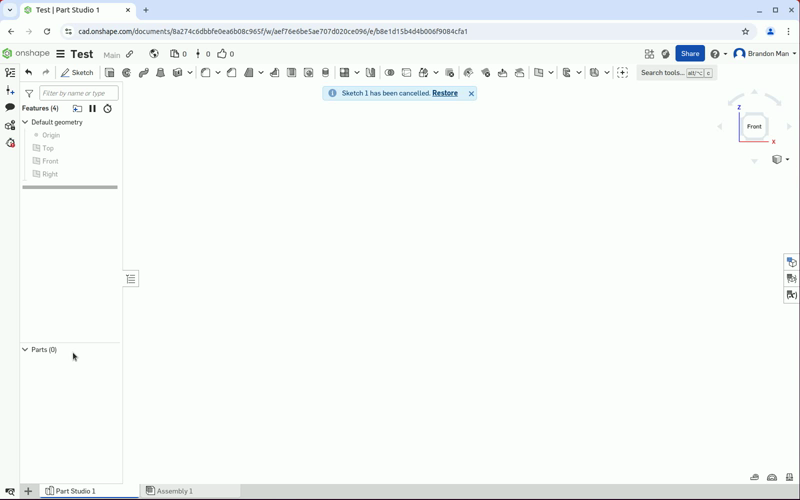
key(shift+y)
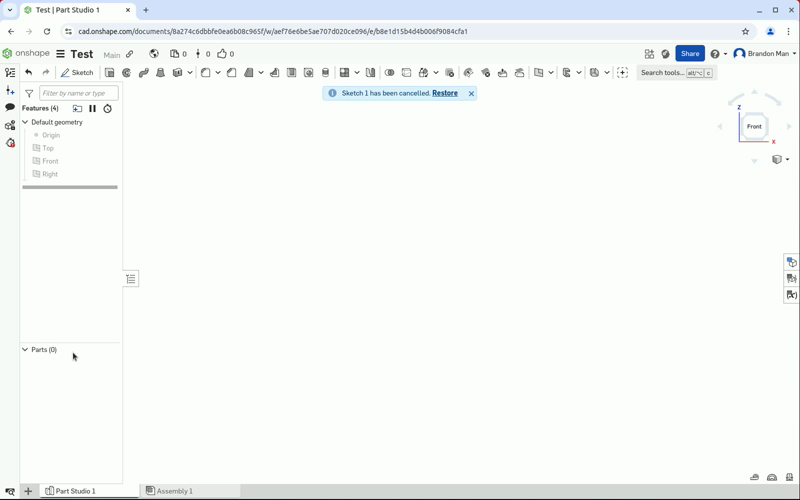
key(shift+s)
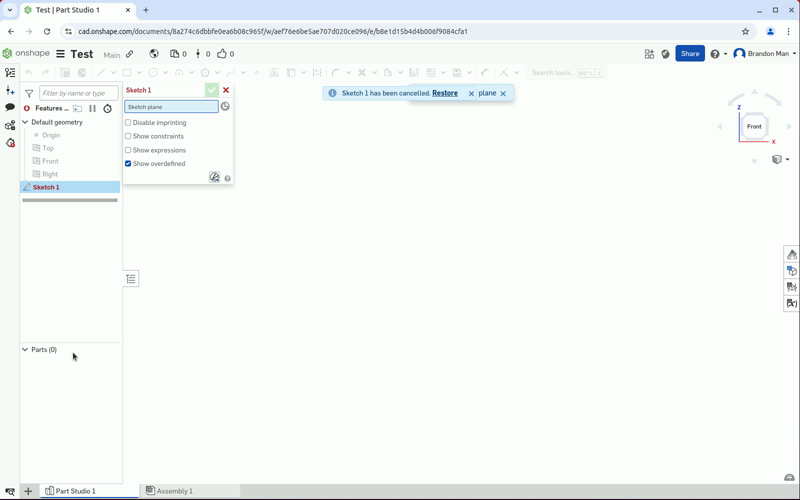
mouse_move(73, 163)
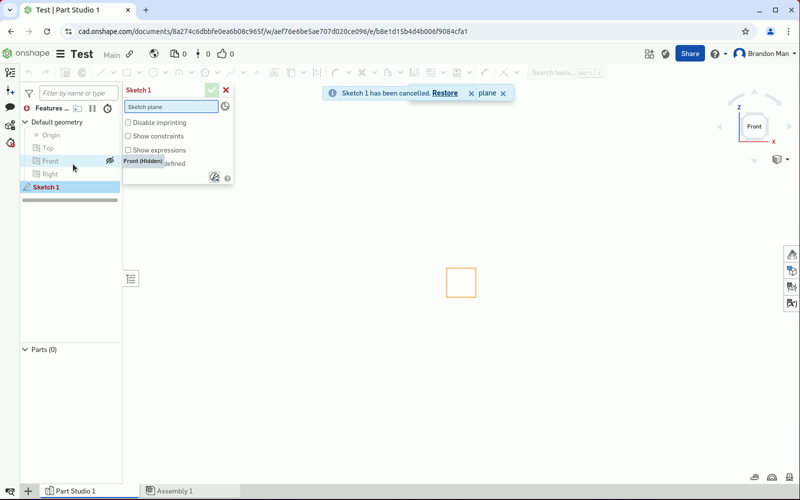
click(73, 163)
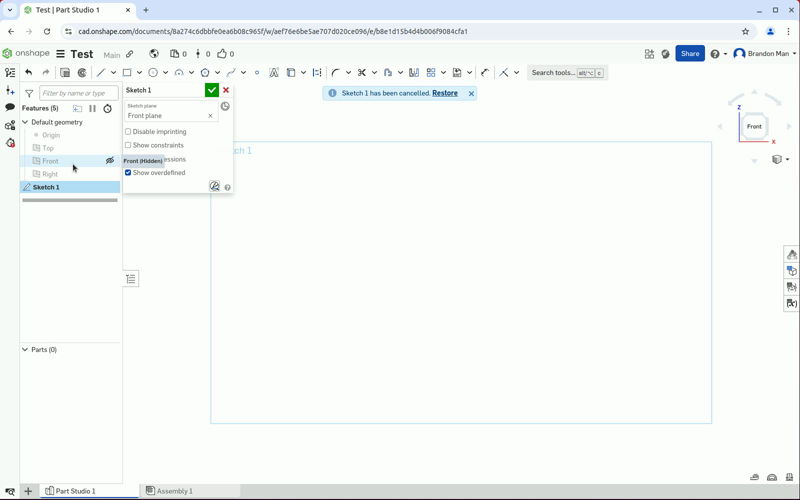
mouse_move(73, 352)
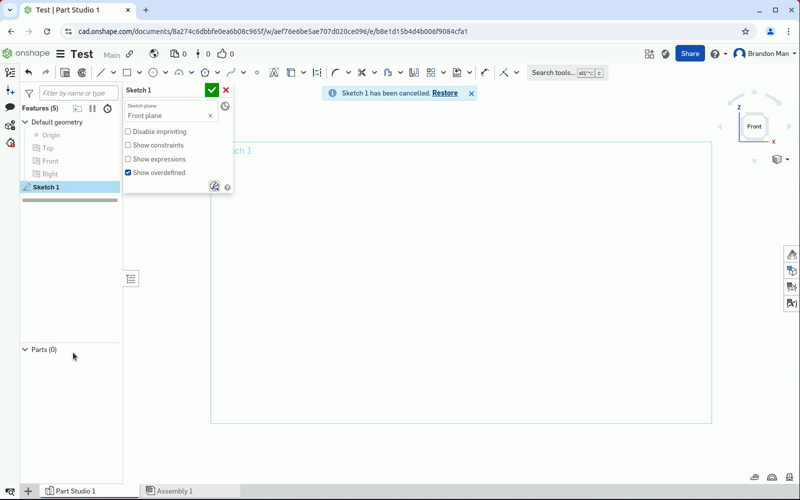
key(y)
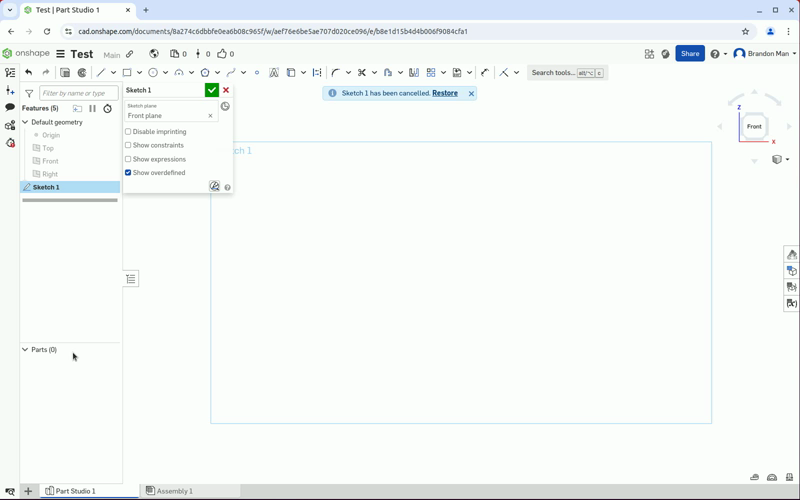
key(l)
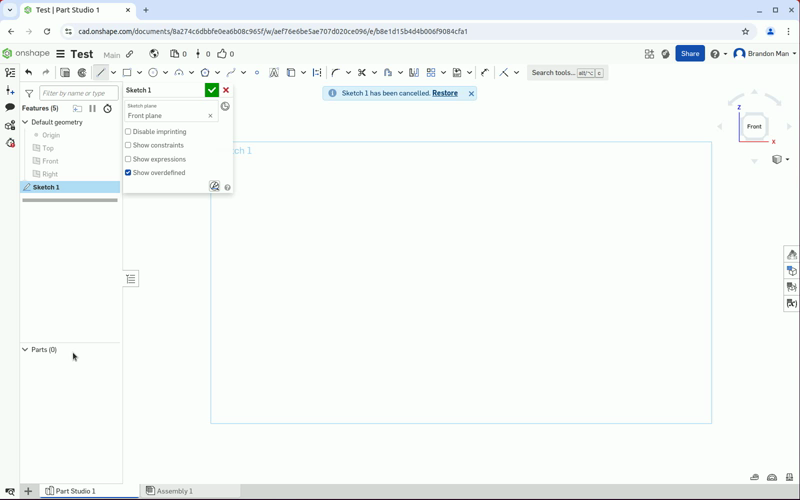
key_down(shift)
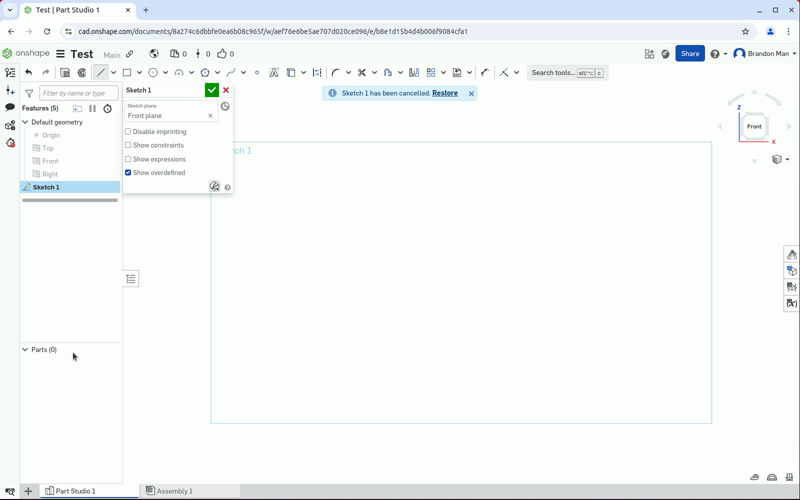
mouse_move(460, 282)
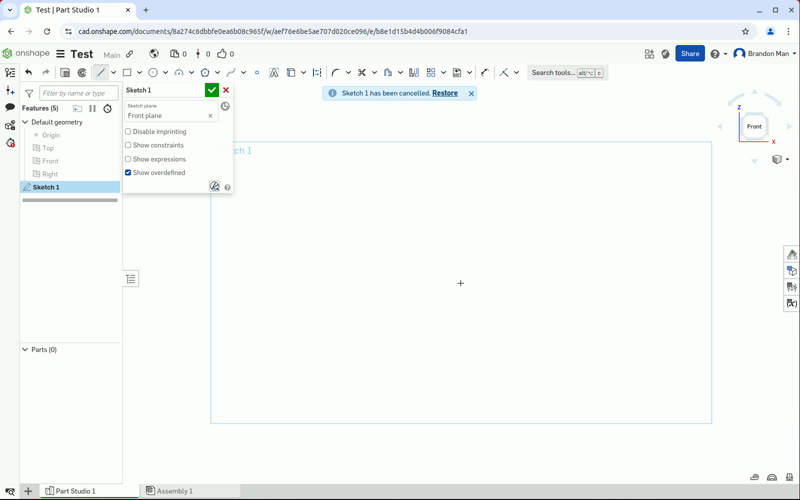
click(460, 282)
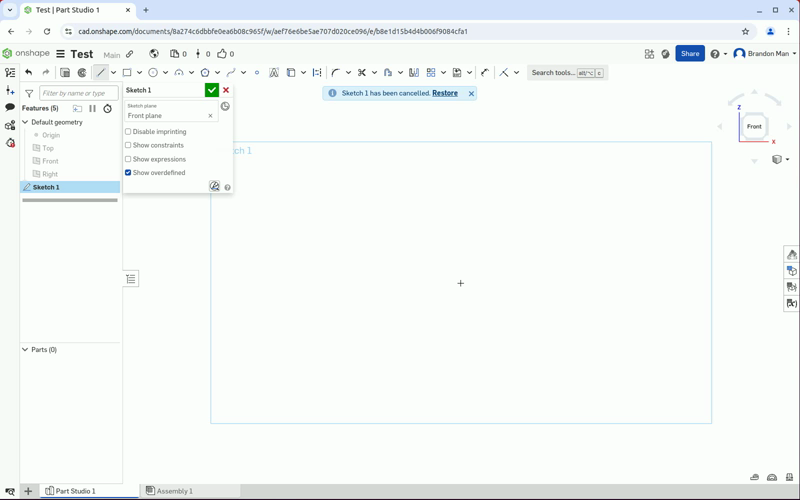
key_up(shift)
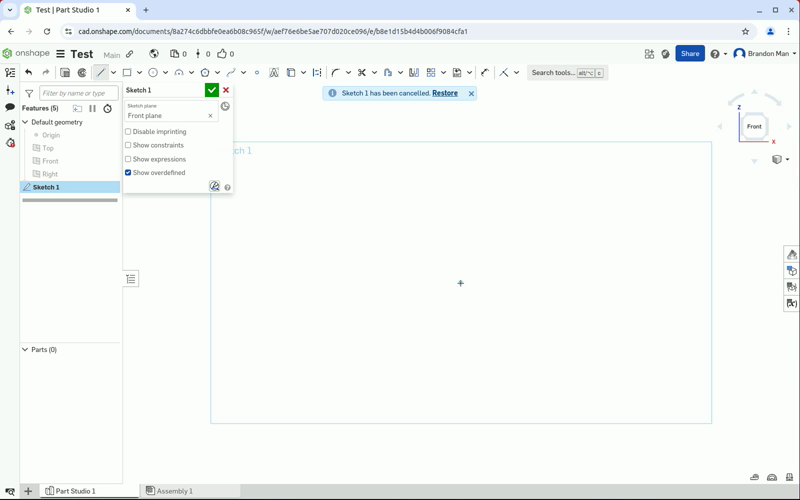
key_down(shift)
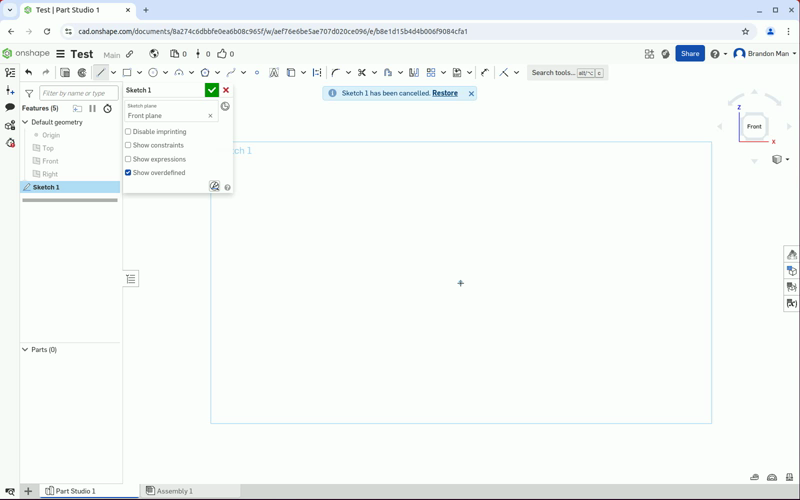
mouse_move(544, 282)
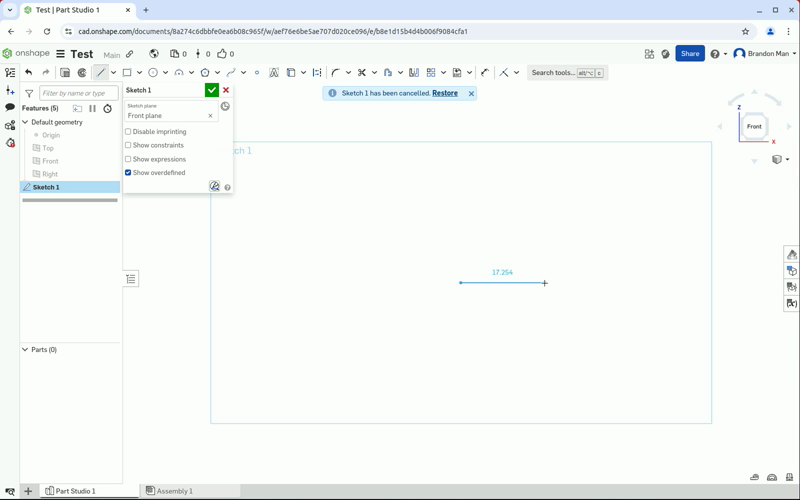
click(544, 282)
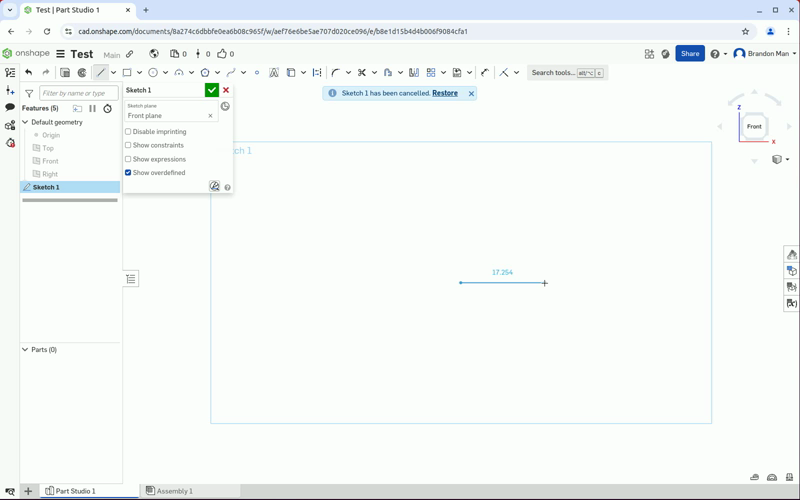
key_up(shift)
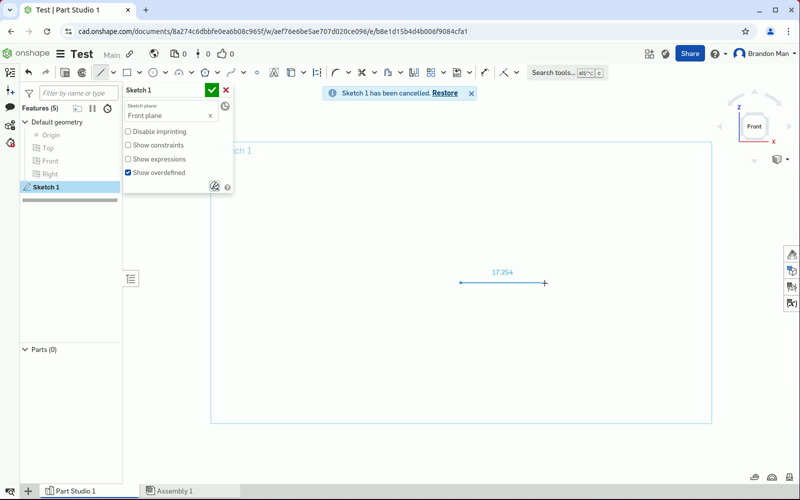
key_down(shift)
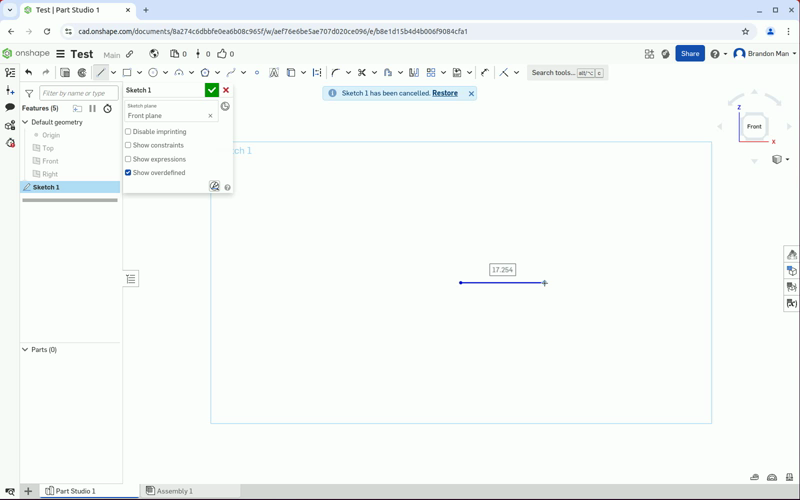
mouse_move(544, 170)
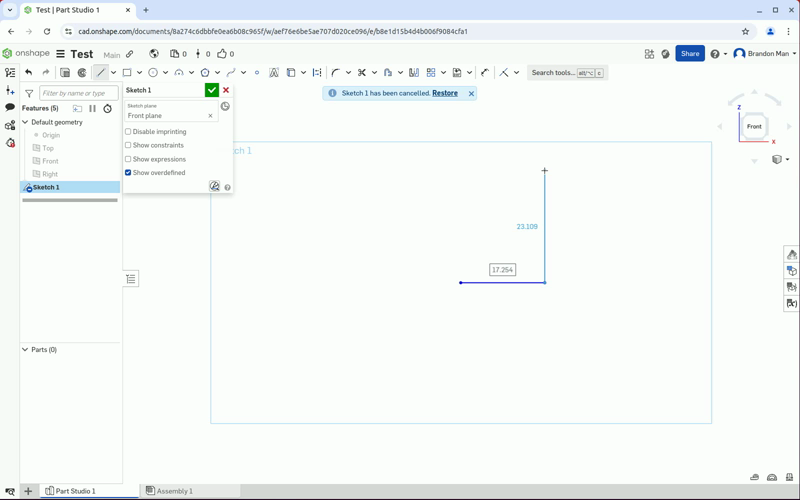
click(544, 170)
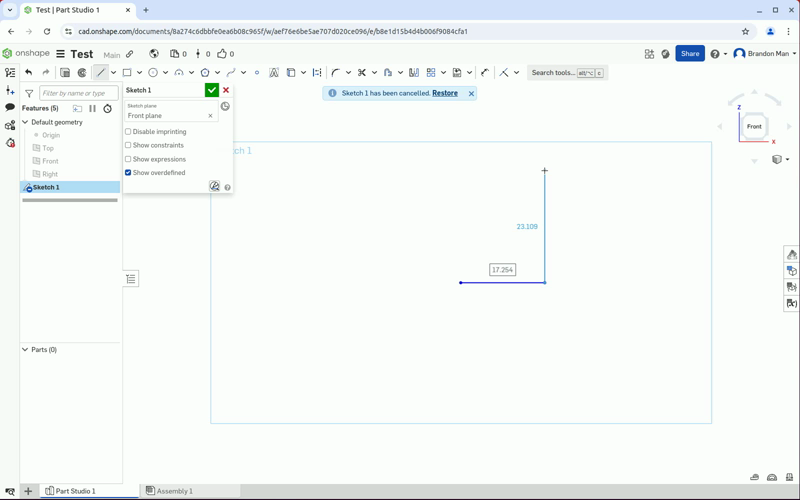
key_up(shift)
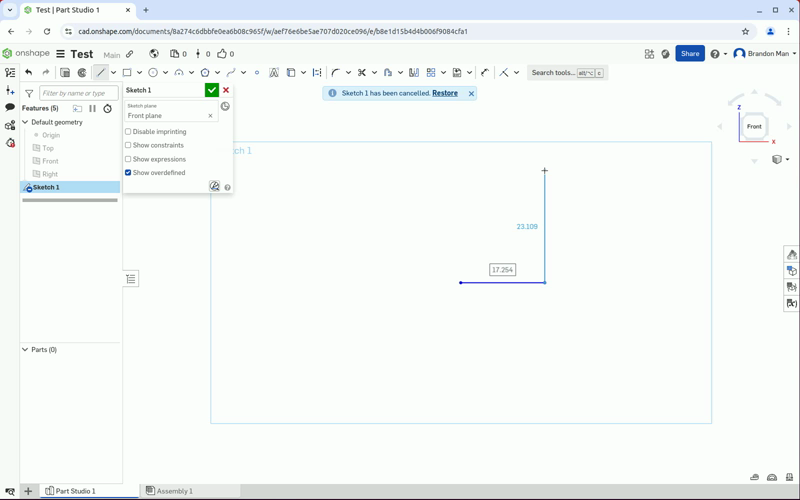
key_down(shift)
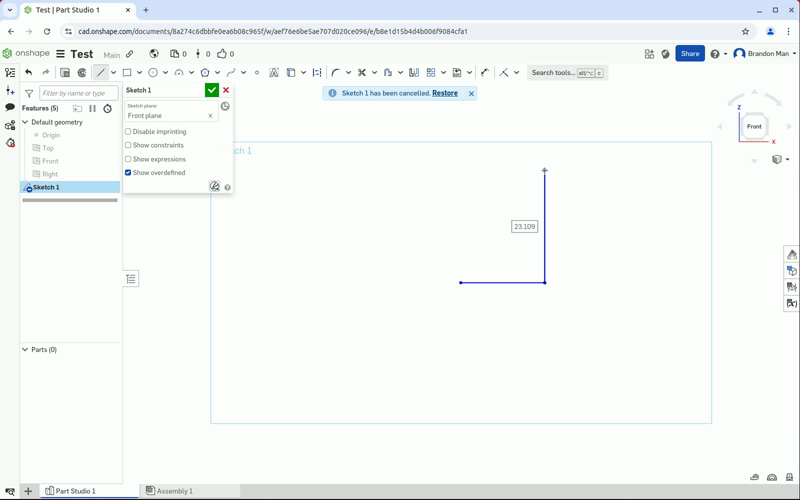
mouse_move(460, 170)
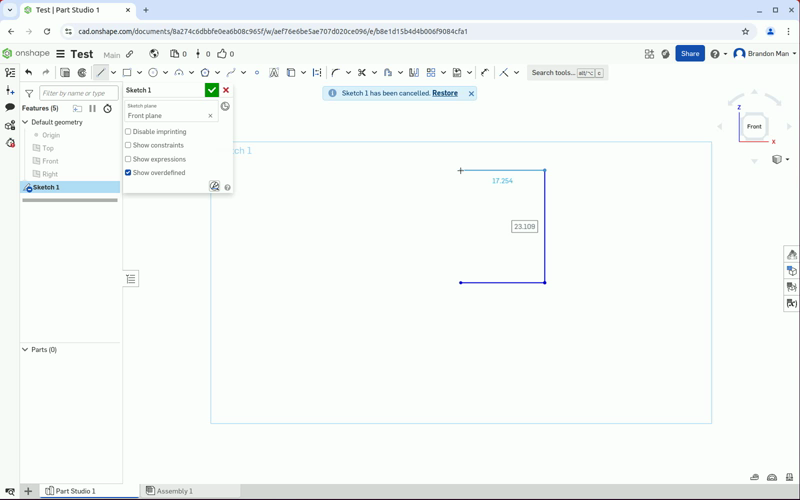
click(460, 170)
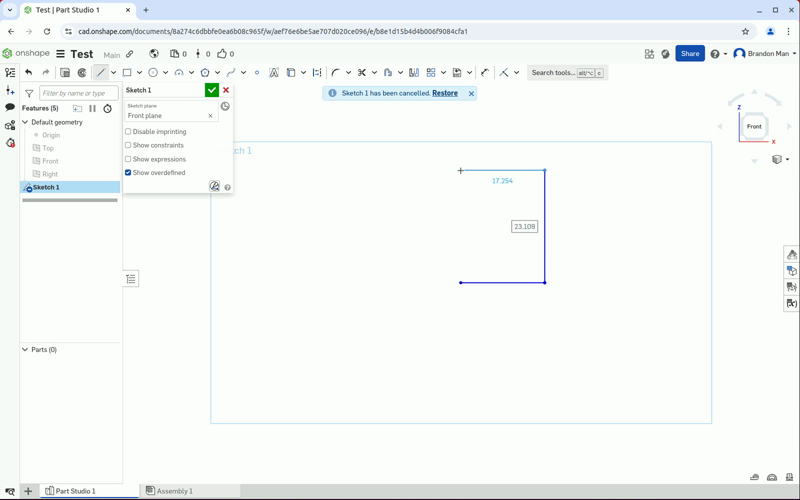
key_up(shift)
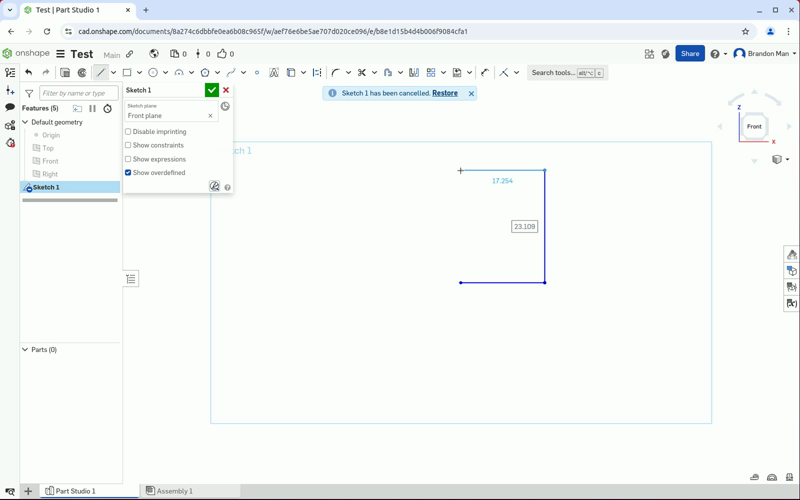
key_down(shift)
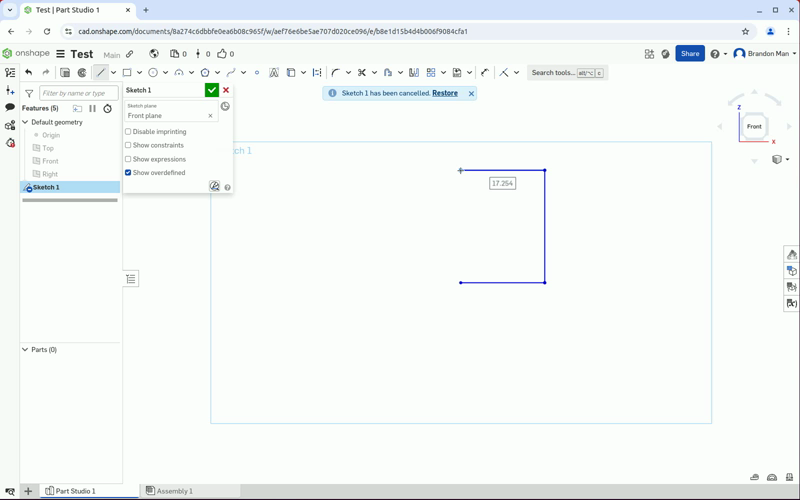
mouse_move(460, 282)
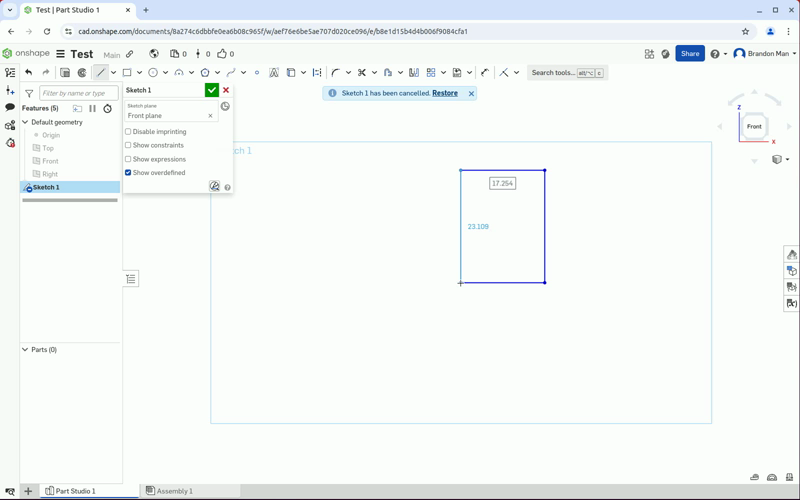
key_up(shift)
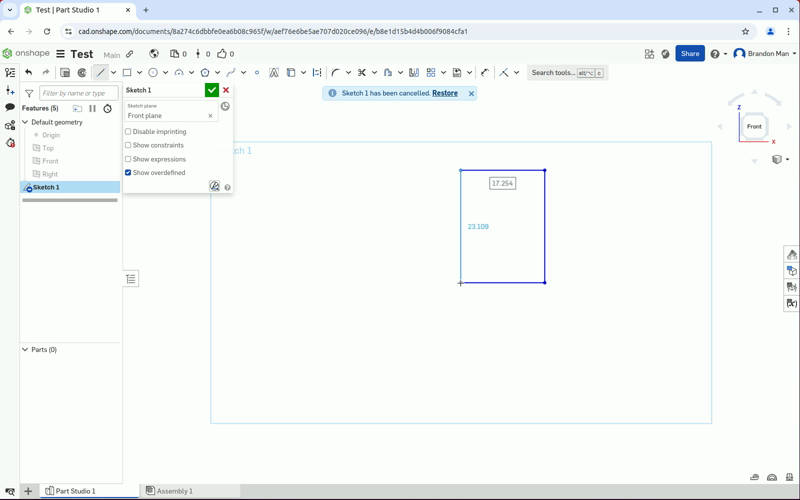
click(460, 282)
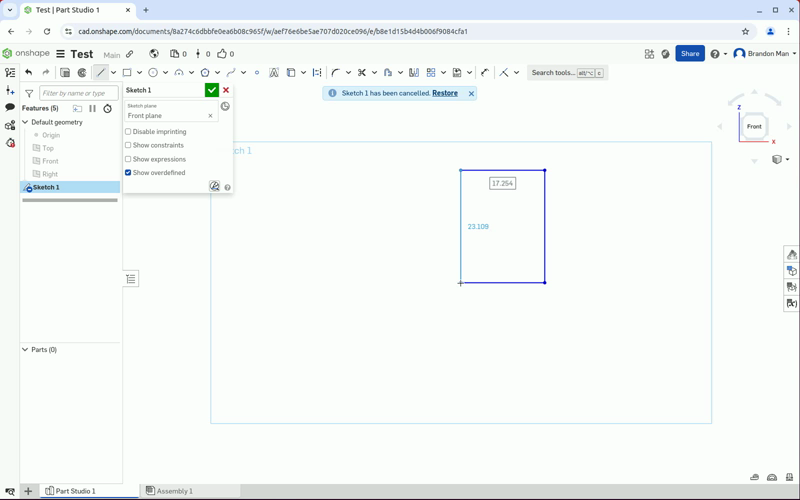
key(esc)
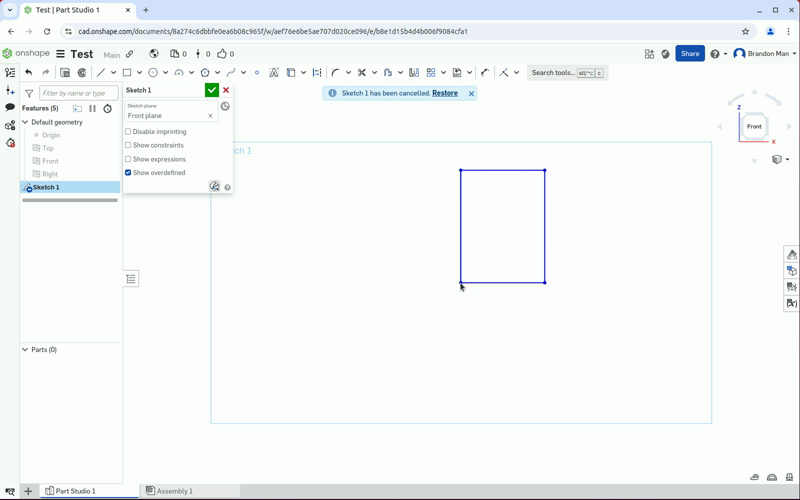
mouse_move(528, 202)
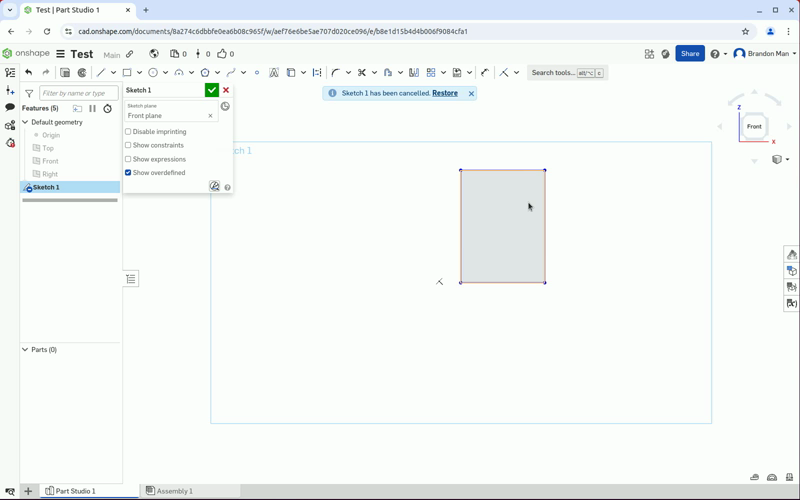
click(528, 202)
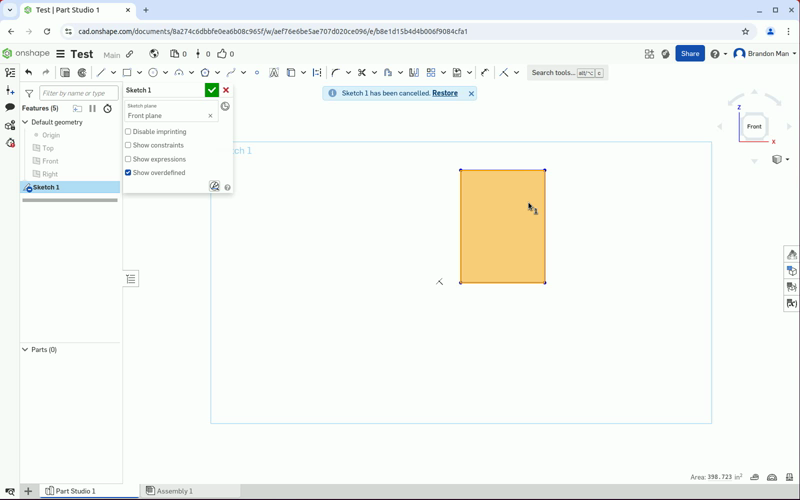
mouse_move(73, 352)
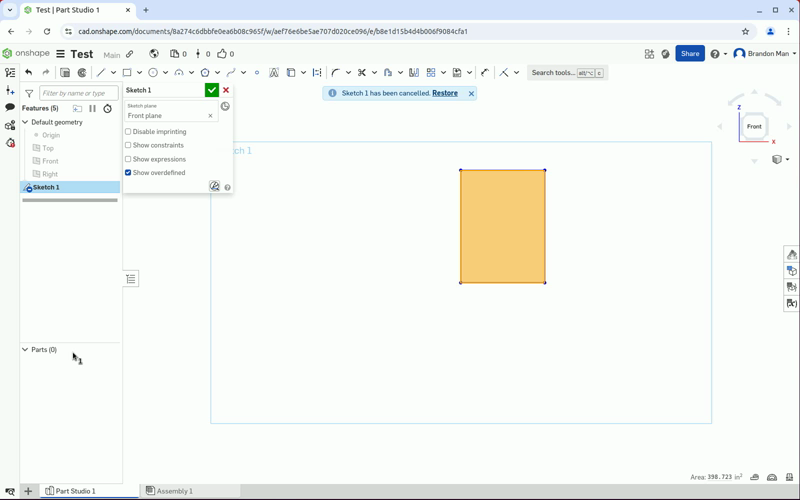
key(shift+y)
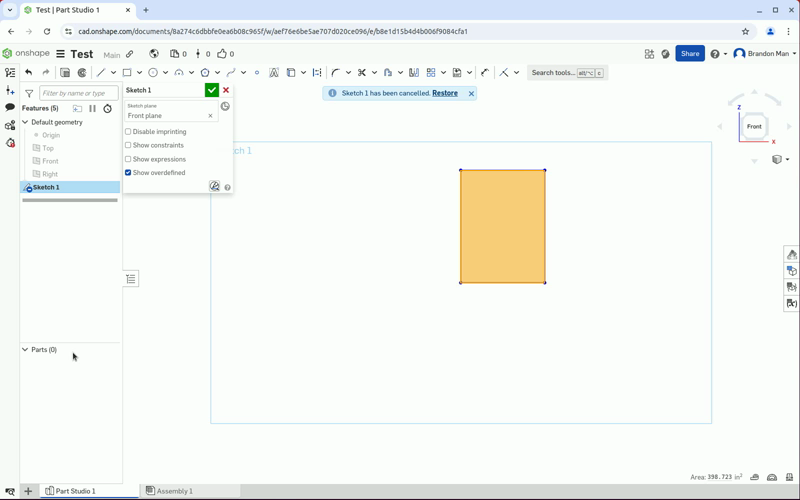
key(shift+e)
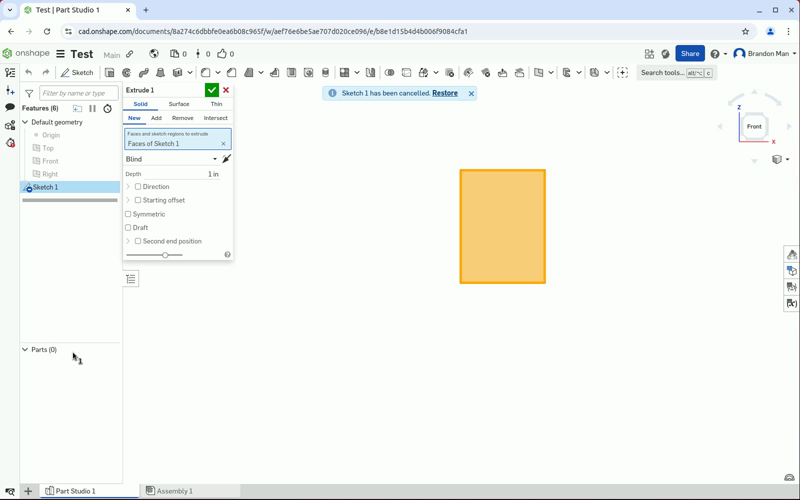
mouse_move(143, 106)
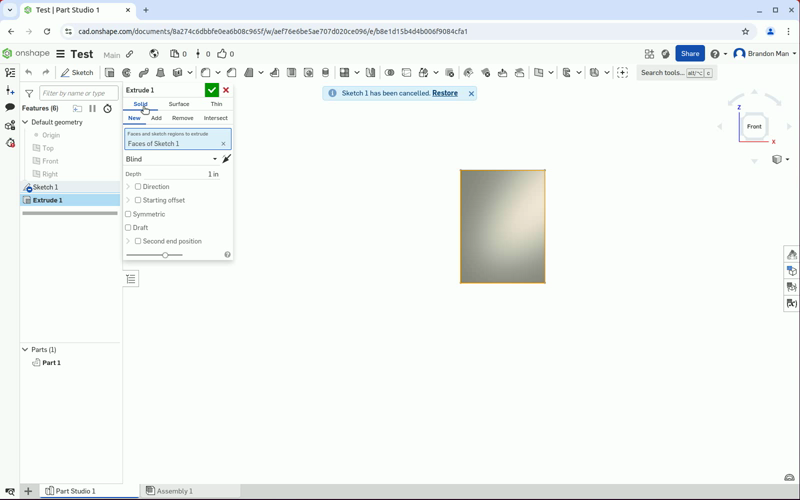
click(143, 106)
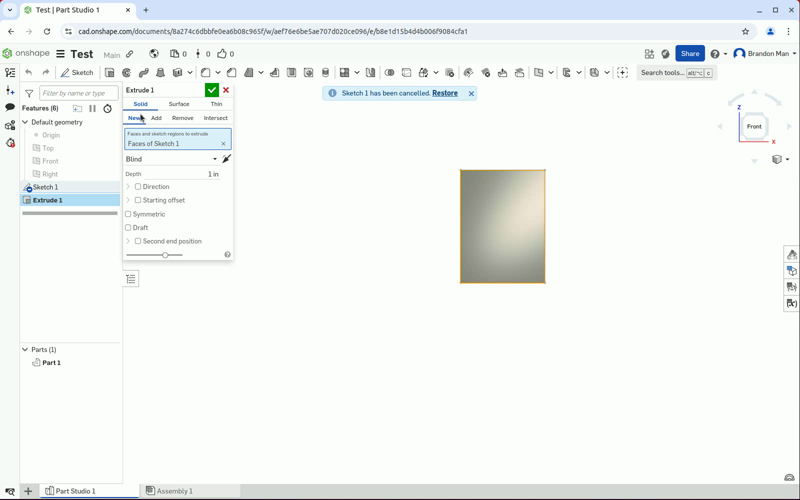
mouse_move(137, 120)
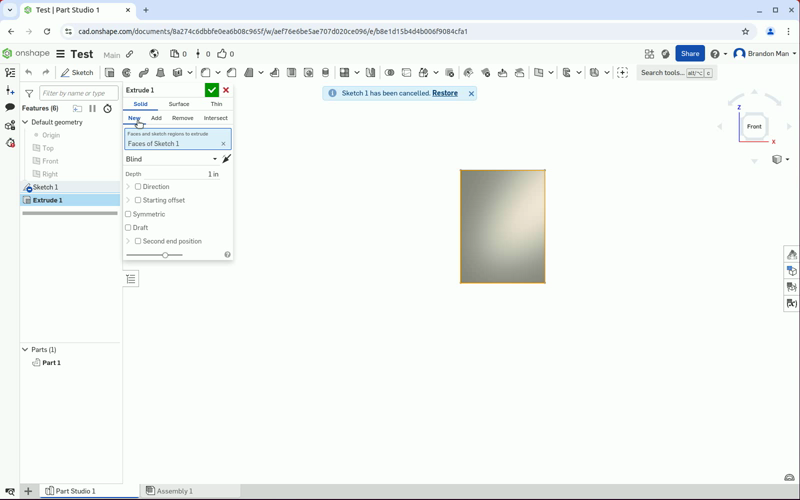
click(137, 120)
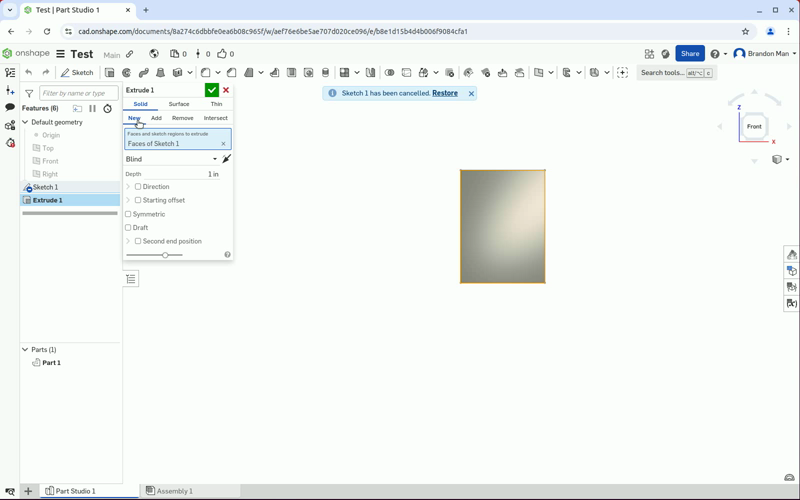
key(tab, 4)
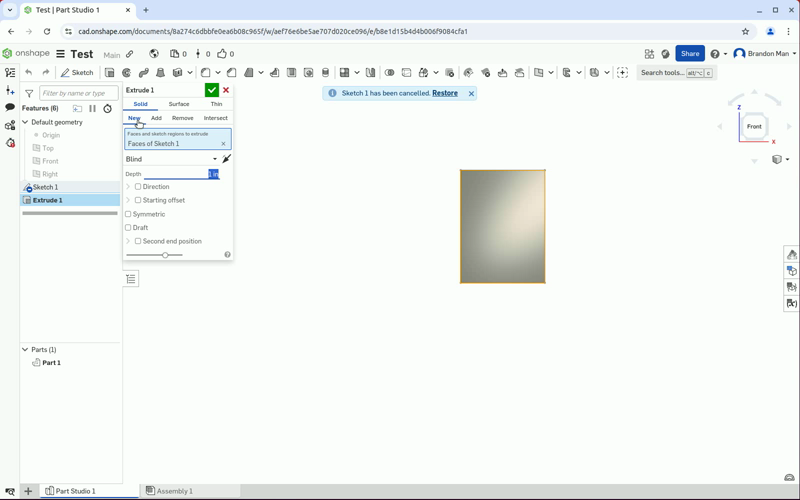
text(11.554)
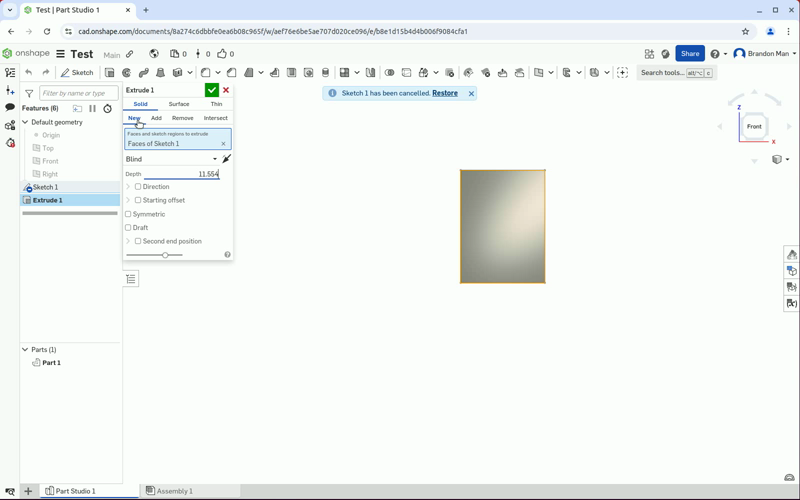
key(enter)
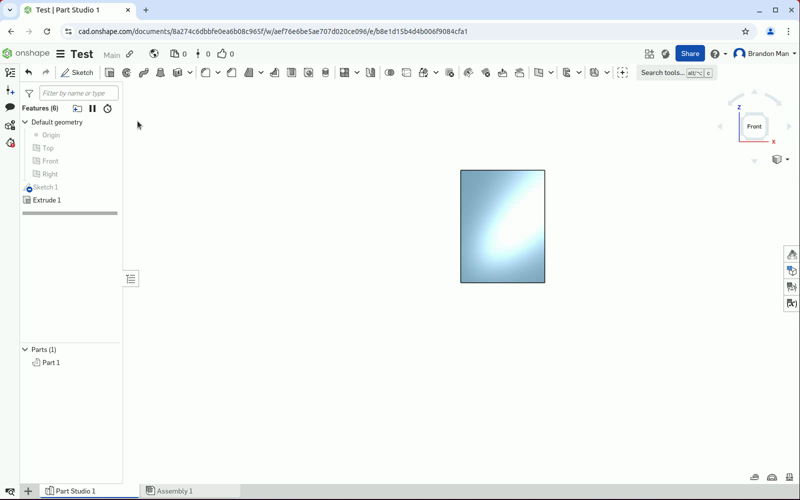
key(shift+h)
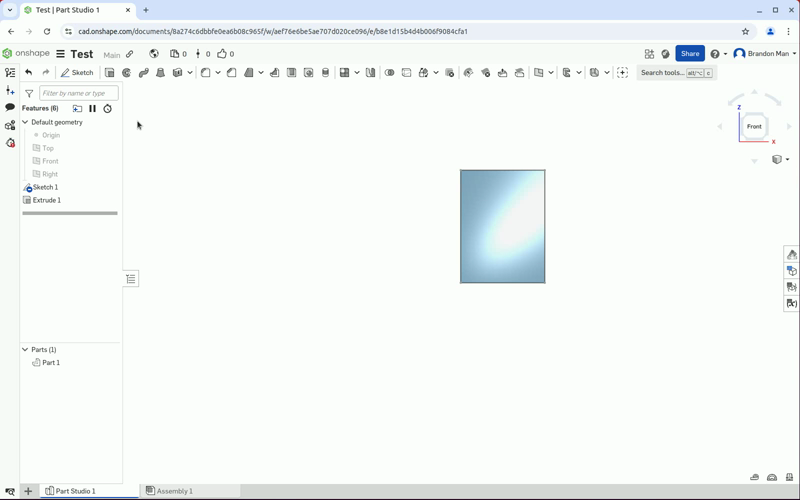
key(shift+h)
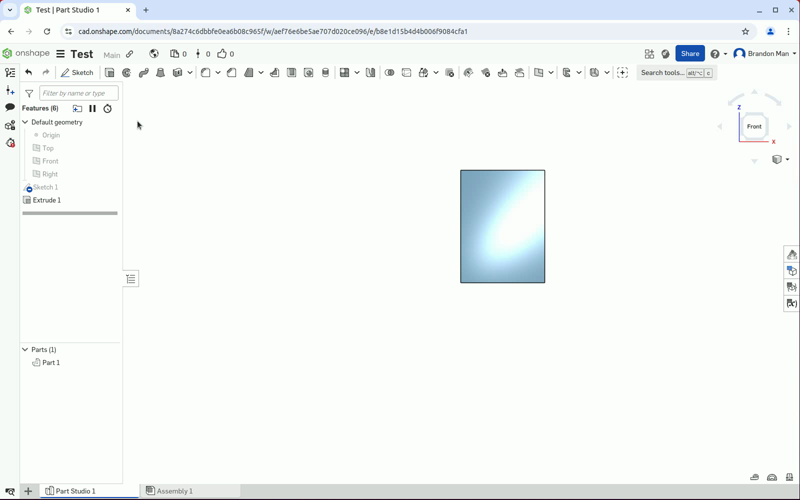
mouse_move(73, 189)
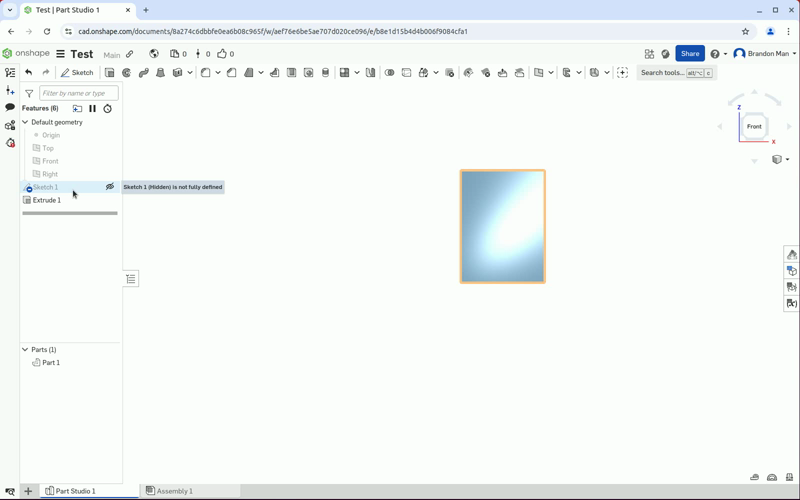
click(73, 189)
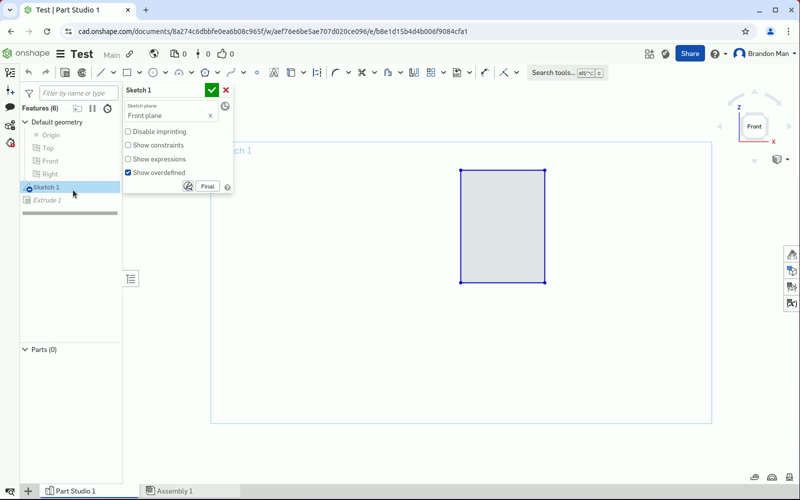
mouse_move(229, 92)
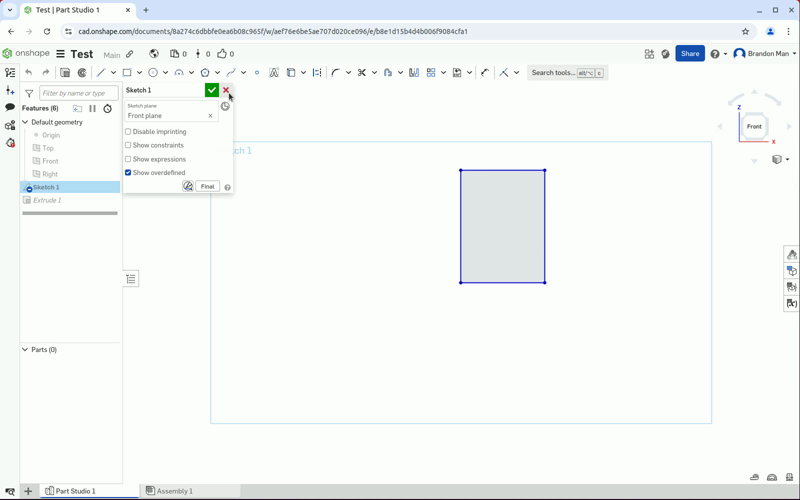
click(229, 92)
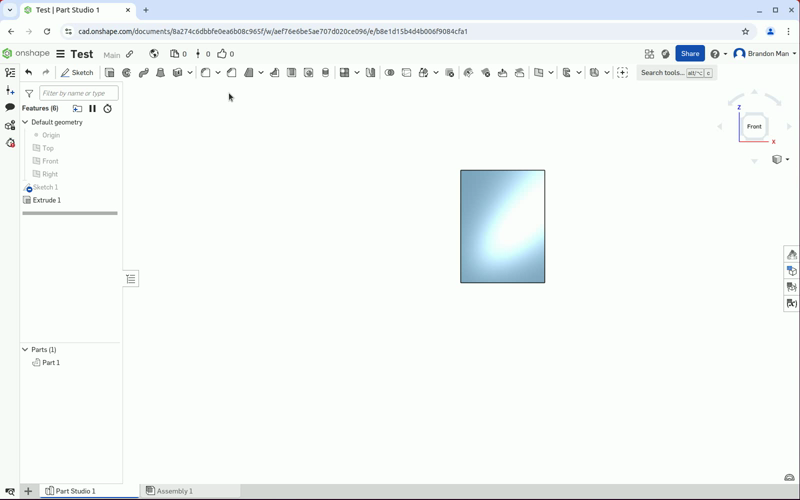
mouse_move(541, 75)
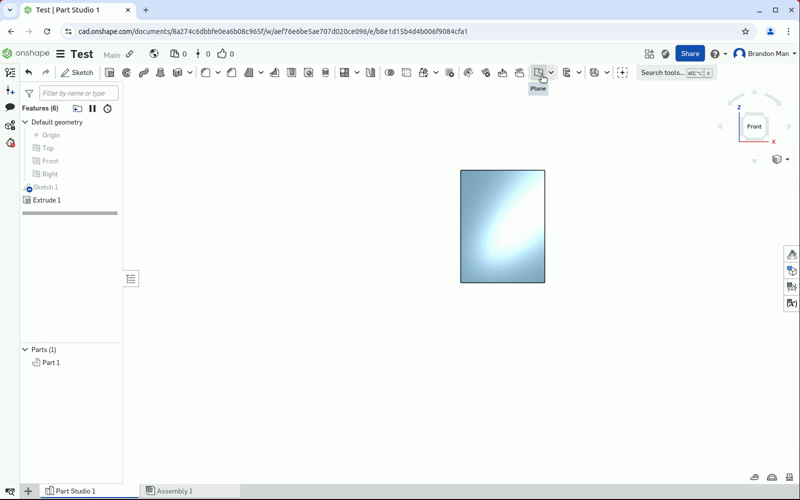
click(541, 75)
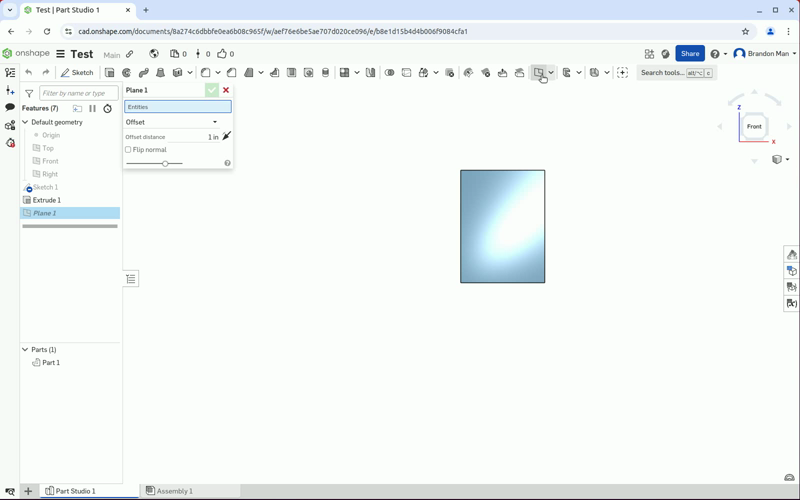
mouse_move(73, 163)
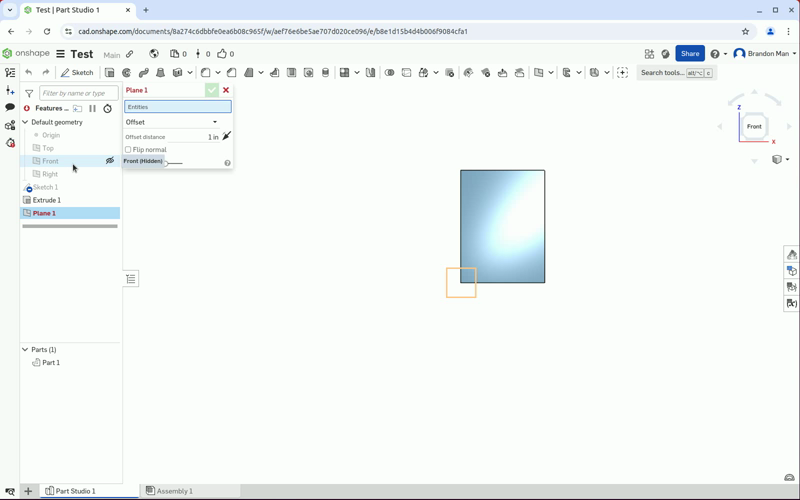
click(73, 163)
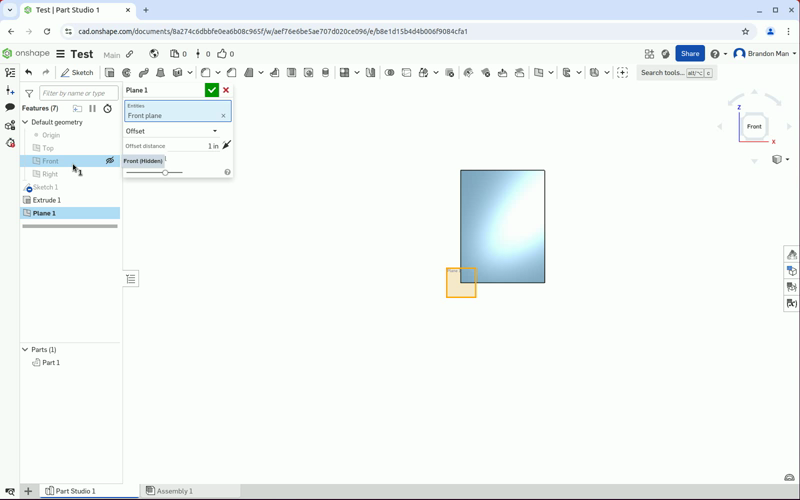
key(tab, 2)
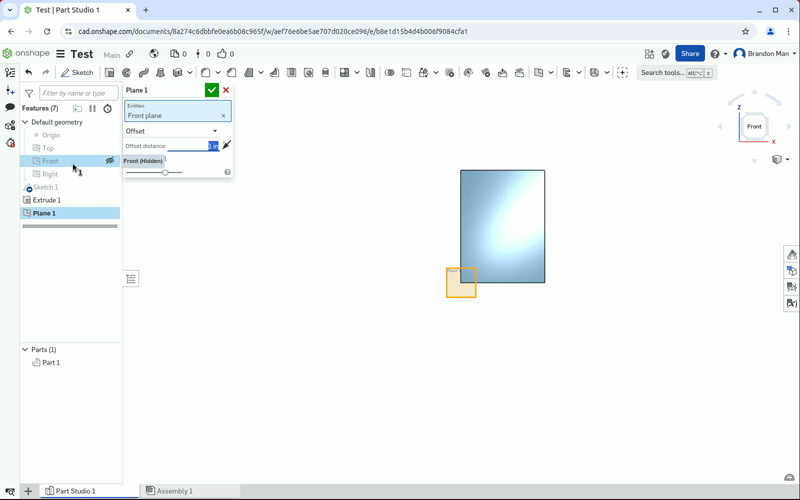
text(11.554)
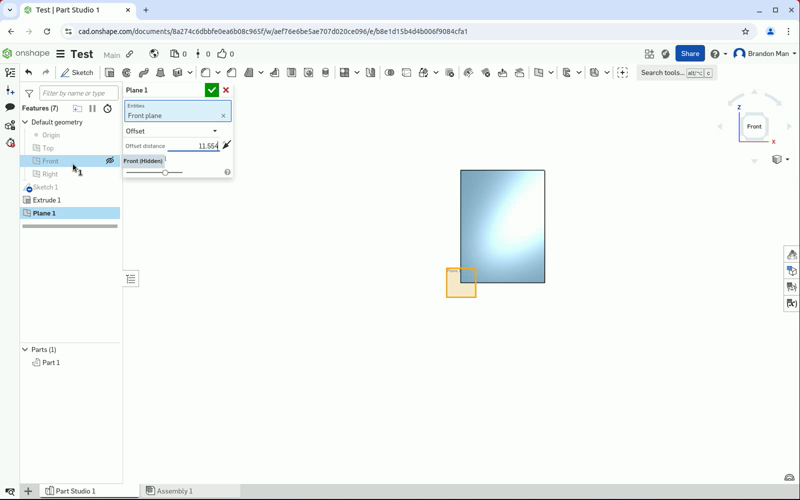
key(enter, 2)
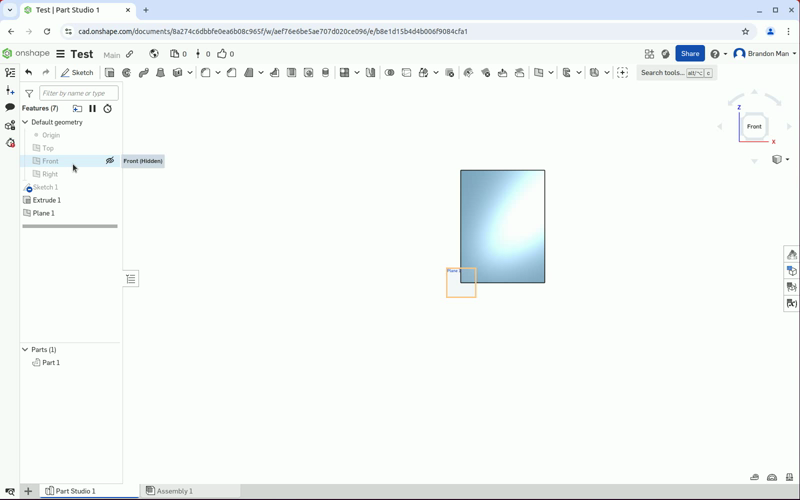
key(shift+s)
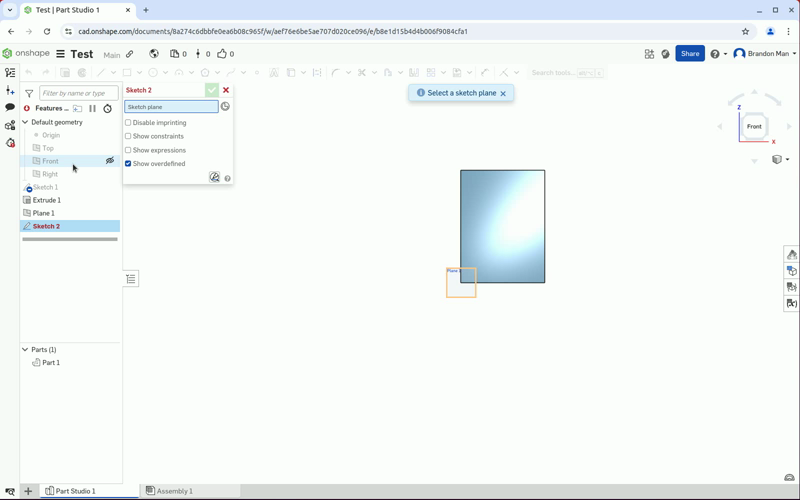
mouse_move(73, 215)
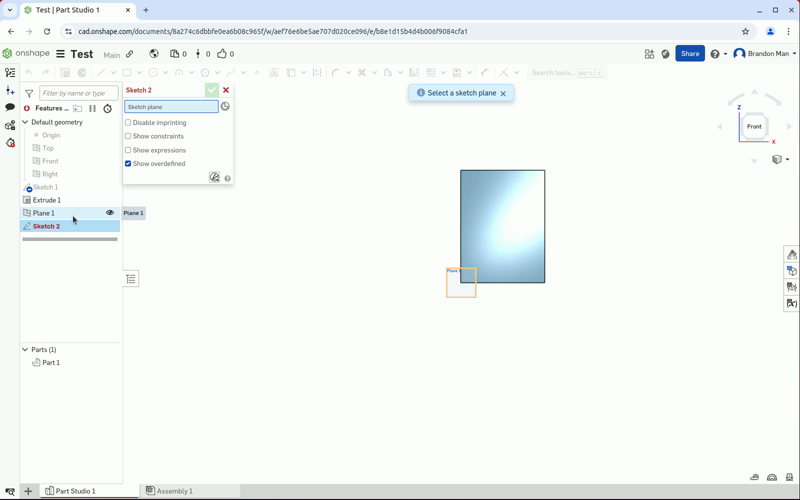
click(73, 215)
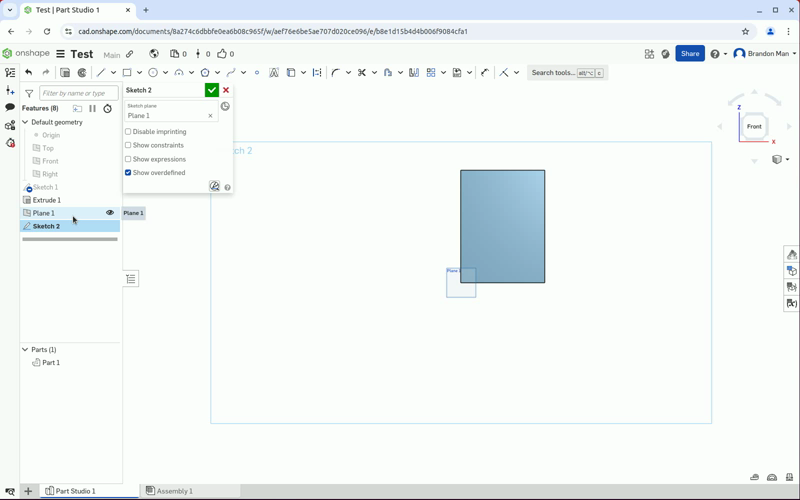
mouse_move(73, 352)
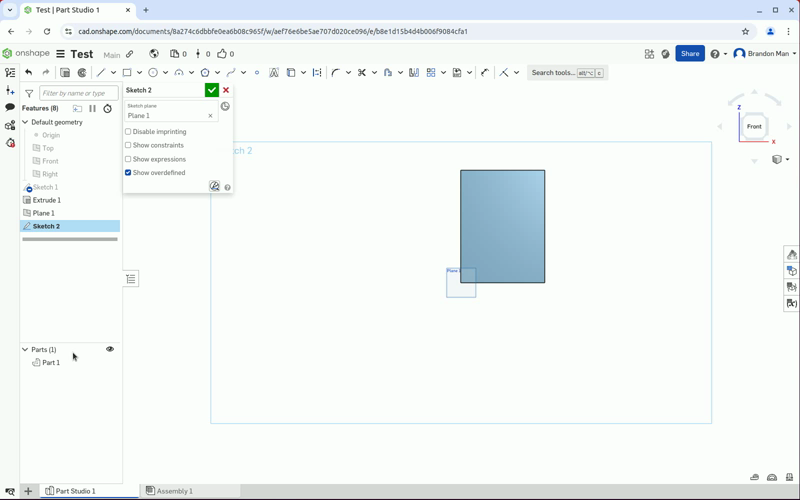
key(y)
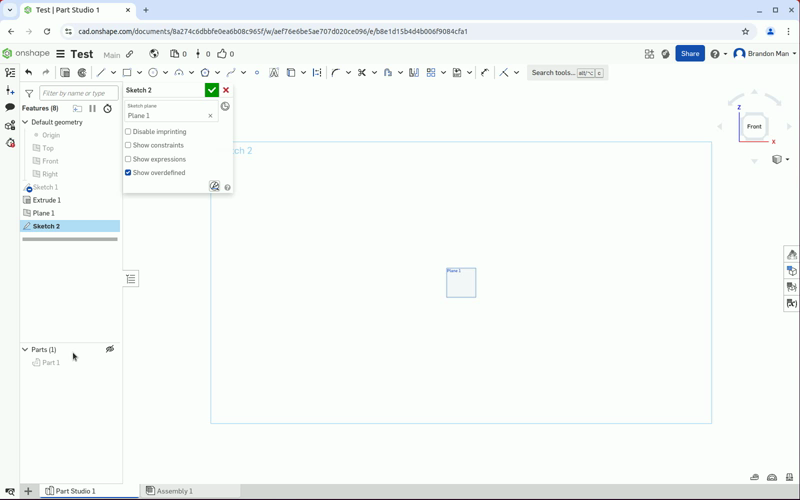
key(c)
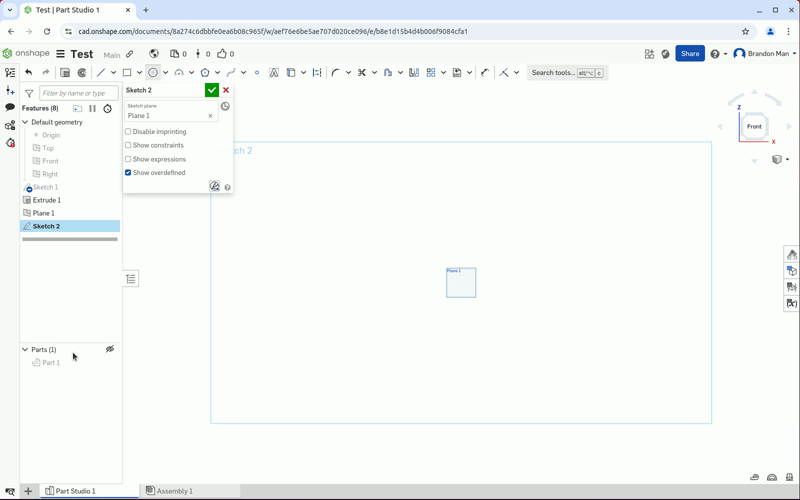
key_down(shift)
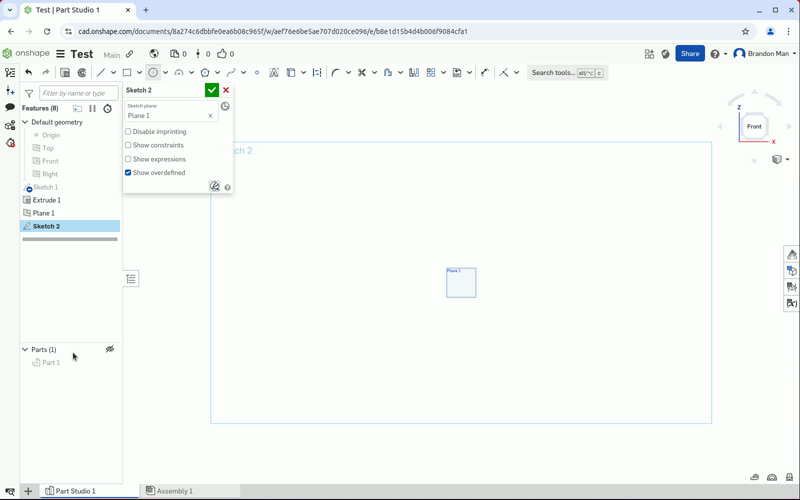
mouse_move(478, 204)
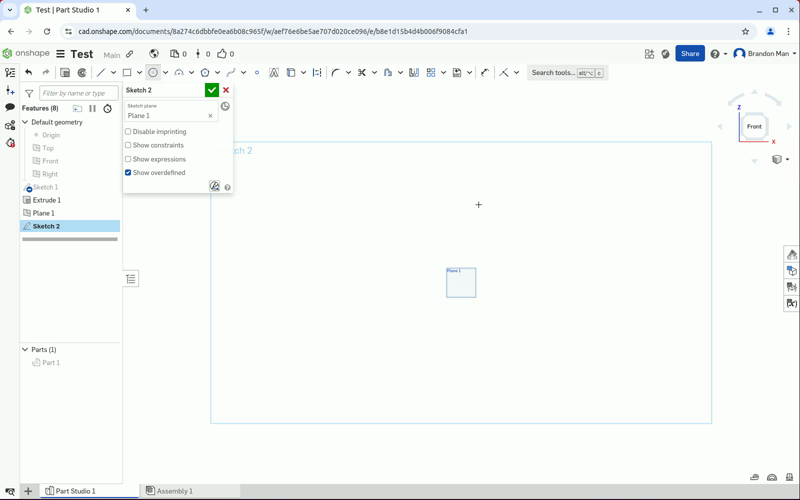
click(478, 204)
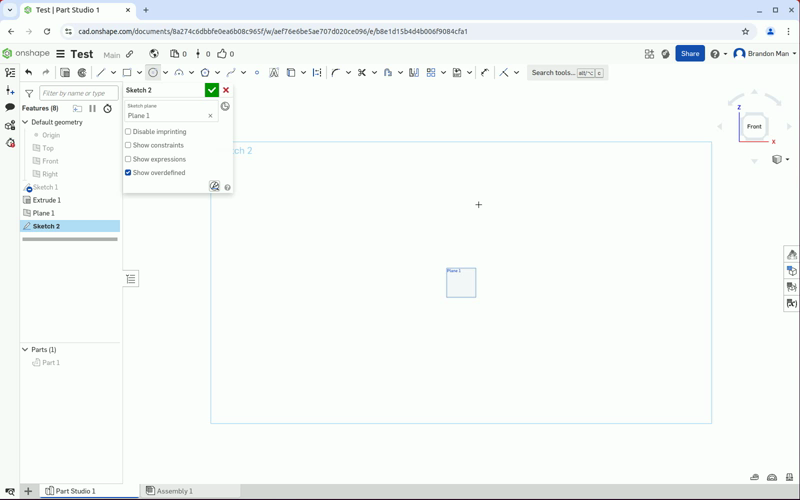
key_up(shift)
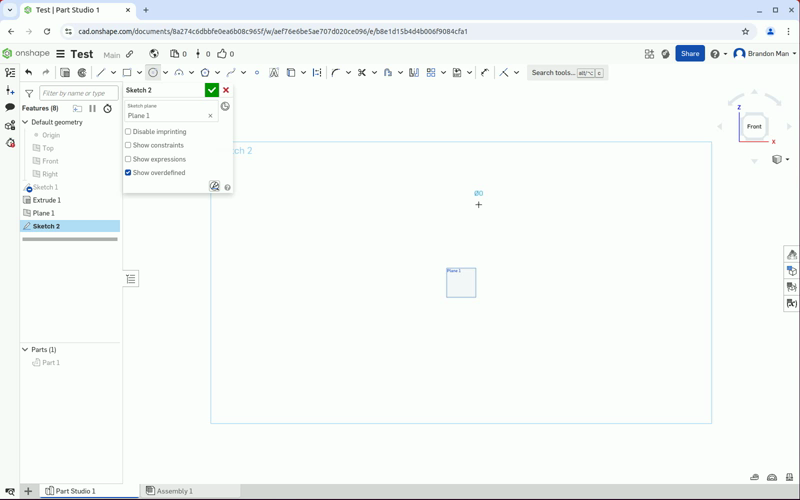
mouse_move(485, 204)
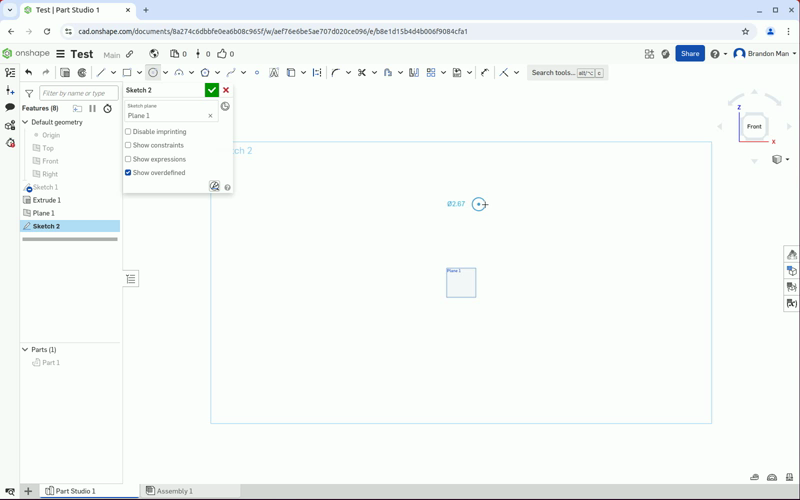
click(485, 204)
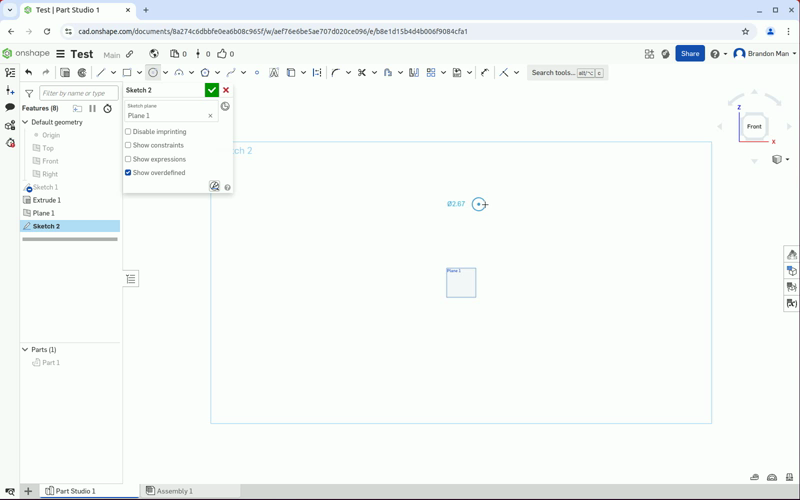
key(esc)
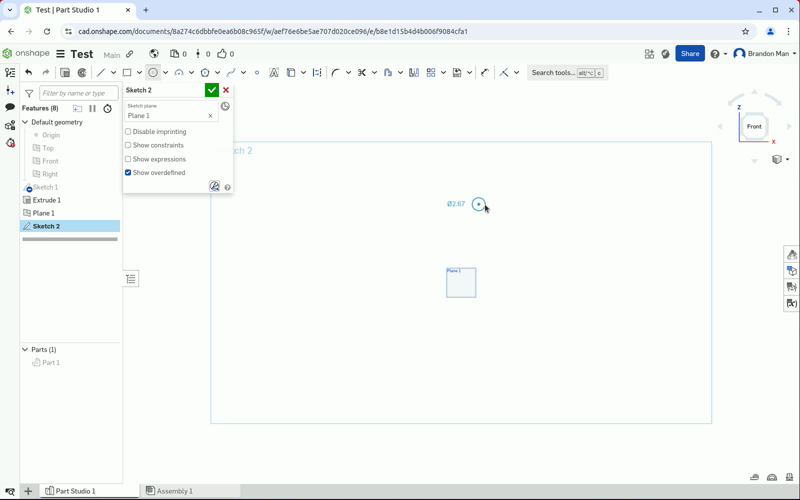
mouse_move(475, 207)
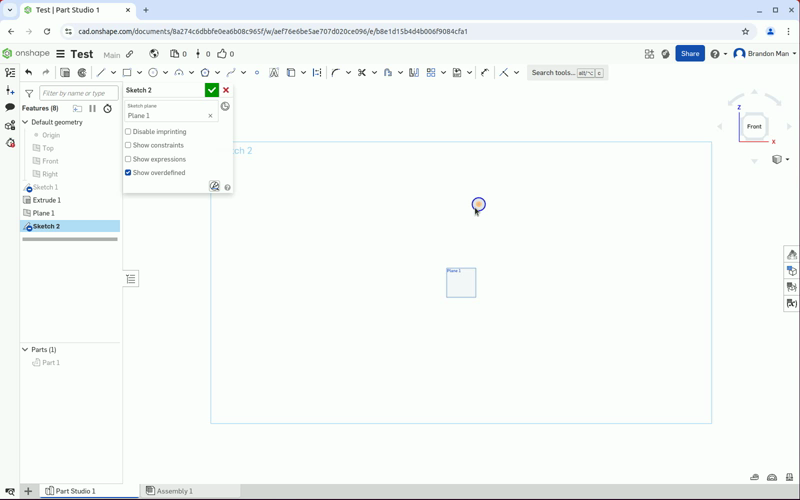
scroll(6)
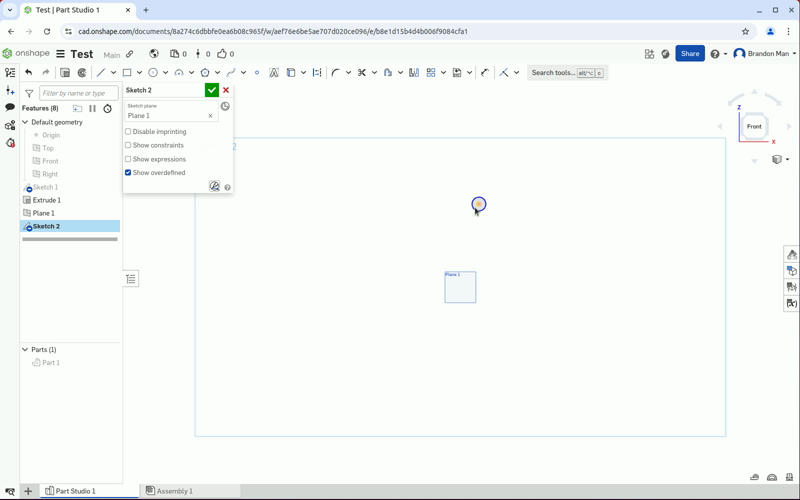
scroll(6)
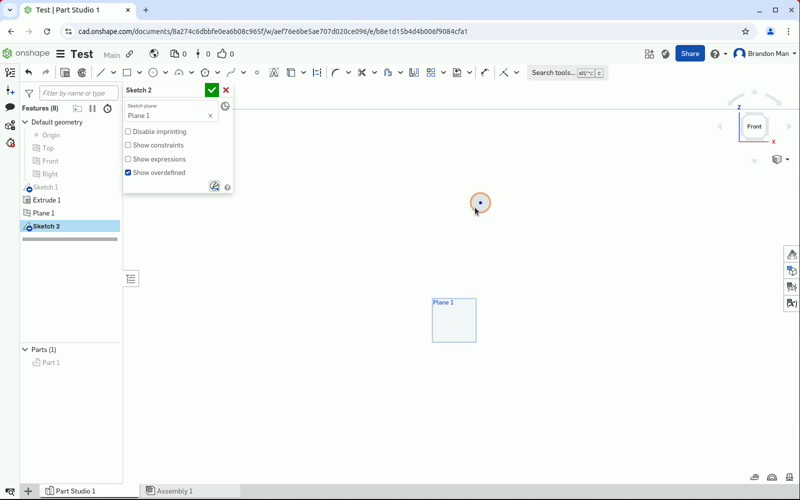
scroll(6)
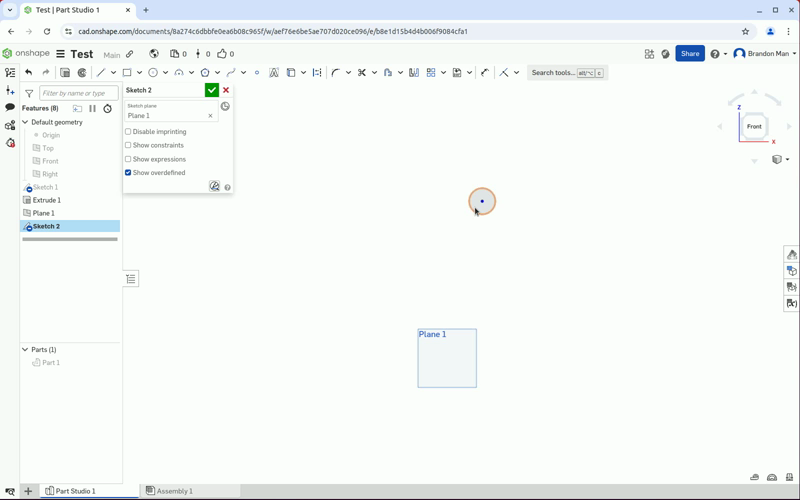
scroll(6)
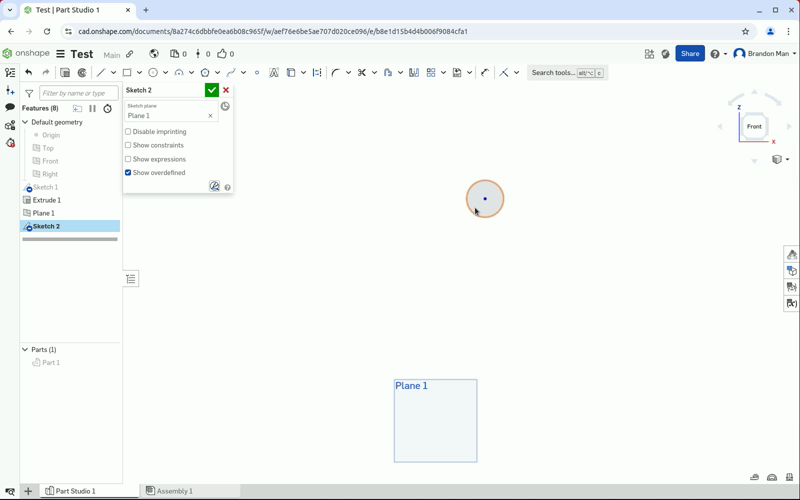
scroll(6)
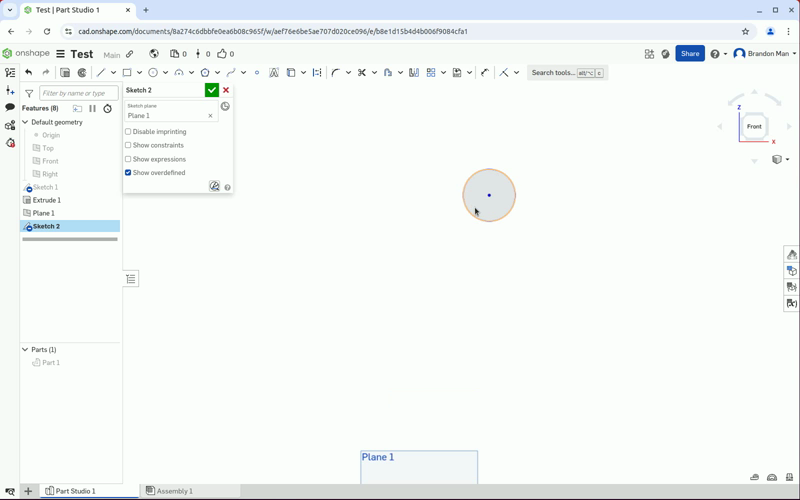
scroll(6)
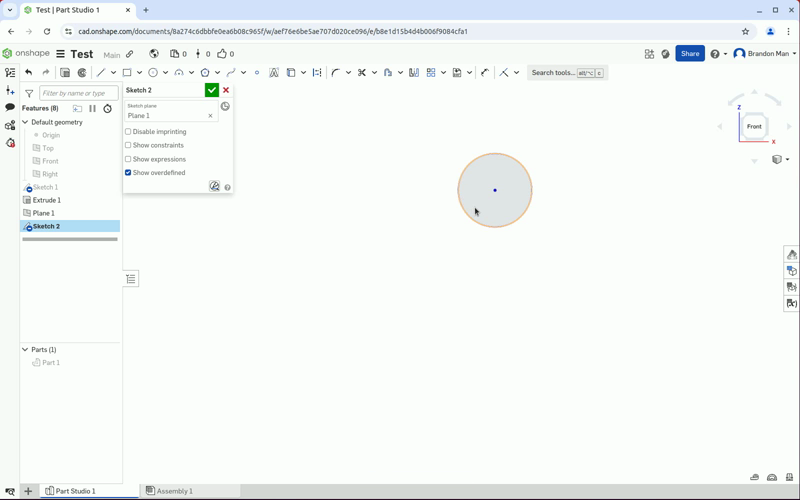
scroll(6)
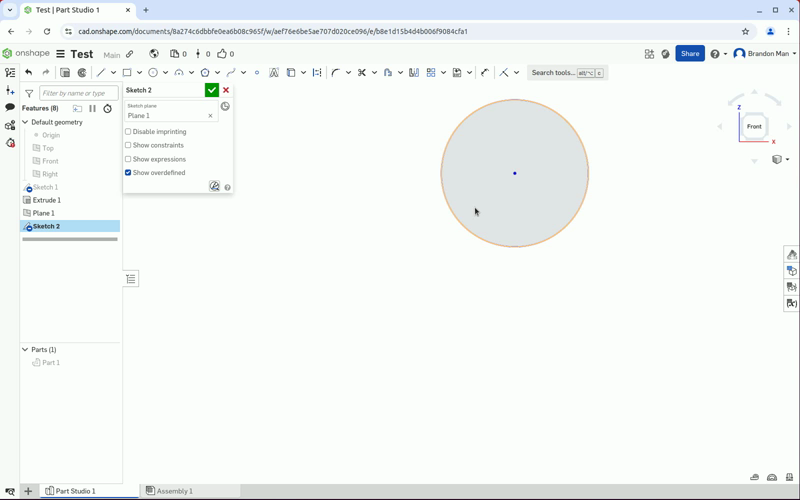
click(475, 207)
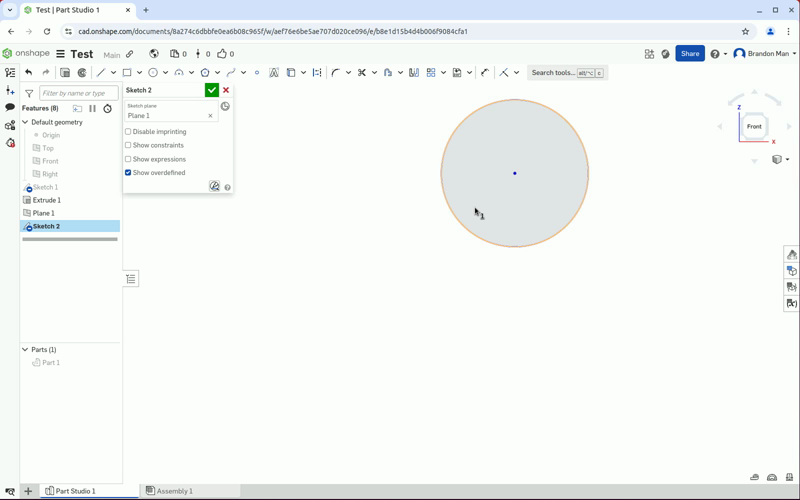
scroll(-6)
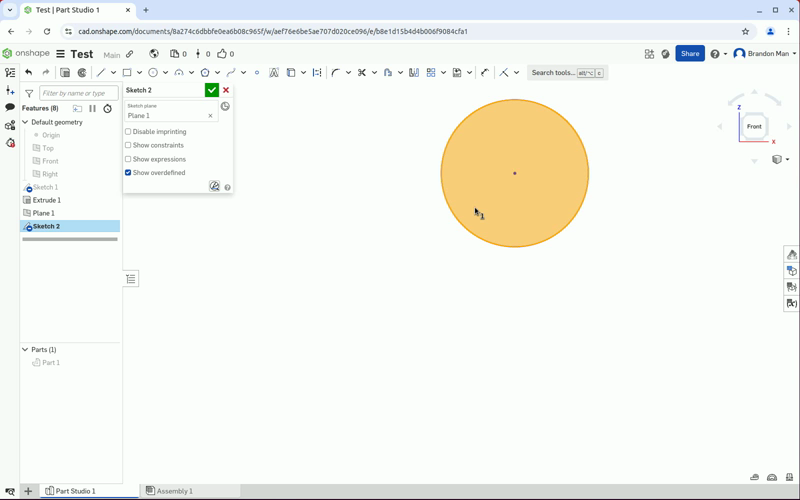
scroll(-6)
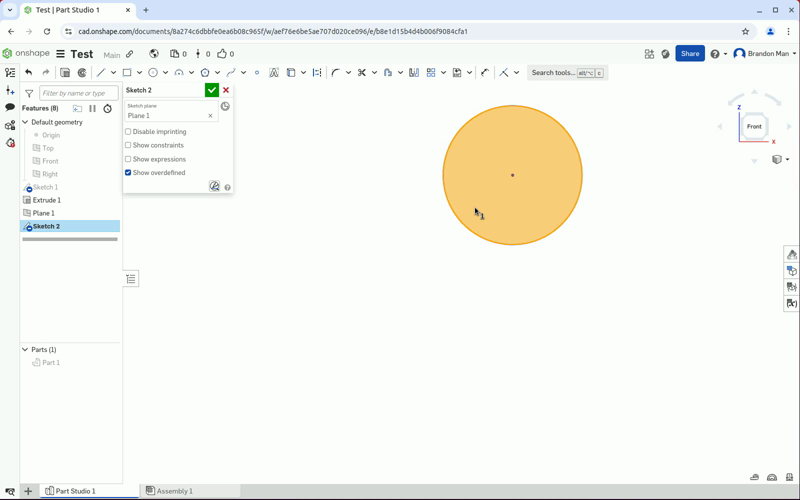
scroll(-6)
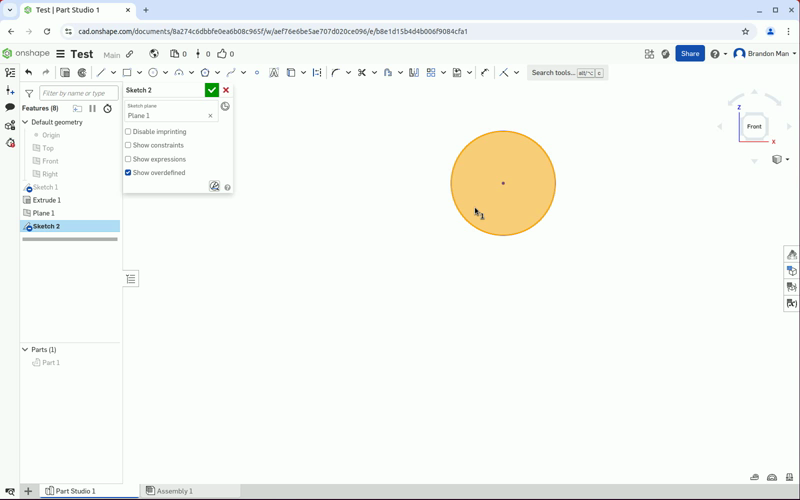
scroll(-6)
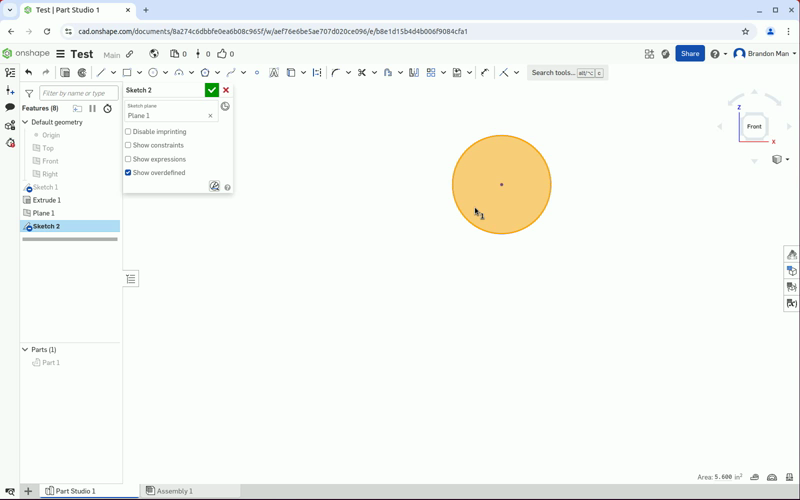
scroll(-6)
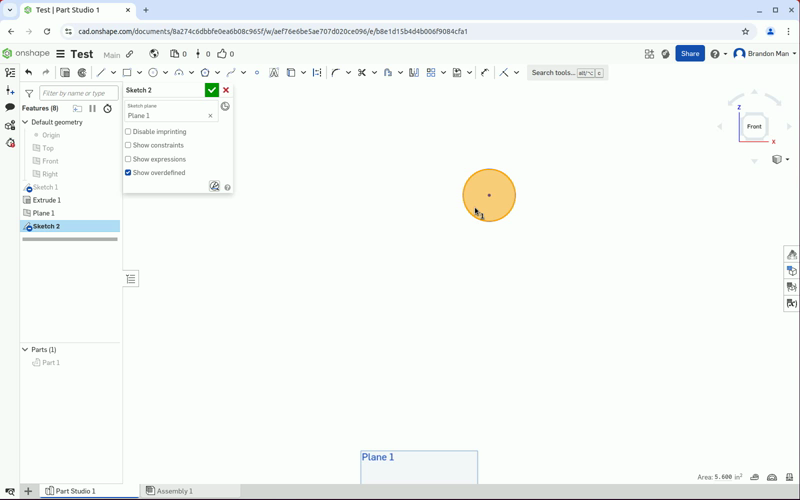
scroll(-6)
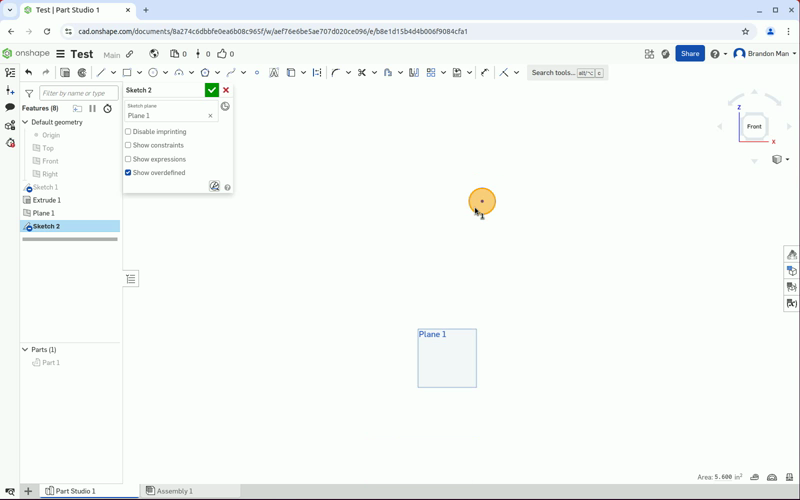
scroll(-6)
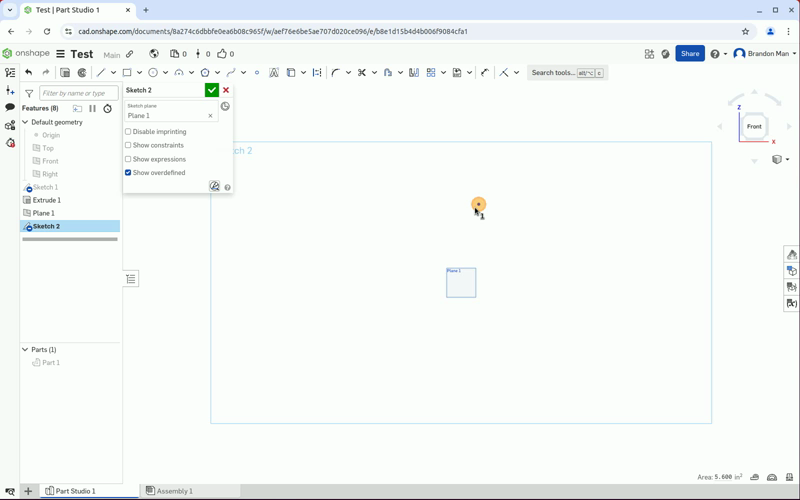
mouse_move(73, 352)
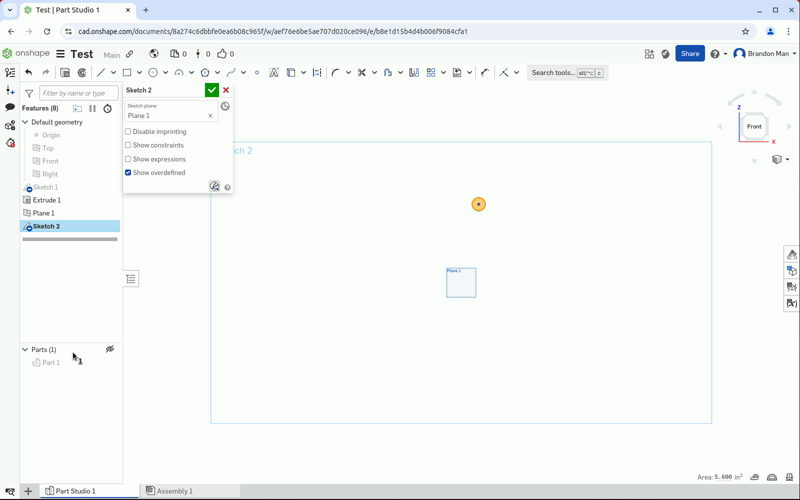
key(shift+y)
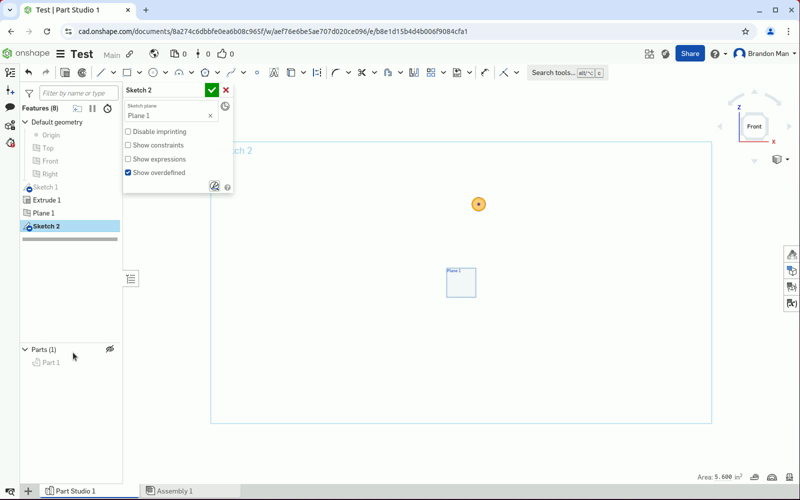
key(shift+e)
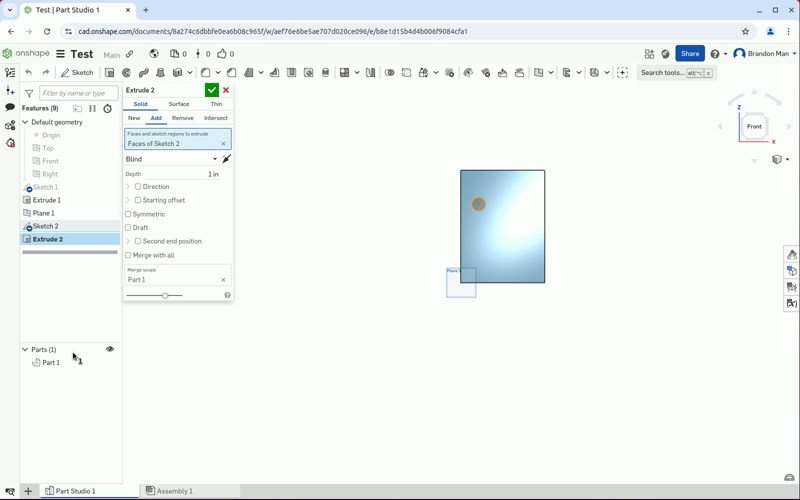
mouse_move(143, 106)
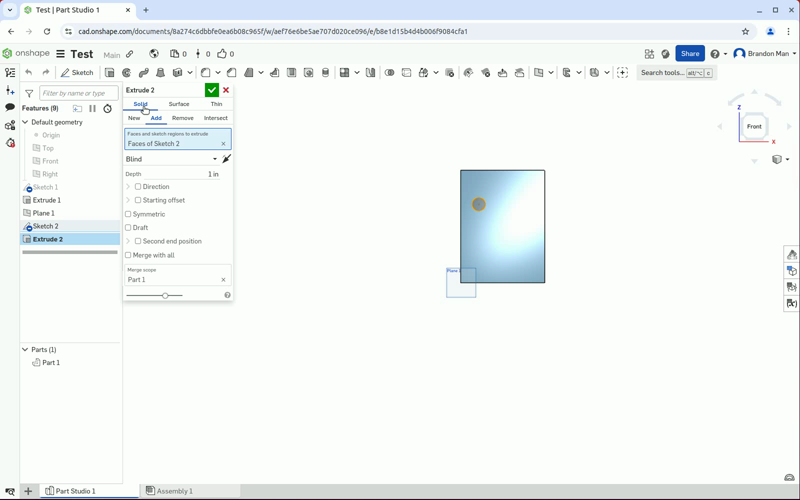
click(143, 106)
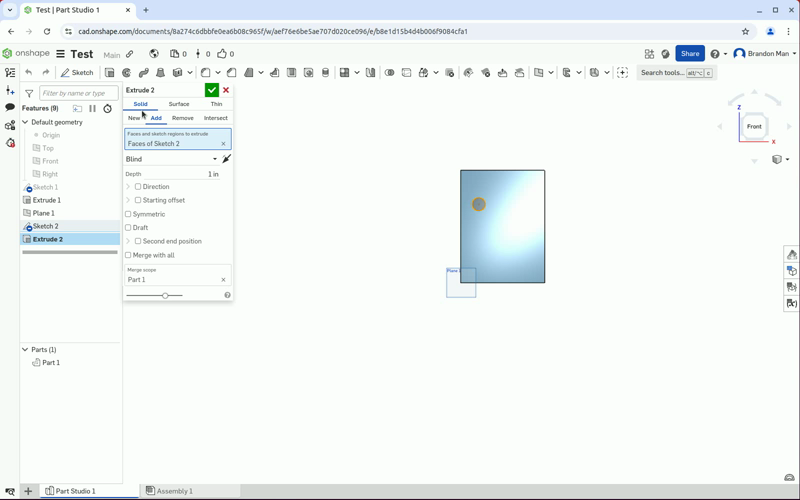
mouse_move(137, 120)
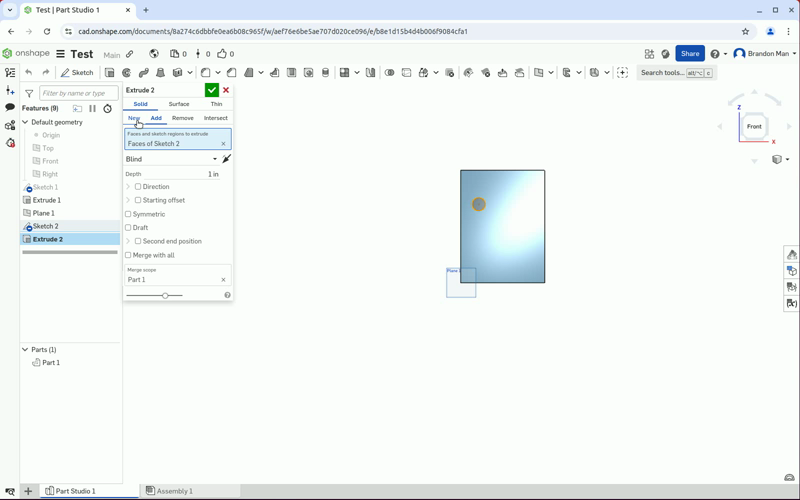
click(137, 120)
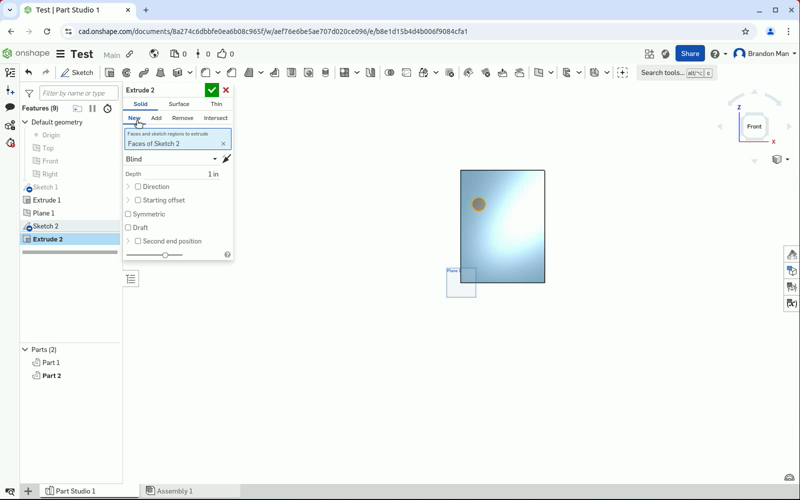
key(tab, 4)
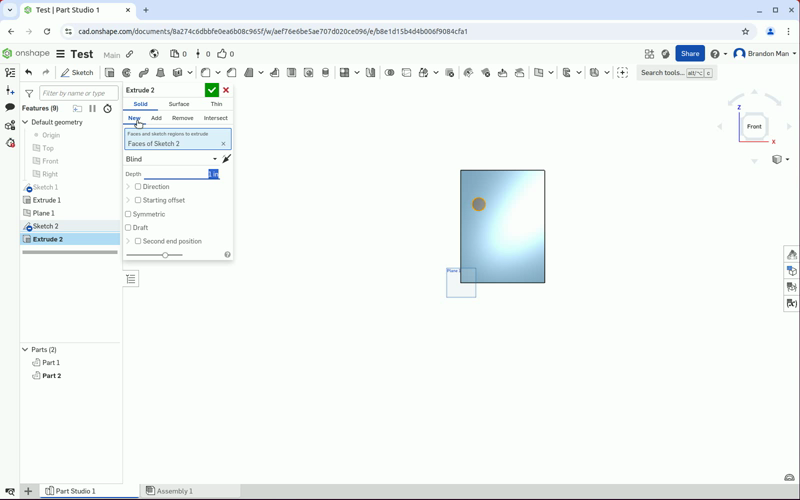
text(0.241)
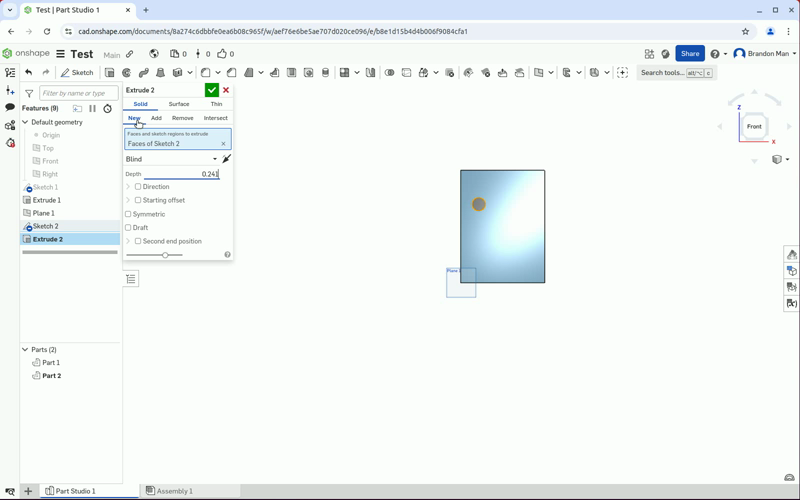
key(enter)
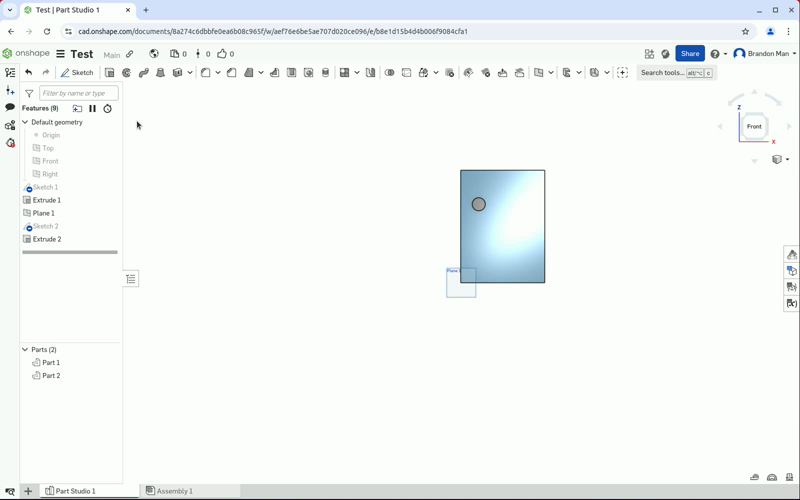
key(shift+h)
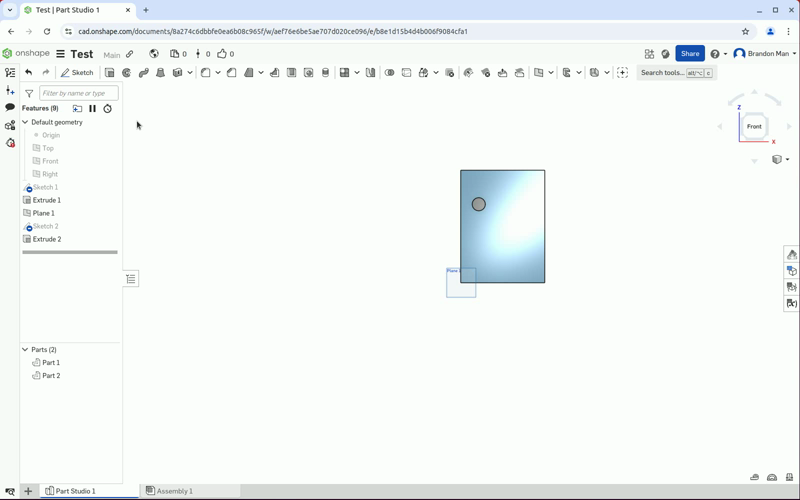
key(shift+h)
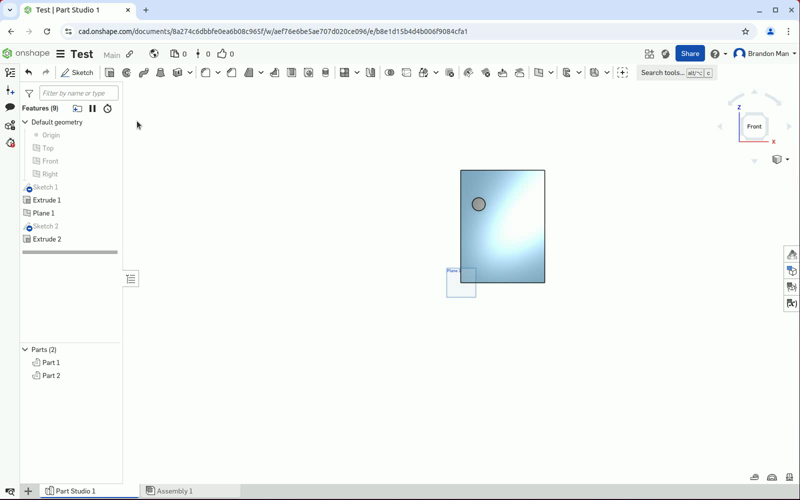
mouse_move(73, 189)
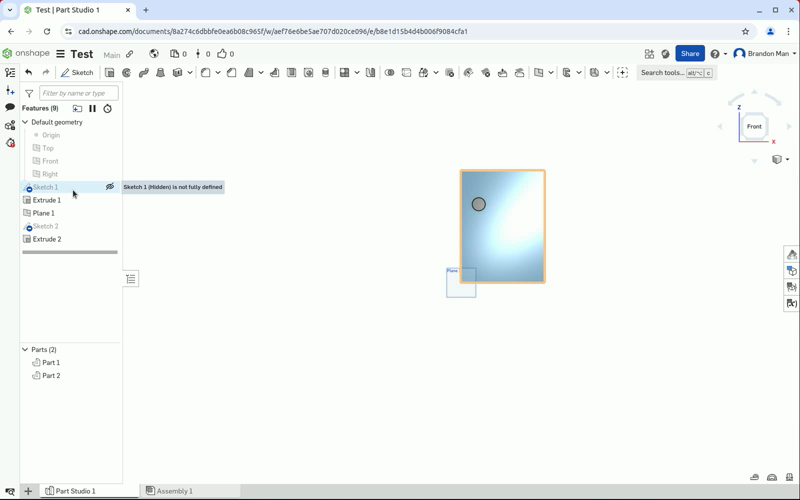
click(73, 189)
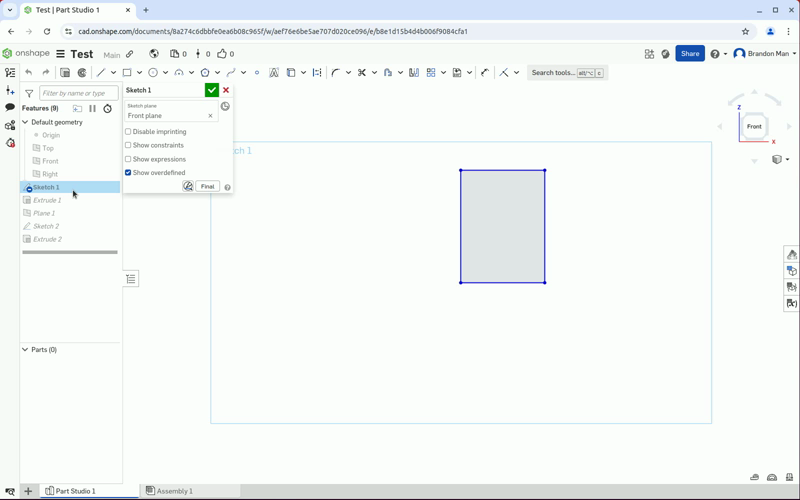
mouse_move(229, 92)
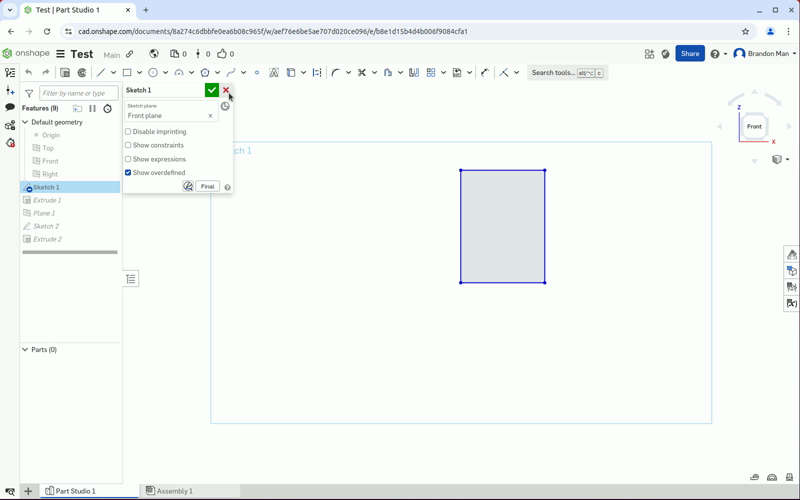
click(229, 92)
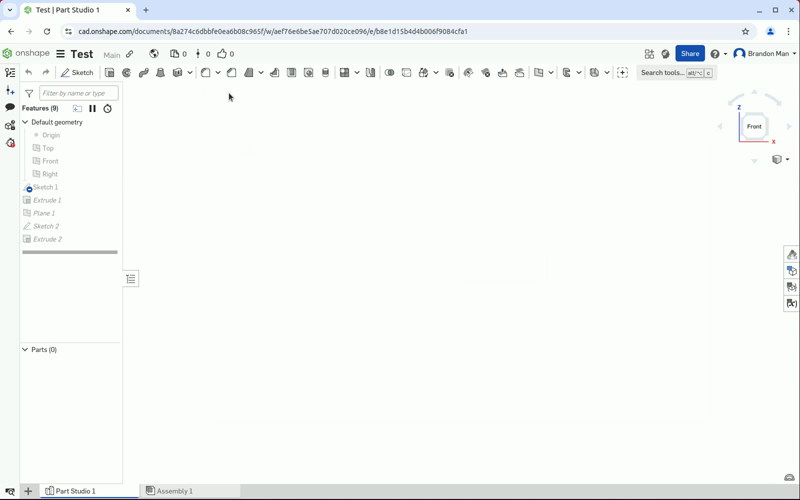
key(shift+s)
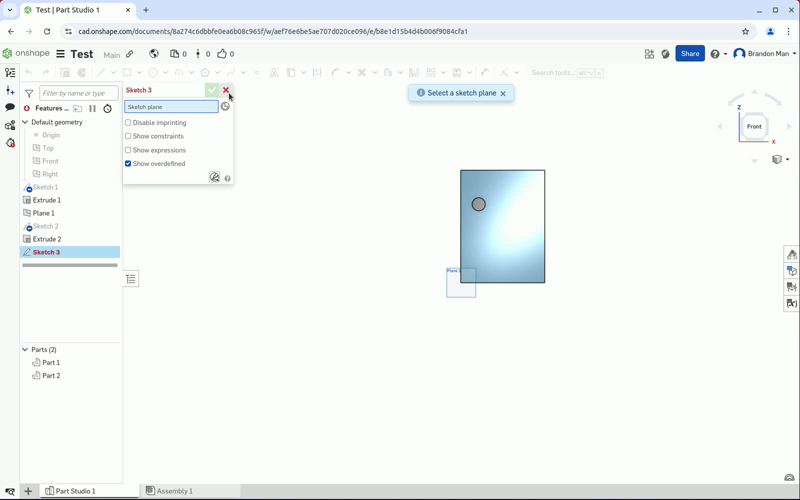
mouse_move(73, 215)
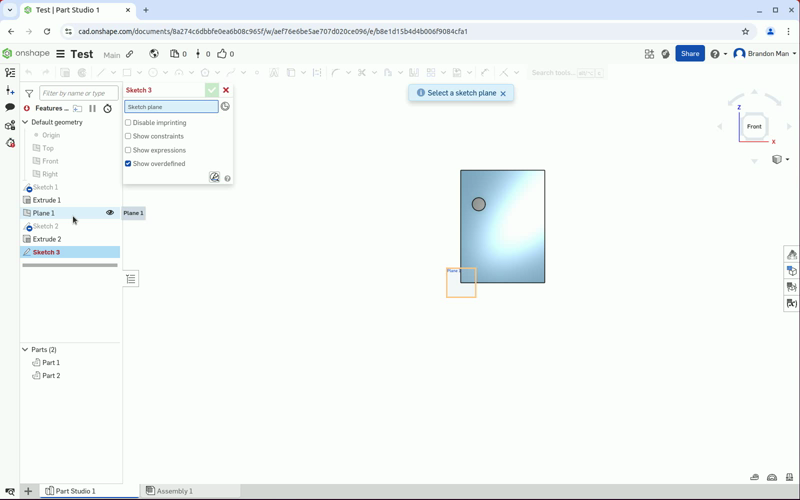
click(73, 215)
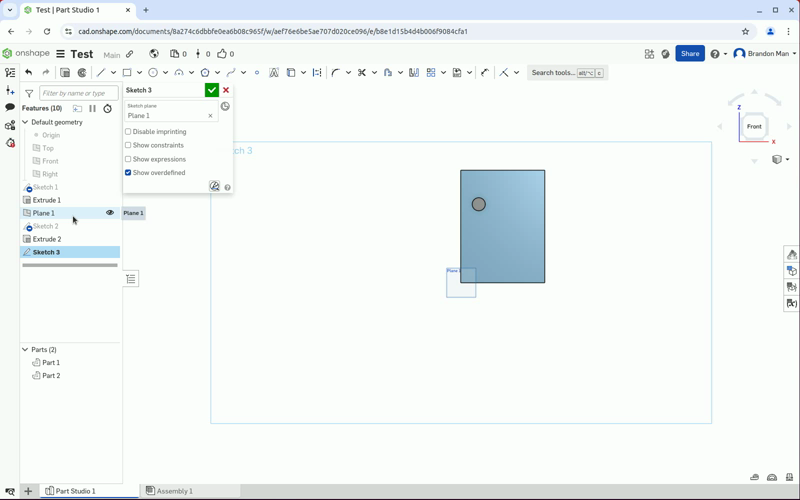
mouse_move(73, 352)
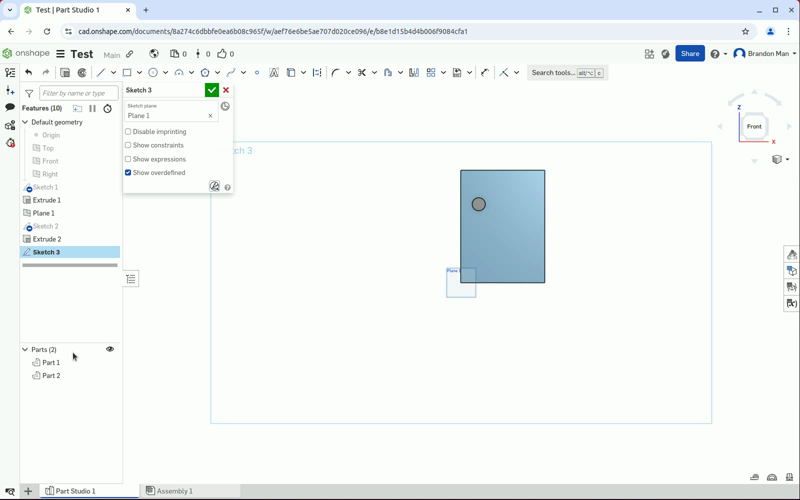
key(y)
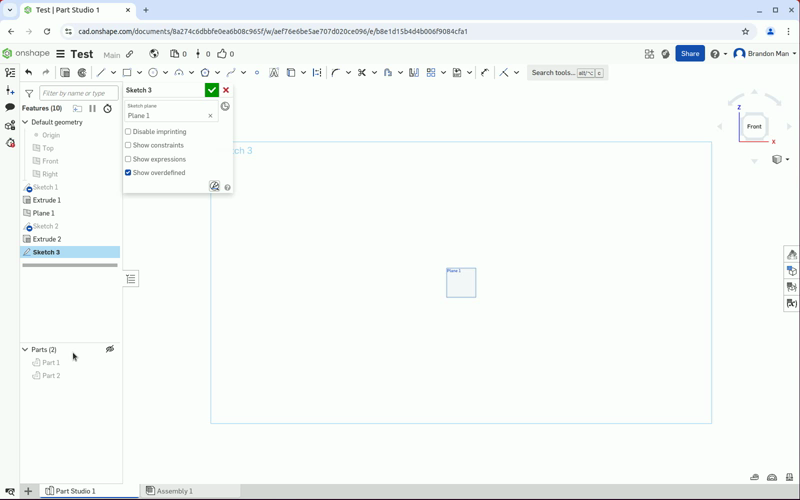
key(c)
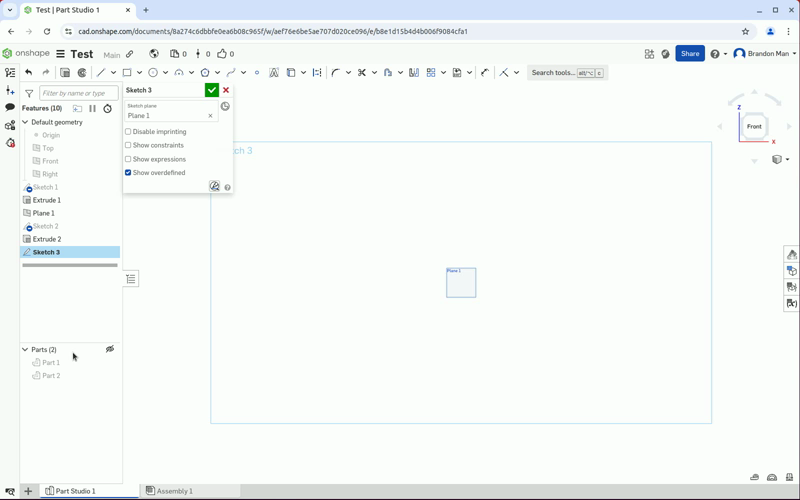
key_down(shift)
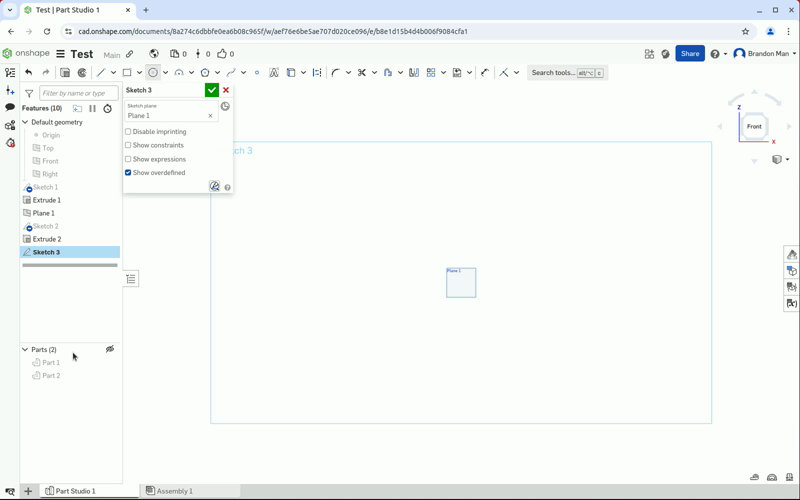
mouse_move(478, 190)
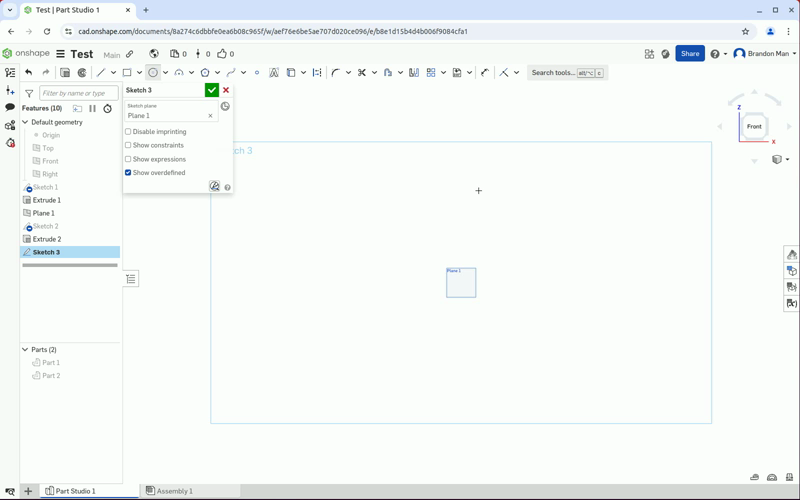
click(478, 190)
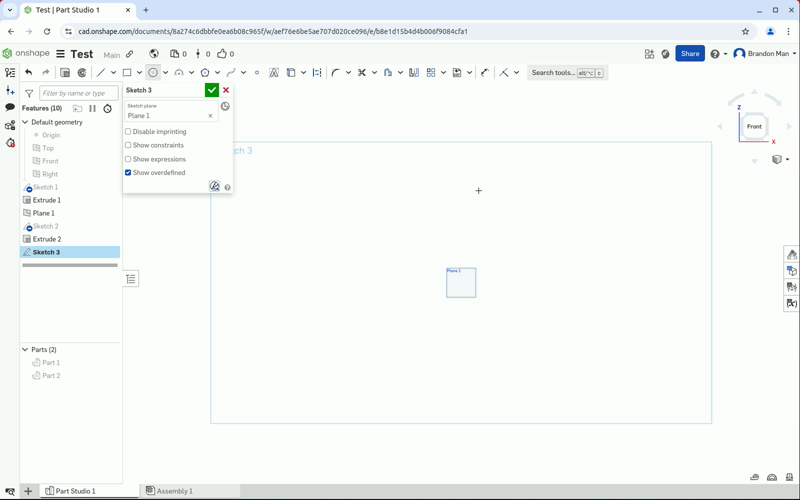
key_up(shift)
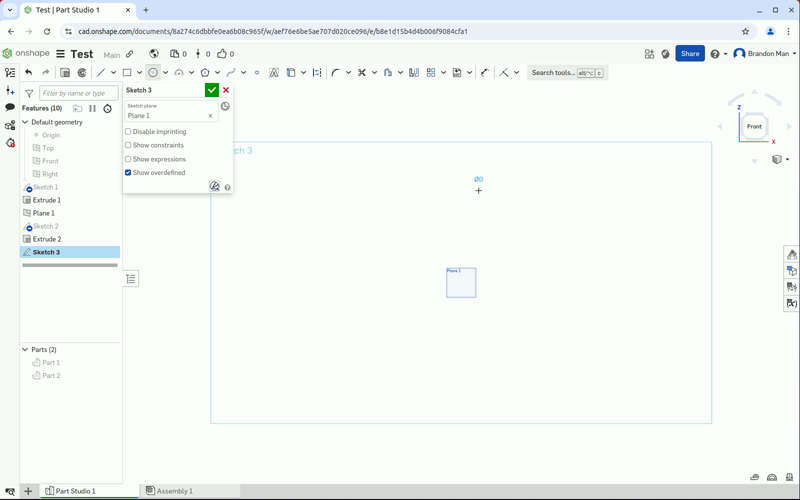
mouse_move(485, 190)
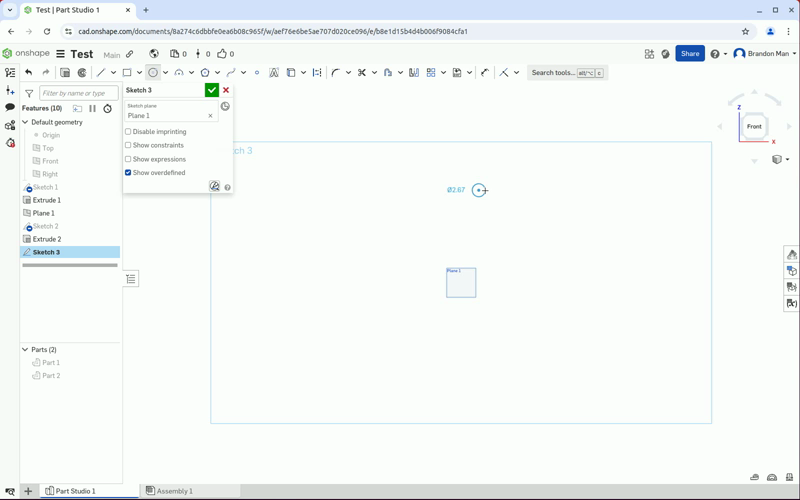
click(485, 190)
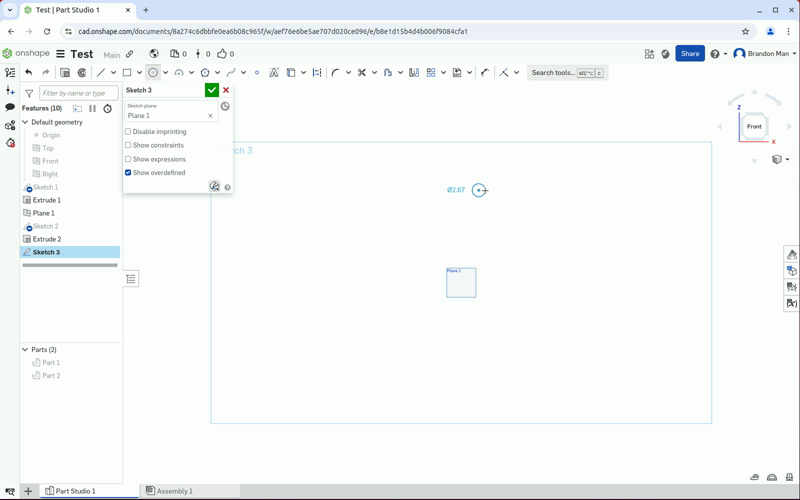
key(esc)
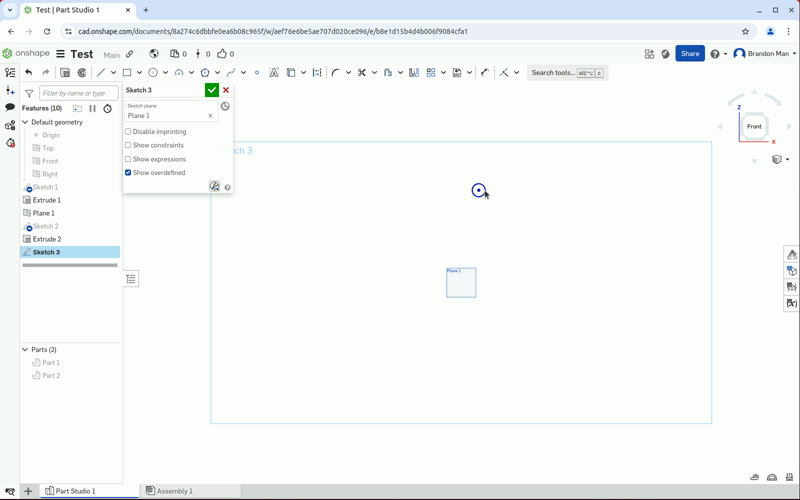
mouse_move(476, 193)
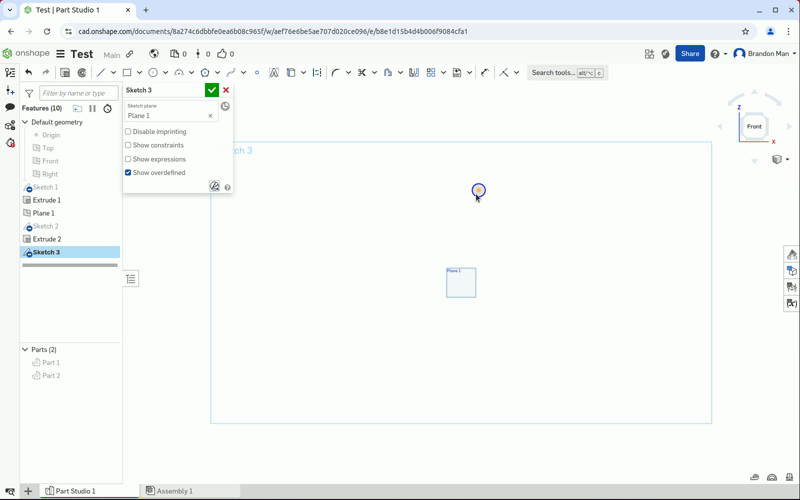
scroll(6)
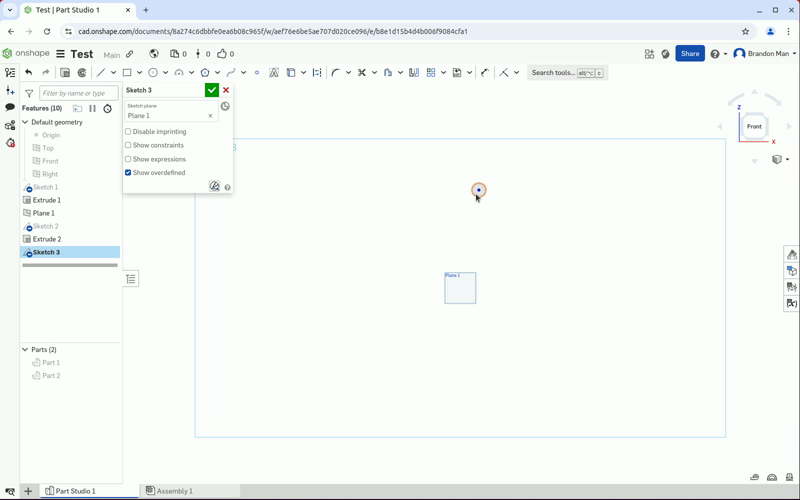
scroll(6)
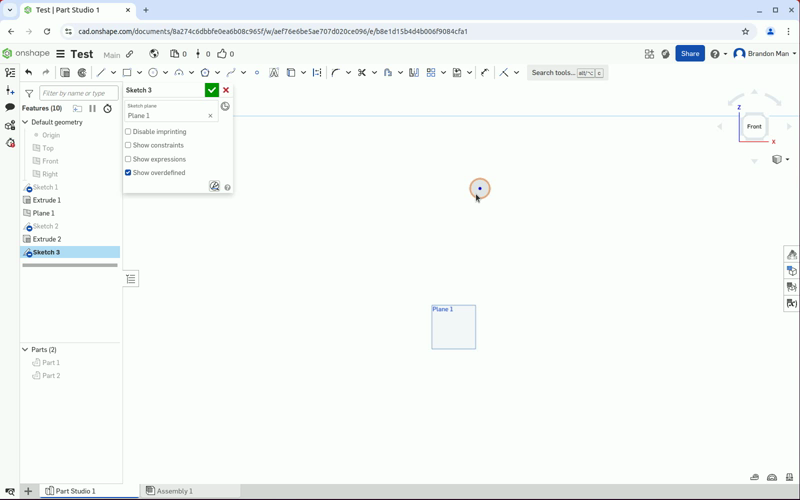
scroll(6)
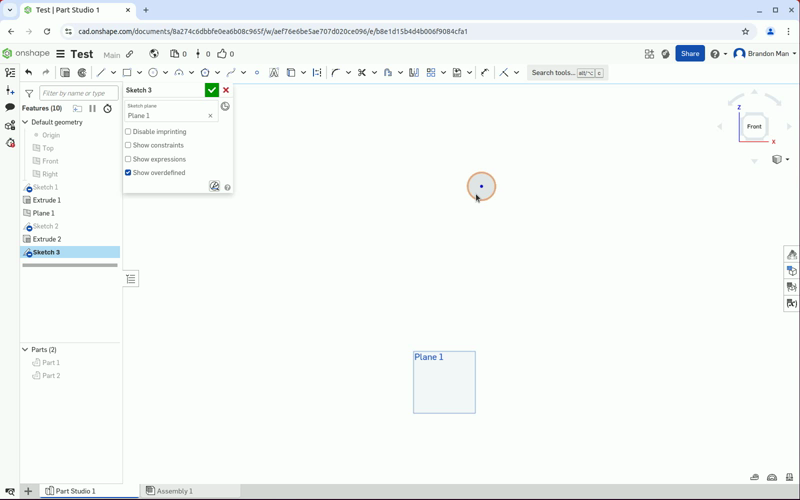
scroll(6)
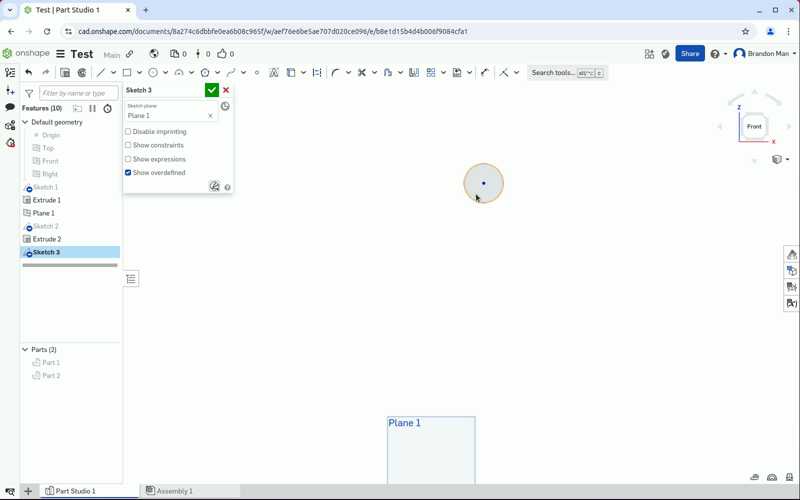
scroll(6)
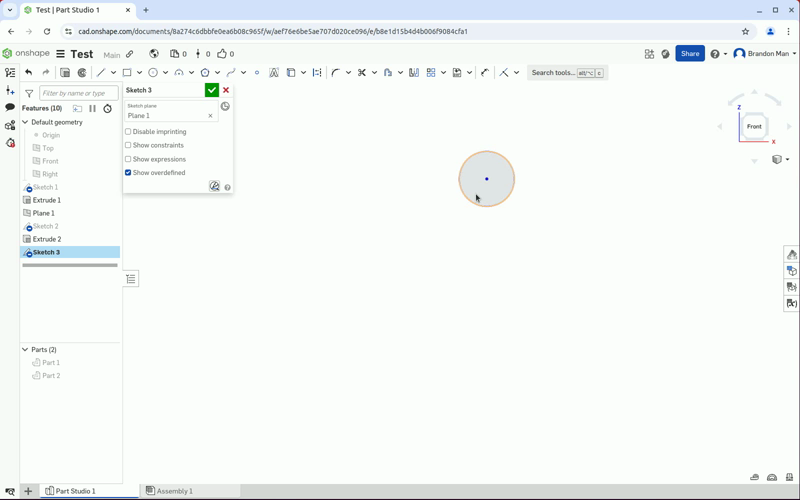
scroll(6)
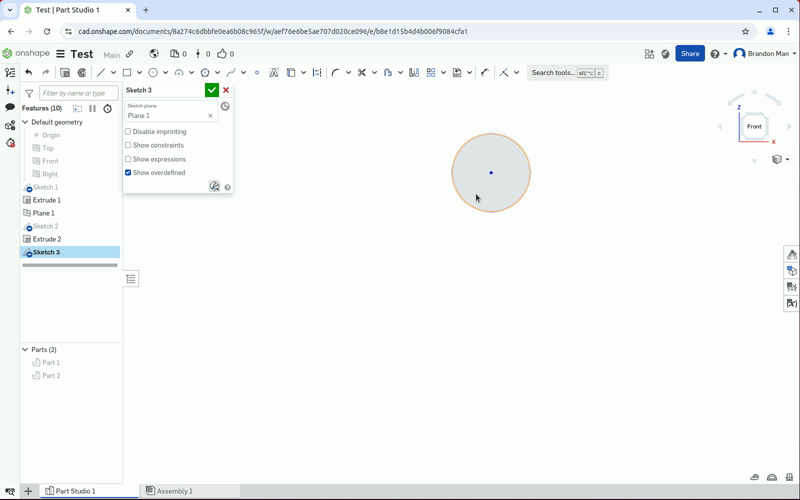
scroll(6)
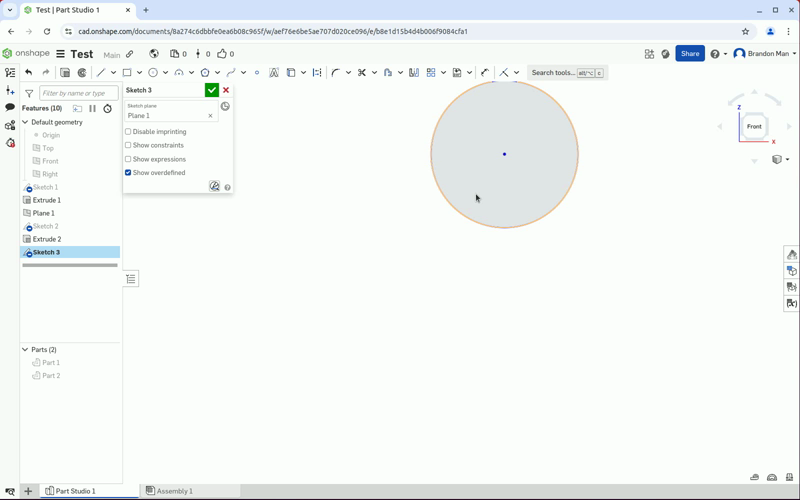
click(476, 193)
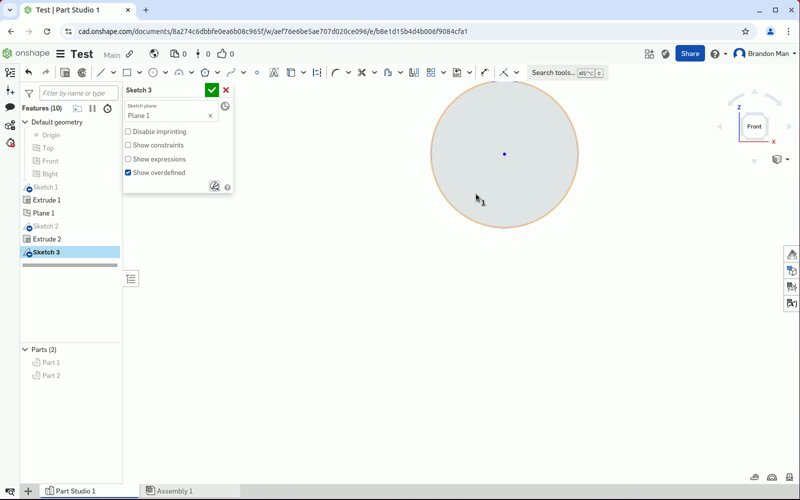
scroll(-6)
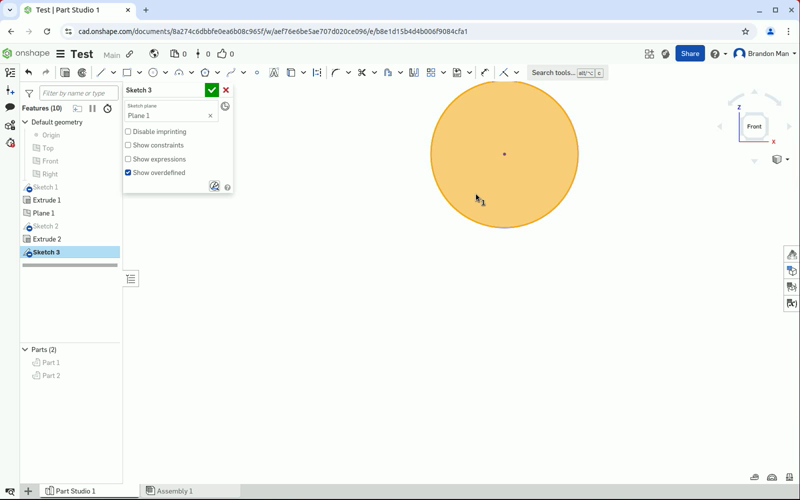
scroll(-6)
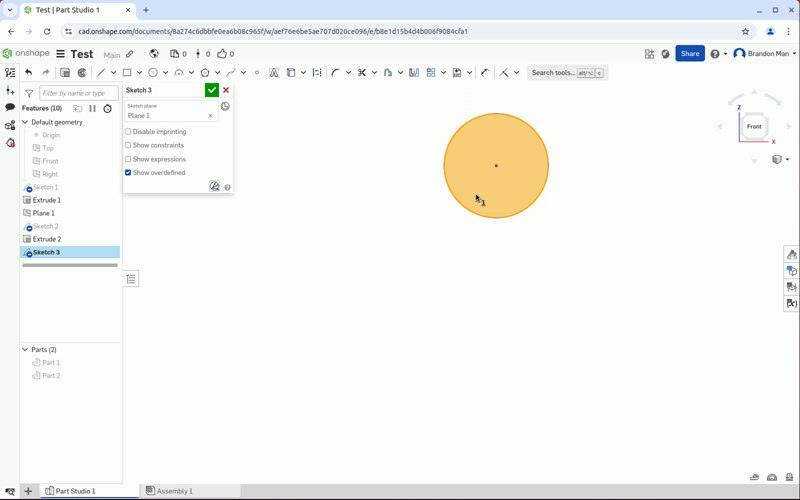
scroll(-6)
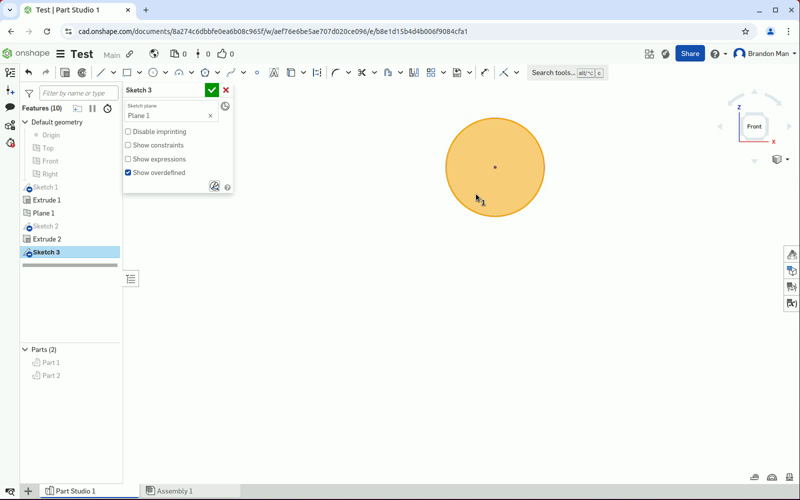
scroll(-6)
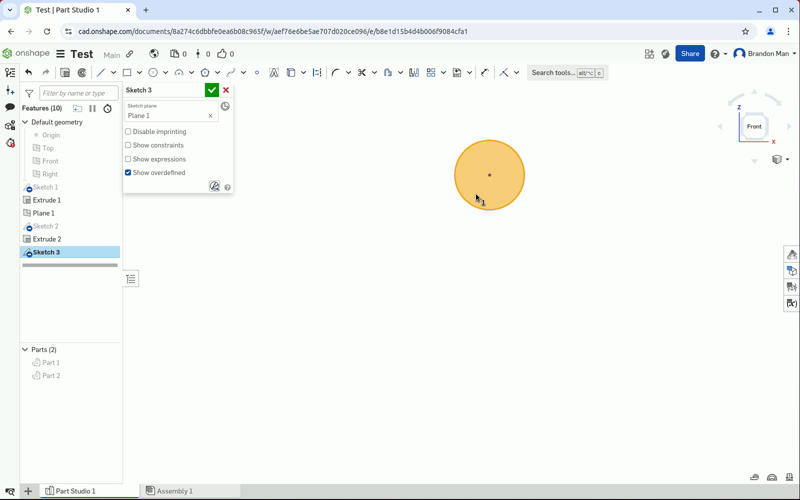
scroll(-6)
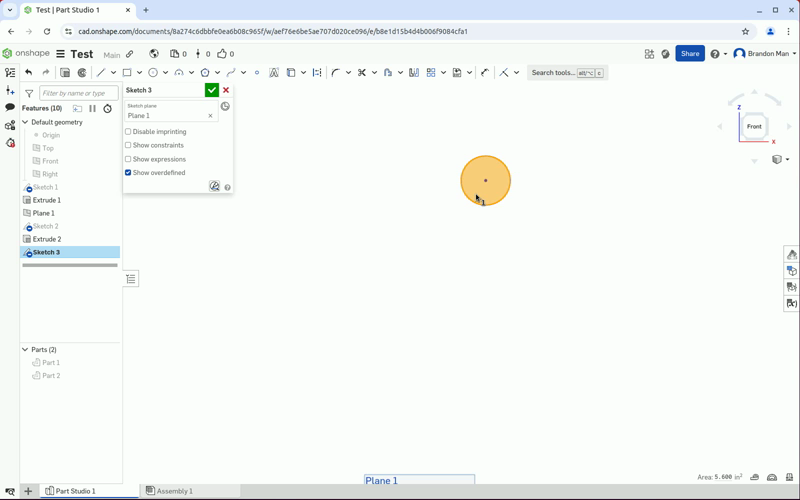
scroll(-6)
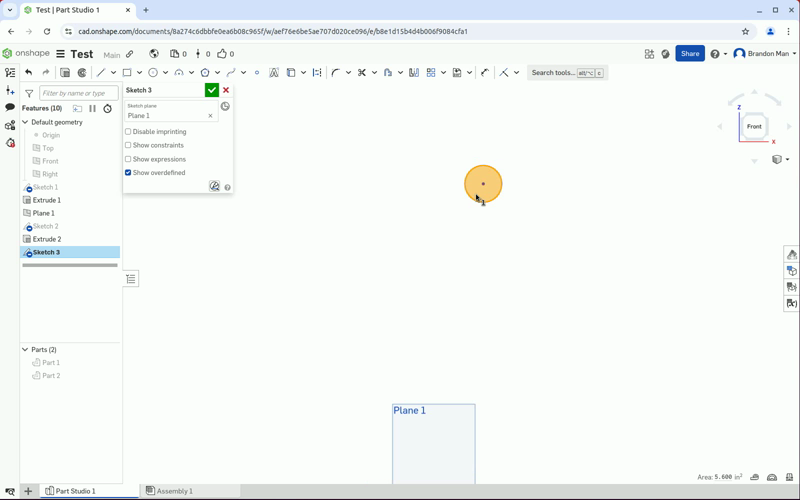
scroll(-6)
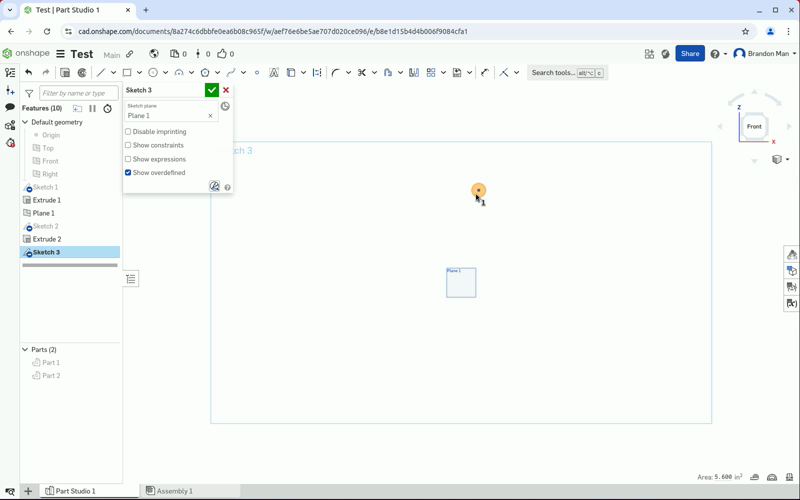
mouse_move(73, 352)
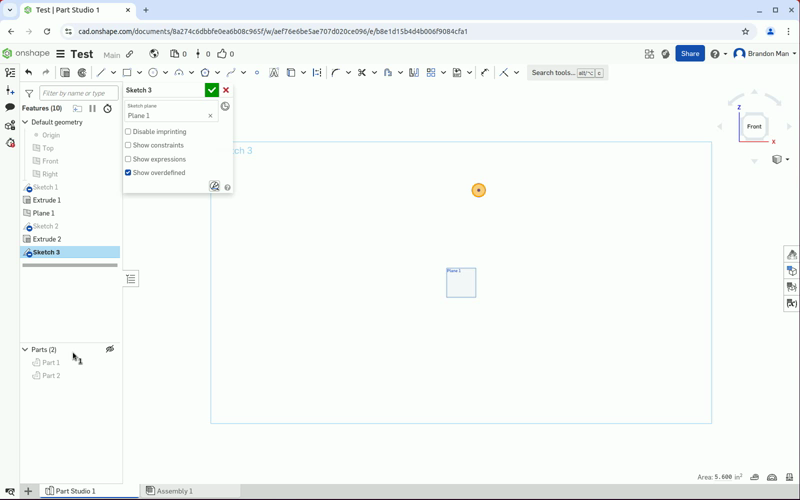
key(shift+y)
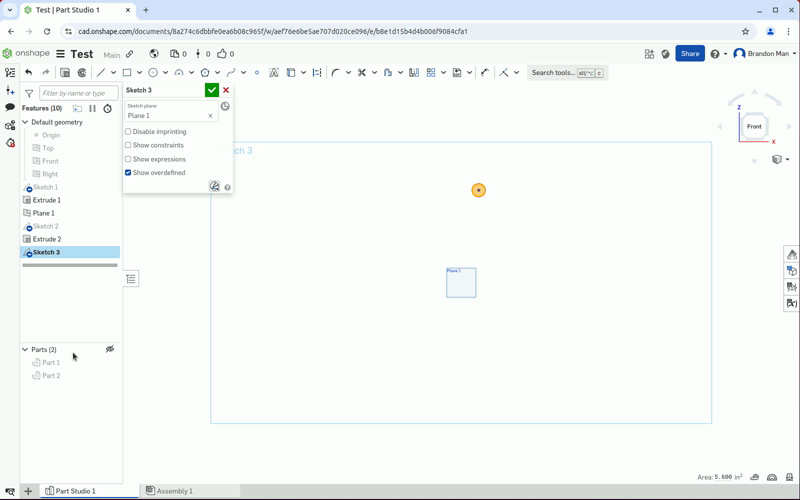
key(shift+e)
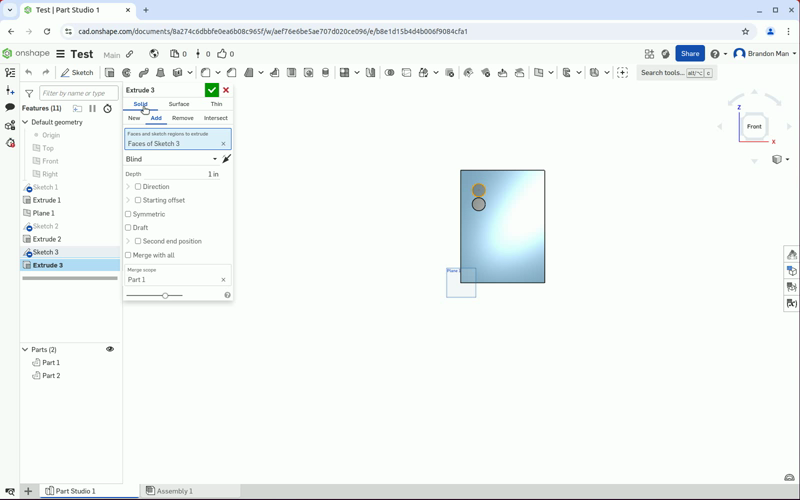
mouse_move(143, 106)
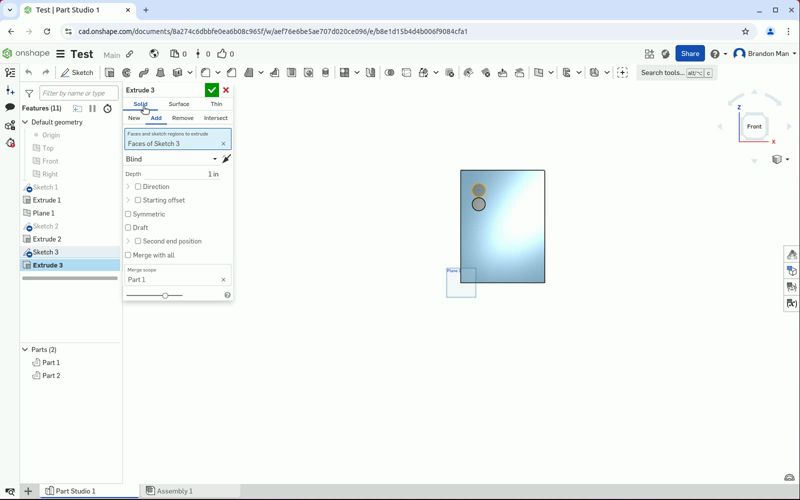
click(143, 106)
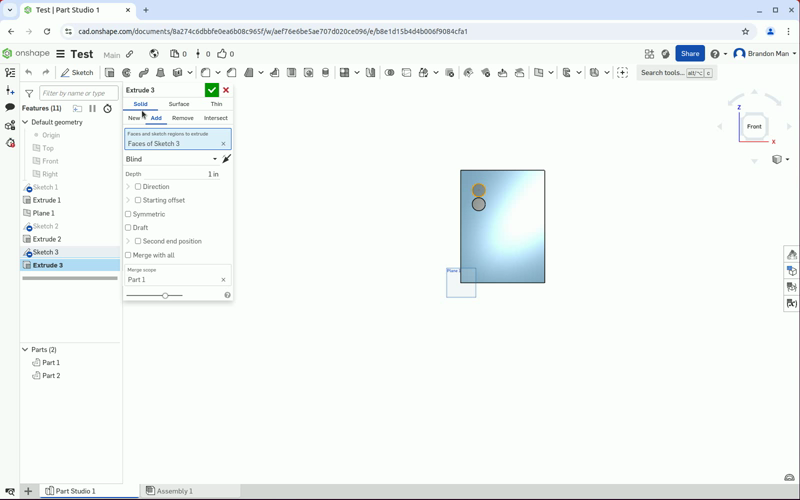
mouse_move(137, 120)
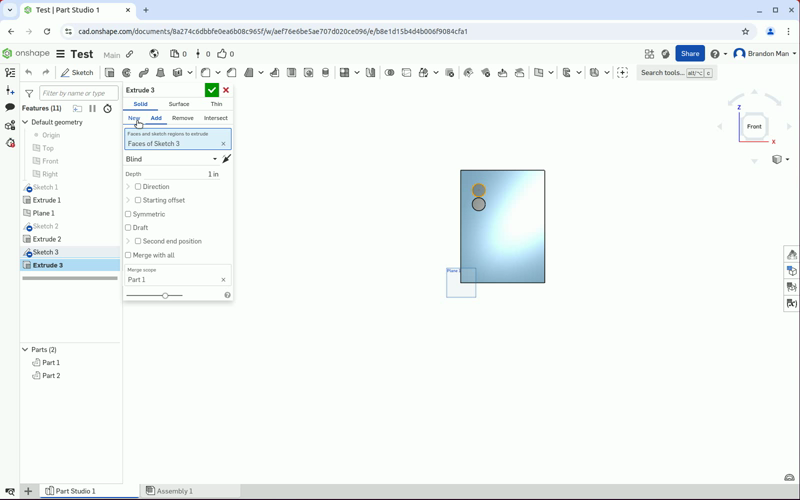
click(137, 120)
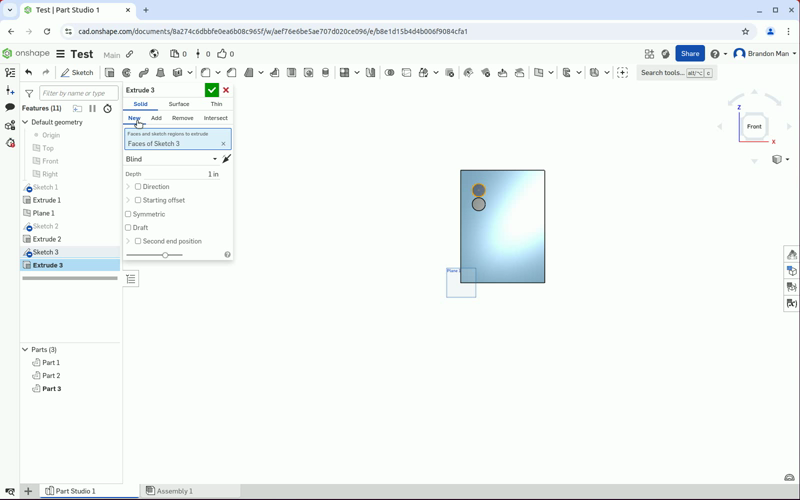
key(tab, 4)
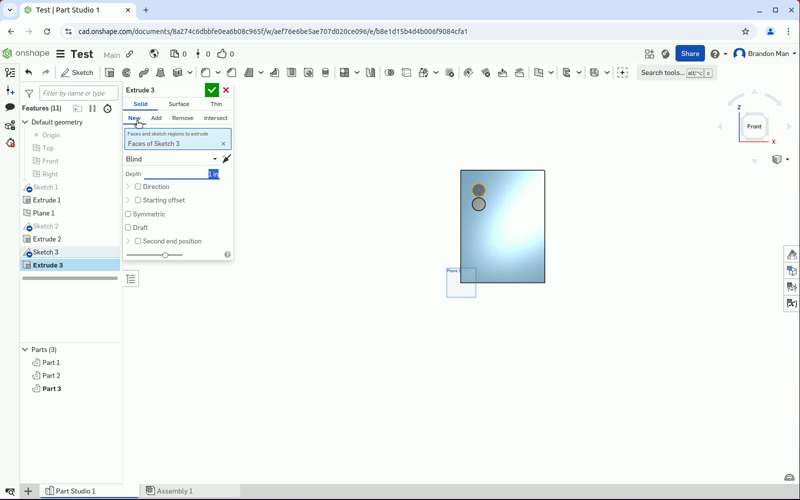
text(0.241)
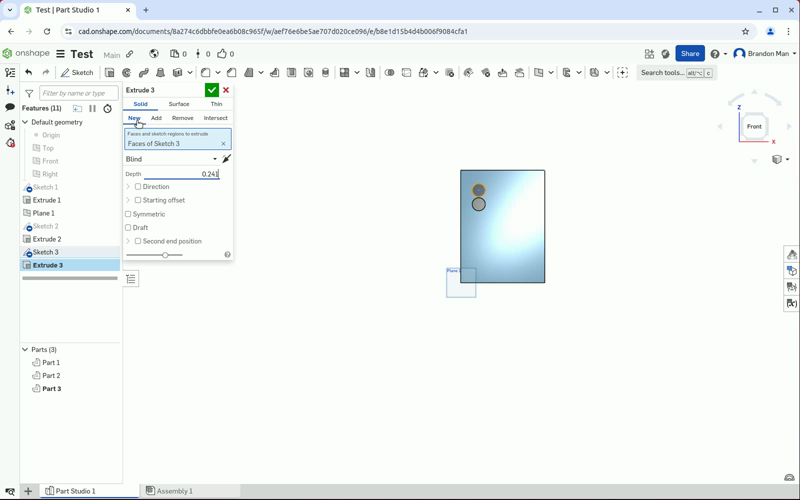
key(enter)
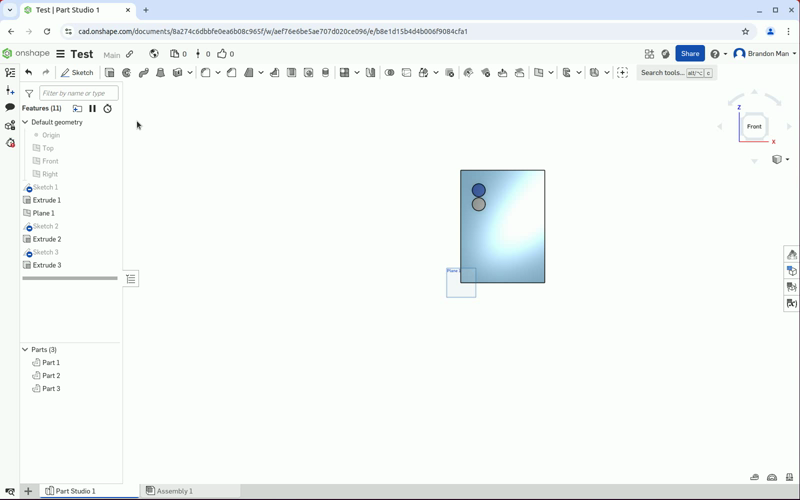
key(shift+h)
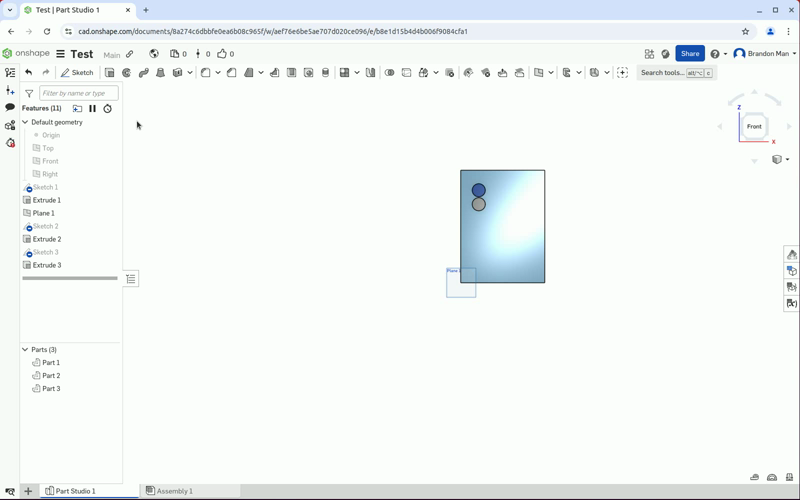
key(shift+h)
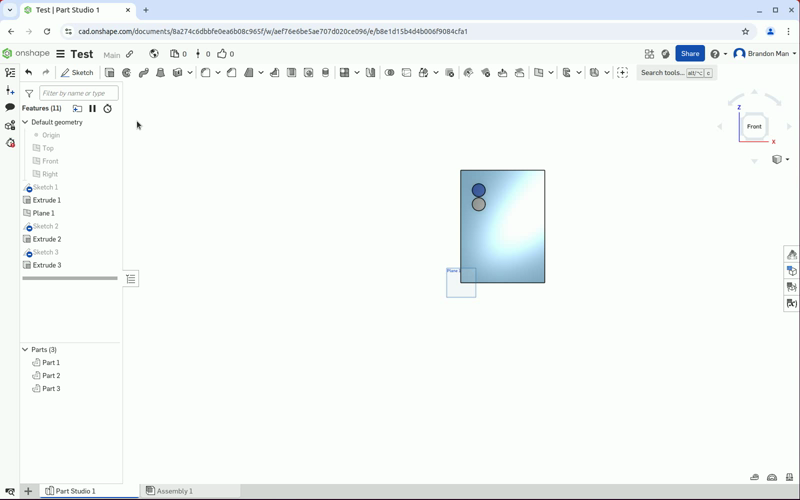
mouse_move(73, 189)
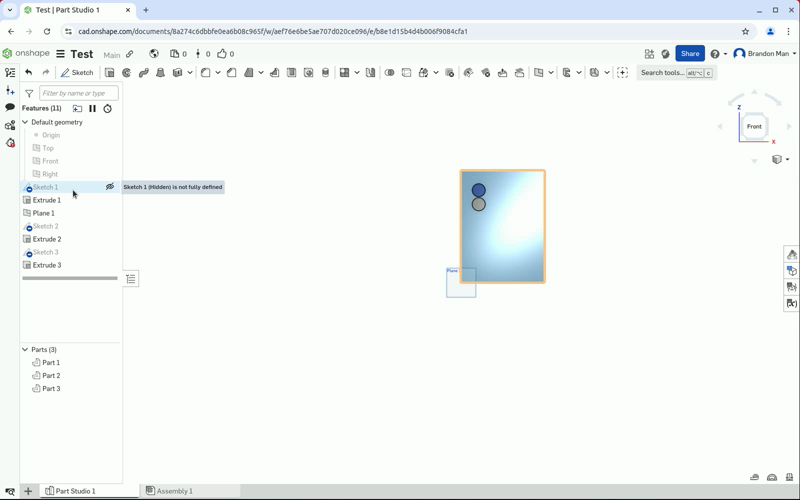
click(73, 189)
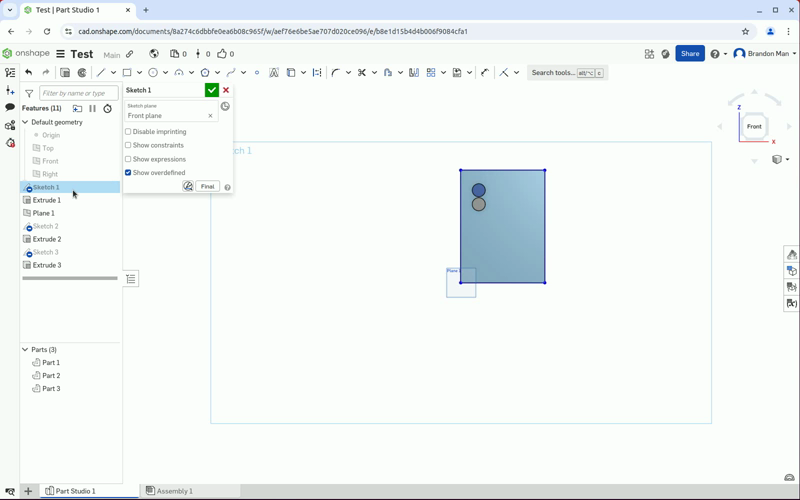
mouse_move(229, 92)
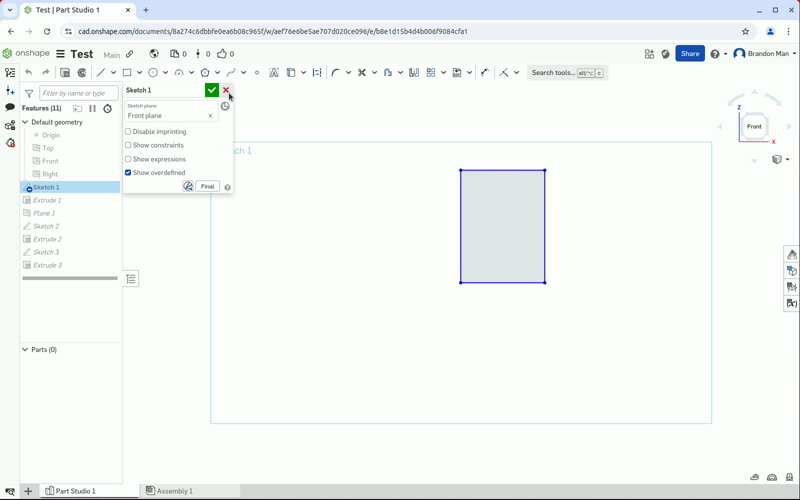
click(229, 92)
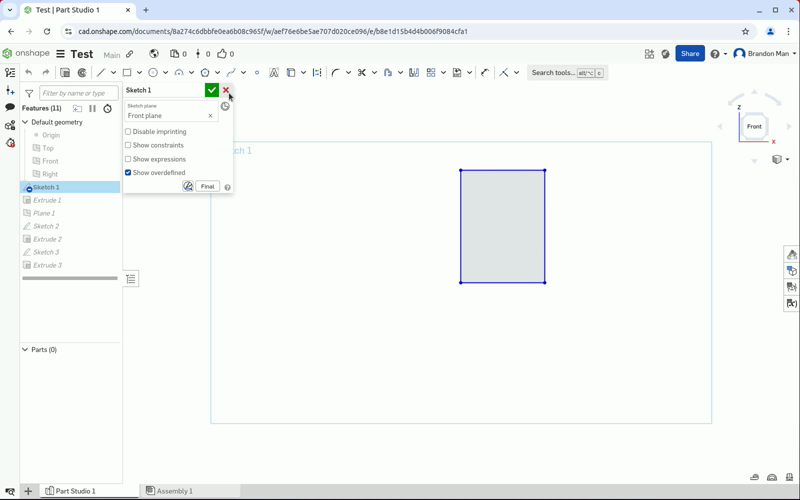
key(shift+s)
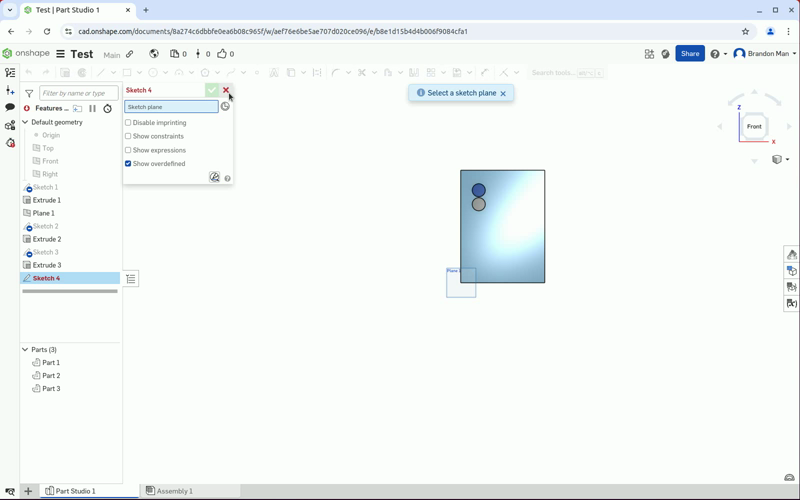
mouse_move(73, 215)
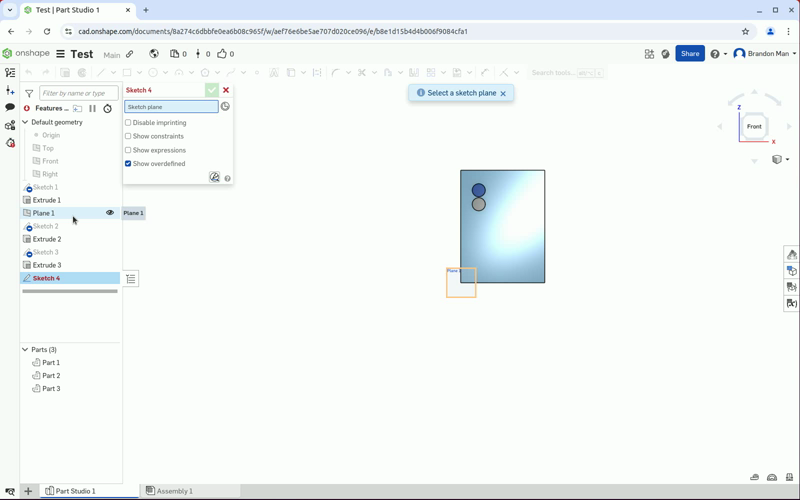
click(73, 215)
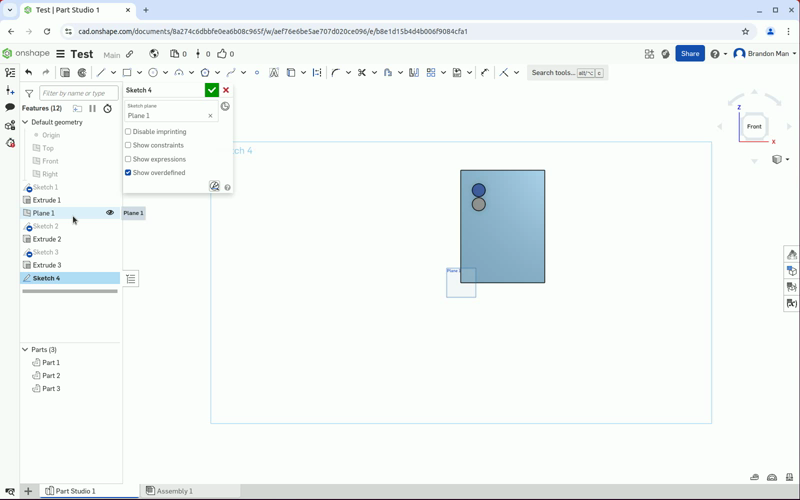
mouse_move(73, 352)
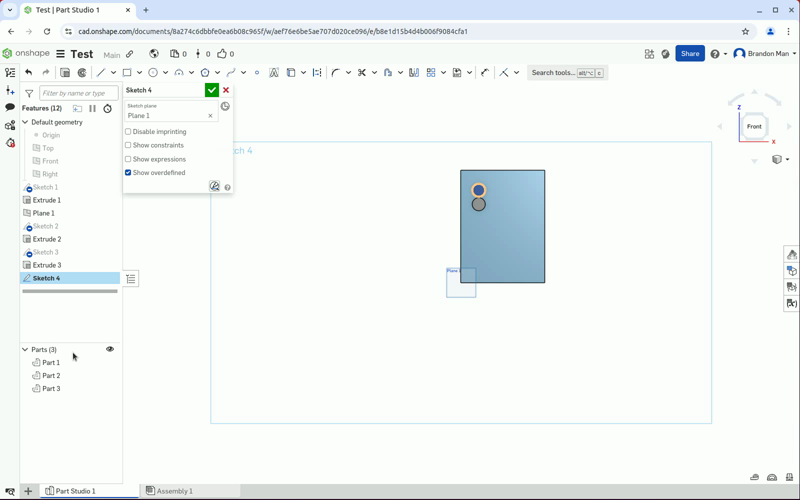
key(y)
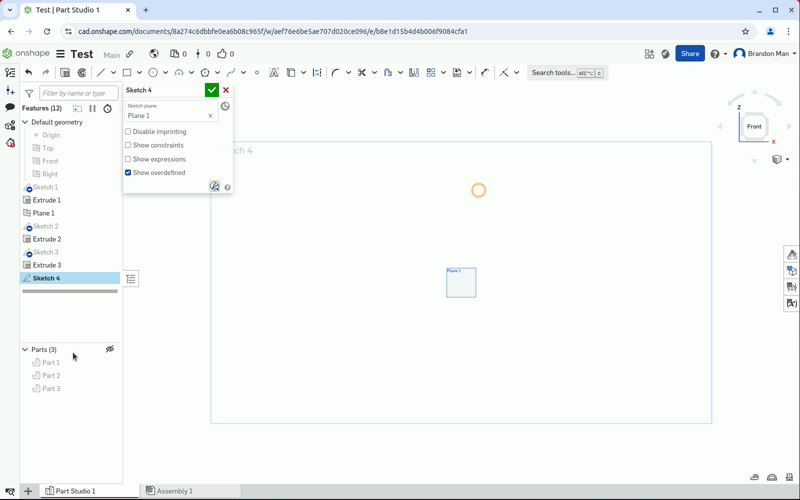
key(c)
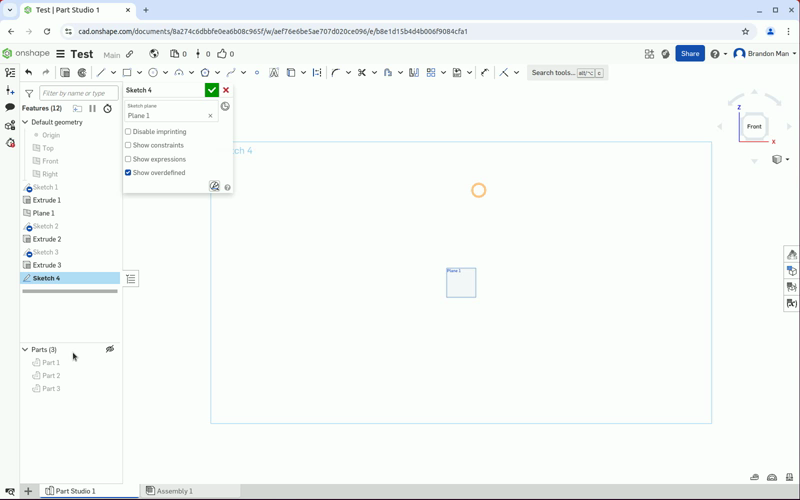
key_down(shift)
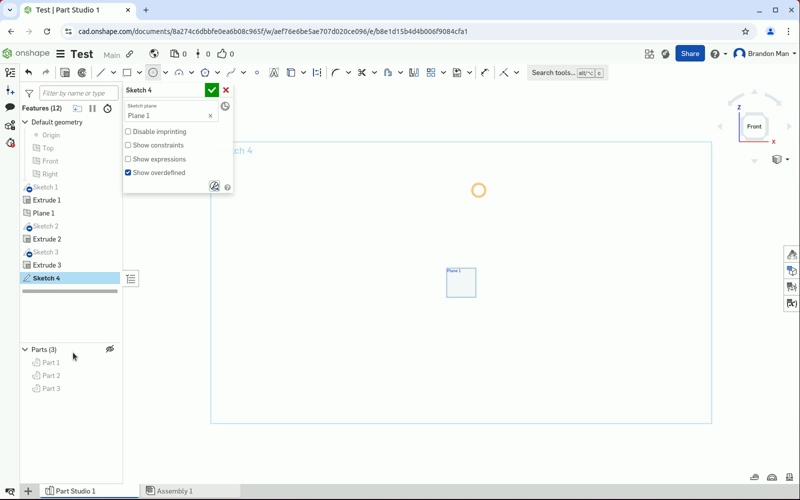
mouse_move(478, 218)
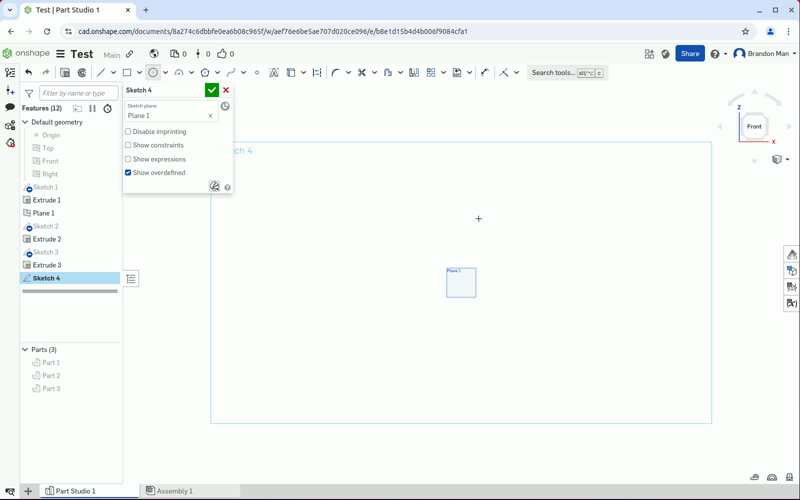
click(478, 218)
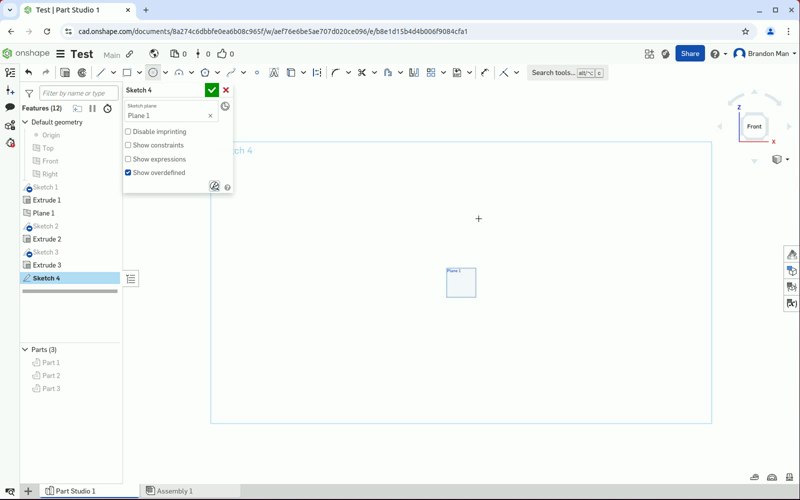
key_up(shift)
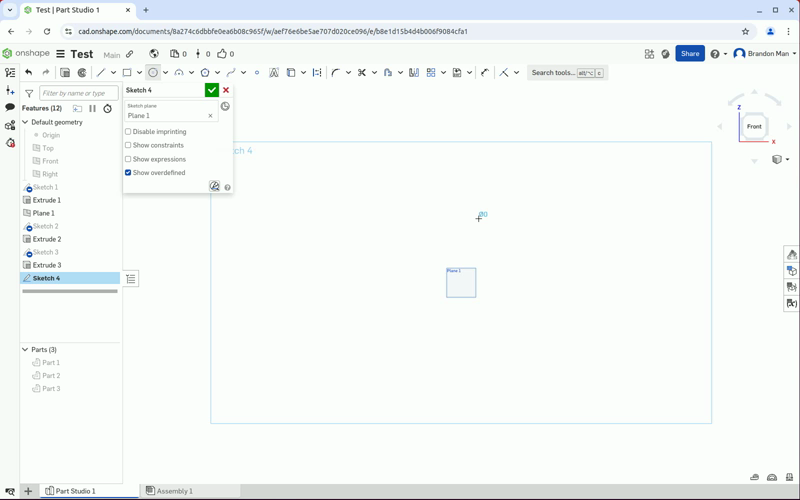
mouse_move(485, 218)
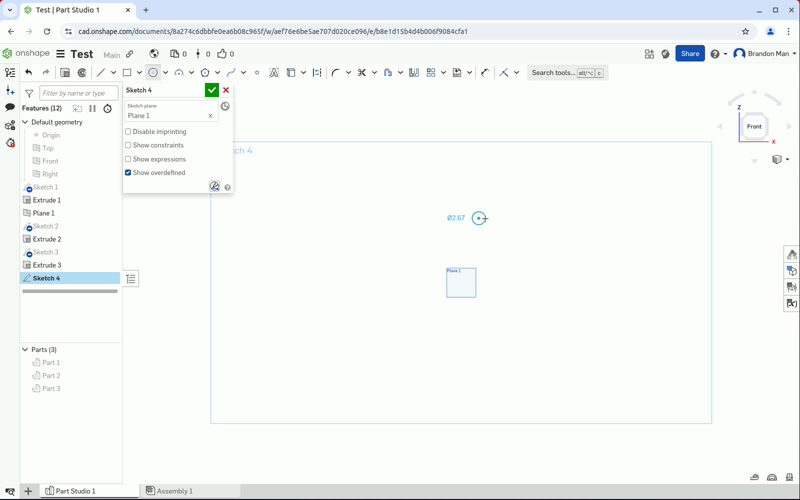
click(485, 218)
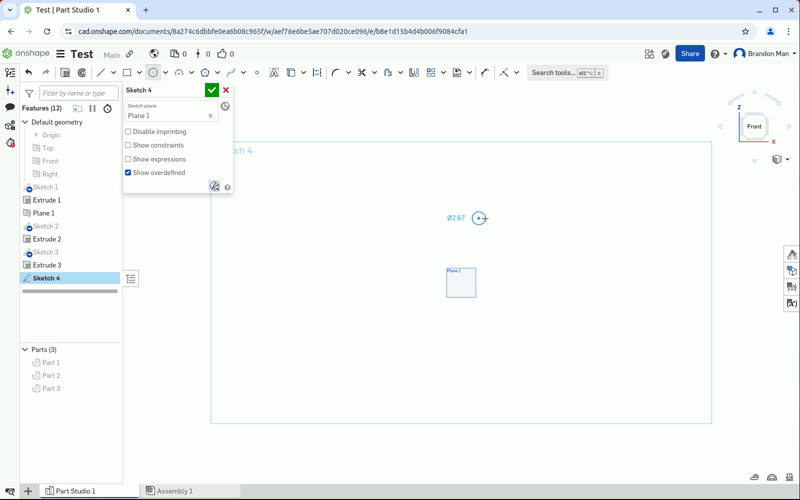
key(esc)
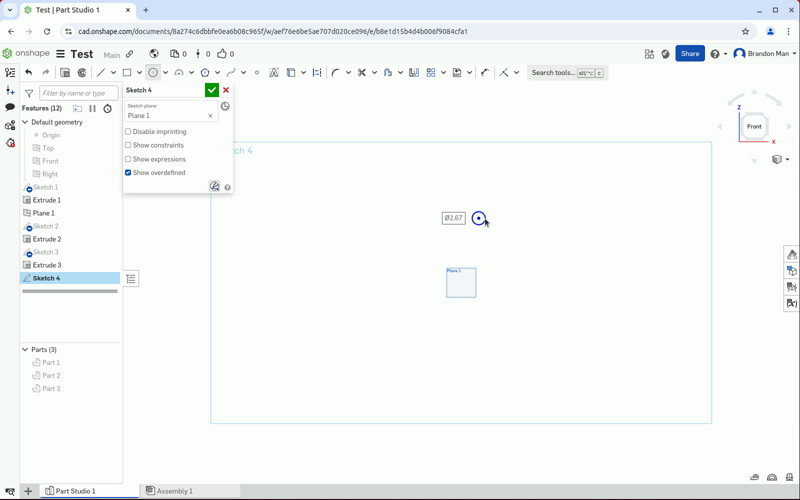
mouse_move(473, 218)
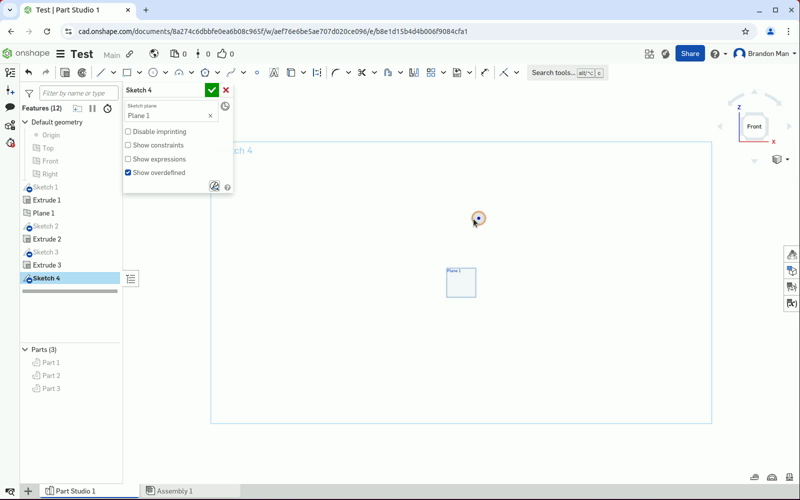
scroll(6)
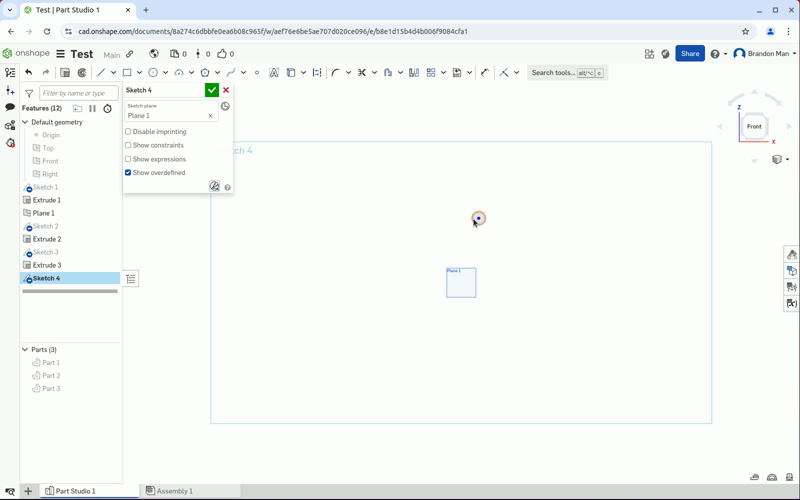
scroll(6)
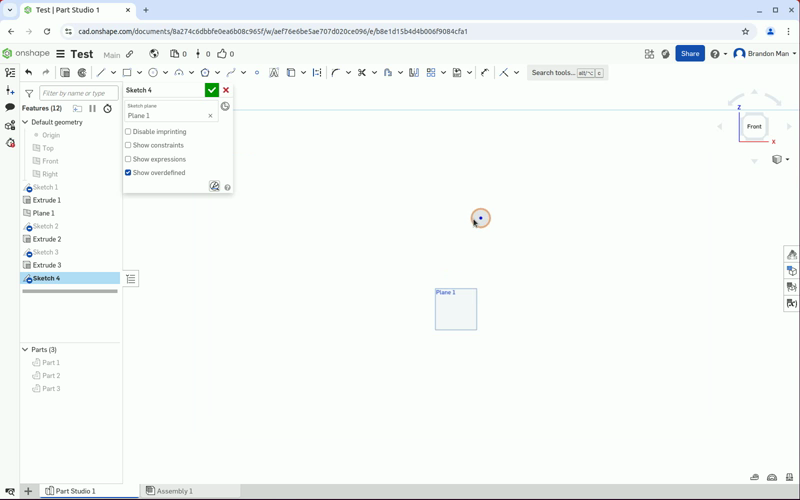
scroll(6)
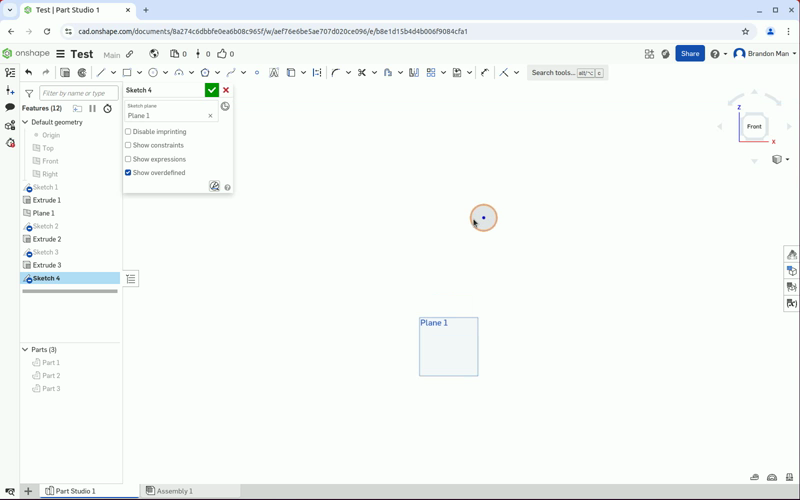
scroll(6)
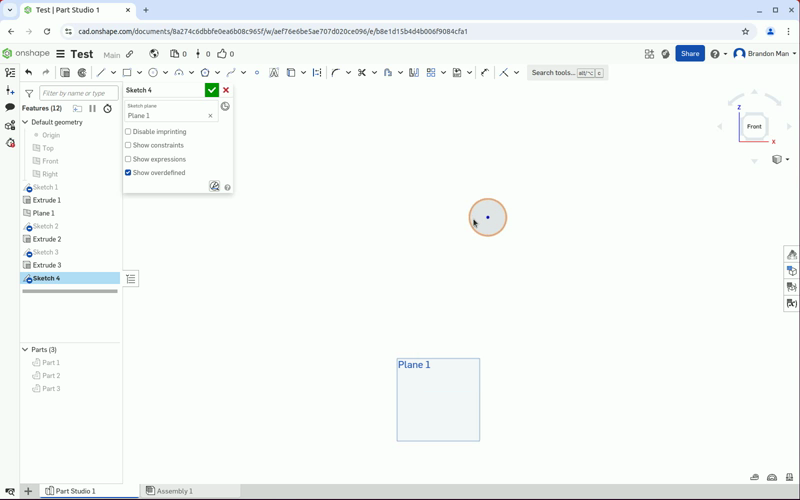
scroll(6)
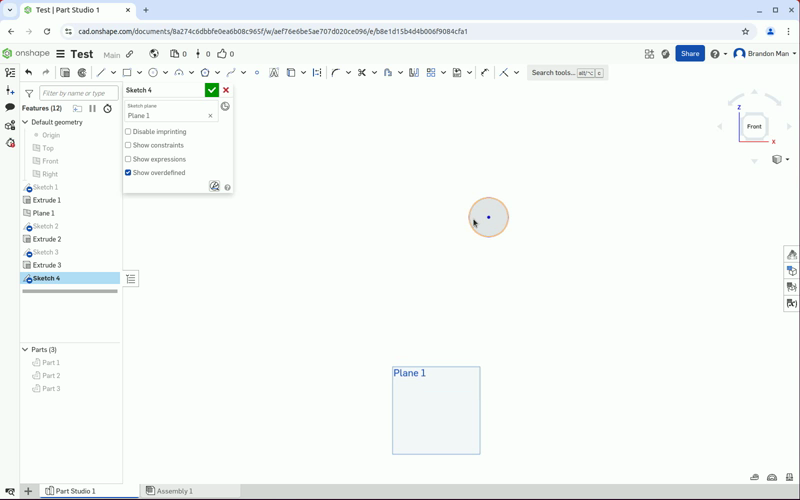
scroll(6)
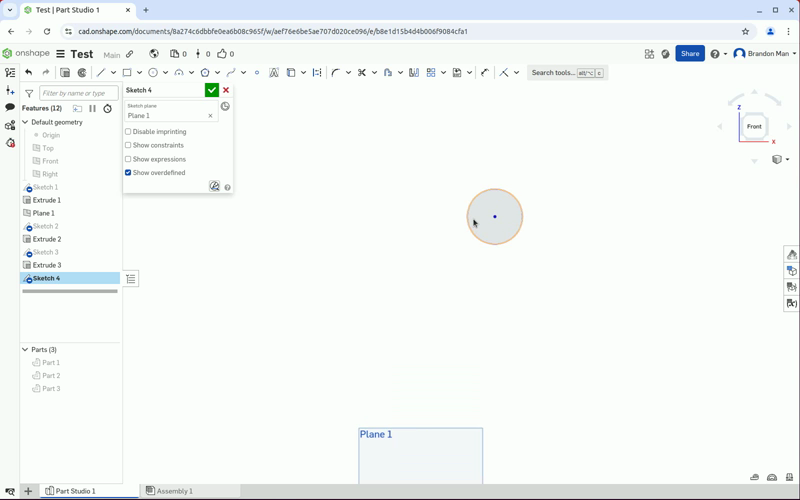
scroll(6)
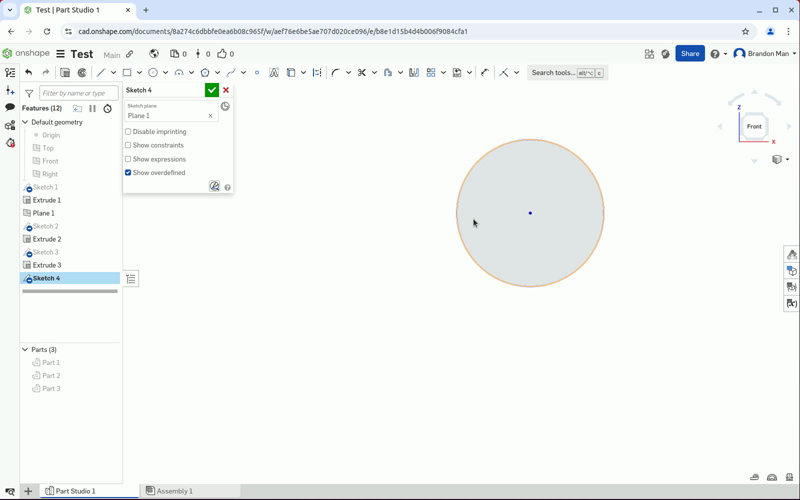
click(473, 218)
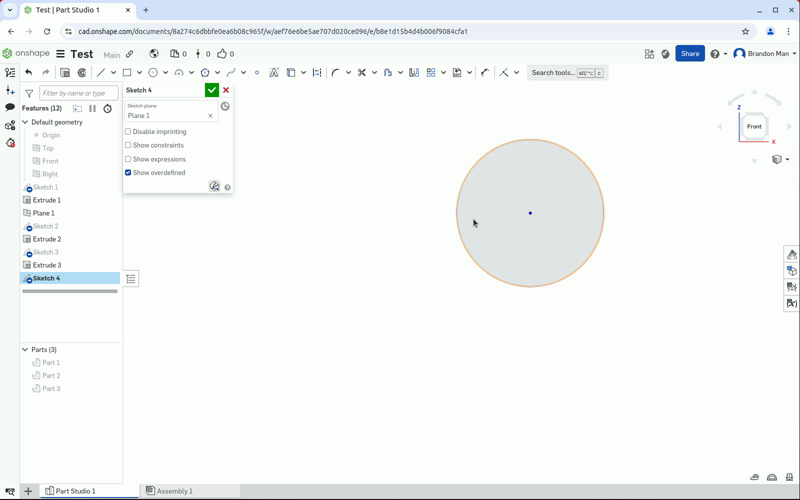
scroll(-6)
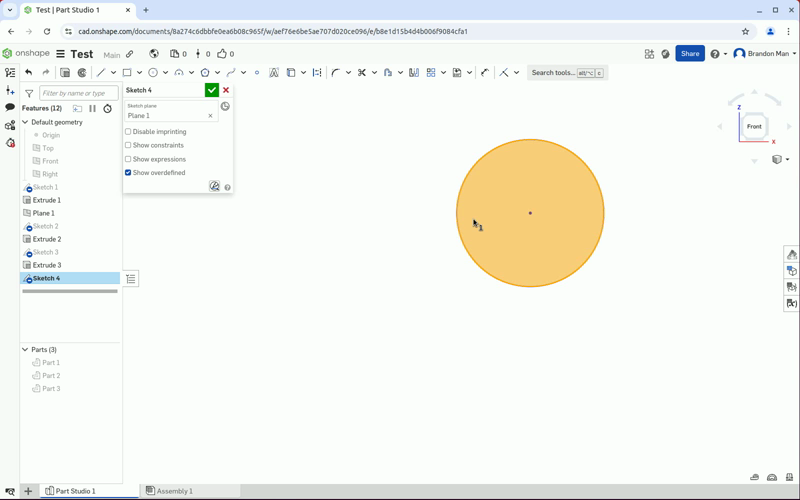
scroll(-6)
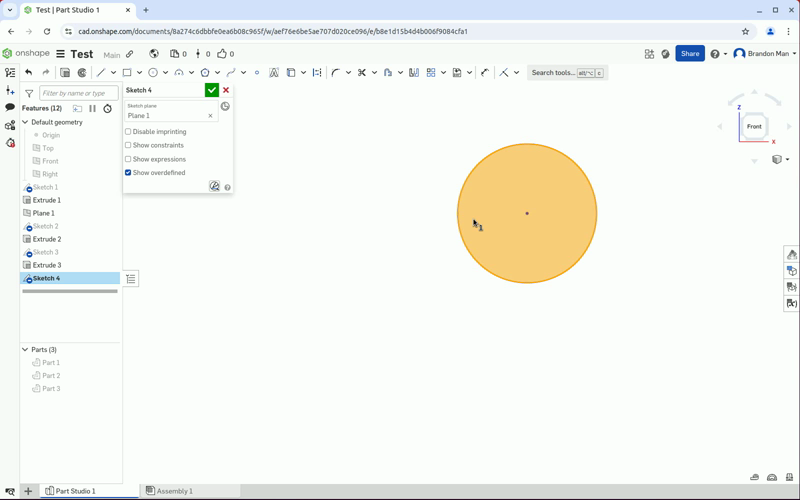
scroll(-6)
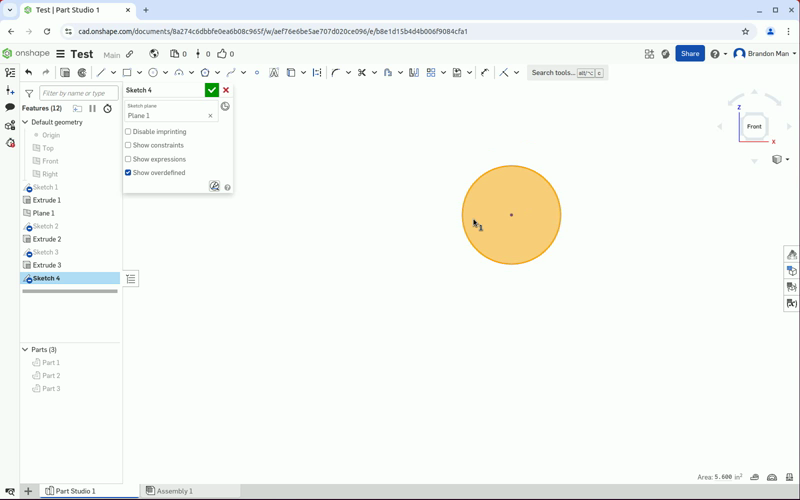
scroll(-6)
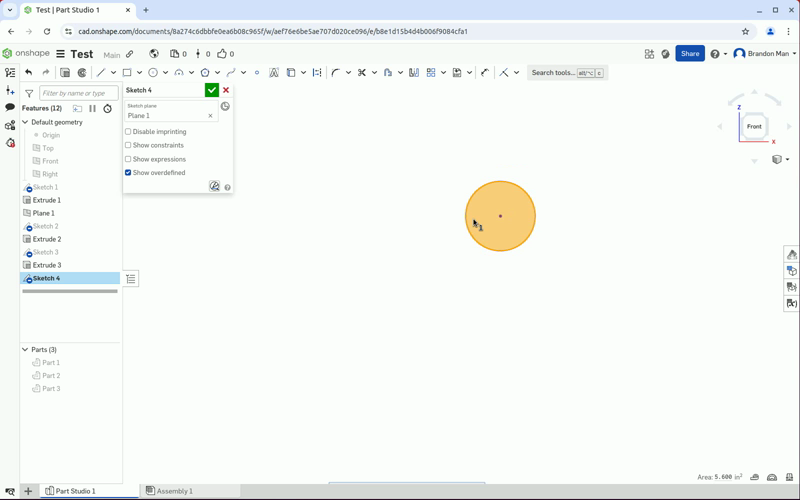
scroll(-6)
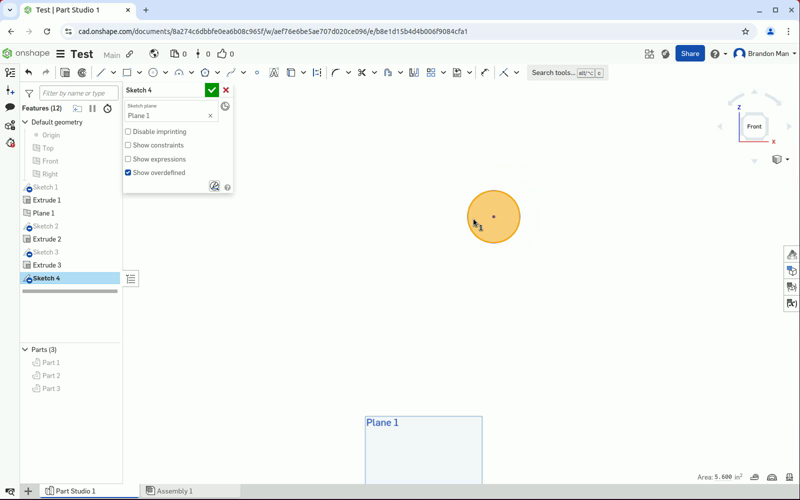
scroll(-6)
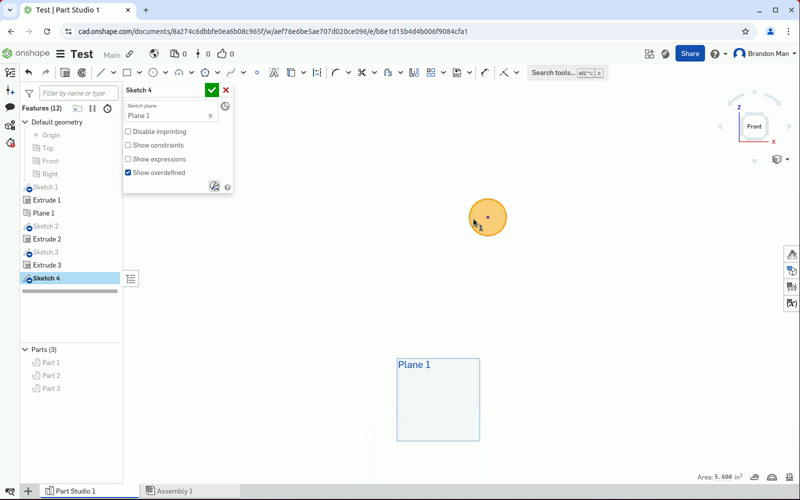
scroll(-6)
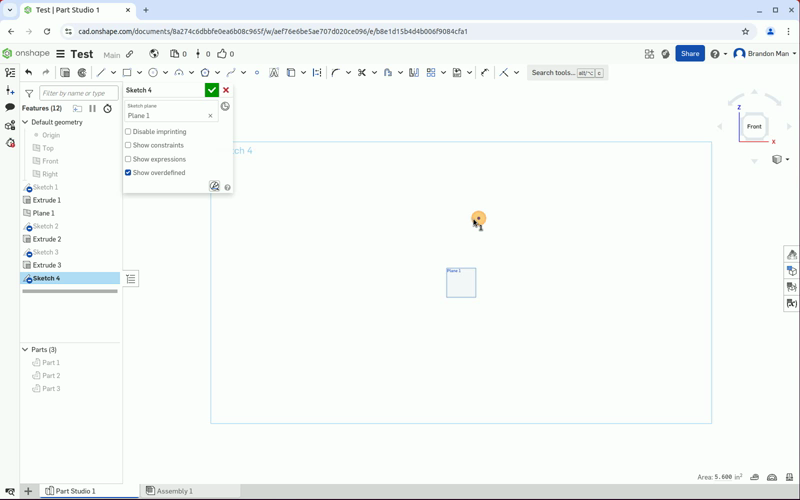
mouse_move(73, 352)
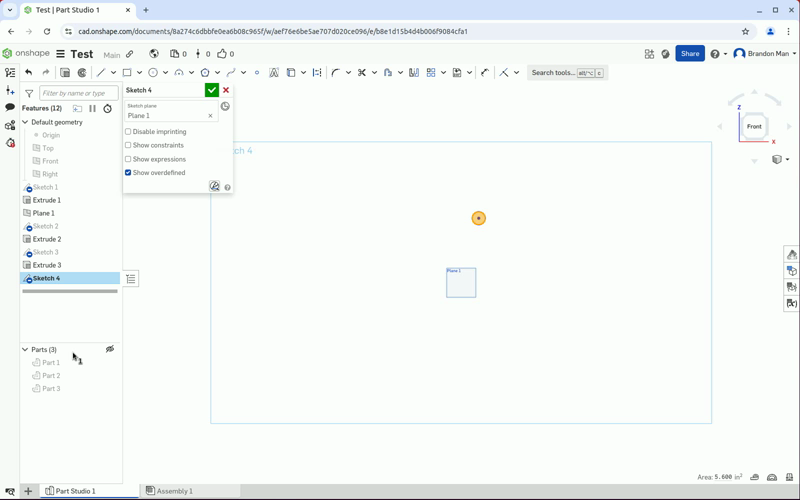
key(shift+y)
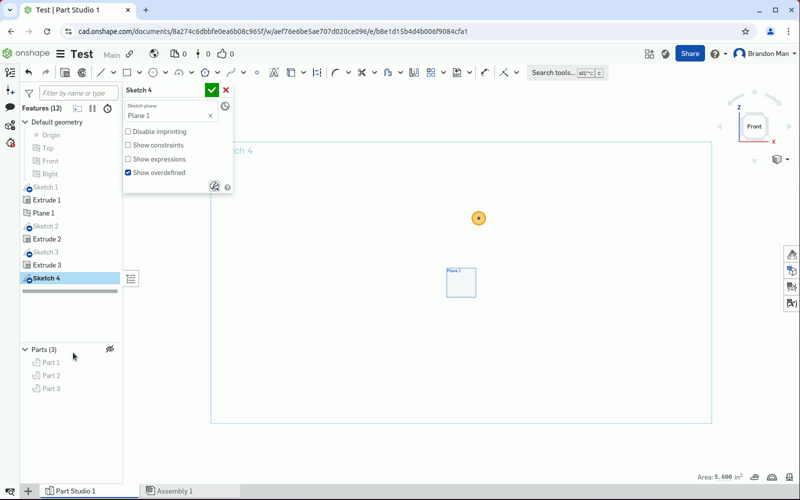
key(shift+e)
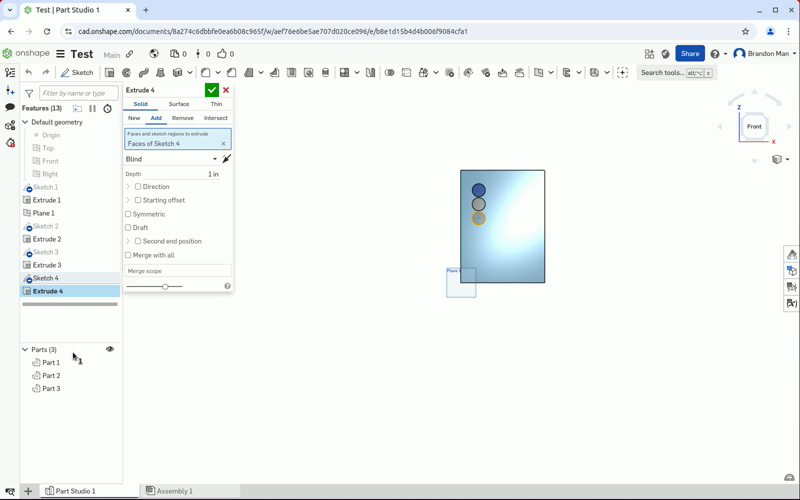
mouse_move(143, 106)
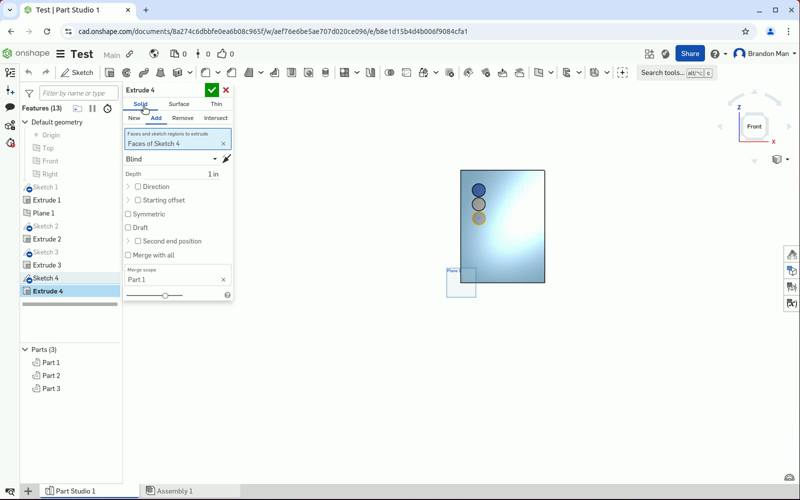
click(143, 106)
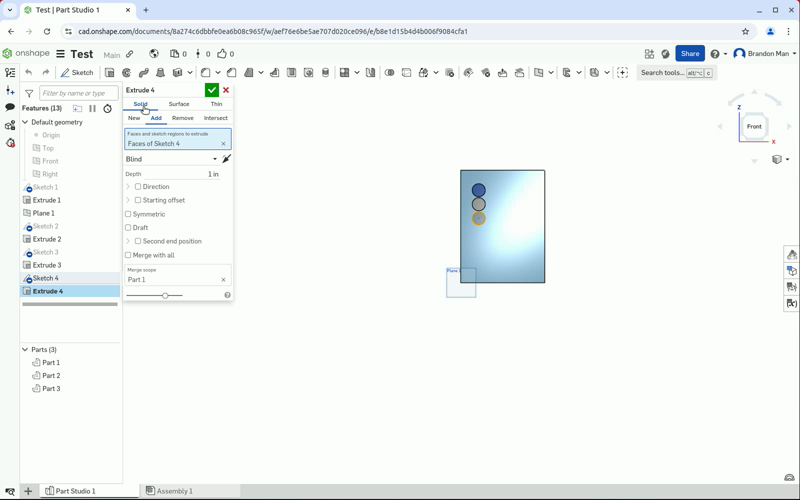
mouse_move(137, 120)
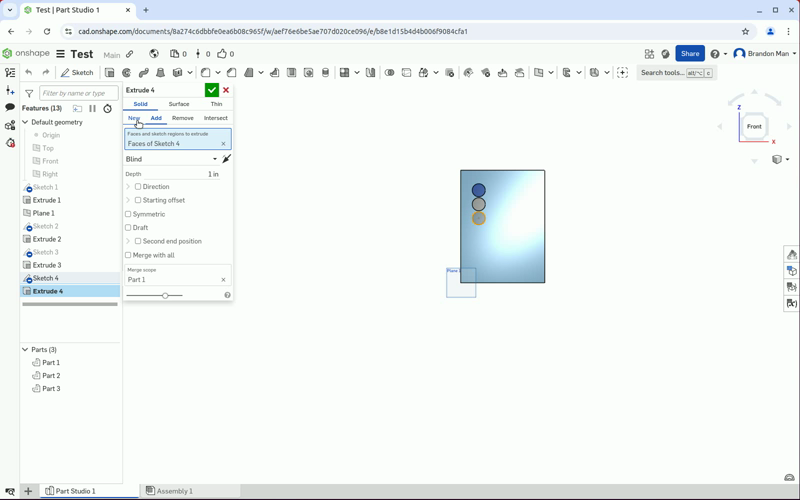
click(137, 120)
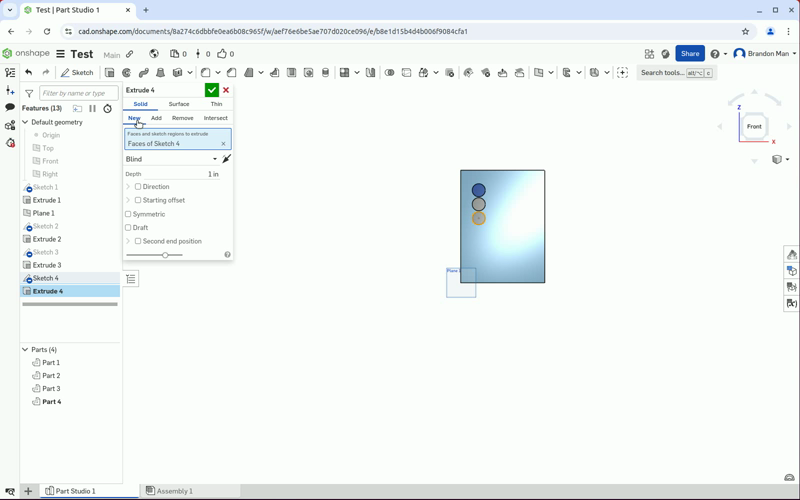
key(tab, 4)
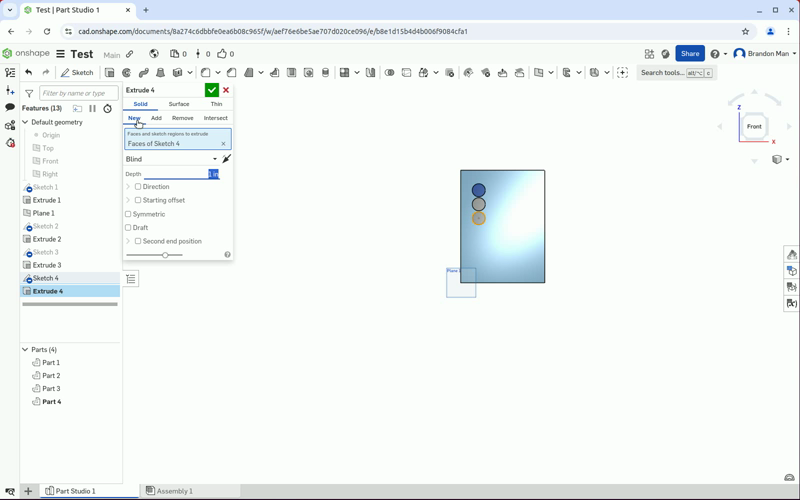
text(0.241)
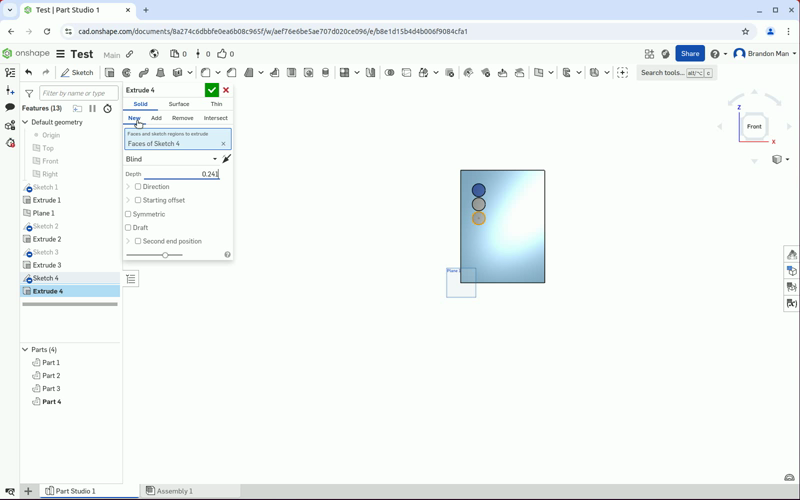
key(enter)
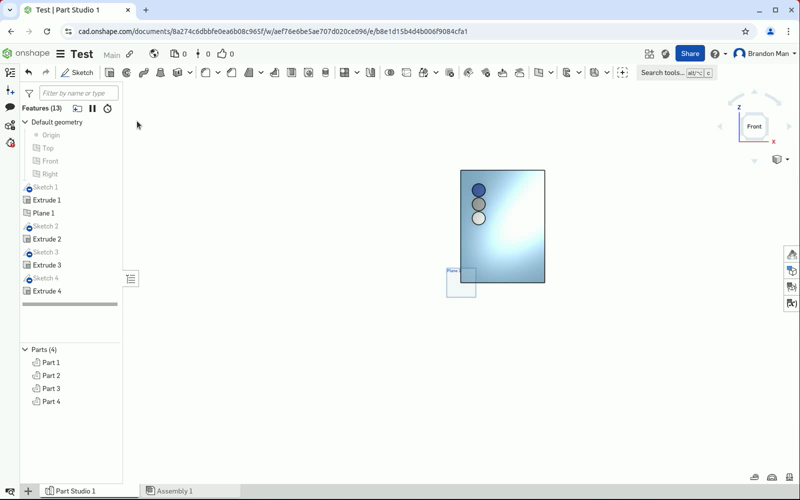
key(shift+h)
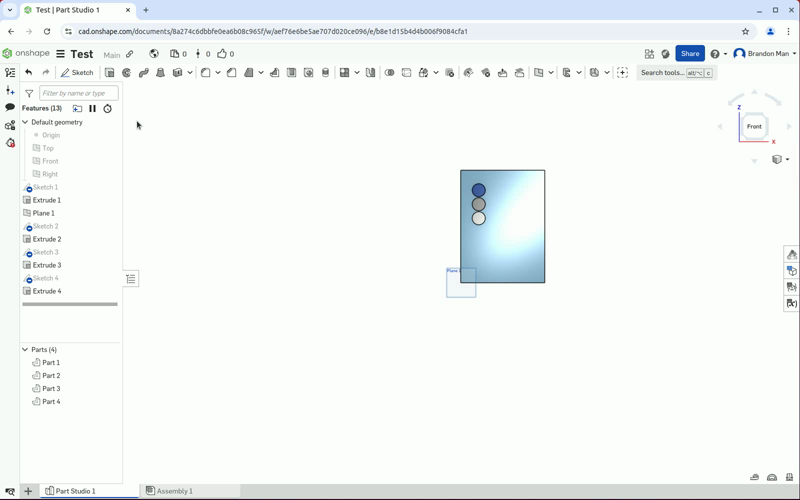
key(shift+h)
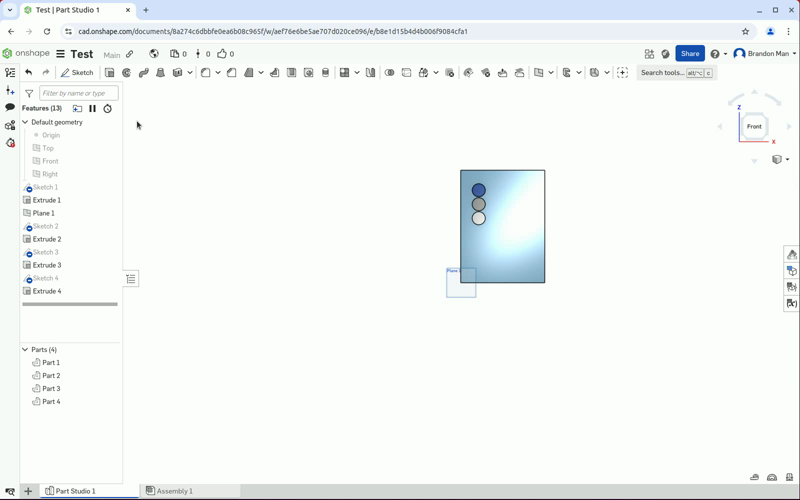
mouse_move(73, 189)
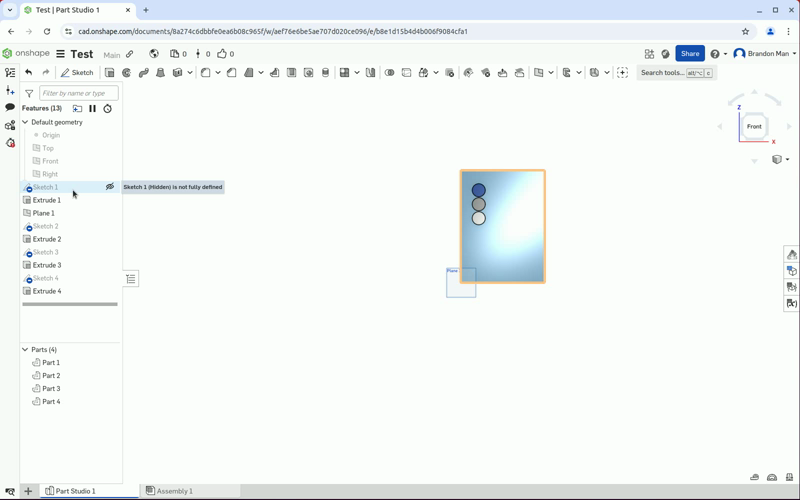
click(73, 189)
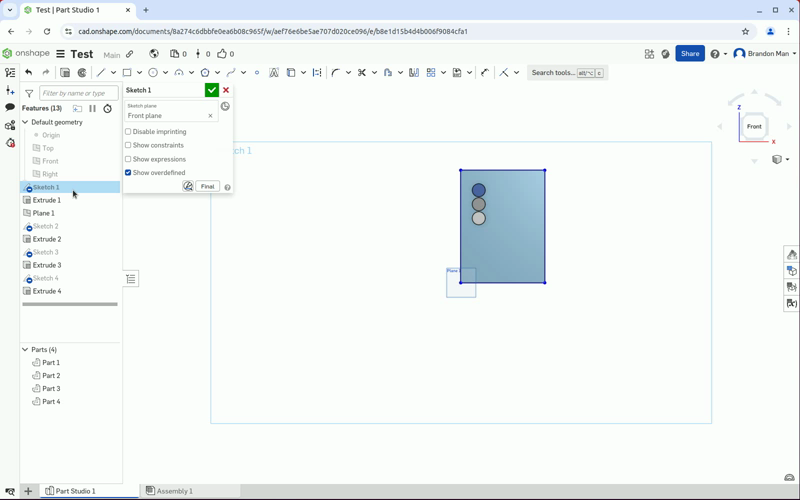
mouse_move(229, 92)
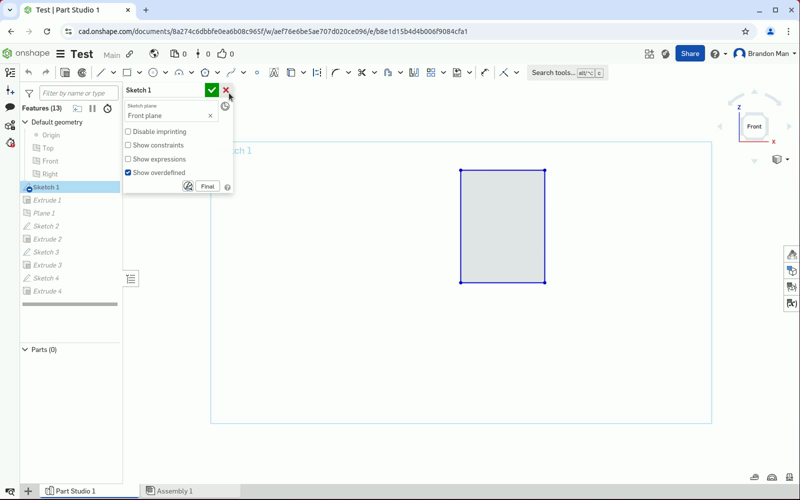
click(229, 92)
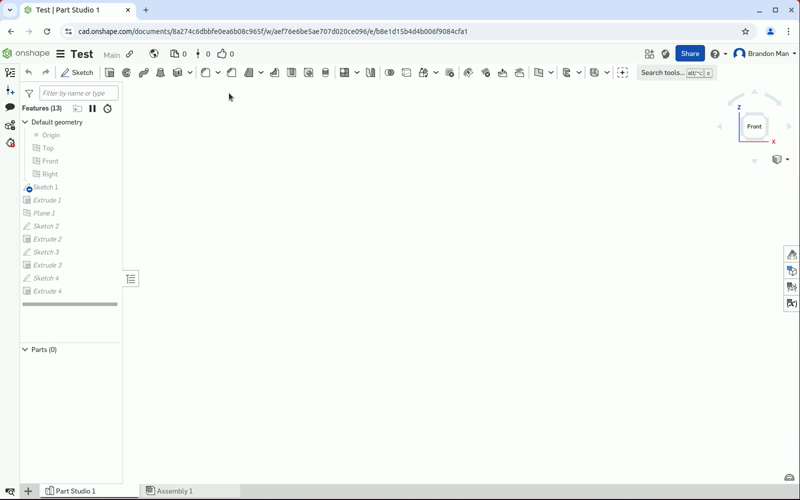
key(shift+s)
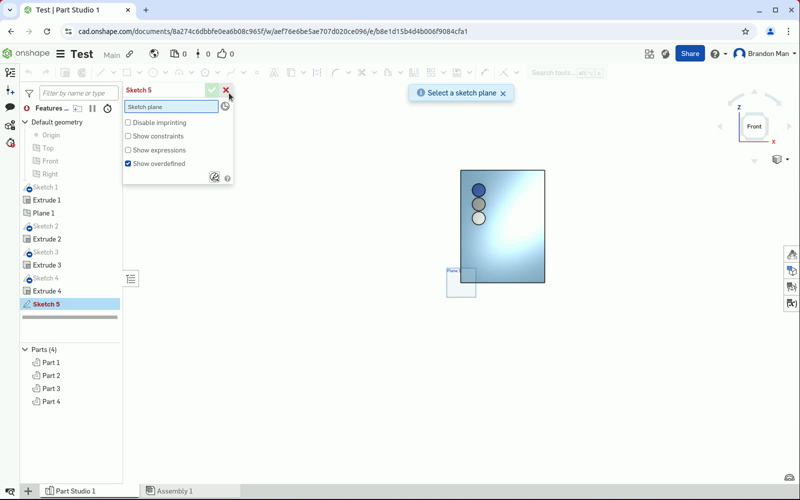
mouse_move(73, 215)
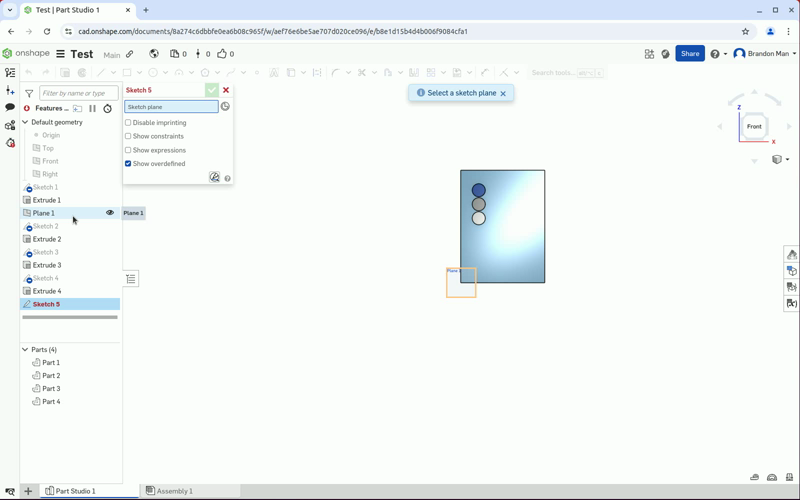
click(73, 215)
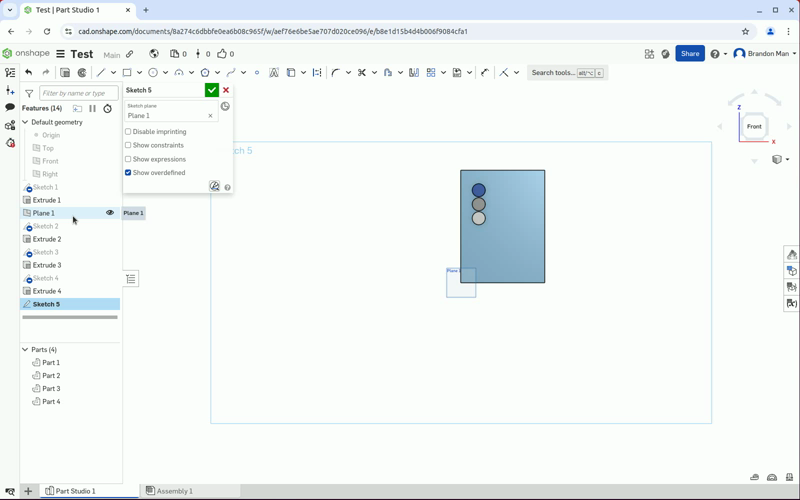
mouse_move(73, 352)
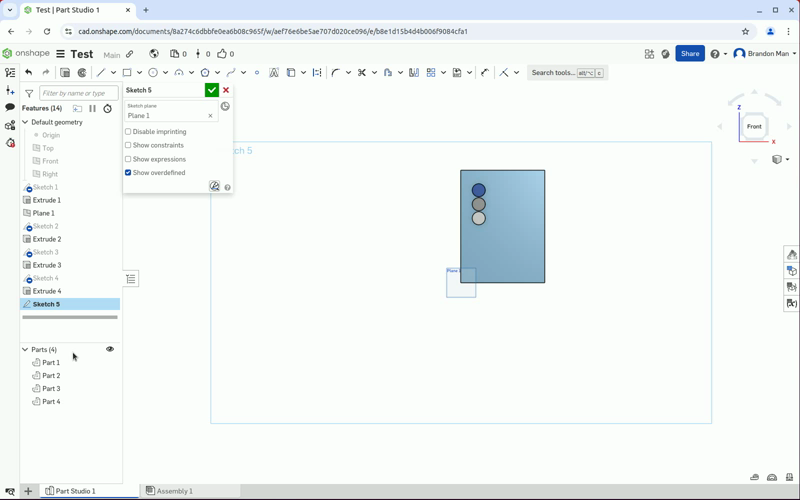
key(y)
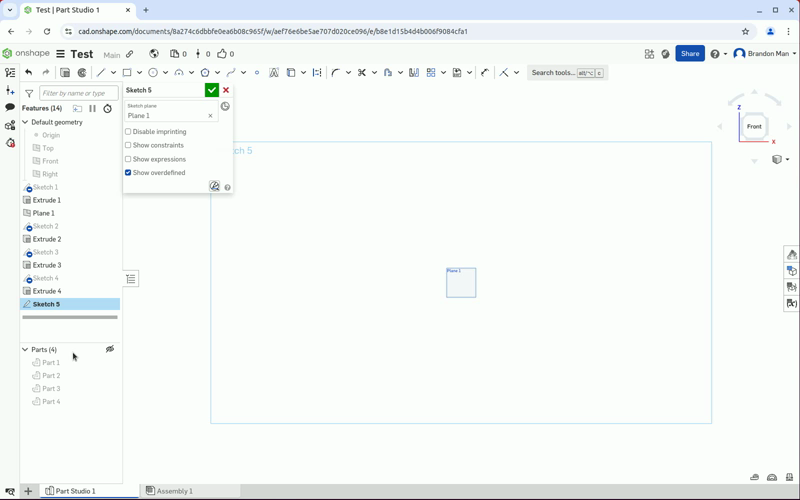
key(c)
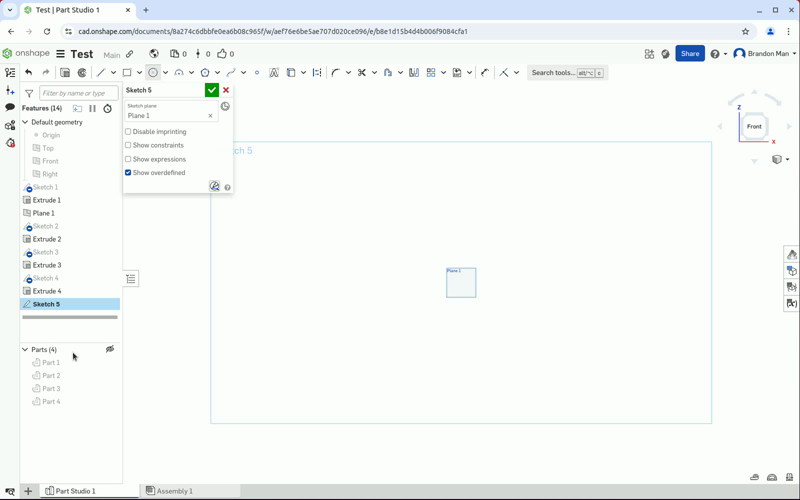
key_down(shift)
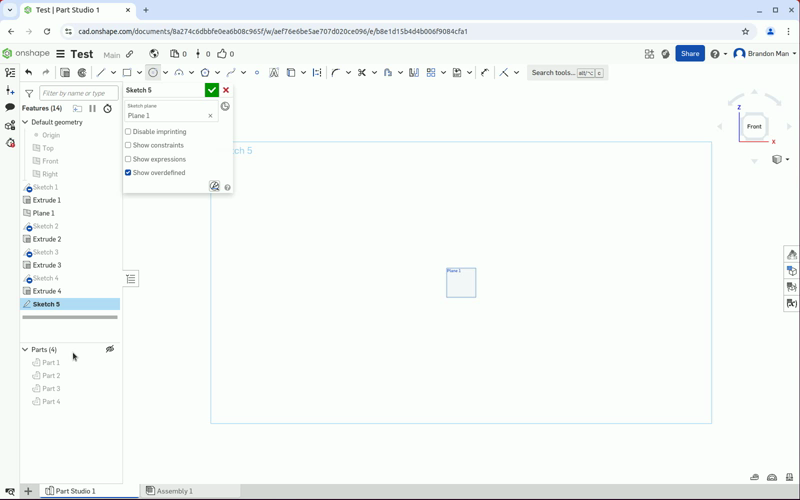
mouse_move(478, 232)
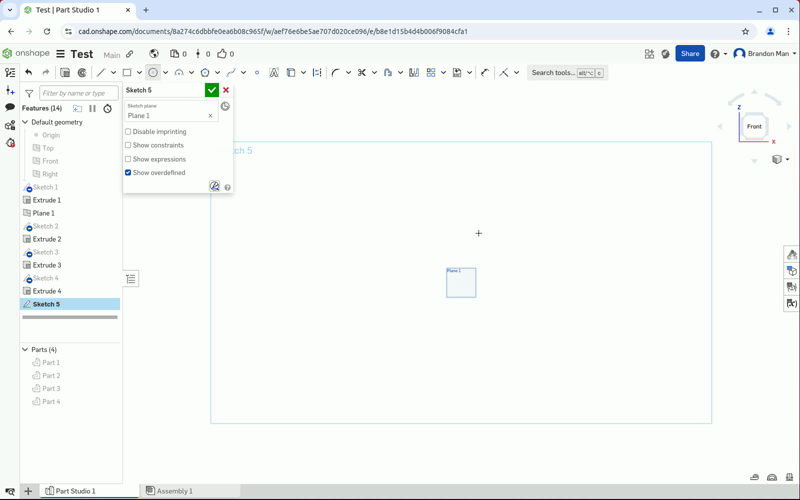
click(478, 232)
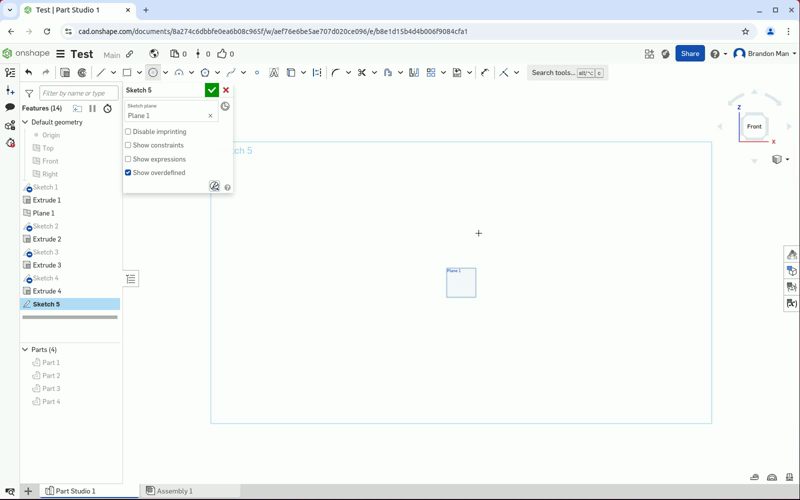
key_up(shift)
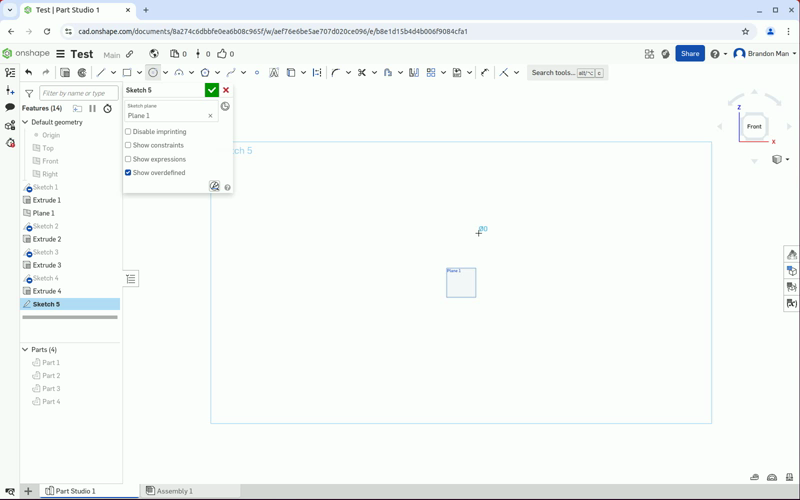
mouse_move(485, 232)
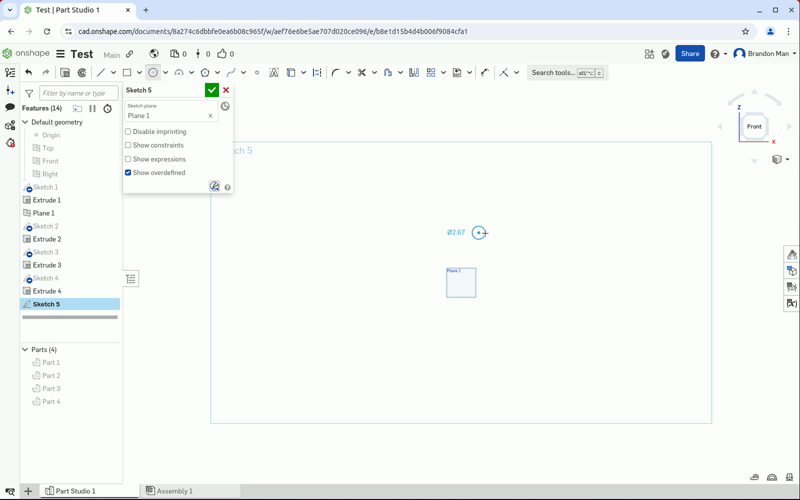
click(485, 232)
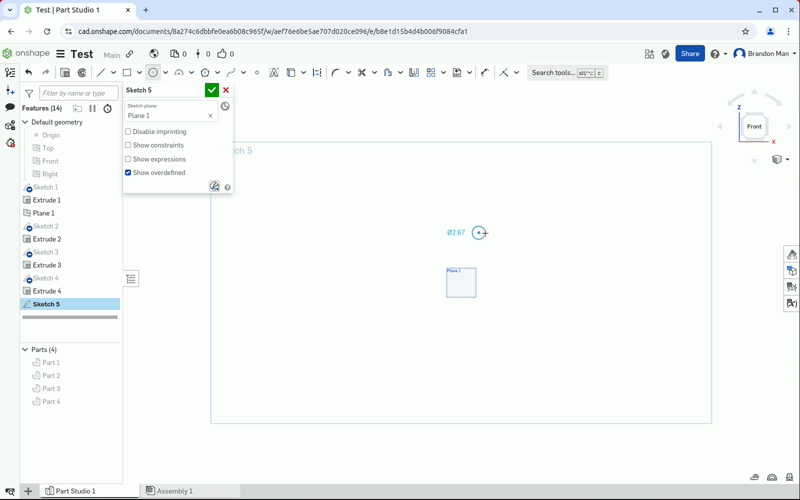
key(esc)
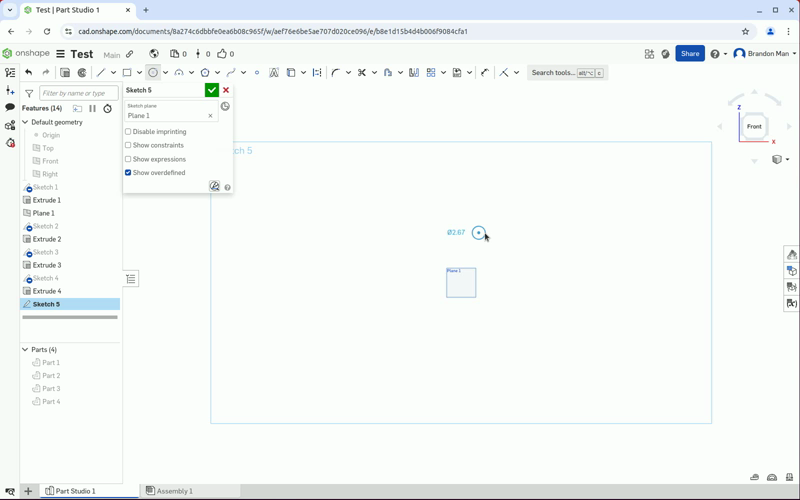
mouse_move(478, 233)
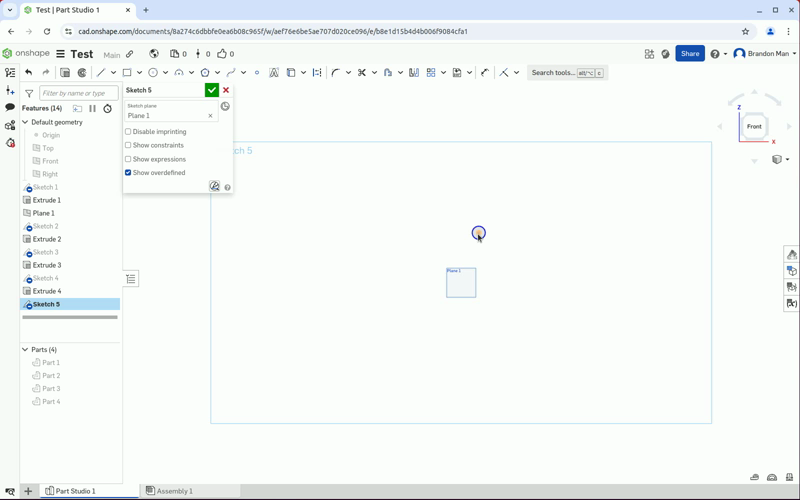
scroll(6)
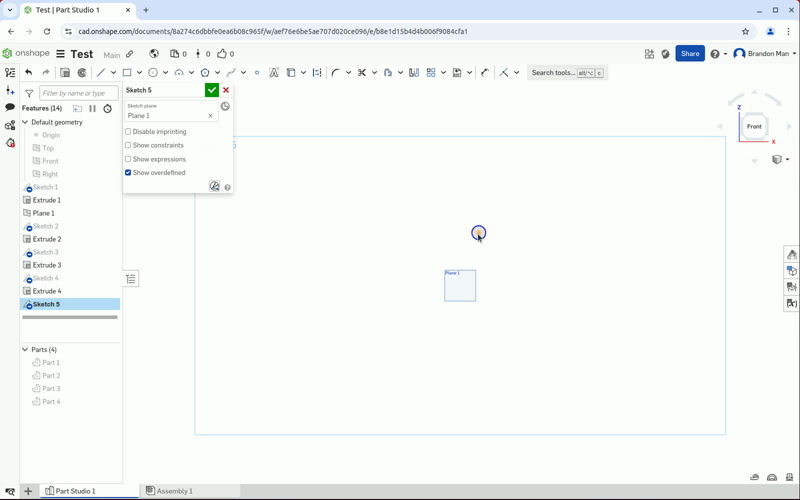
scroll(6)
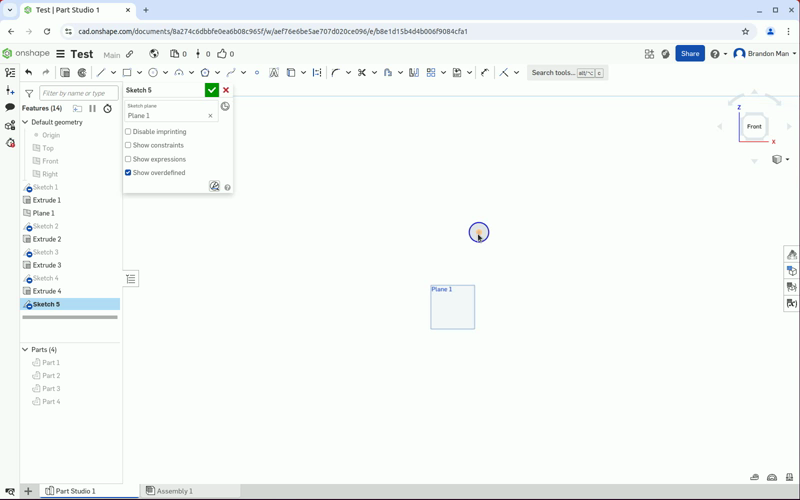
scroll(6)
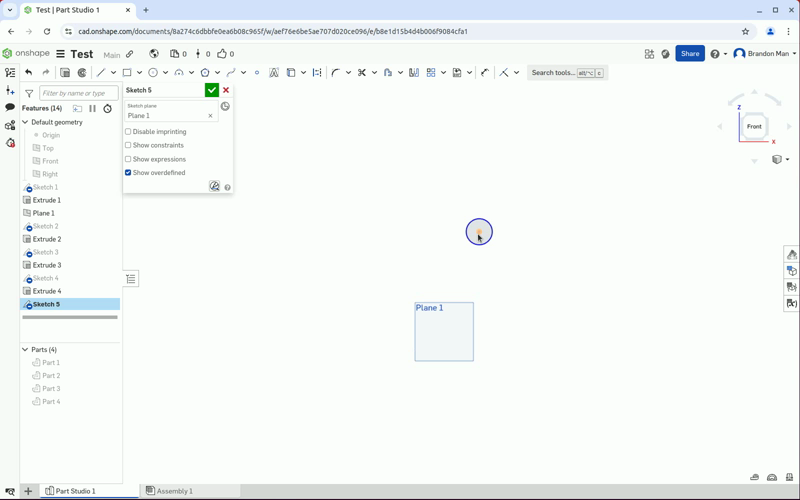
scroll(6)
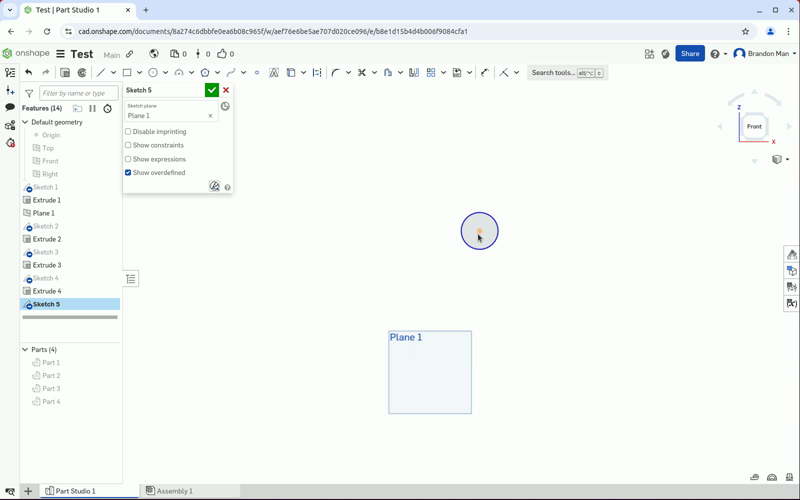
scroll(6)
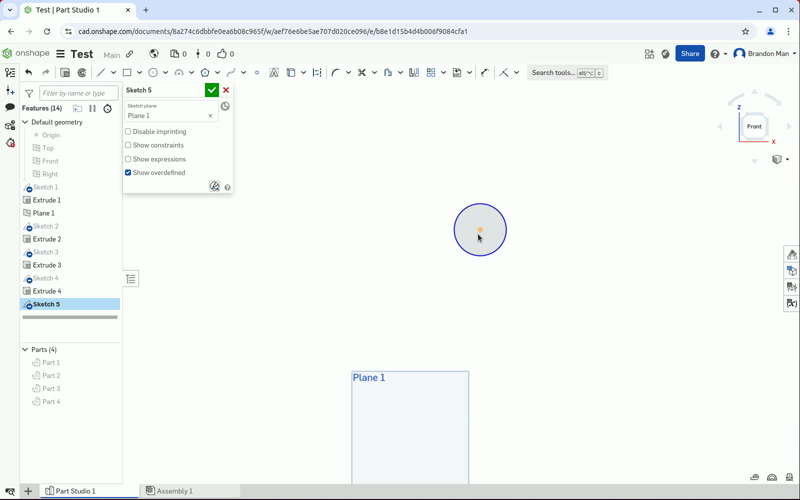
scroll(6)
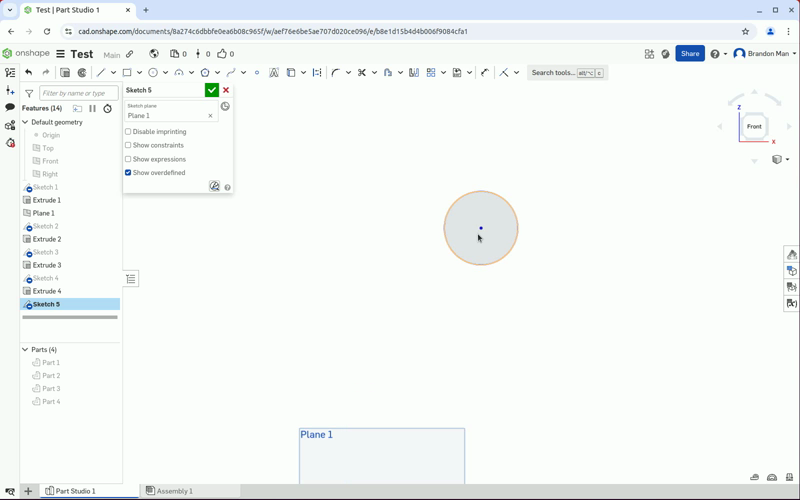
scroll(6)
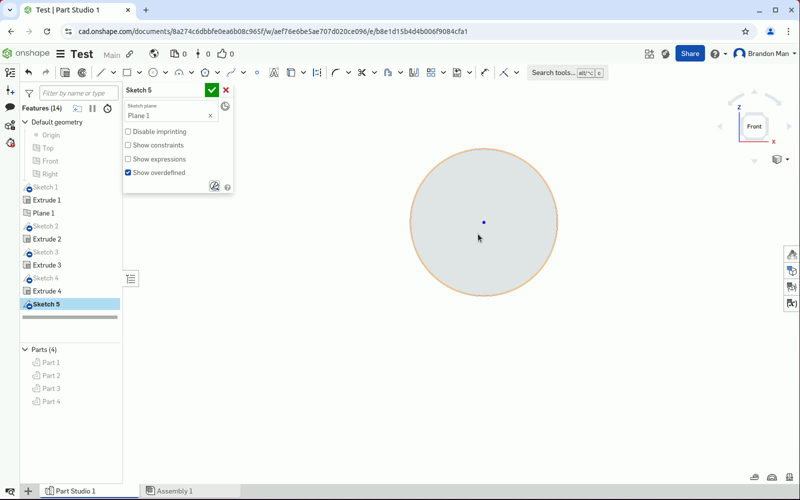
click(478, 233)
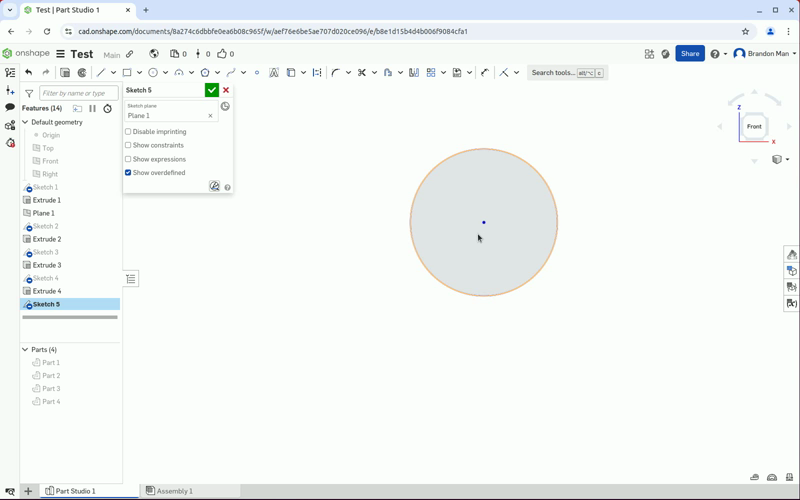
scroll(-6)
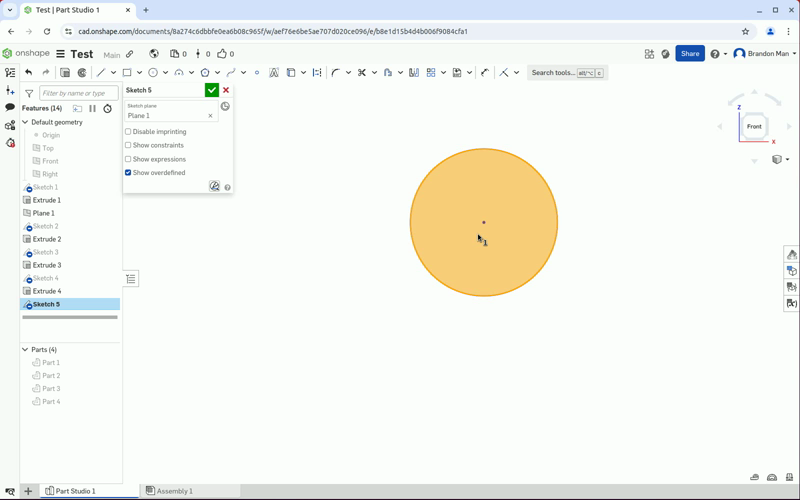
scroll(-6)
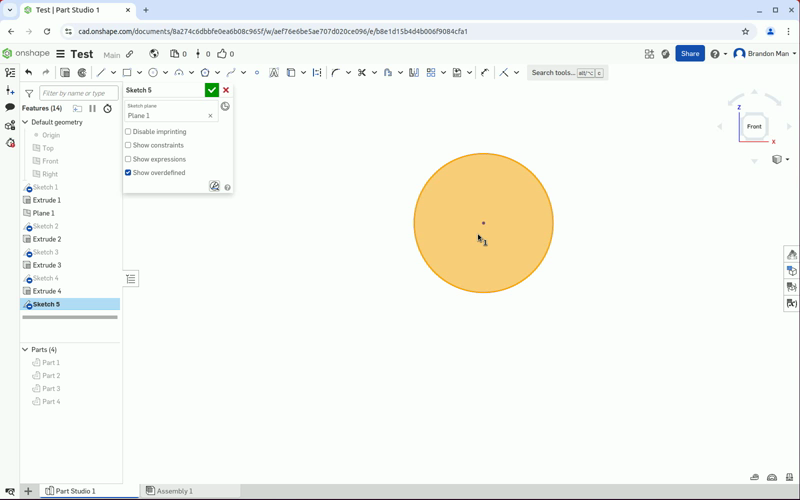
scroll(-6)
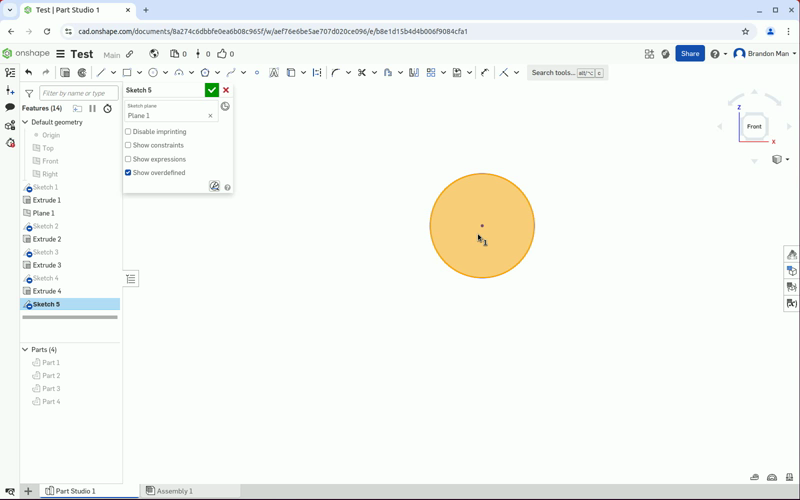
scroll(-6)
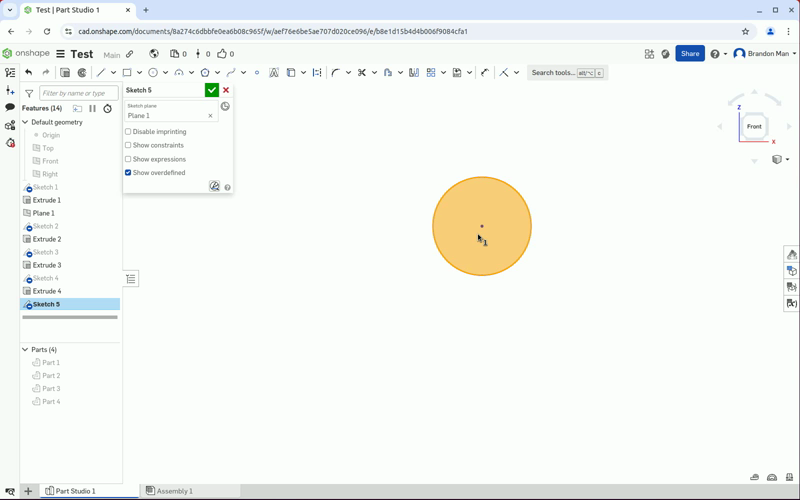
scroll(-6)
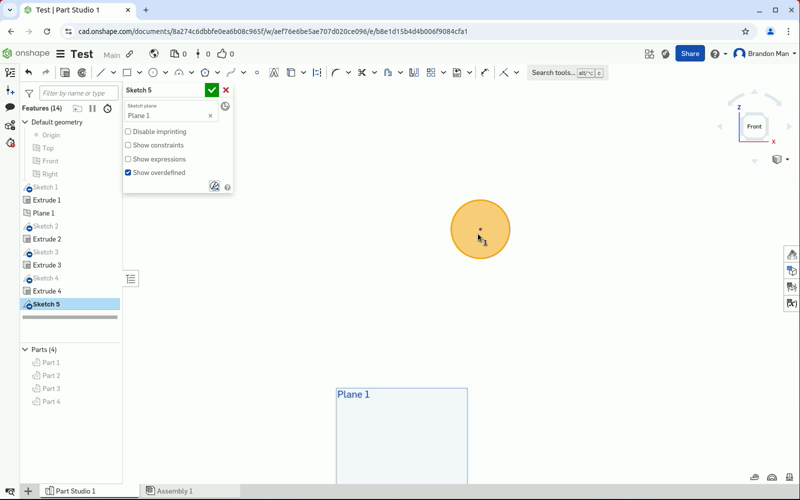
scroll(-6)
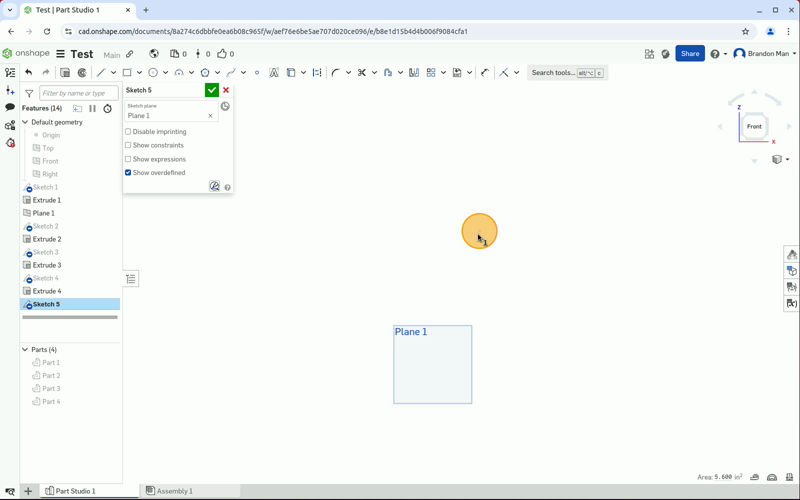
scroll(-6)
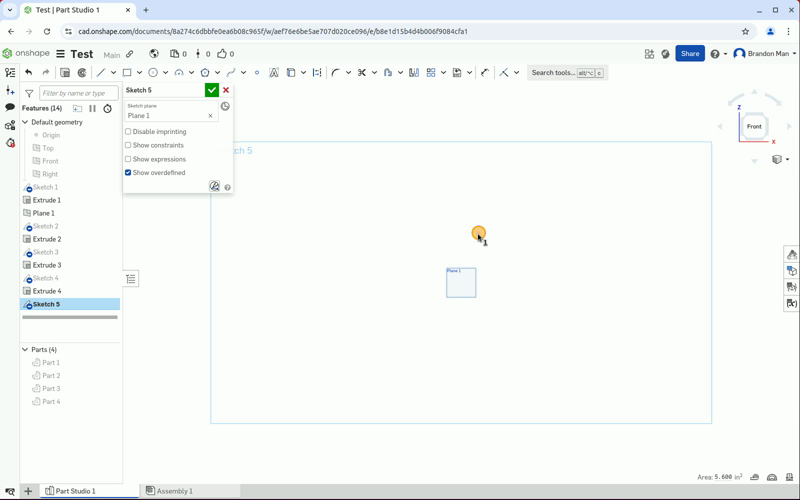
mouse_move(73, 352)
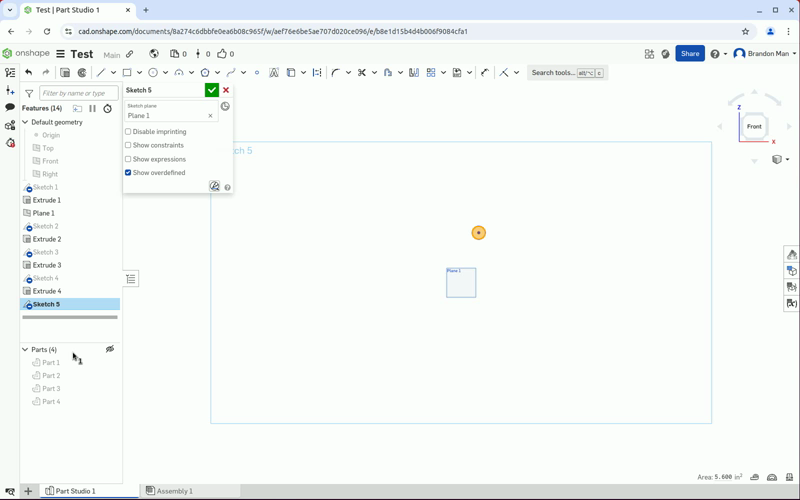
key(shift+y)
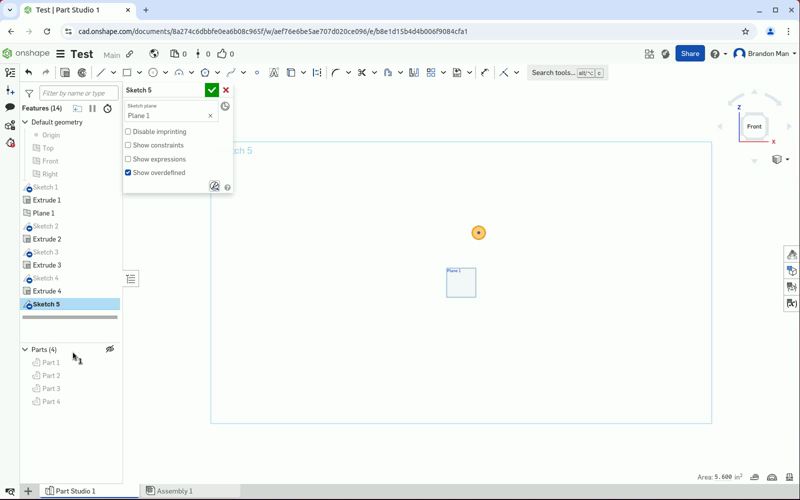
key(shift+e)
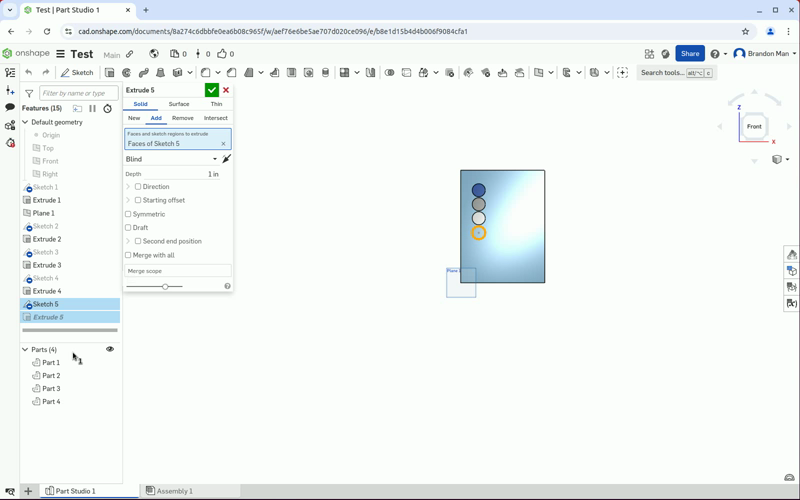
mouse_move(143, 106)
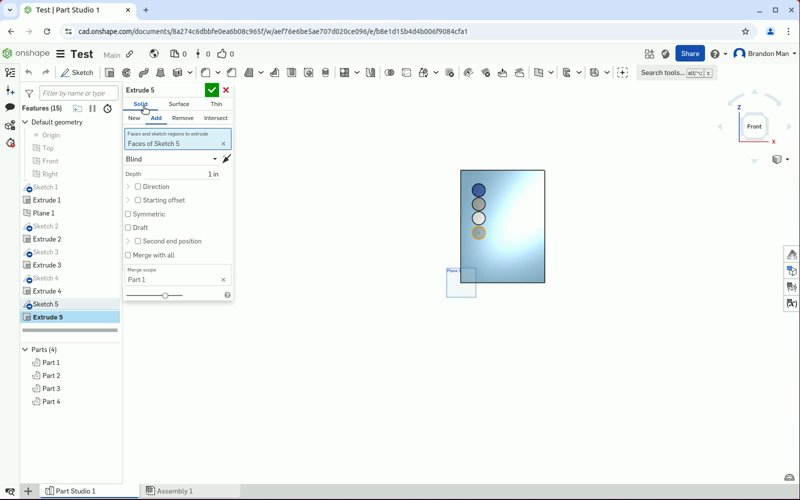
click(143, 106)
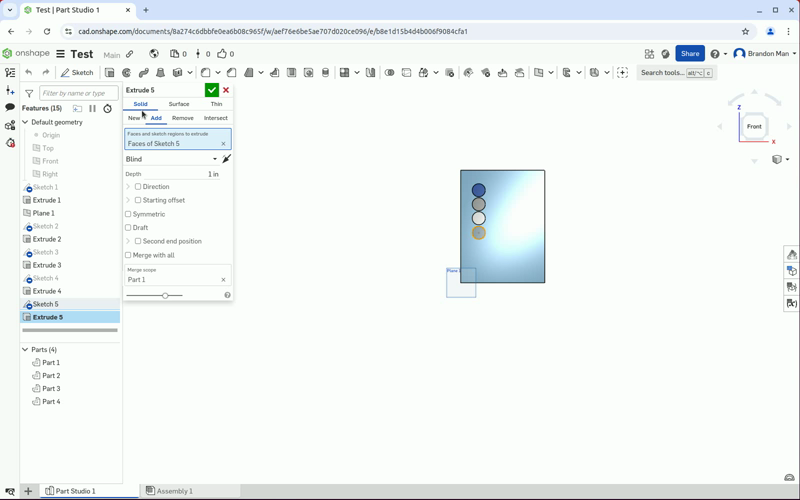
mouse_move(137, 120)
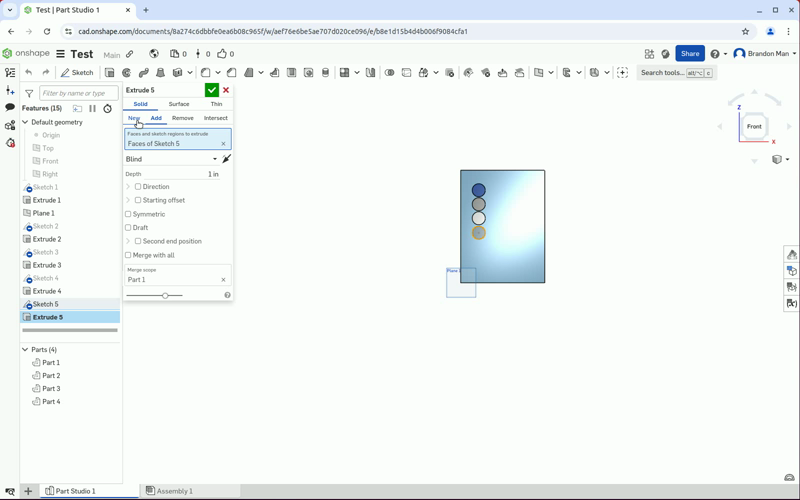
click(137, 120)
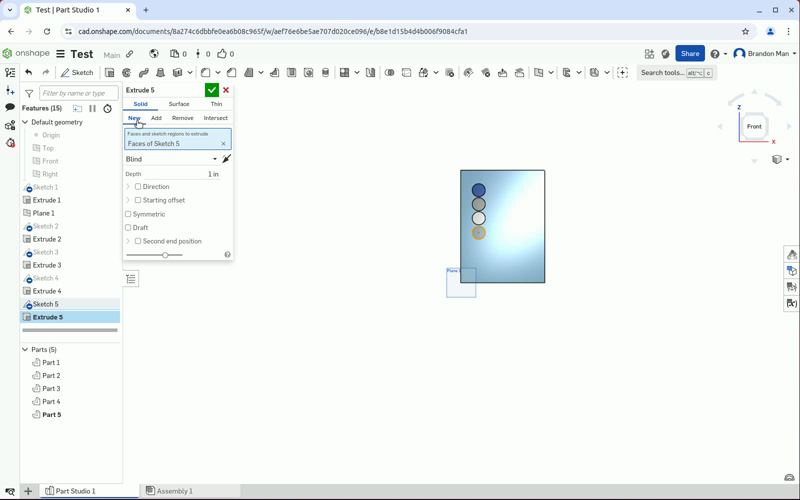
key(tab, 4)
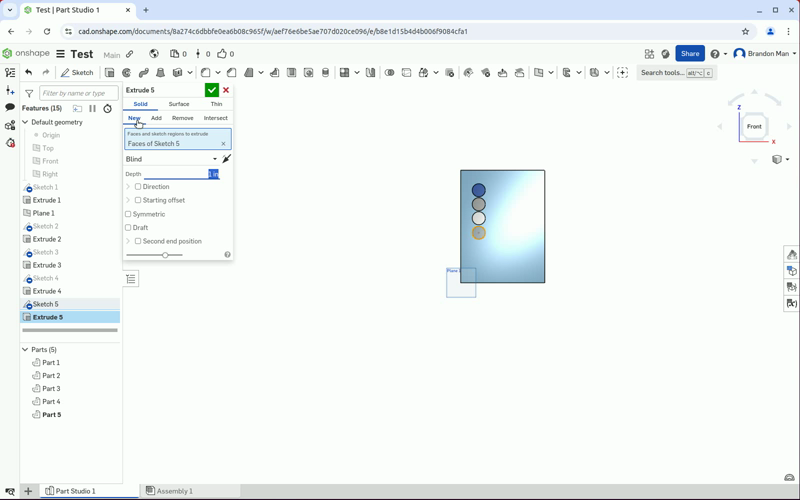
text(0.241)
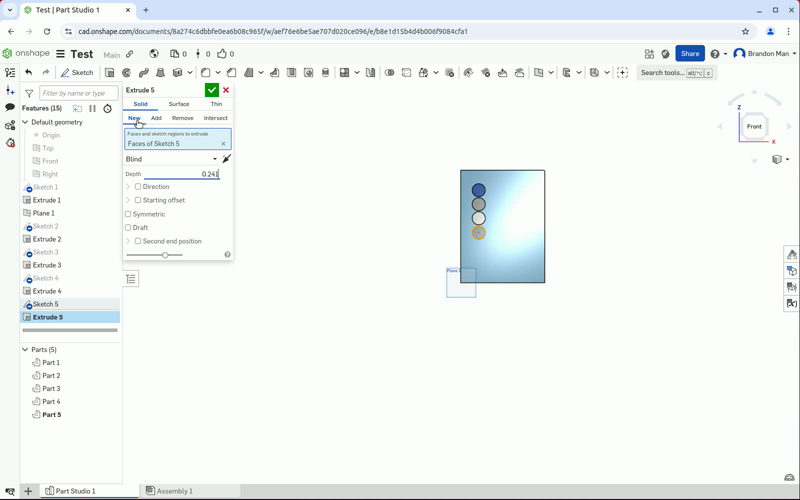
key(enter)
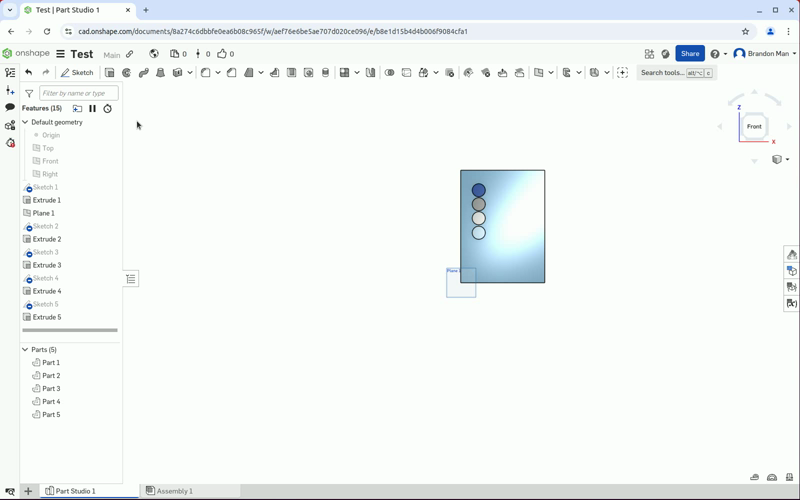
key(shift+h)
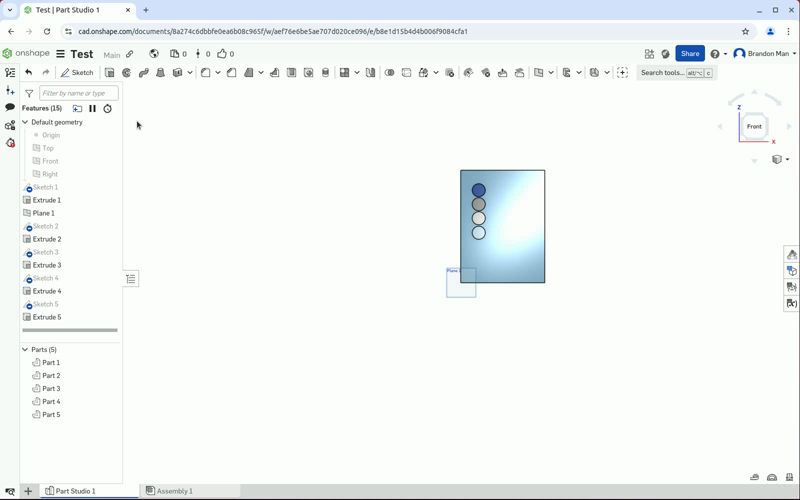
key(shift+h)
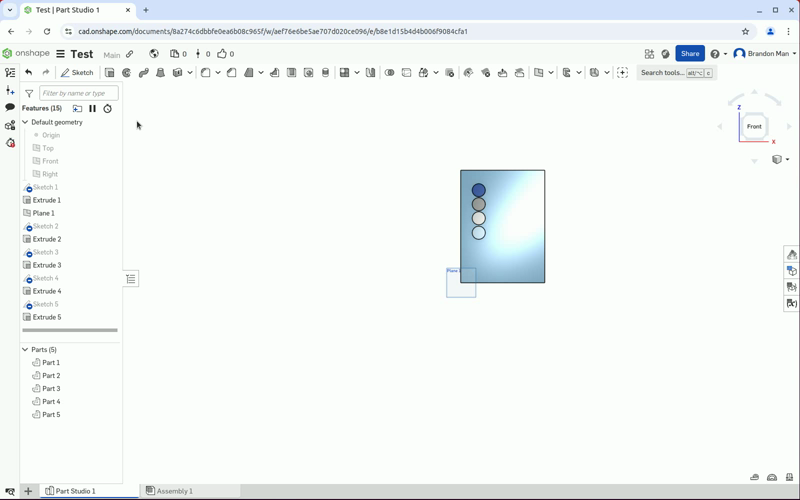
mouse_move(73, 189)
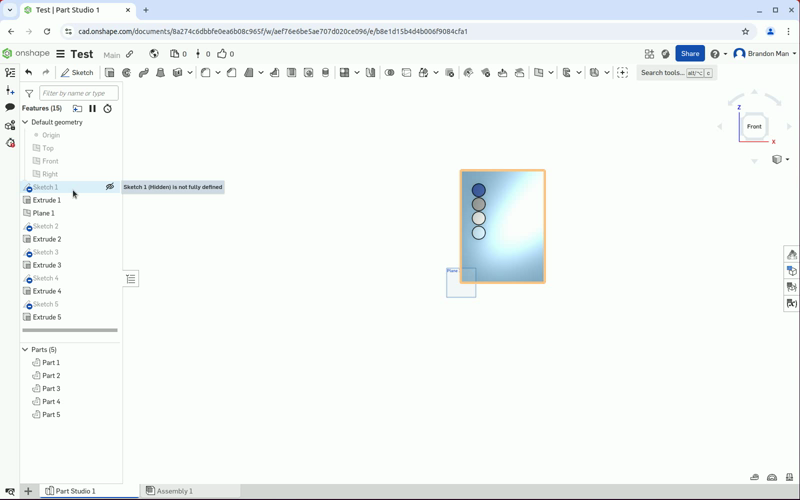
click(73, 189)
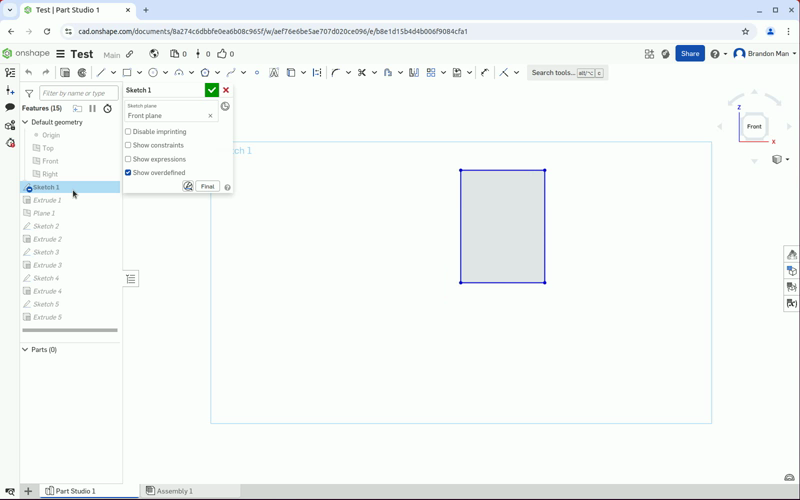
mouse_move(229, 92)
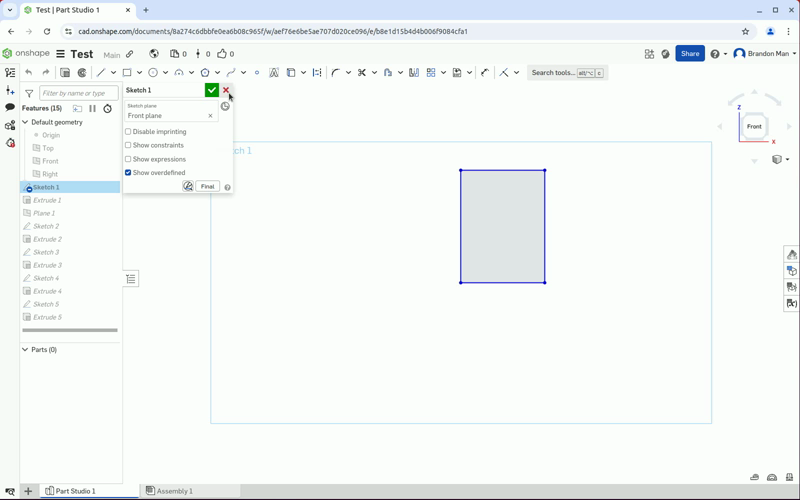
click(229, 92)
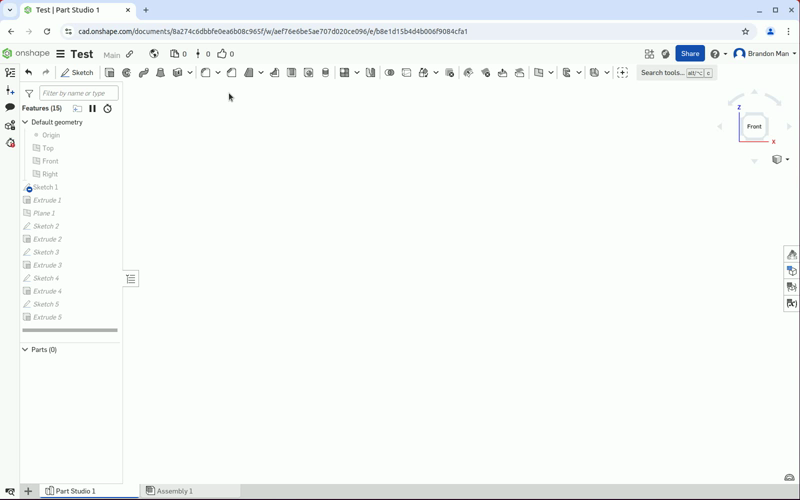
key(shift+s)
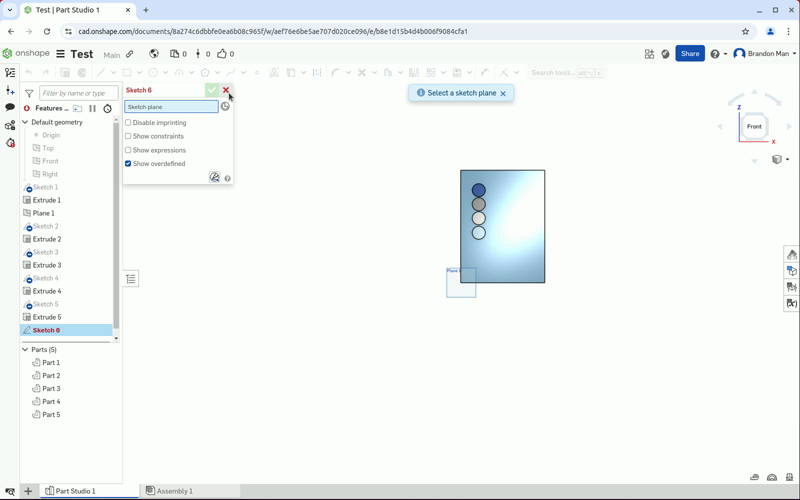
mouse_move(69, 215)
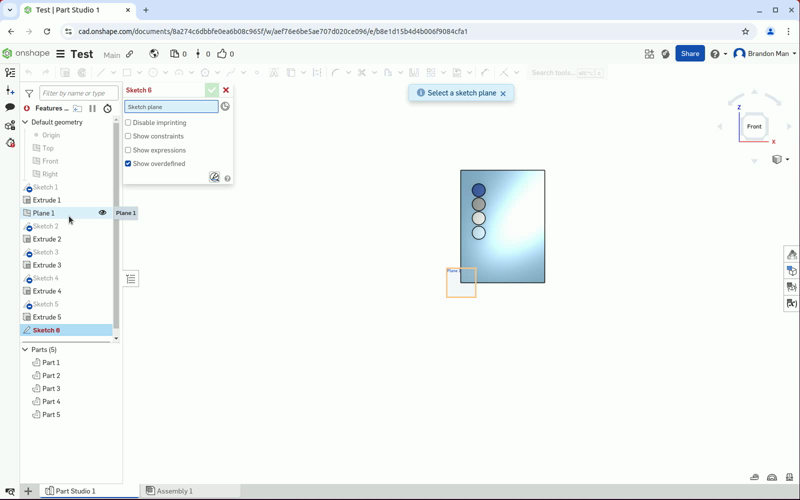
click(69, 215)
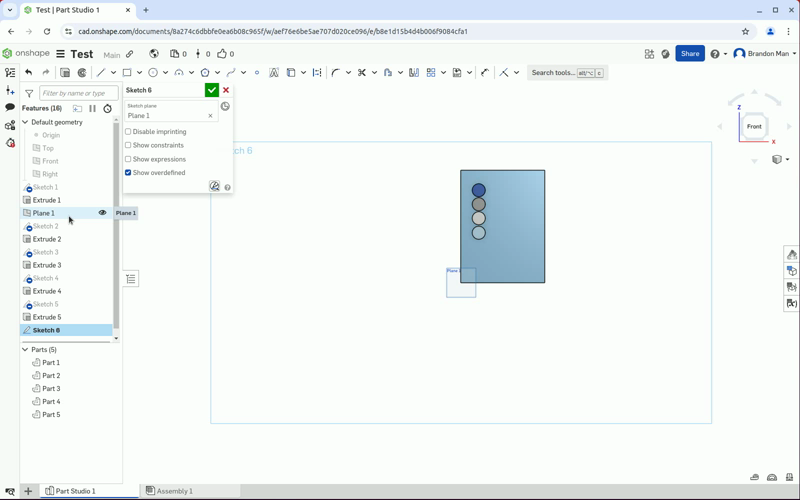
mouse_move(73, 352)
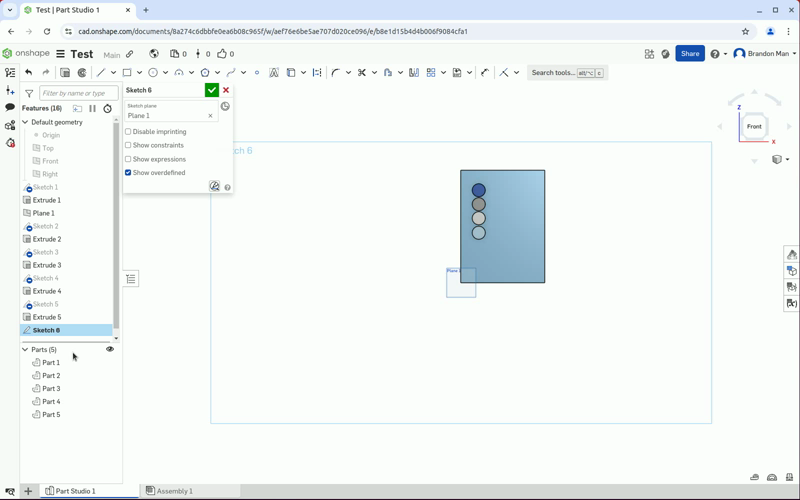
key(y)
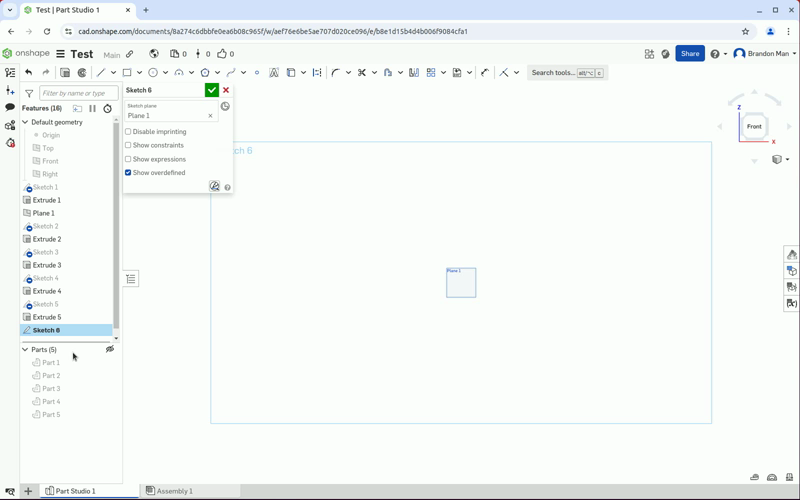
key(c)
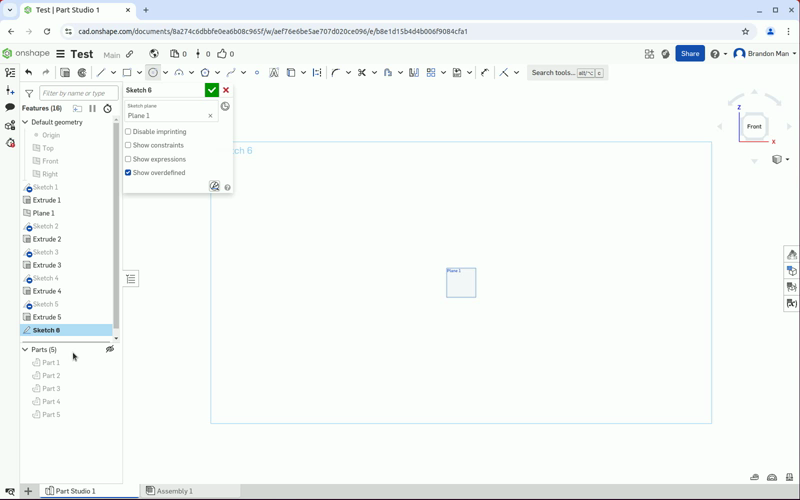
key_down(shift)
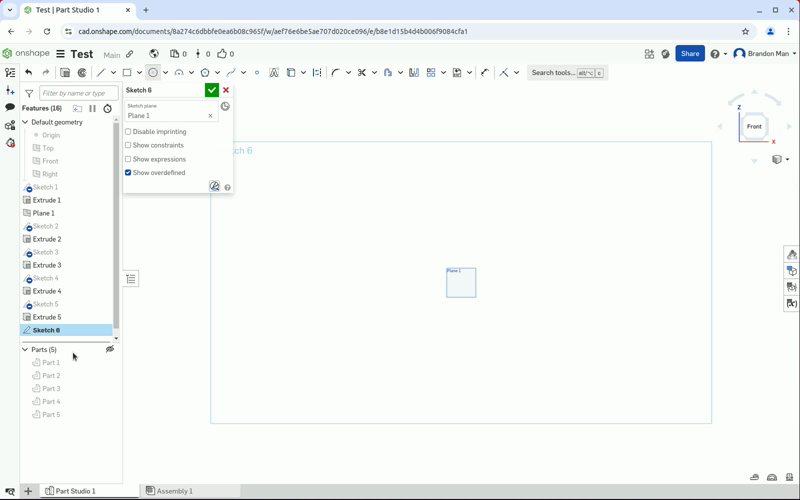
mouse_move(523, 190)
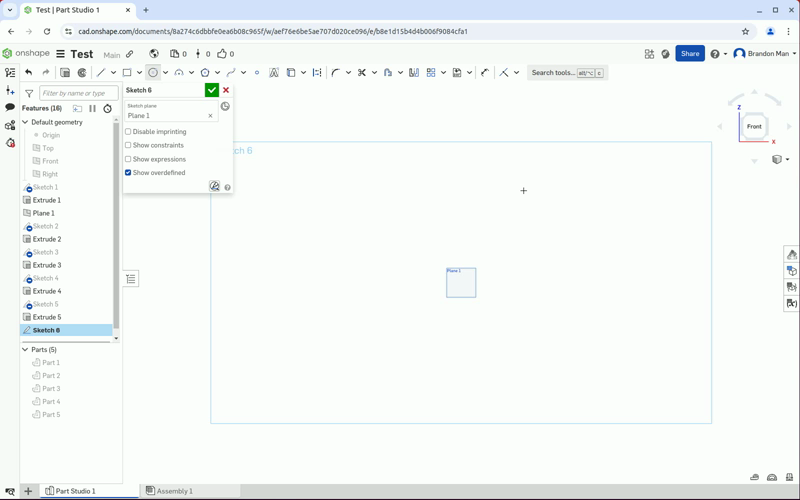
click(523, 190)
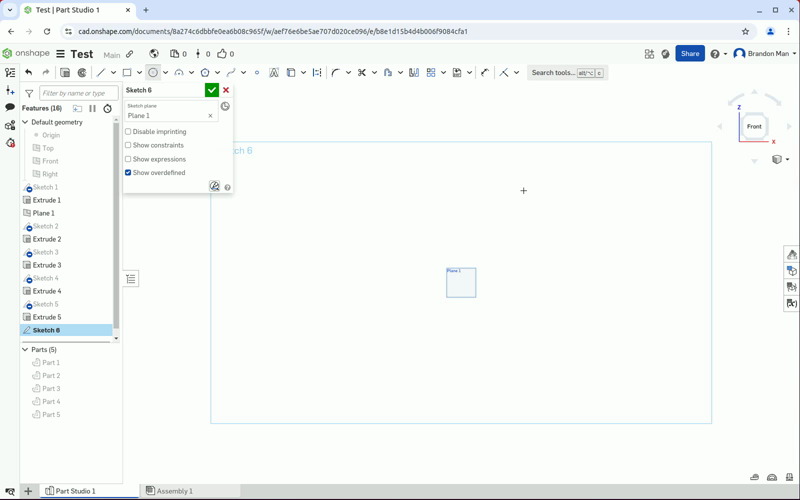
key_up(shift)
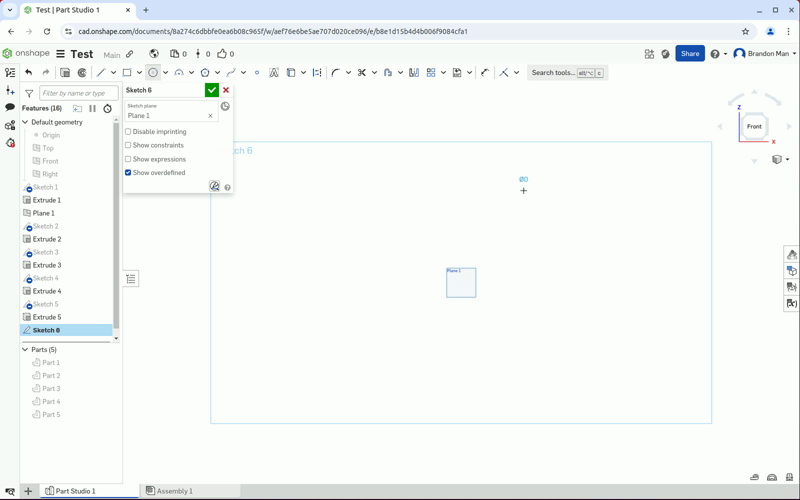
mouse_move(529, 190)
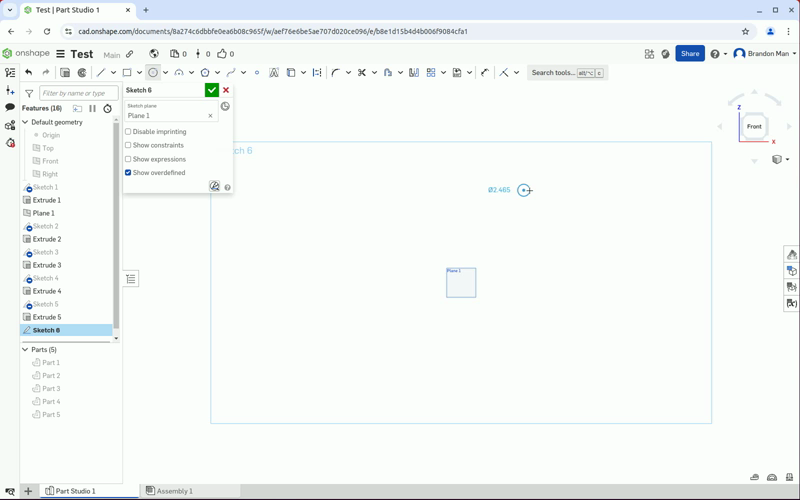
click(529, 190)
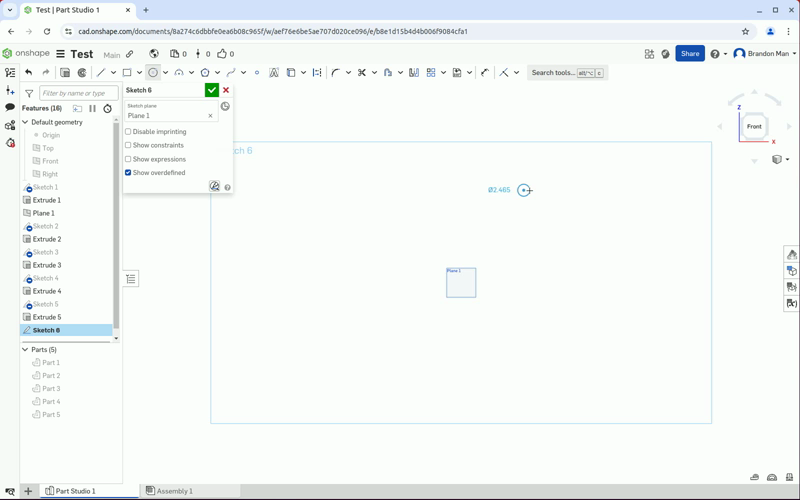
key(esc)
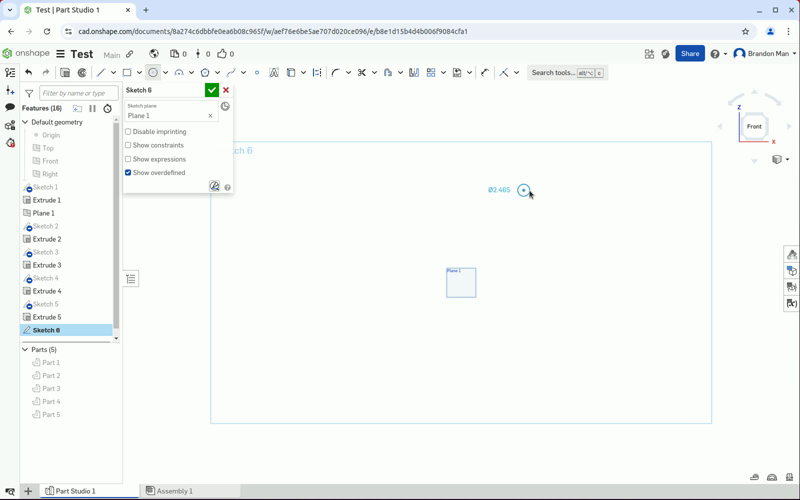
mouse_move(528, 189)
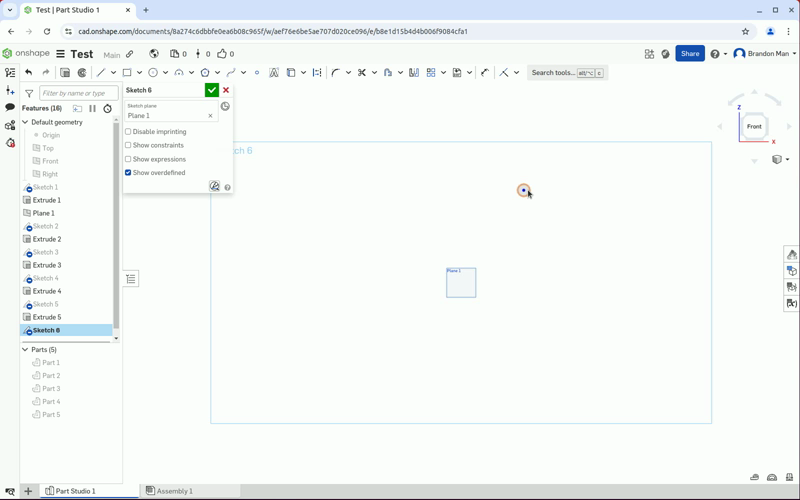
scroll(6)
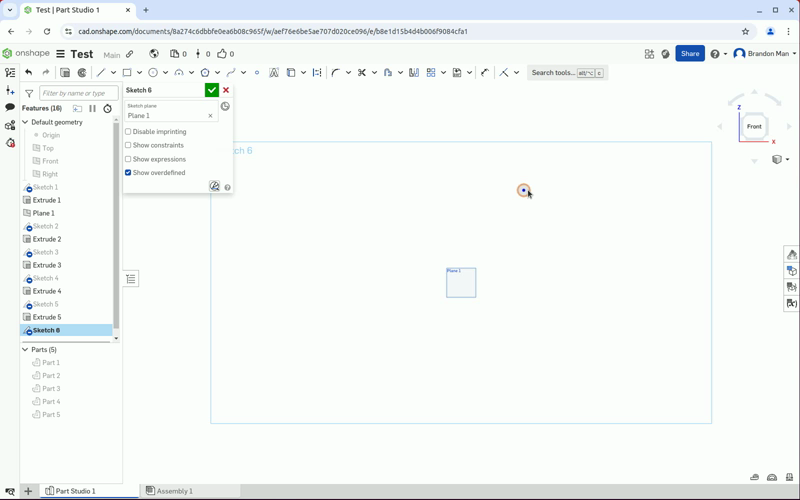
scroll(6)
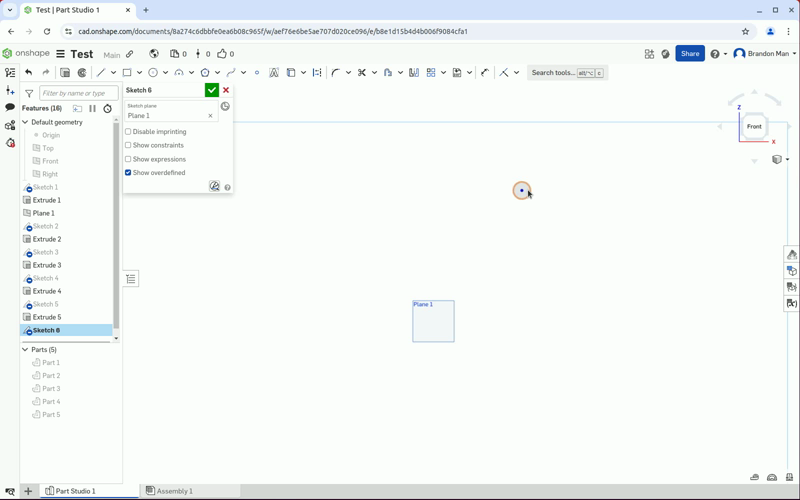
scroll(6)
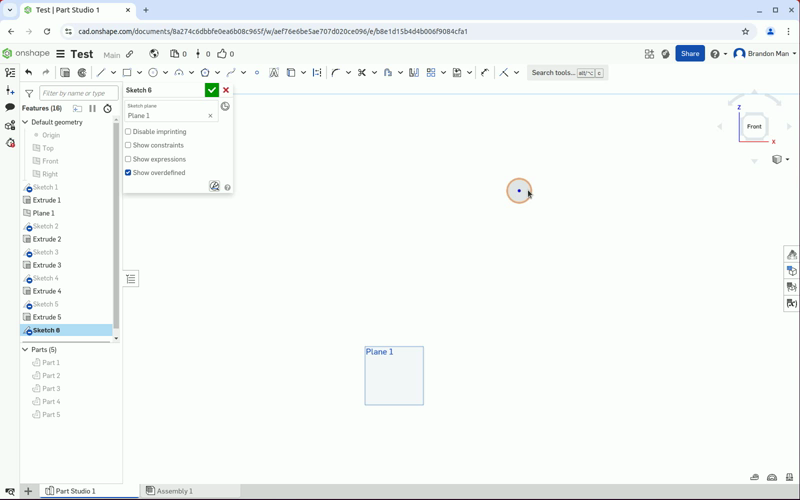
scroll(6)
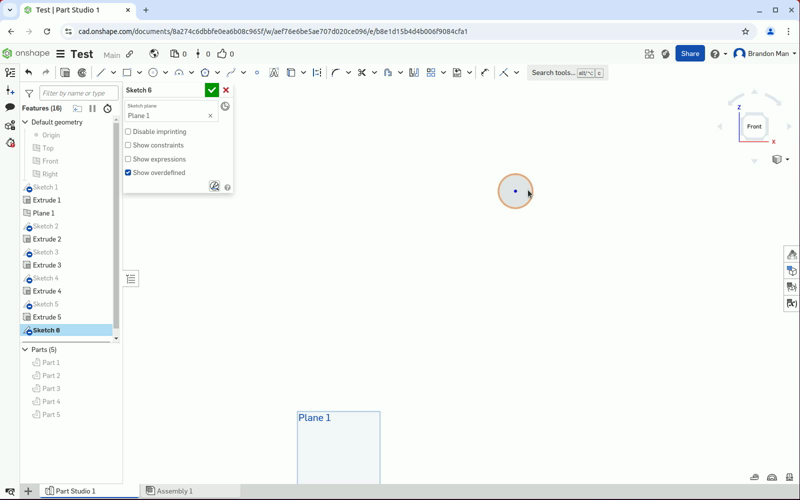
scroll(6)
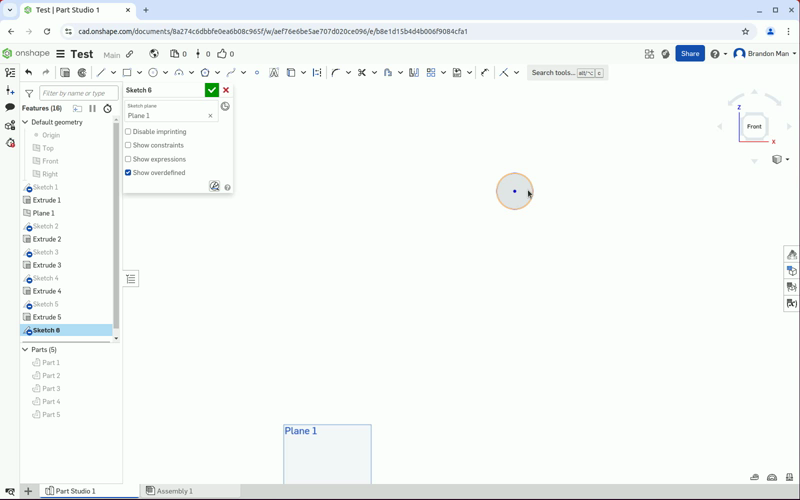
scroll(6)
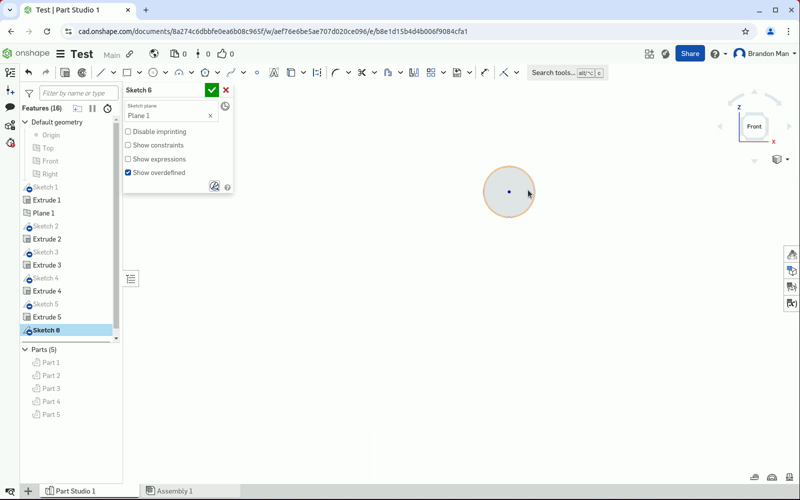
scroll(6)
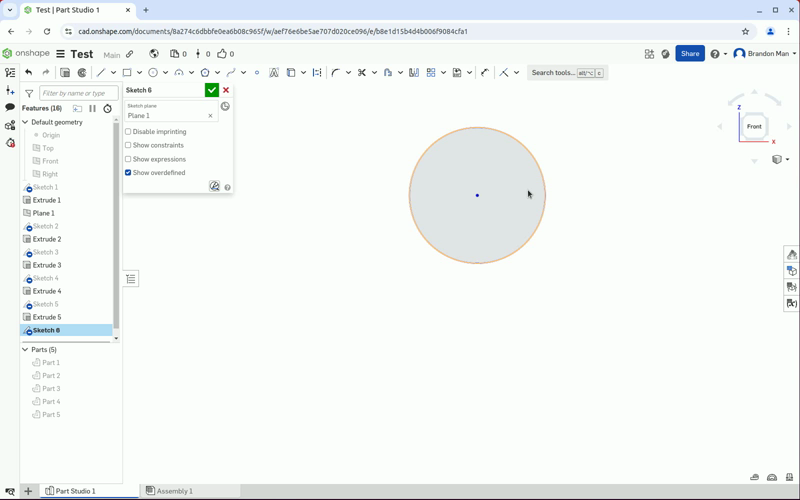
click(528, 189)
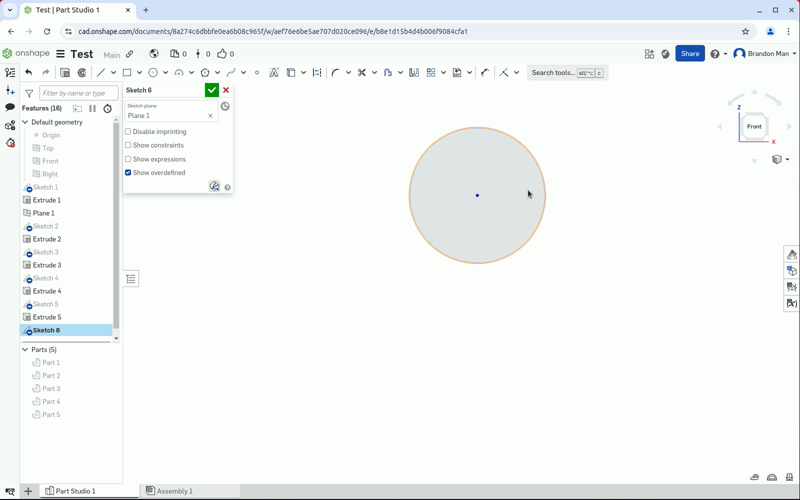
scroll(-6)
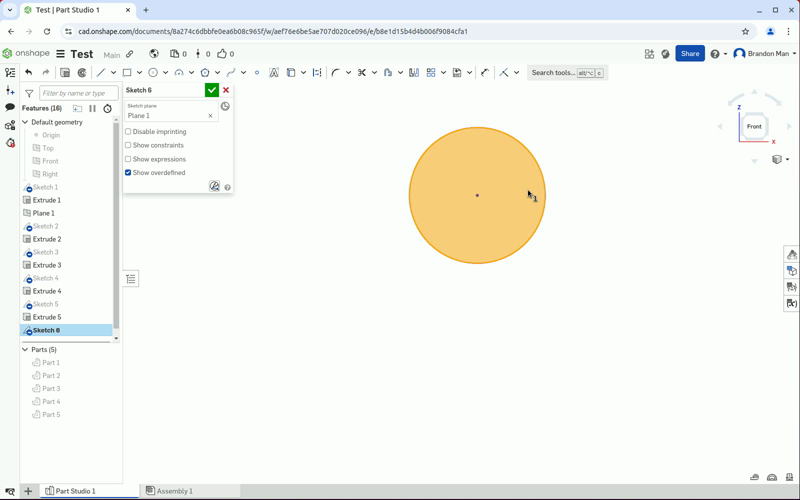
scroll(-6)
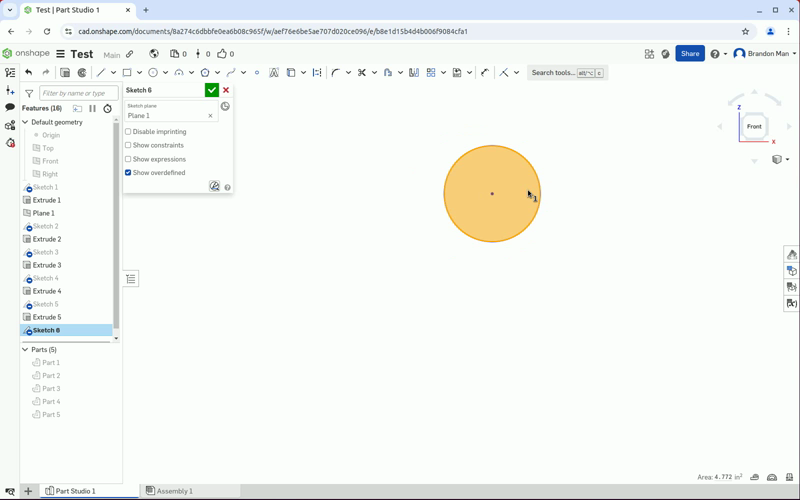
scroll(-6)
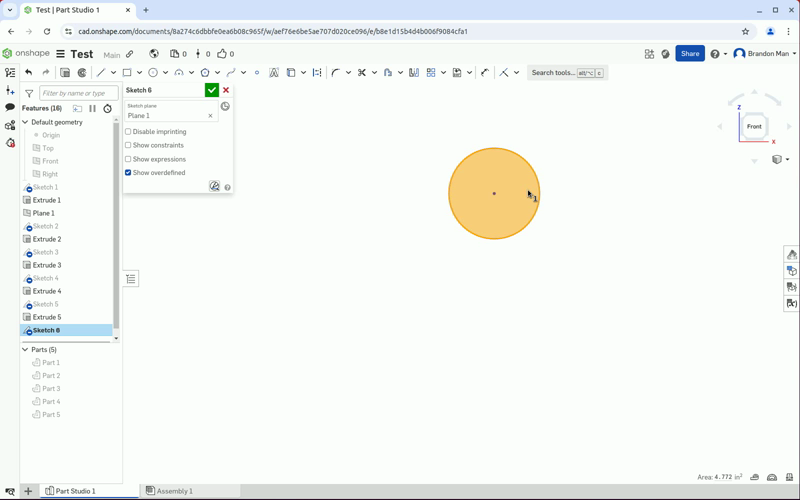
scroll(-6)
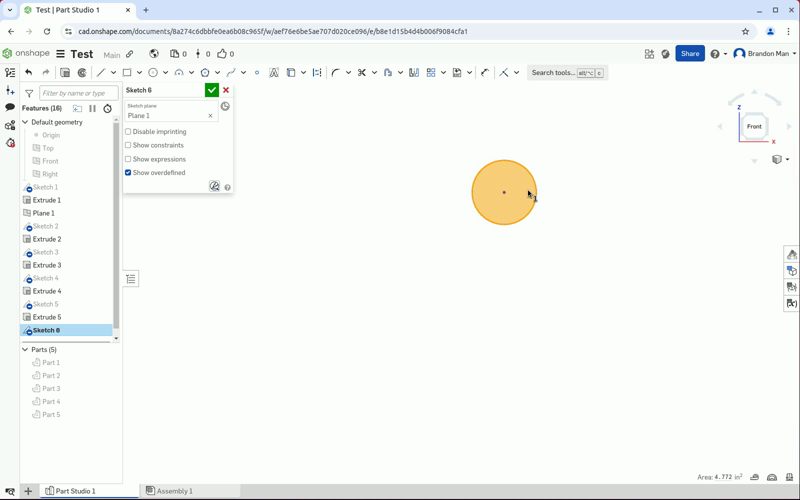
scroll(-6)
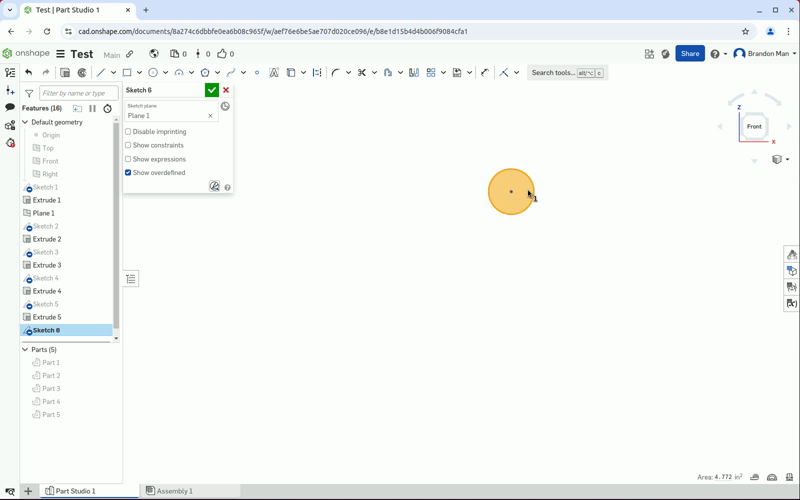
scroll(-6)
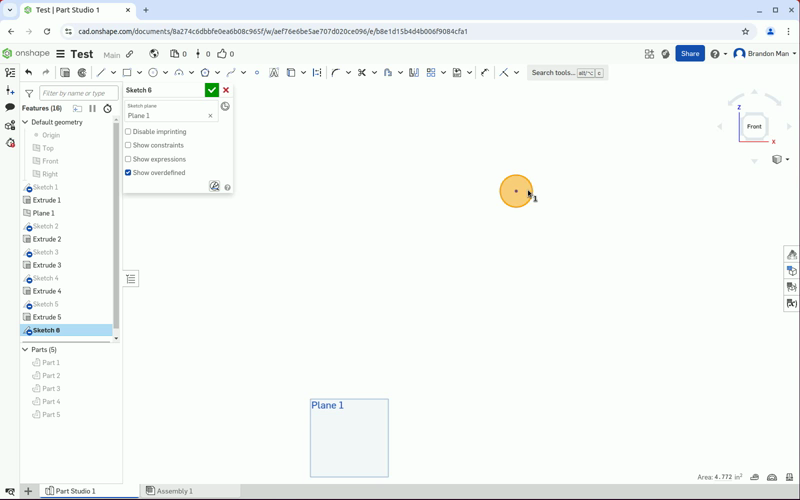
scroll(-6)
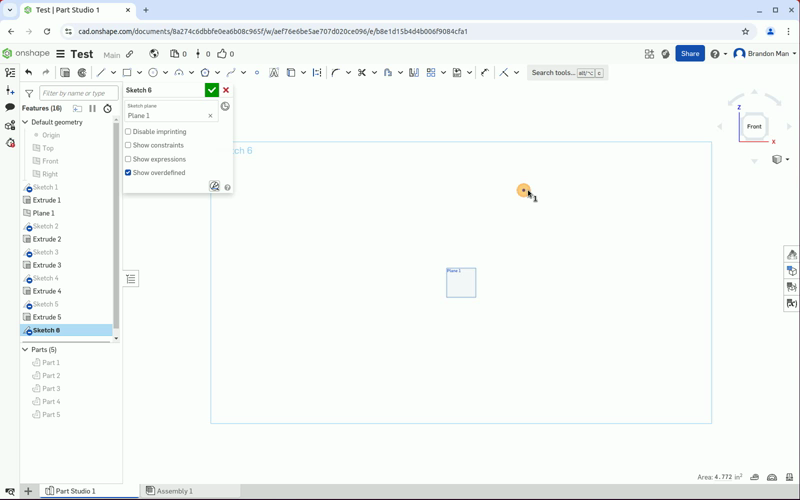
mouse_move(73, 352)
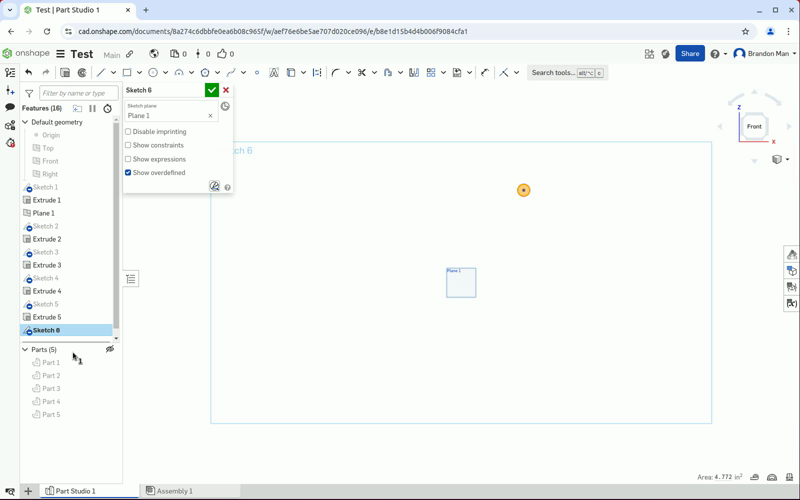
key(shift+y)
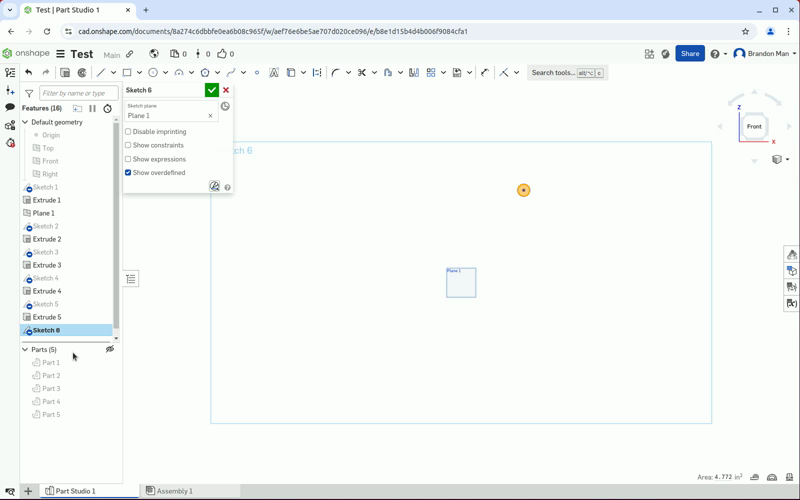
key(shift+e)
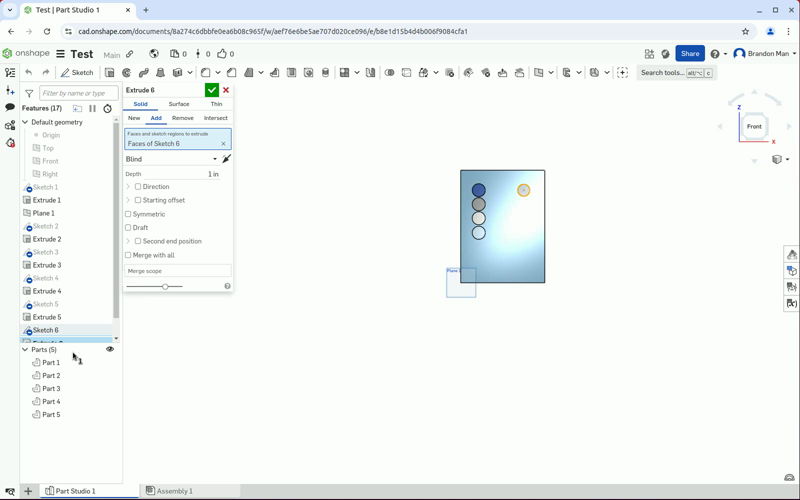
mouse_move(143, 106)
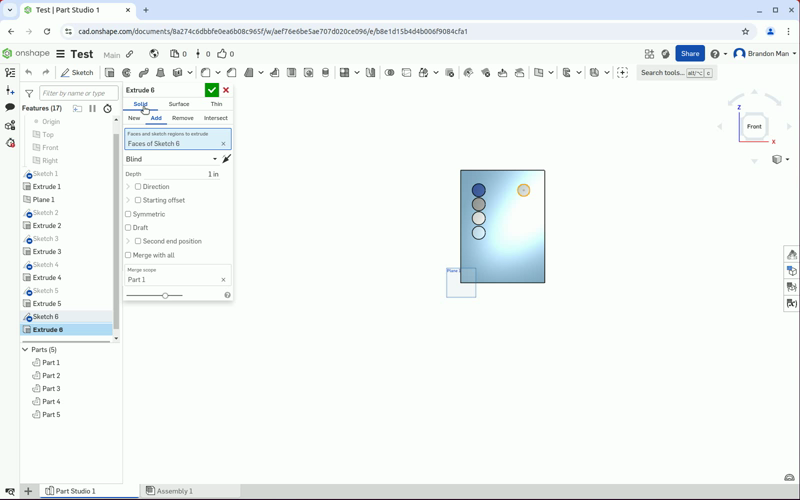
click(143, 106)
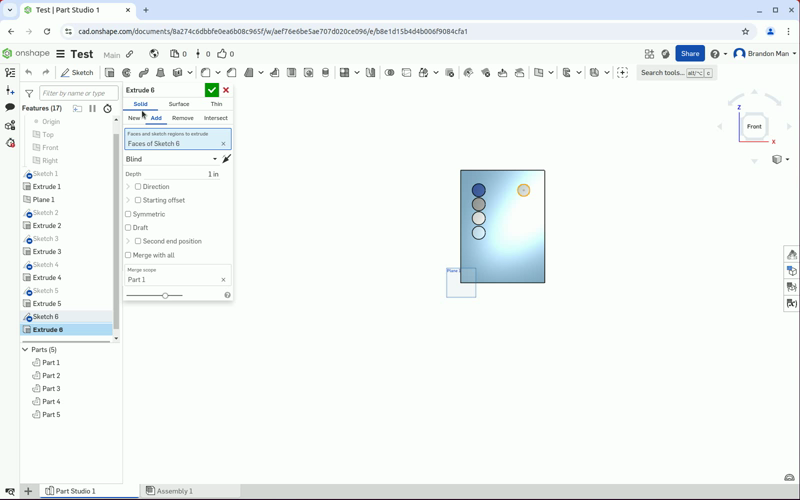
mouse_move(137, 120)
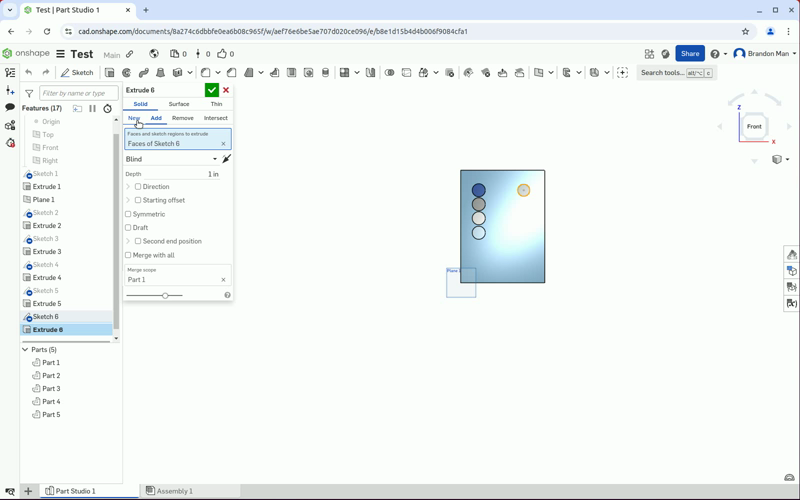
click(137, 120)
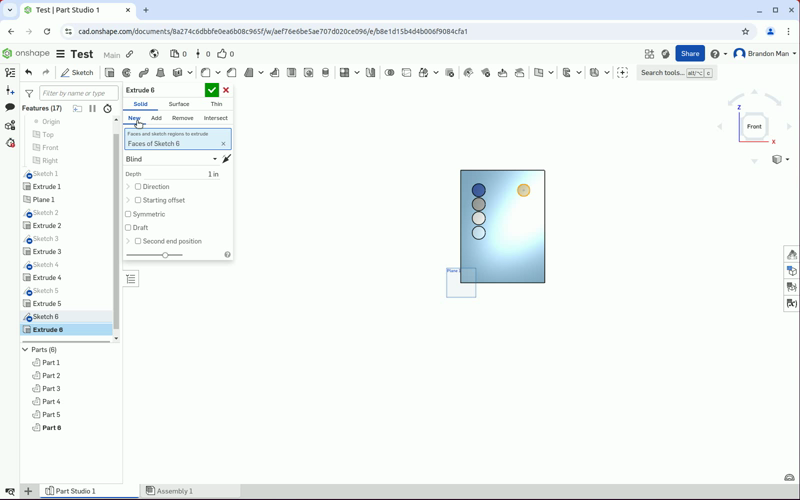
key(tab, 4)
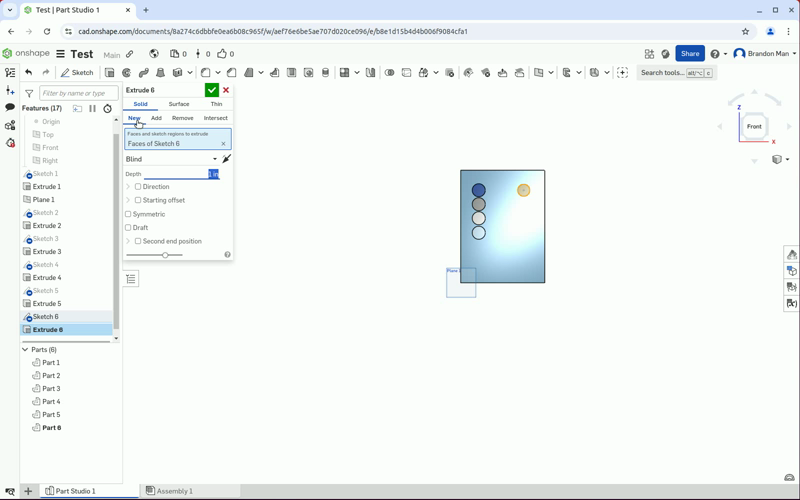
text(0.241)
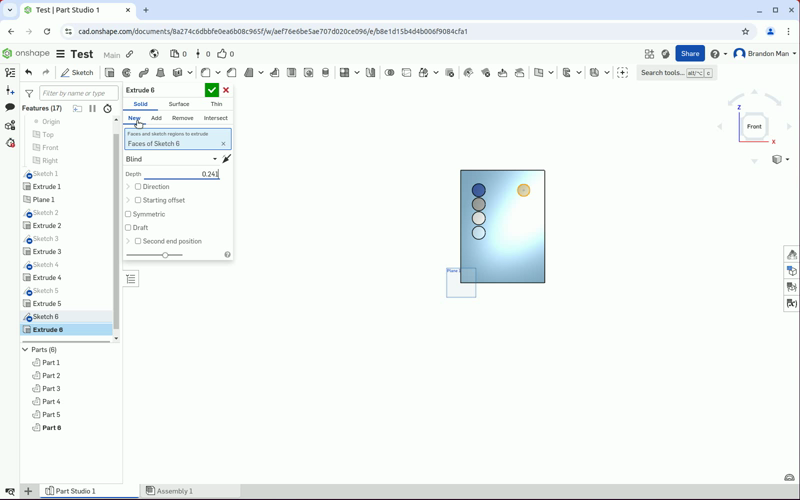
key(enter)
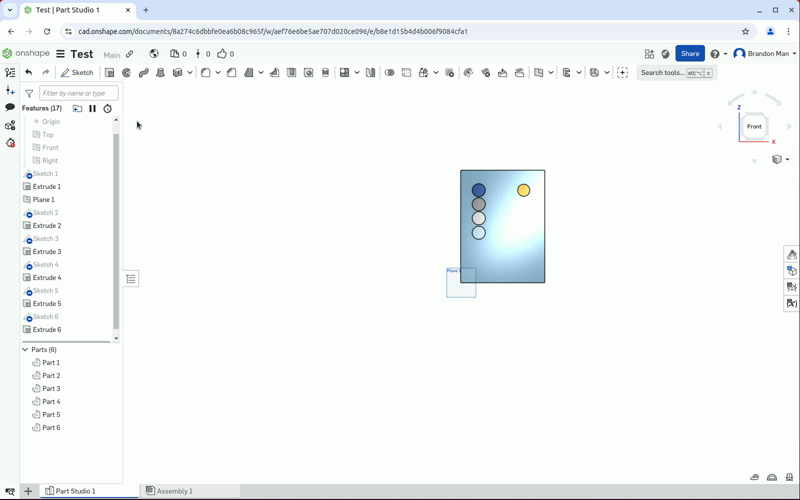
key(shift+h)
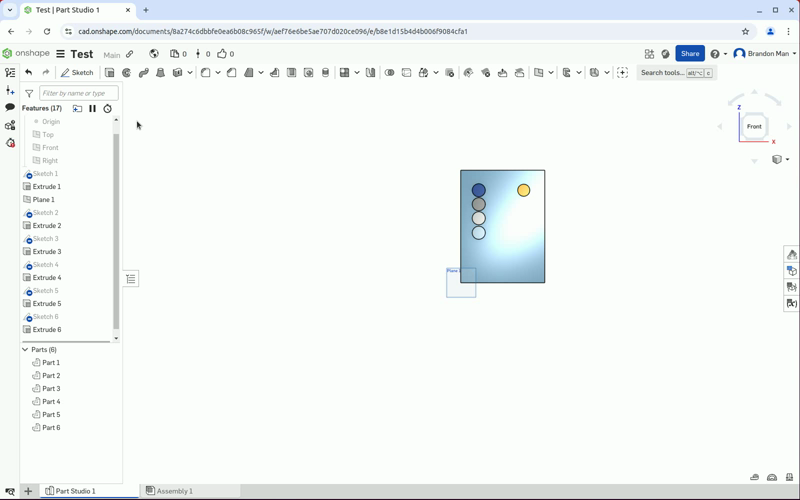
key(shift+h)
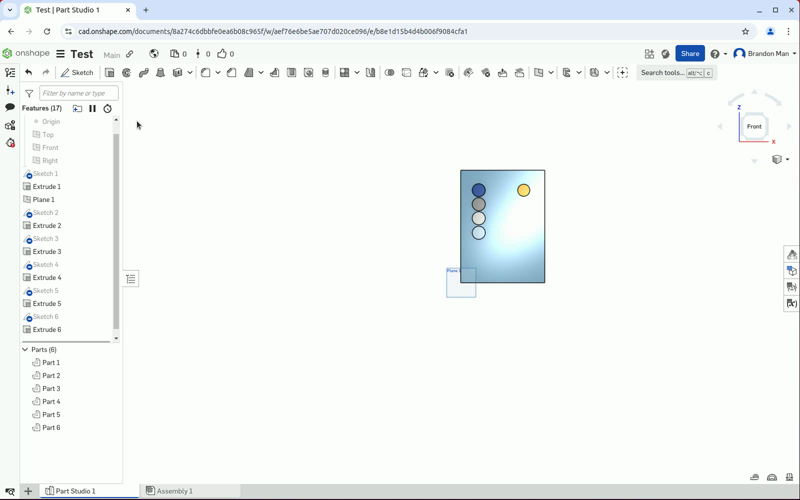
mouse_move(69, 176)
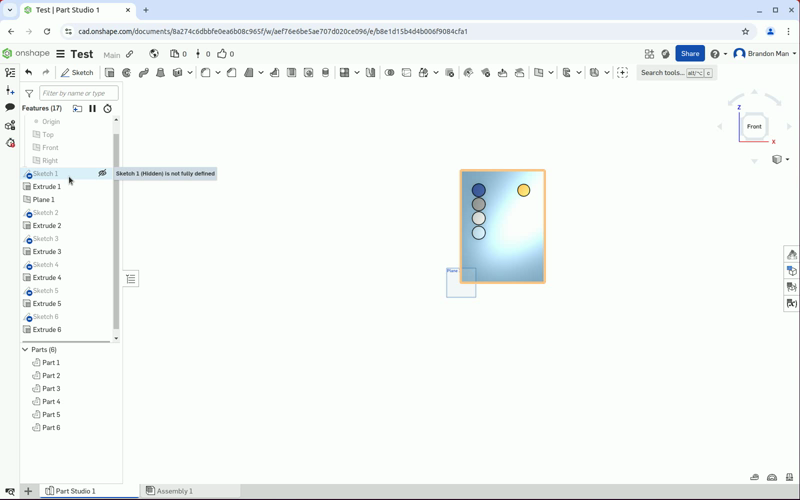
click(69, 176)
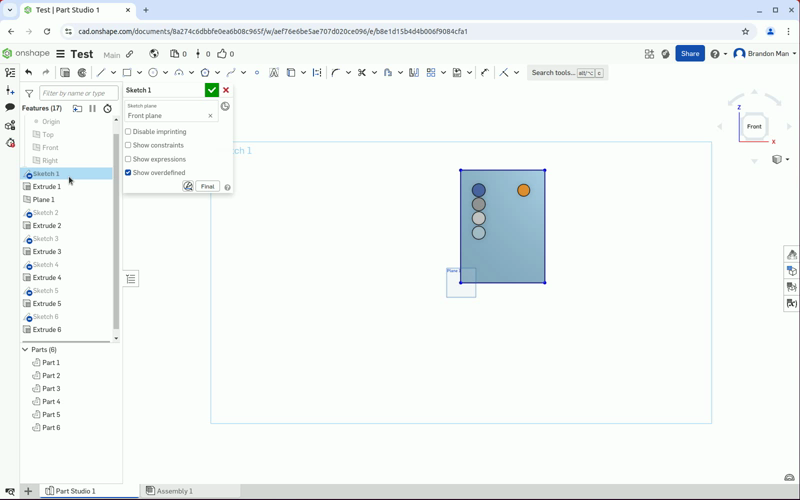
mouse_move(229, 92)
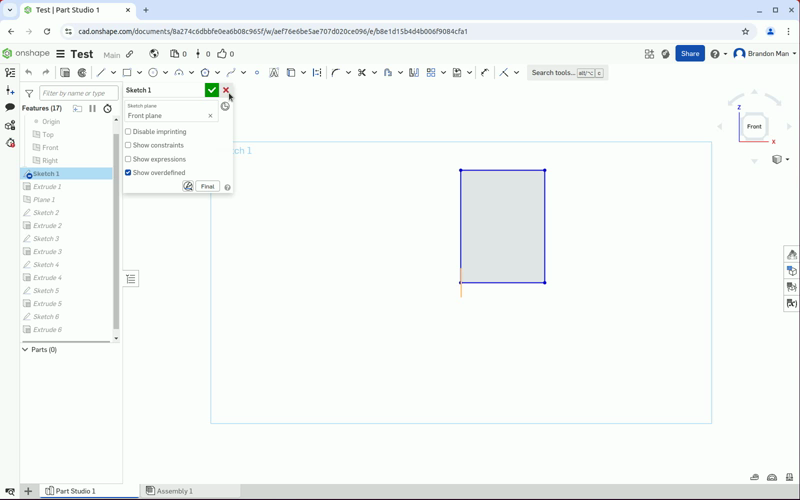
click(229, 92)
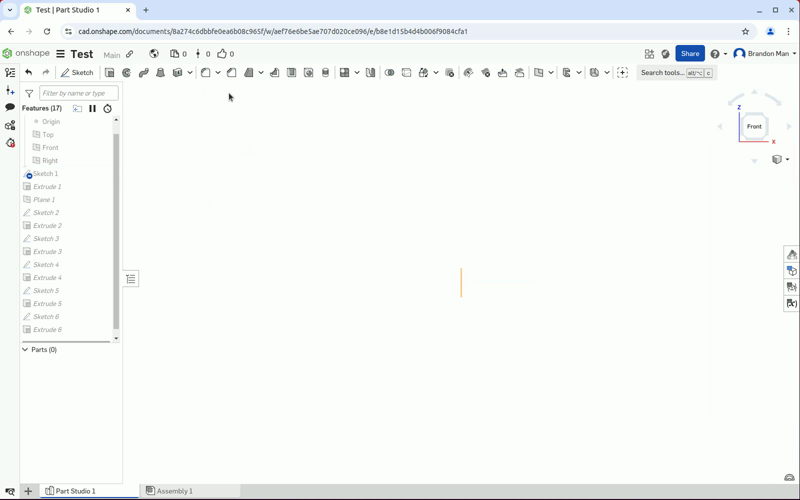
key(shift+s)
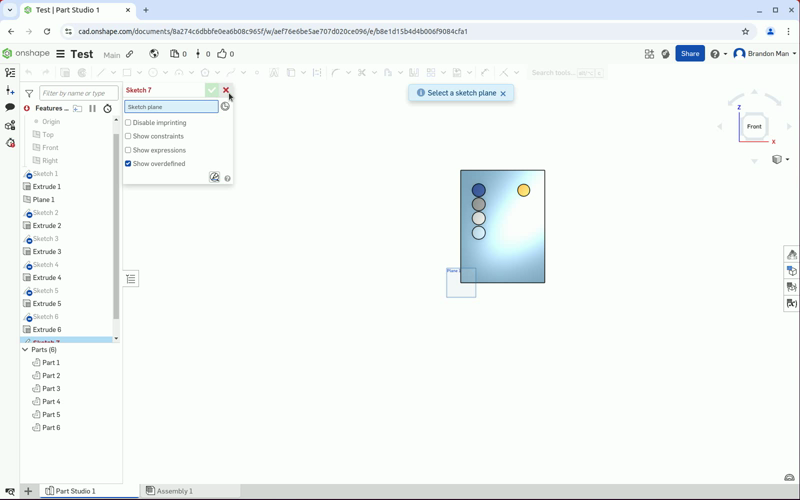
mouse_move(69, 189)
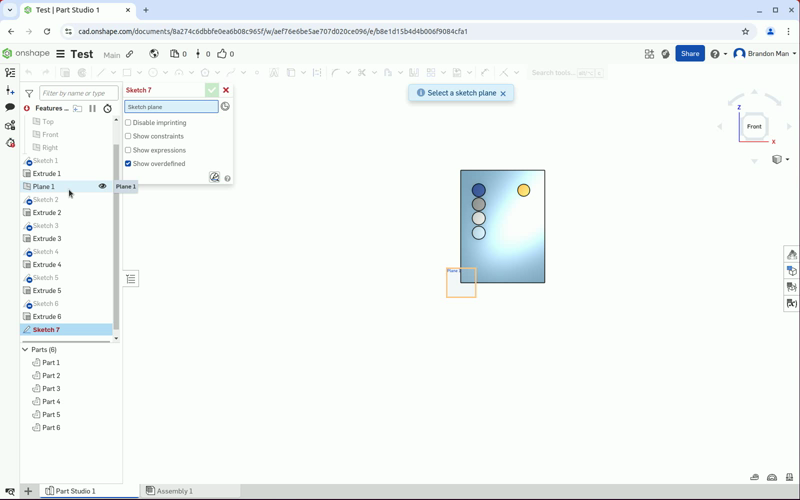
click(69, 189)
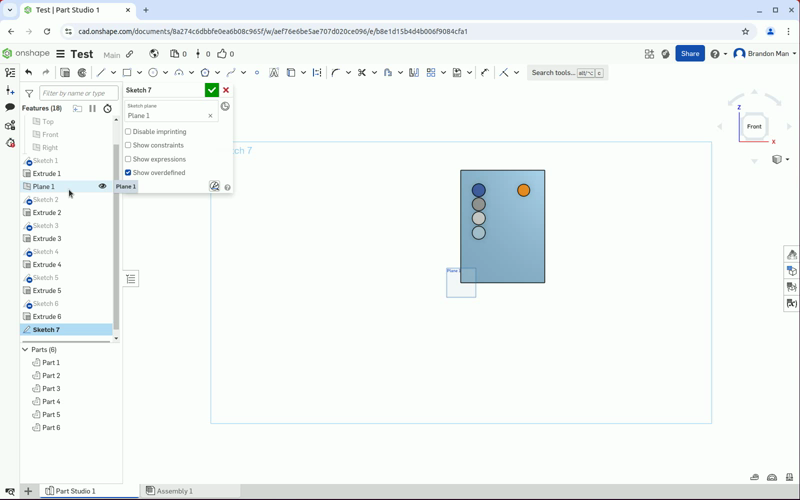
mouse_move(73, 352)
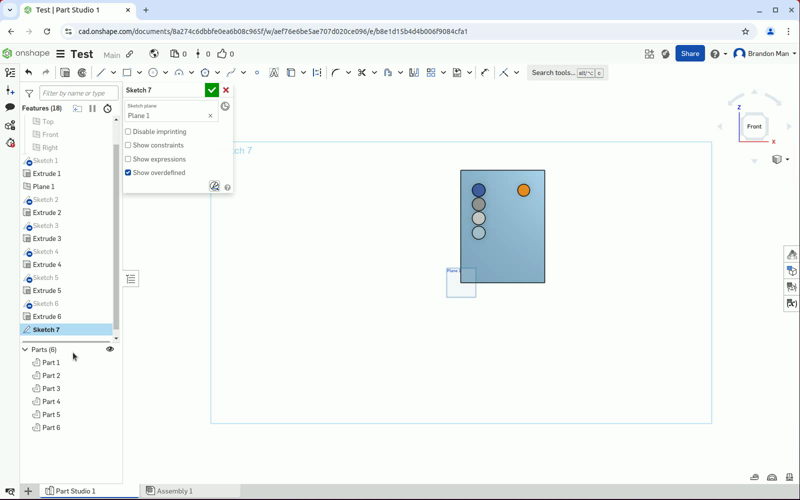
key(y)
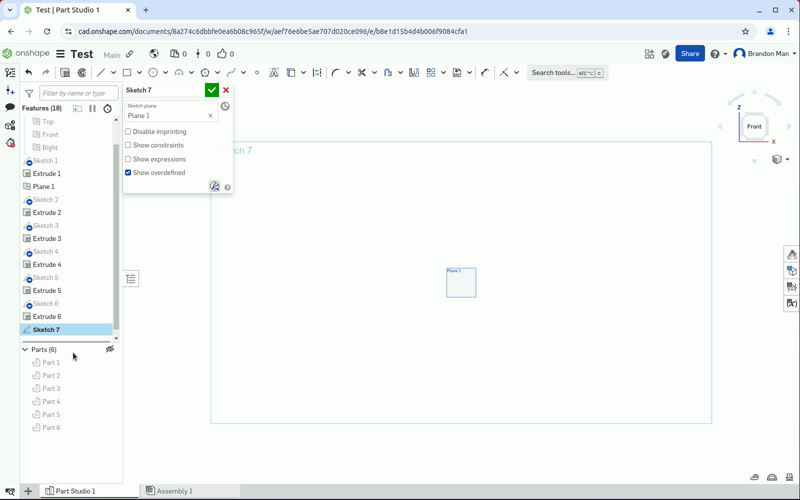
key(c)
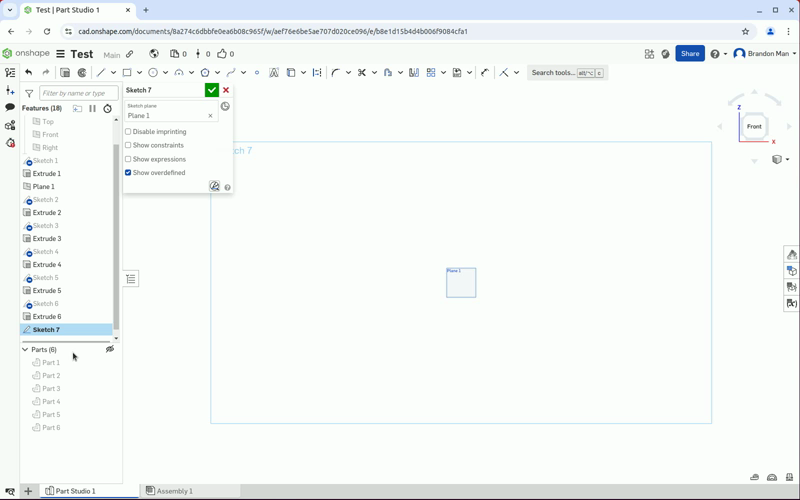
key_down(shift)
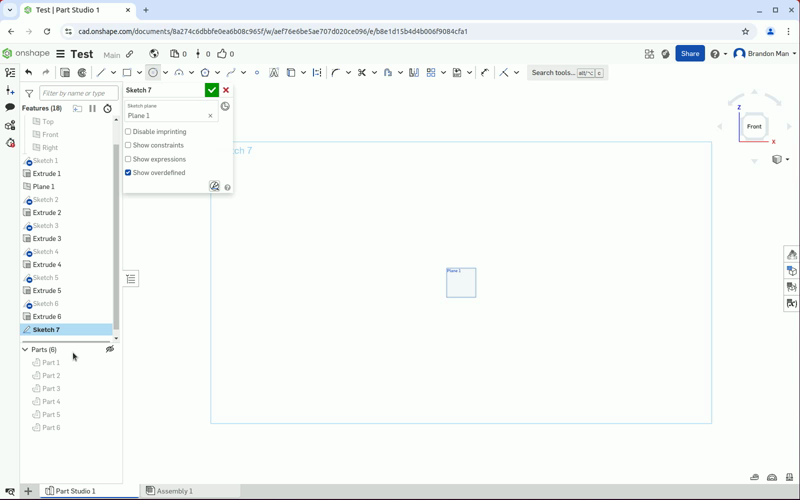
mouse_move(523, 204)
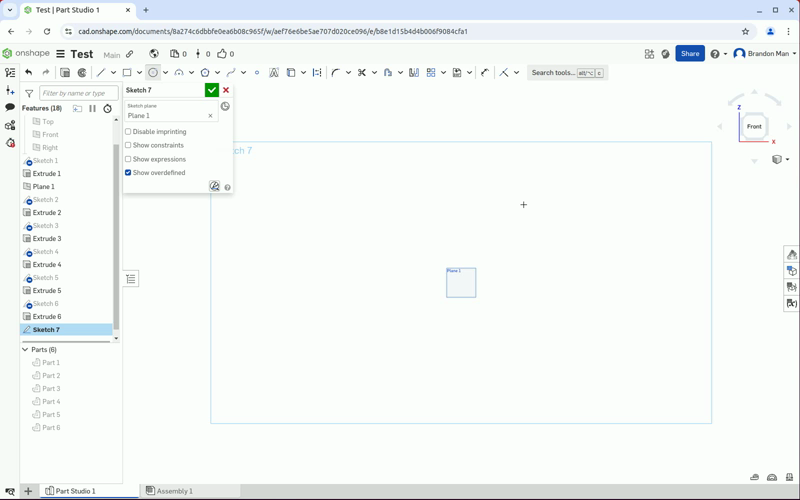
click(523, 204)
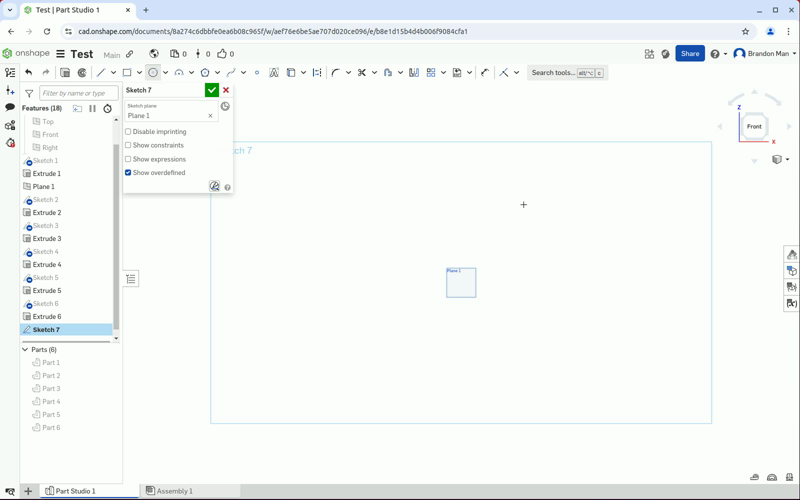
key_up(shift)
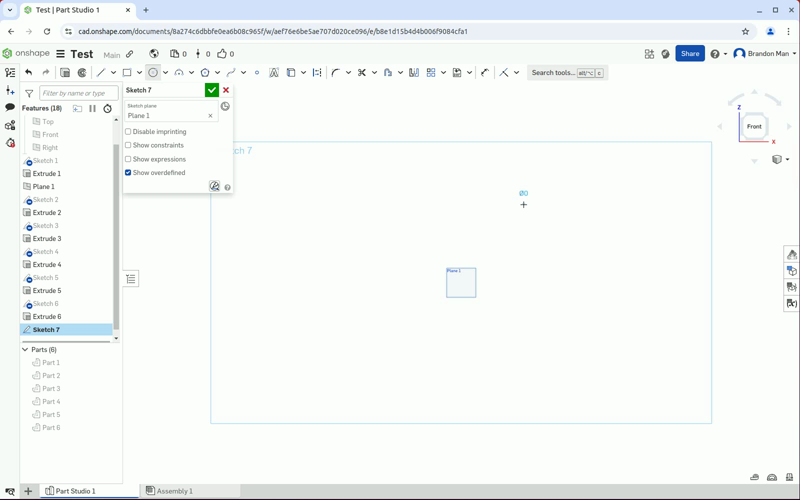
mouse_move(529, 204)
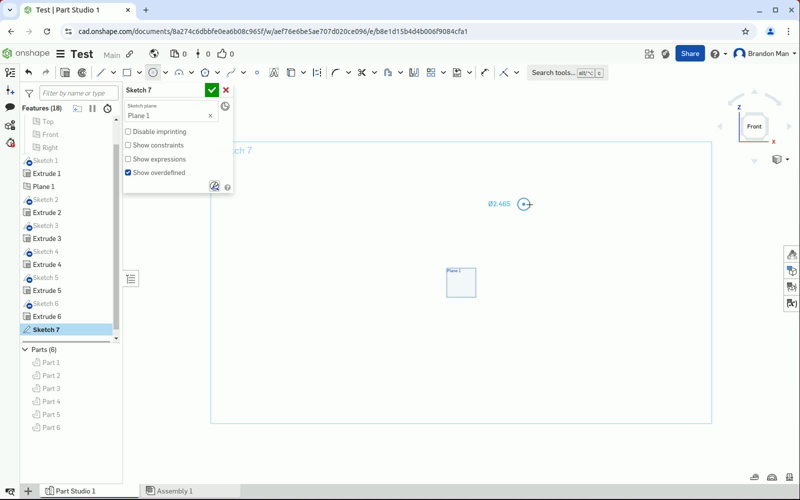
click(529, 204)
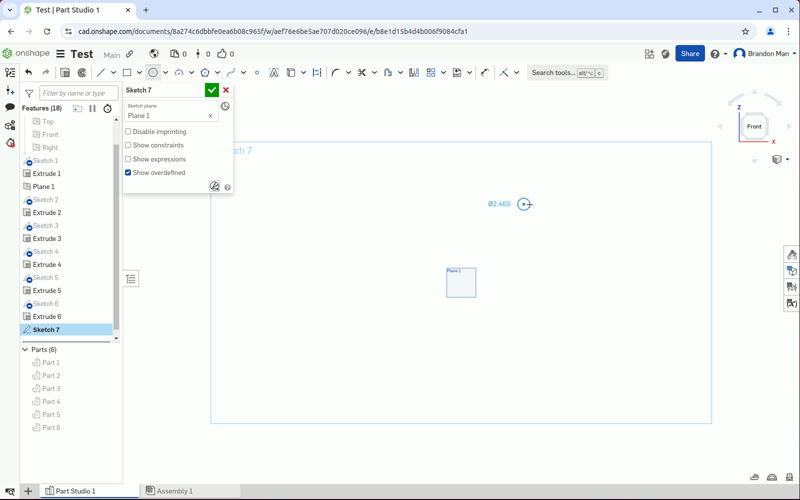
key(esc)
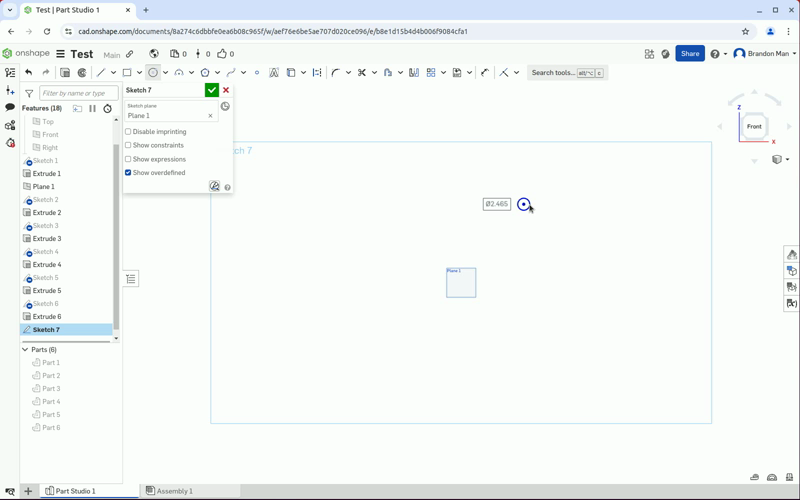
mouse_move(522, 204)
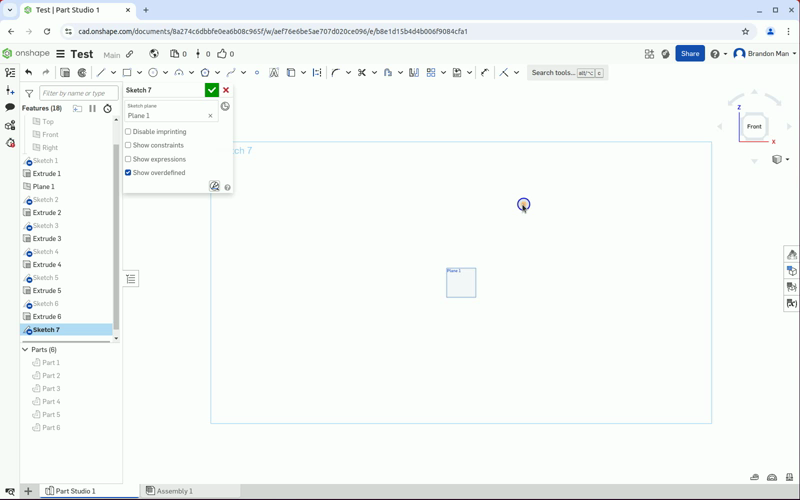
scroll(6)
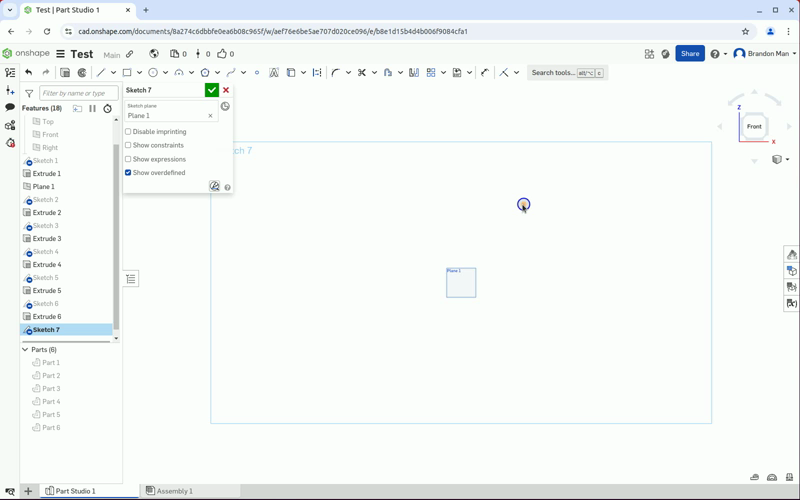
scroll(6)
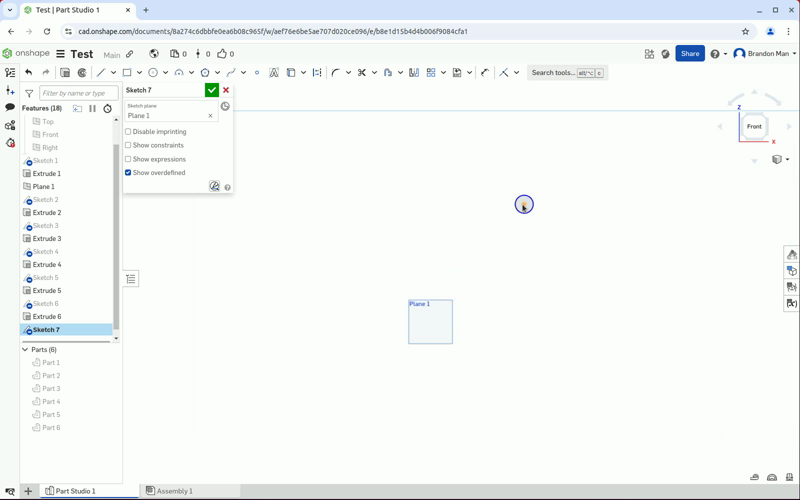
scroll(6)
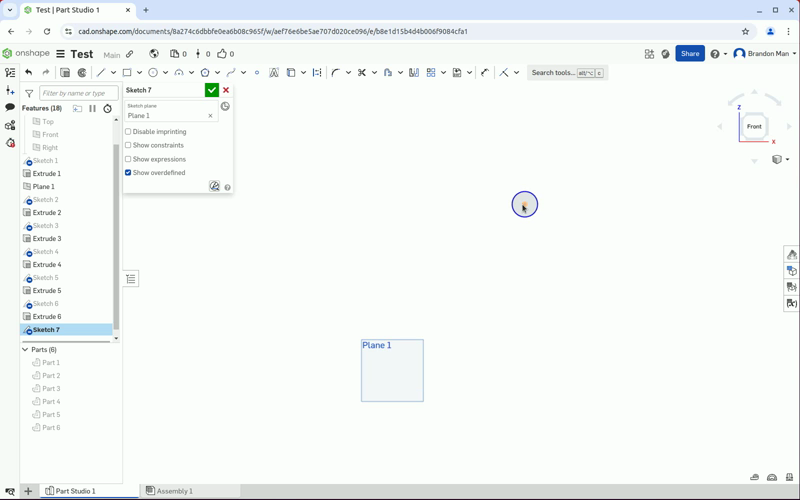
scroll(6)
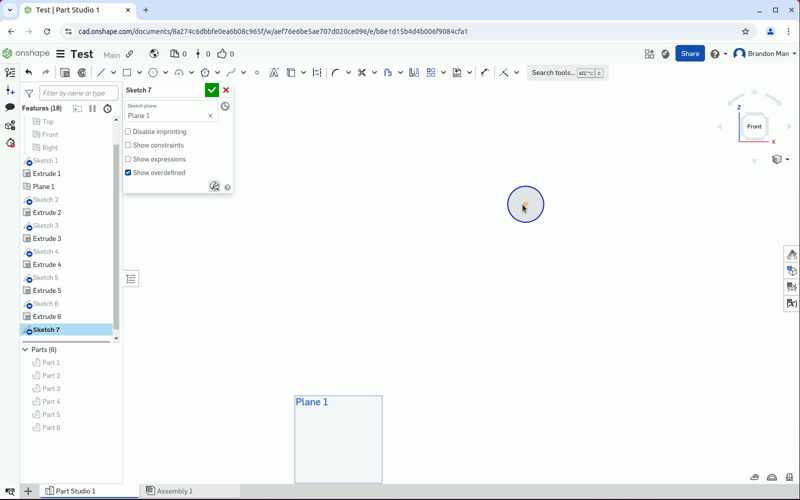
scroll(6)
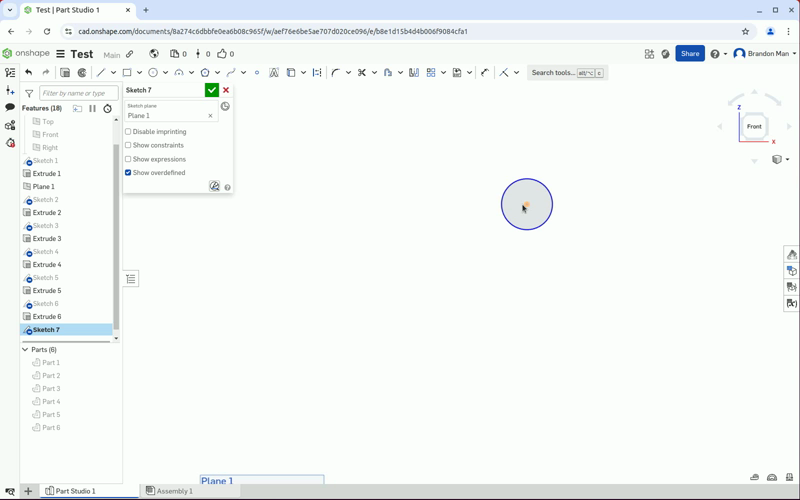
scroll(6)
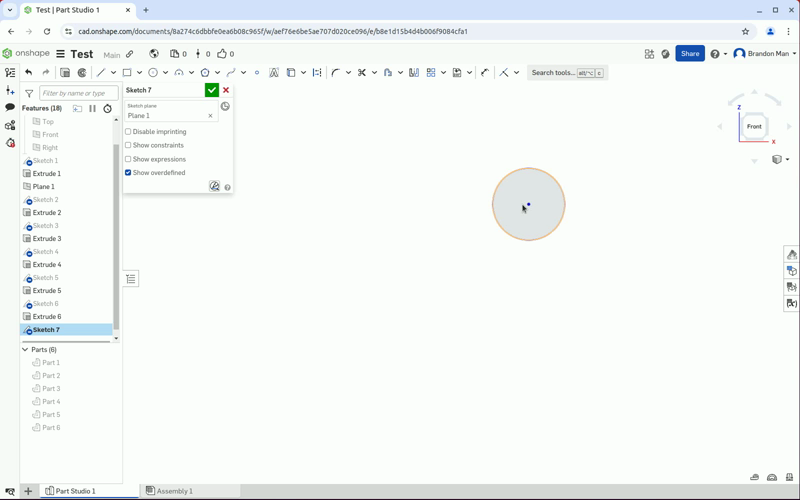
scroll(6)
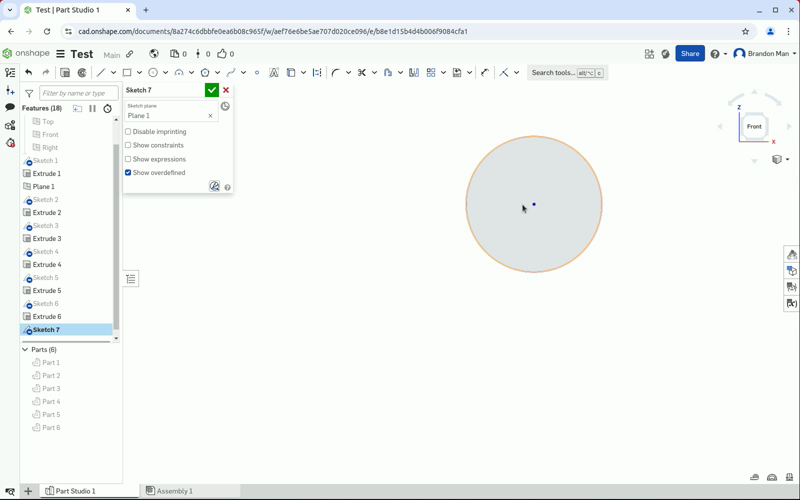
click(522, 204)
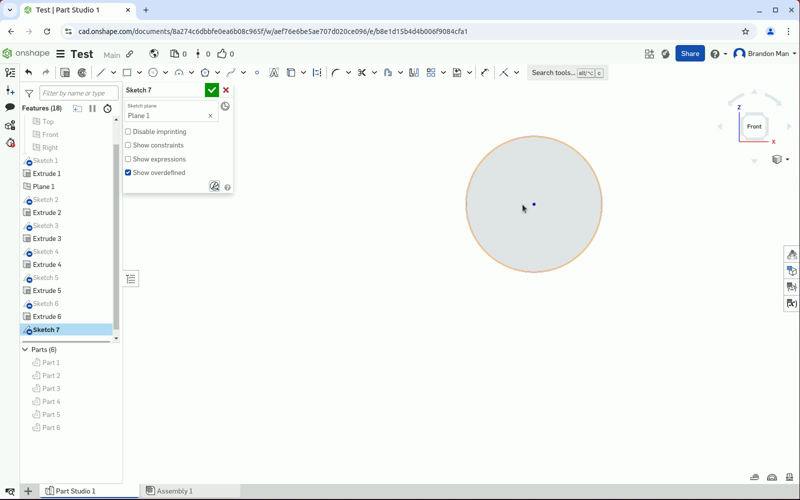
scroll(-6)
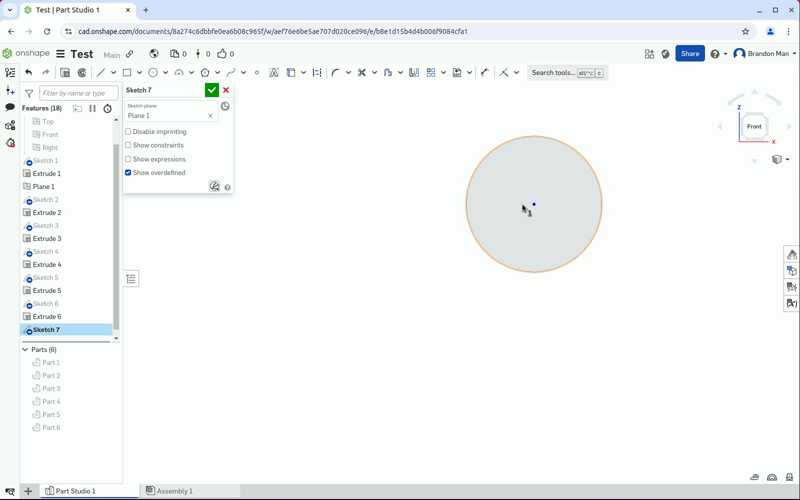
scroll(-6)
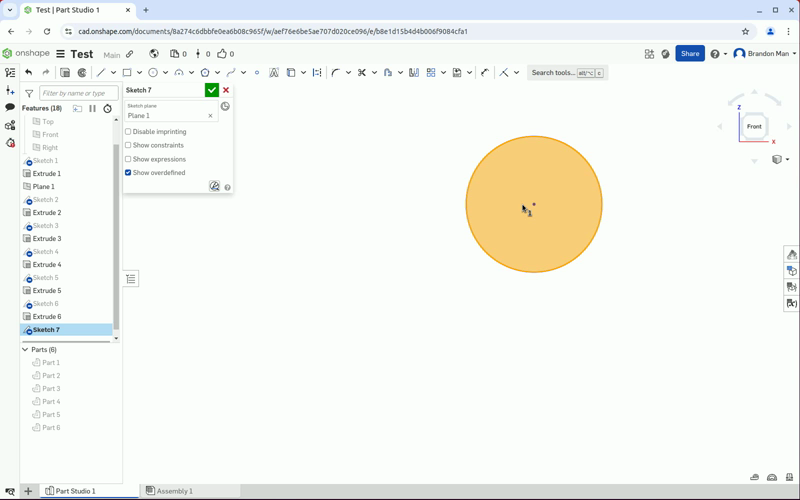
scroll(-6)
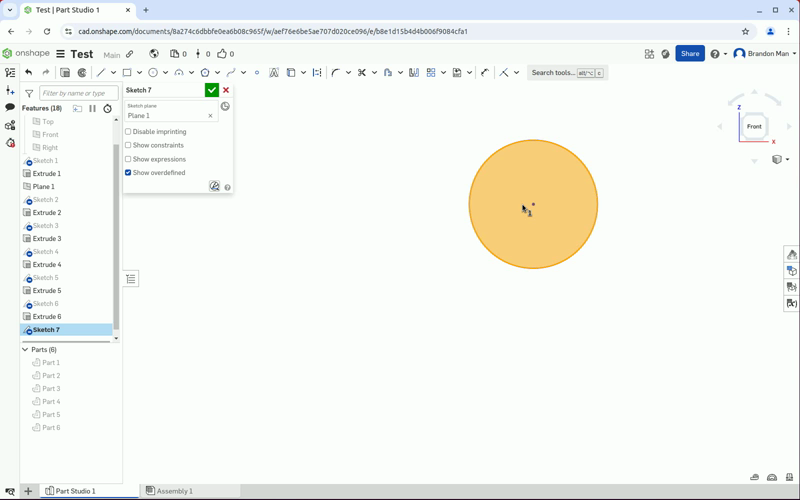
scroll(-6)
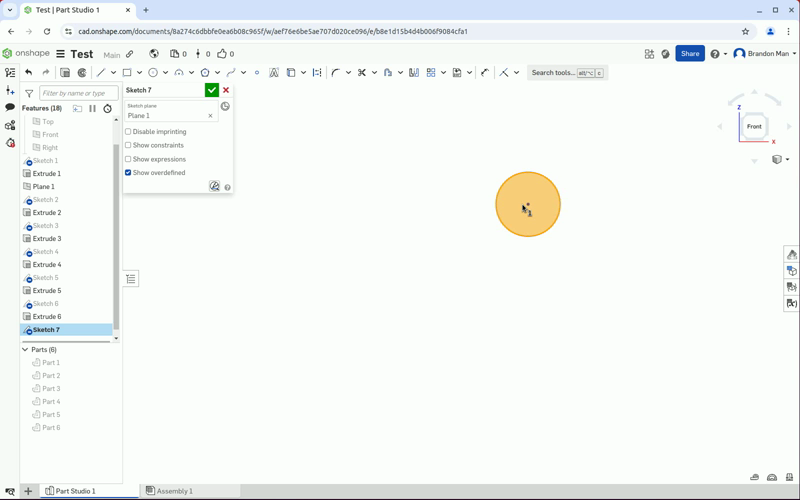
scroll(-6)
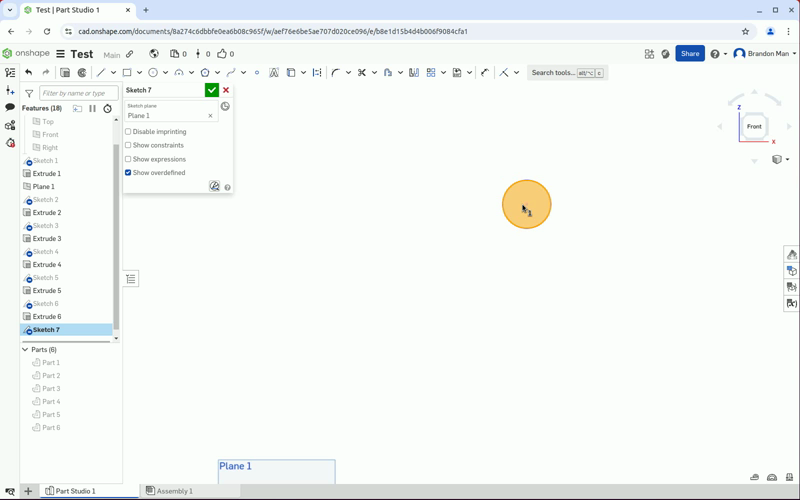
scroll(-6)
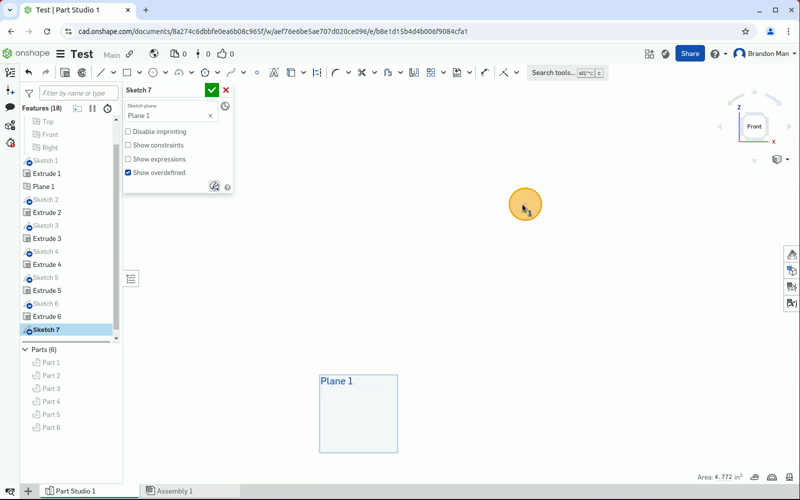
scroll(-6)
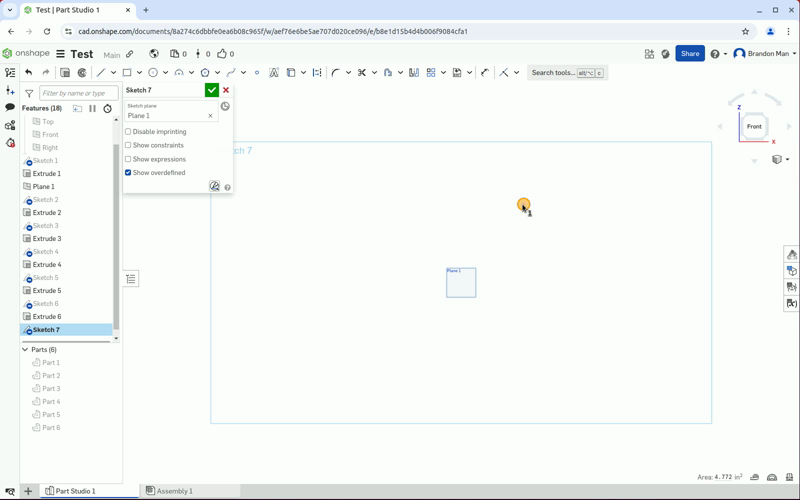
mouse_move(73, 352)
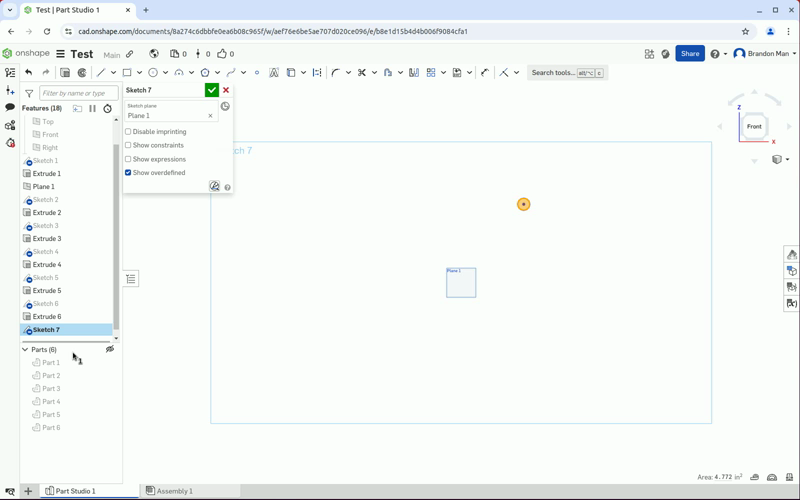
key(shift+y)
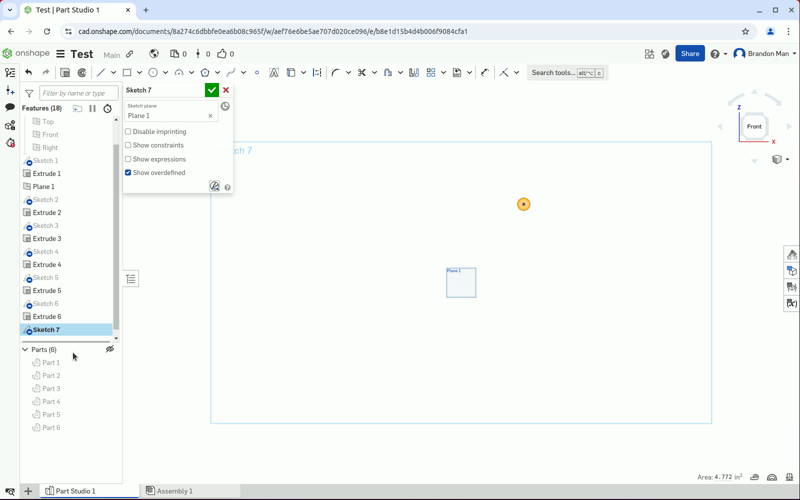
key(shift+e)
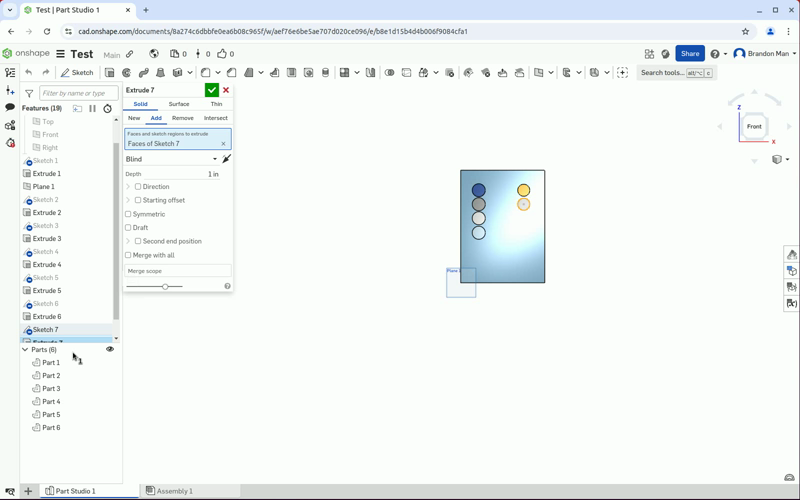
mouse_move(143, 106)
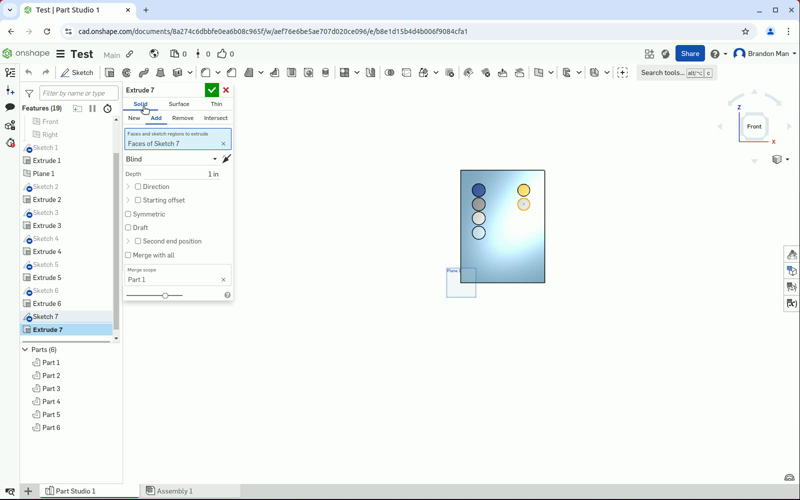
click(143, 106)
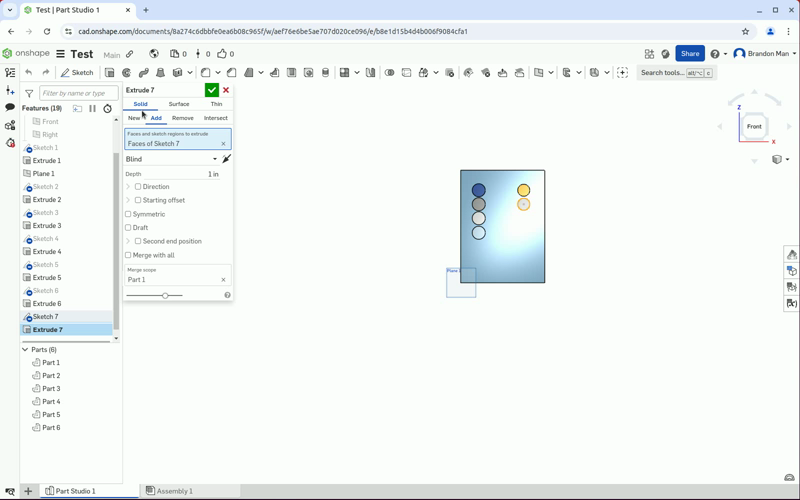
mouse_move(137, 120)
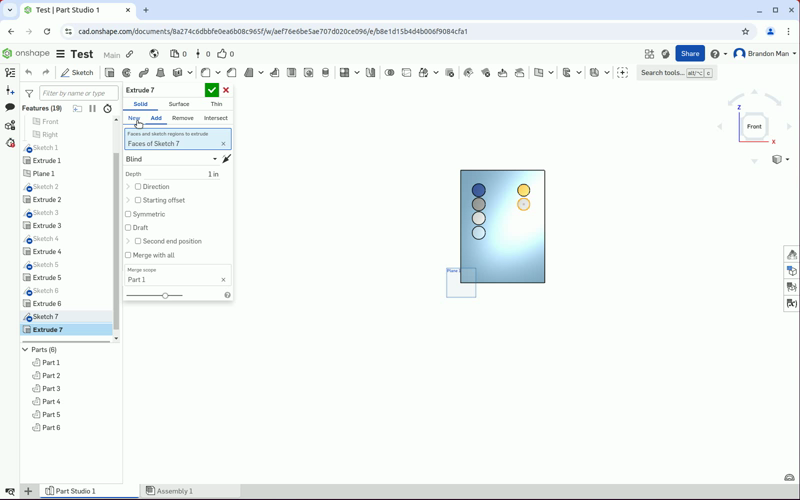
click(137, 120)
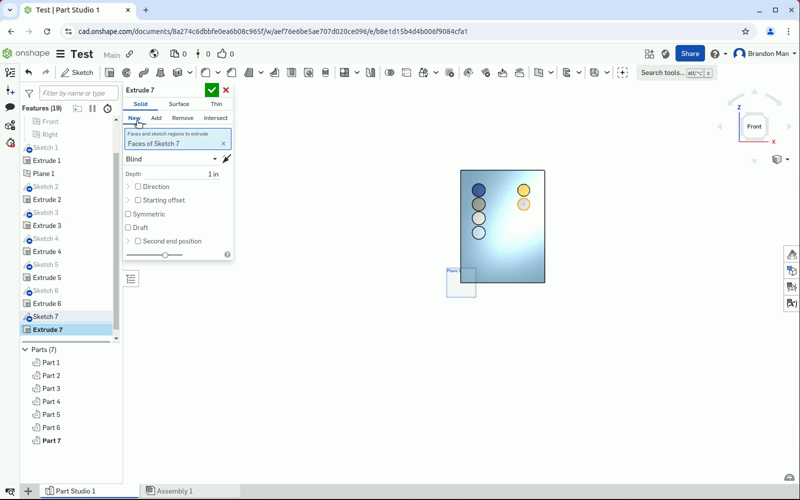
key(tab, 4)
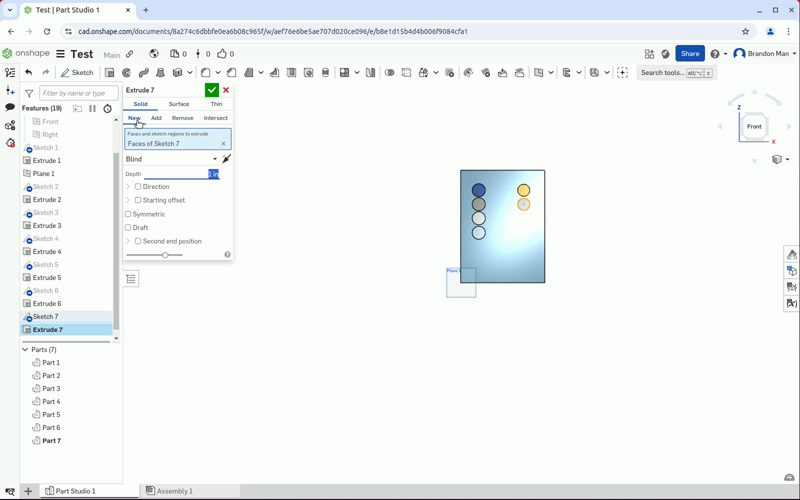
text(0.241)
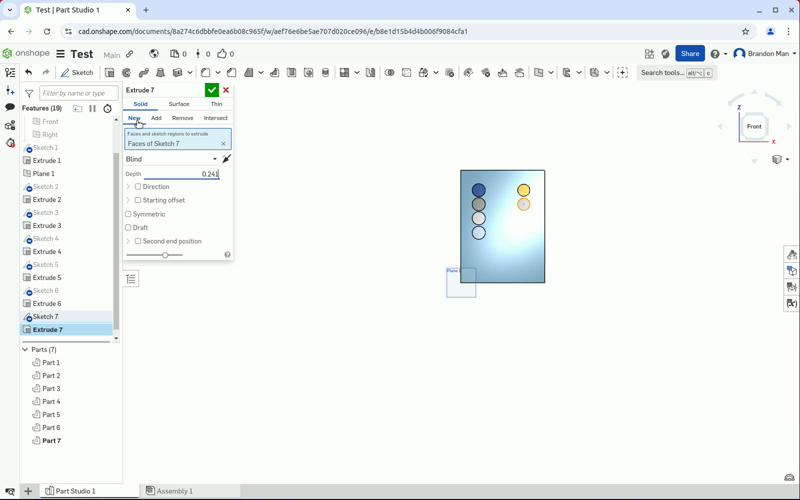
key(enter)
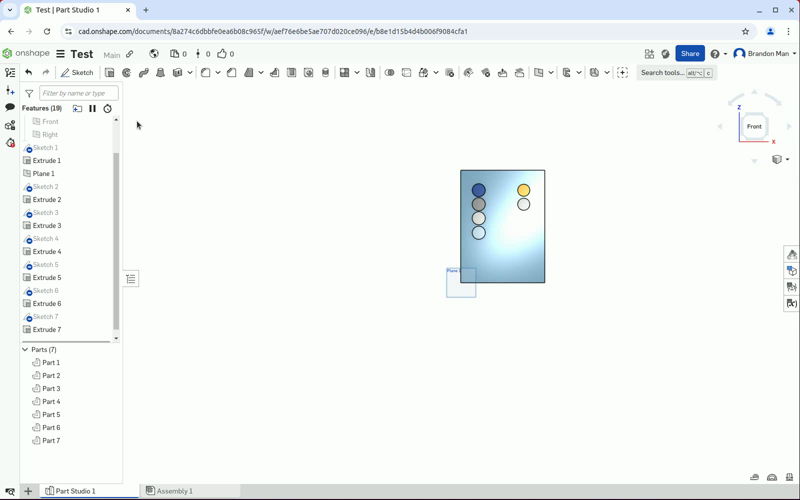
key(shift+h)
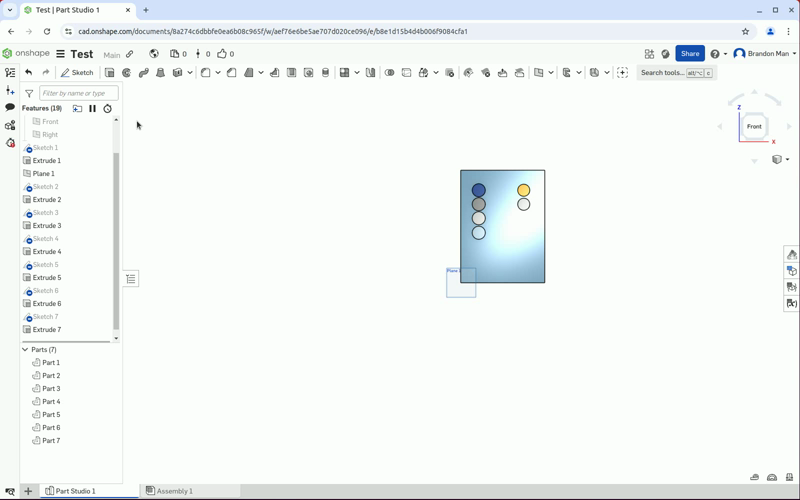
key(shift+h)
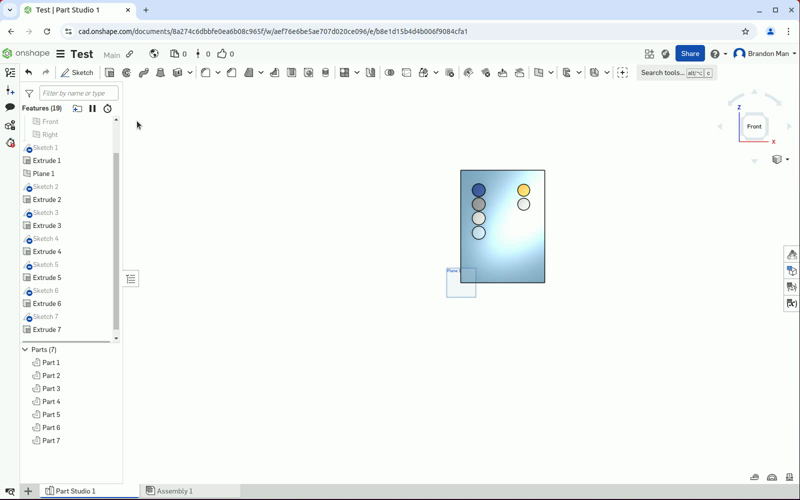
mouse_move(69, 150)
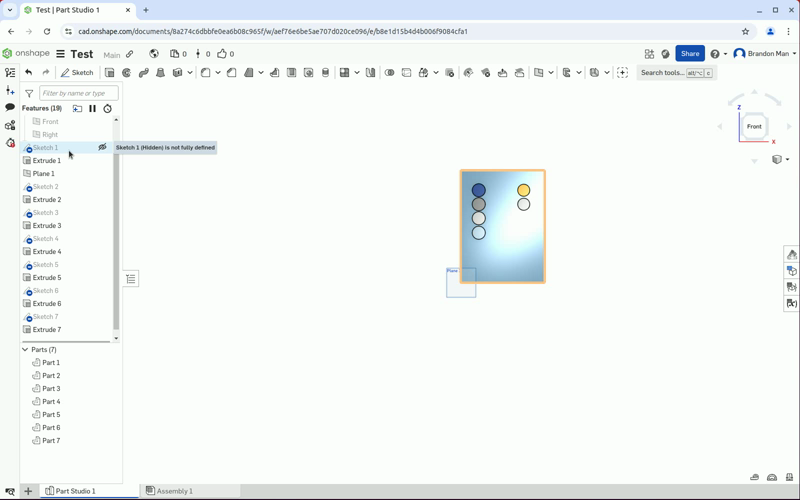
click(69, 150)
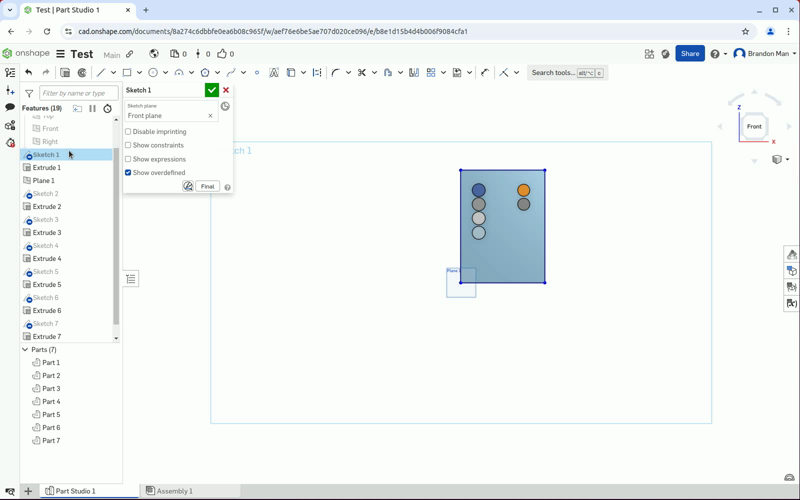
mouse_move(229, 92)
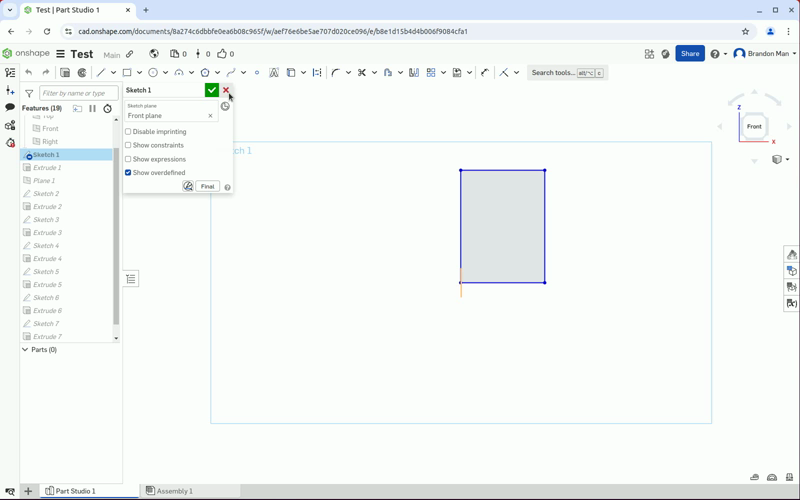
click(229, 92)
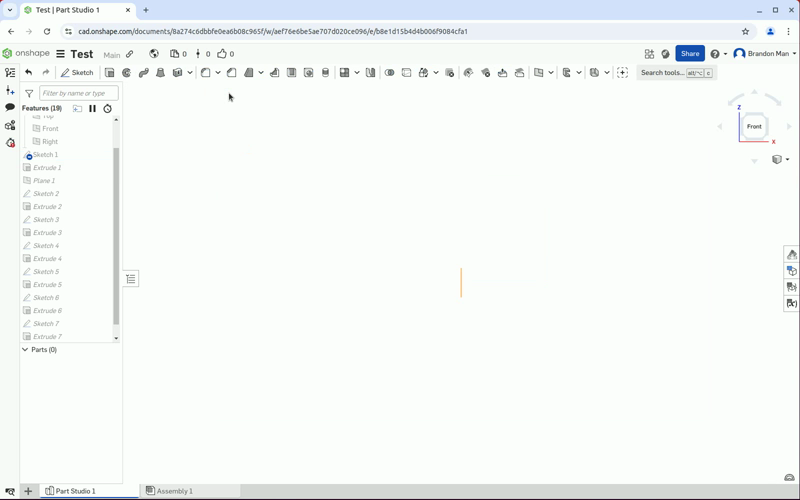
key(shift+s)
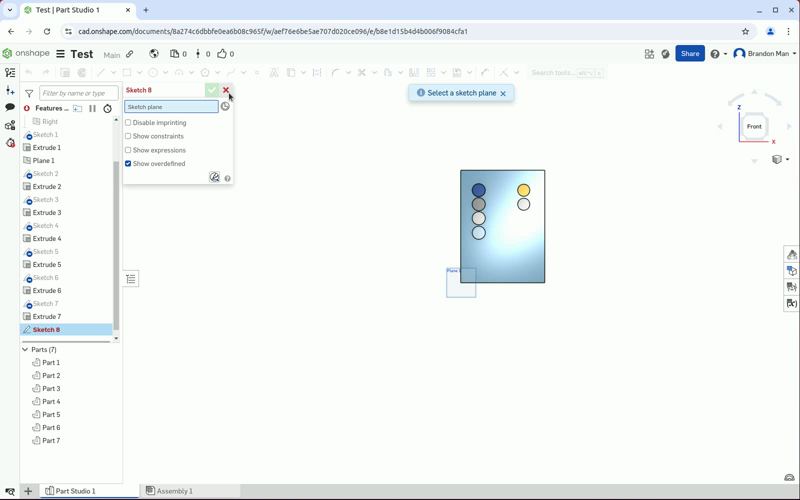
mouse_move(69, 163)
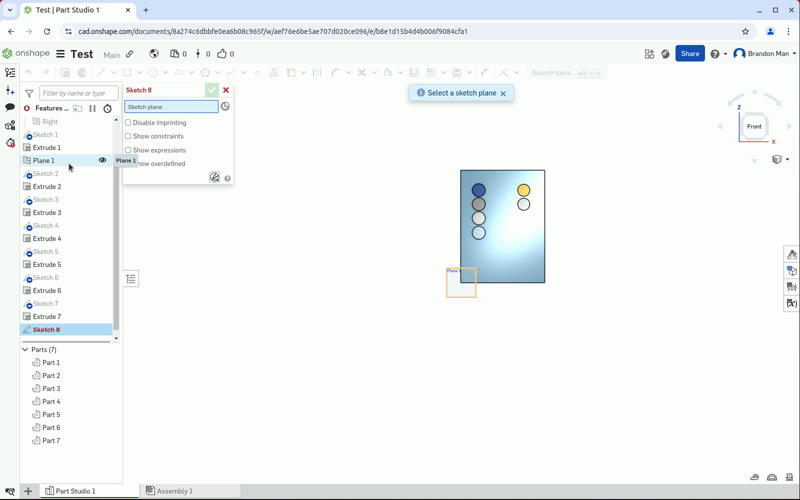
click(69, 163)
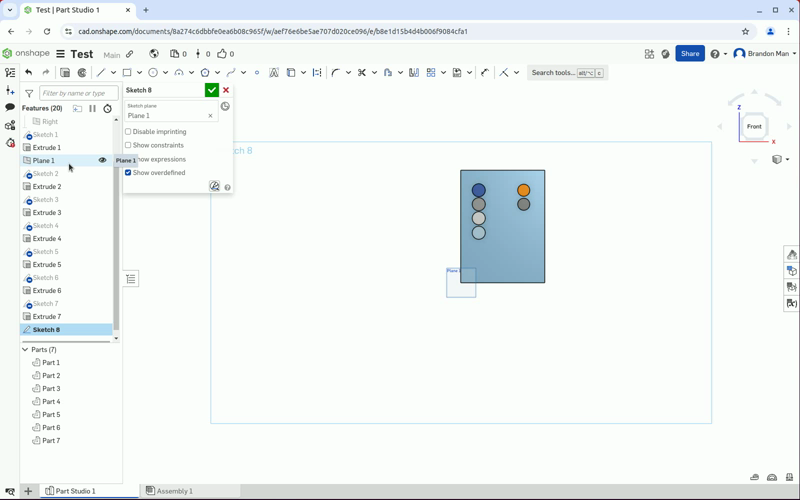
mouse_move(73, 352)
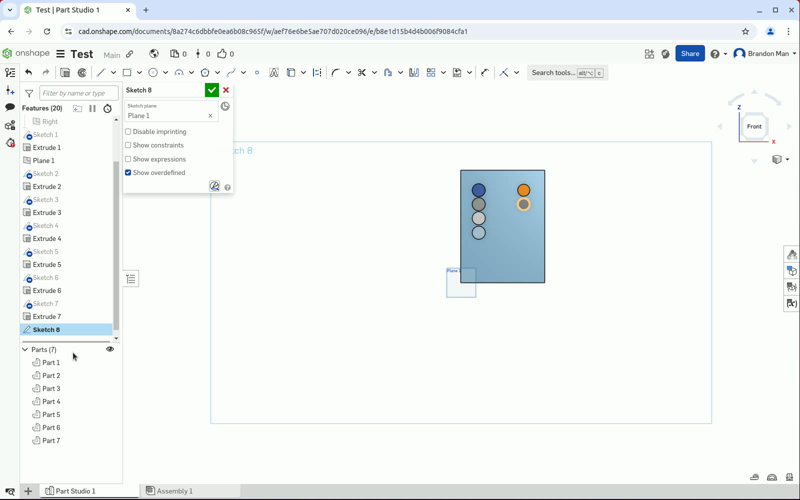
key(y)
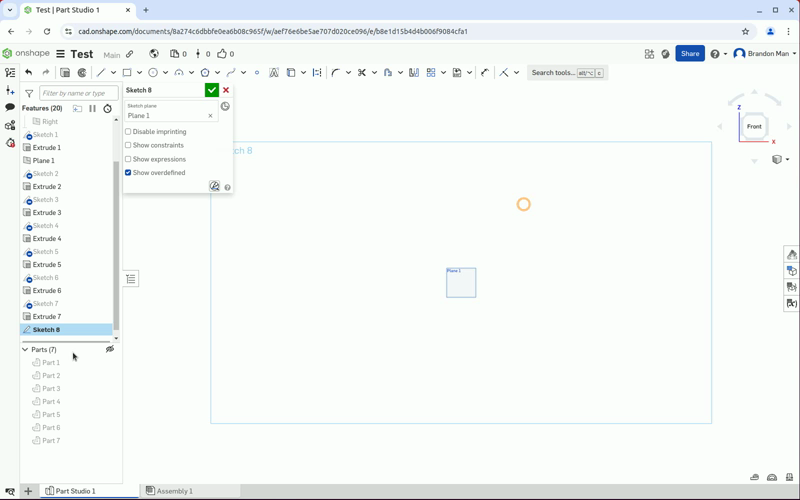
key(c)
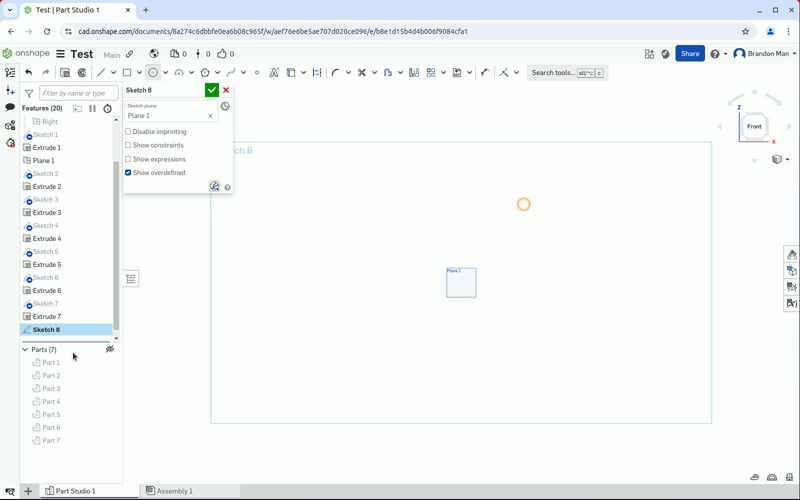
key_down(shift)
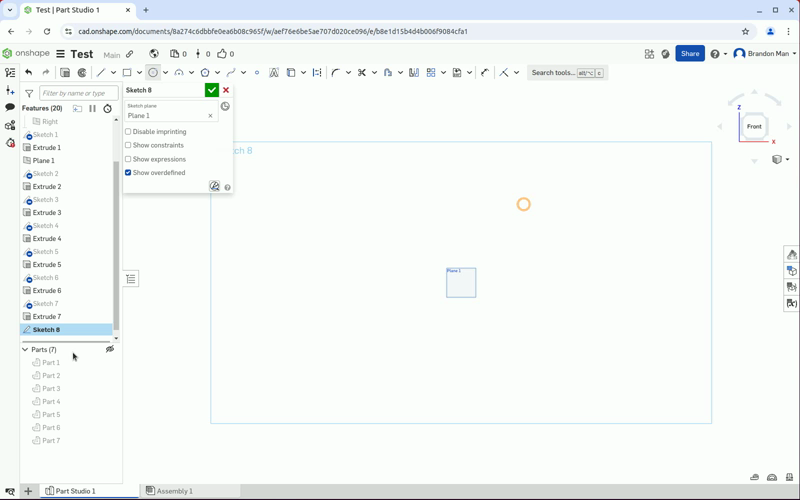
mouse_move(523, 218)
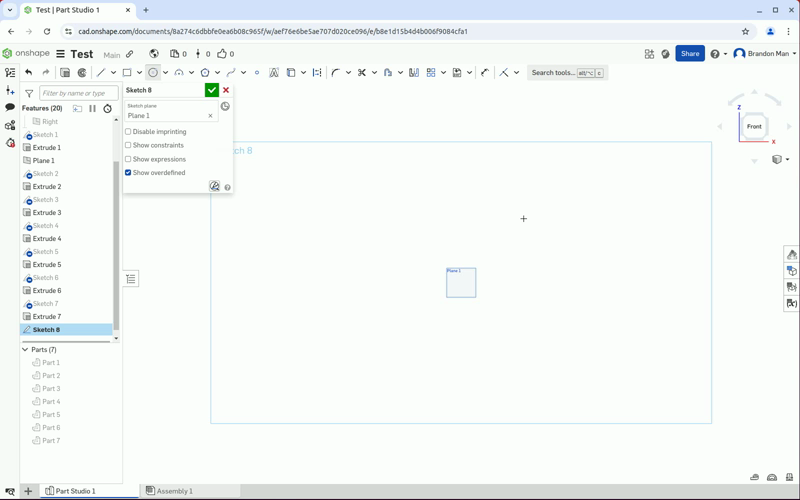
click(523, 218)
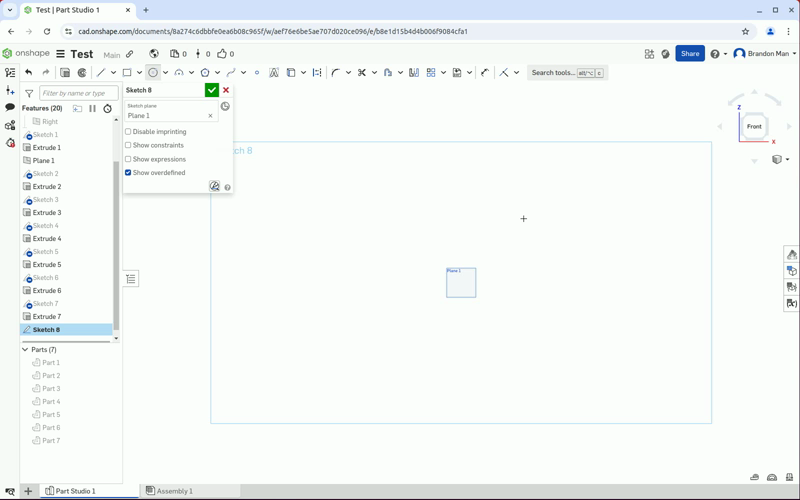
key_up(shift)
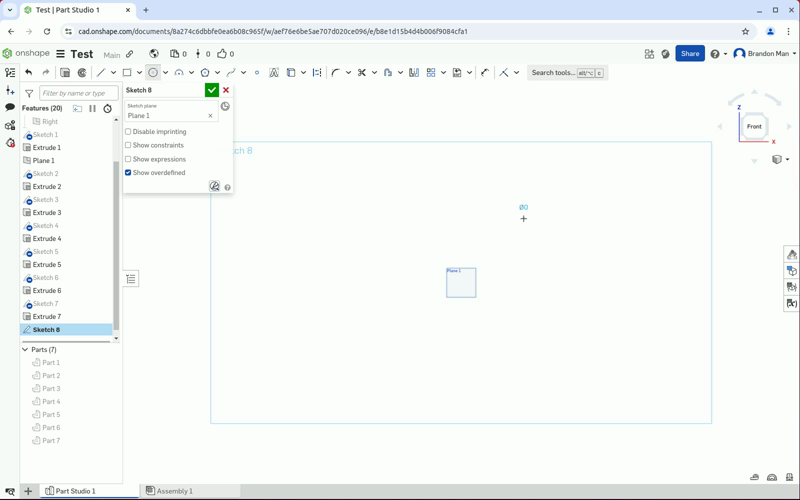
mouse_move(529, 218)
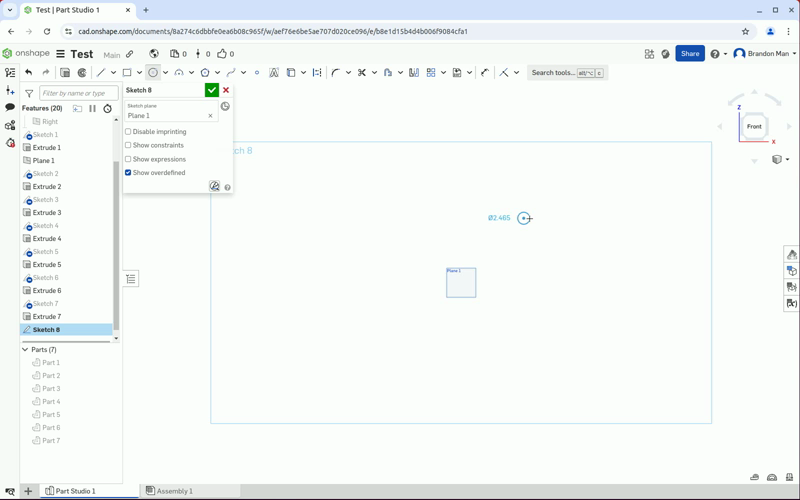
click(529, 218)
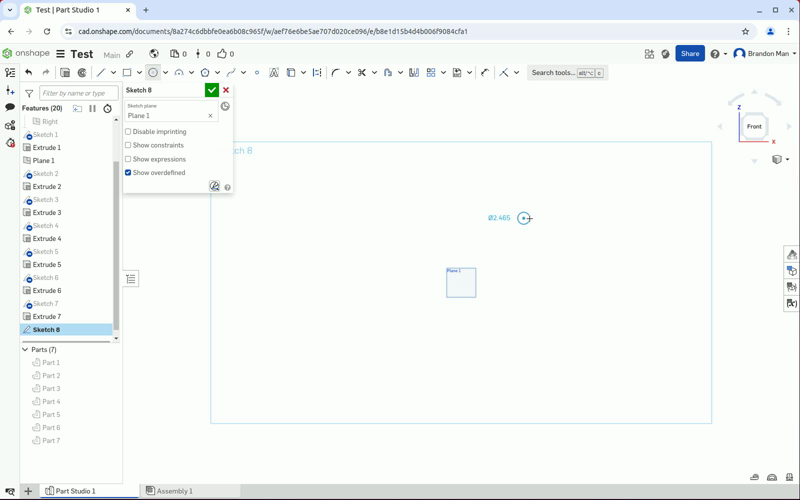
key(esc)
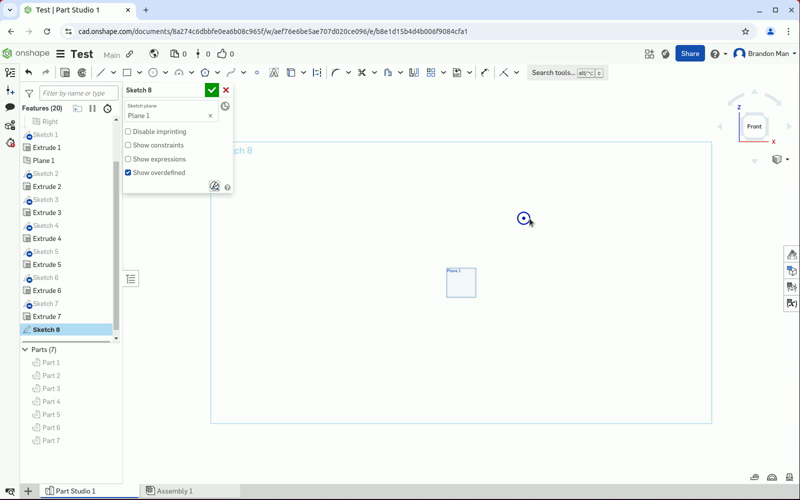
mouse_move(526, 220)
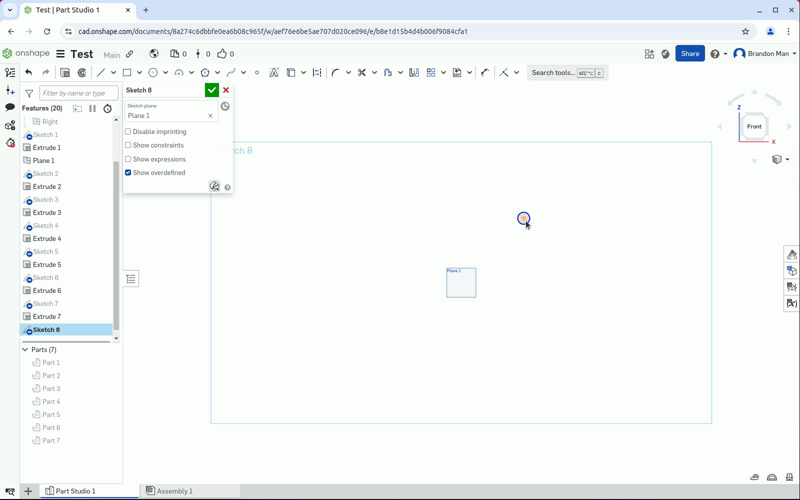
scroll(6)
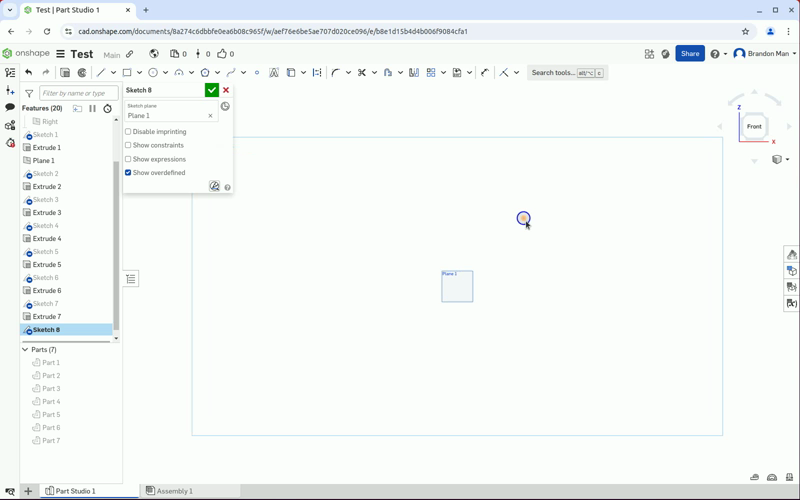
scroll(6)
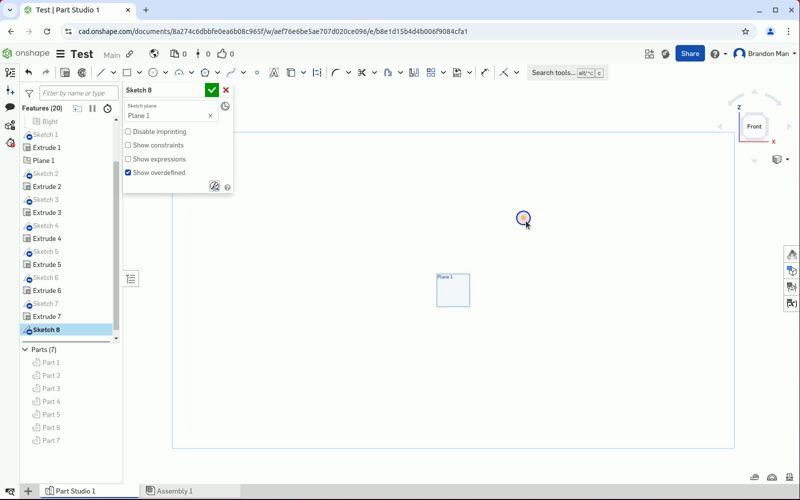
scroll(6)
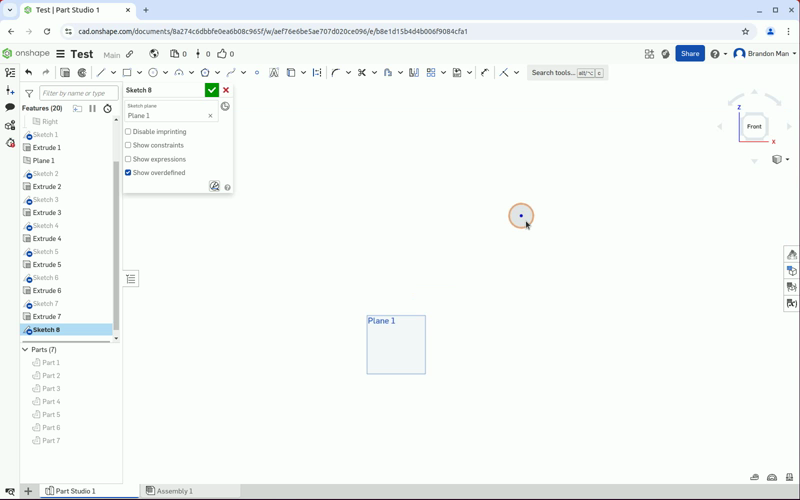
scroll(6)
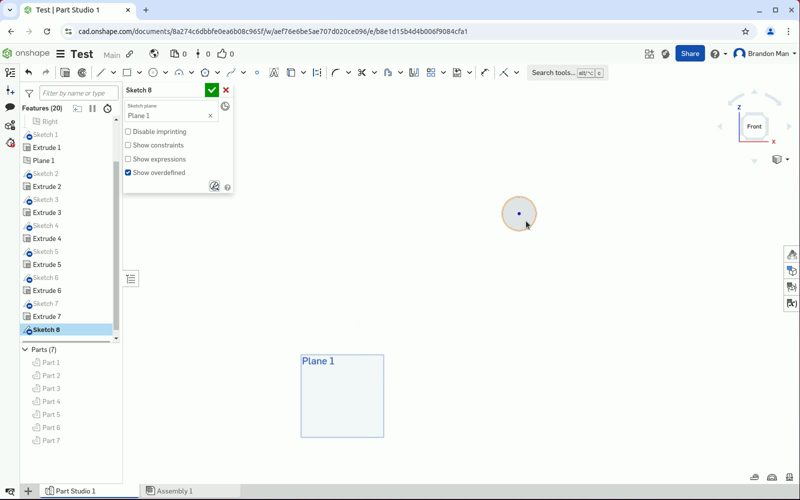
scroll(6)
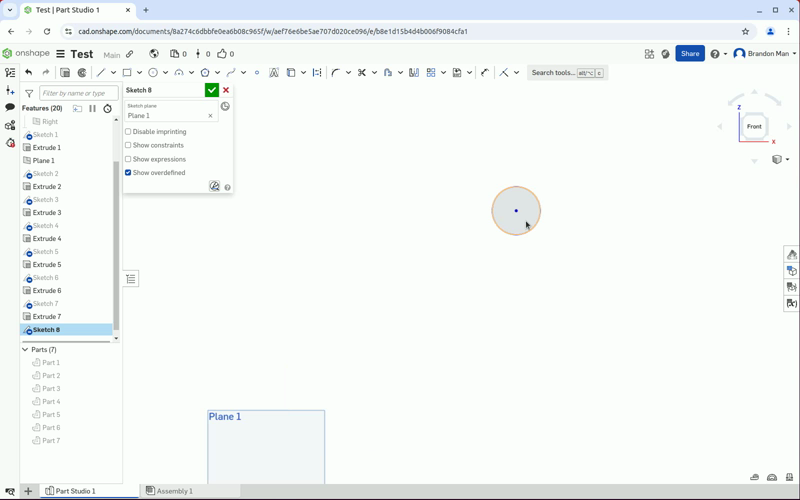
scroll(6)
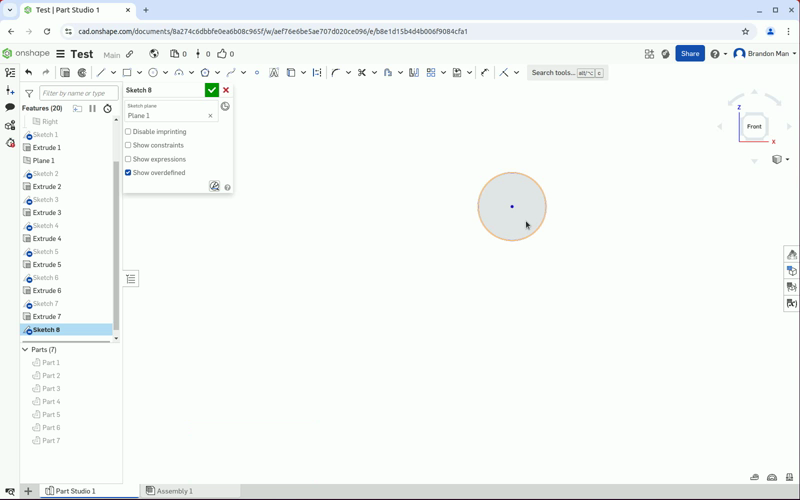
scroll(6)
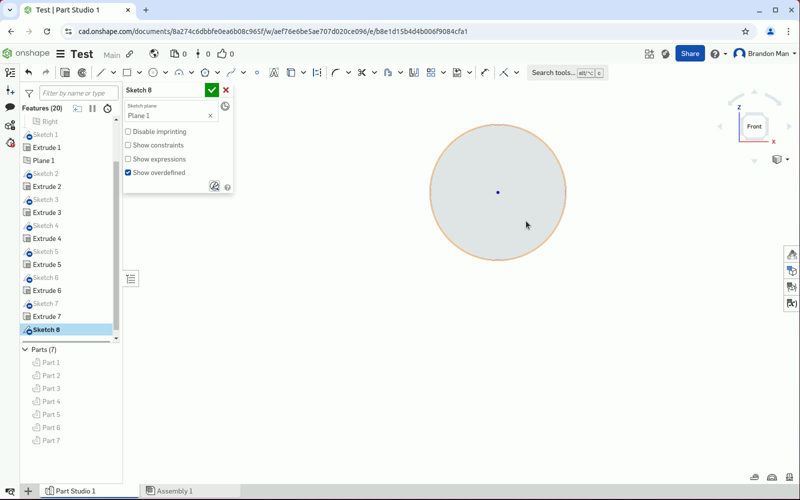
click(526, 220)
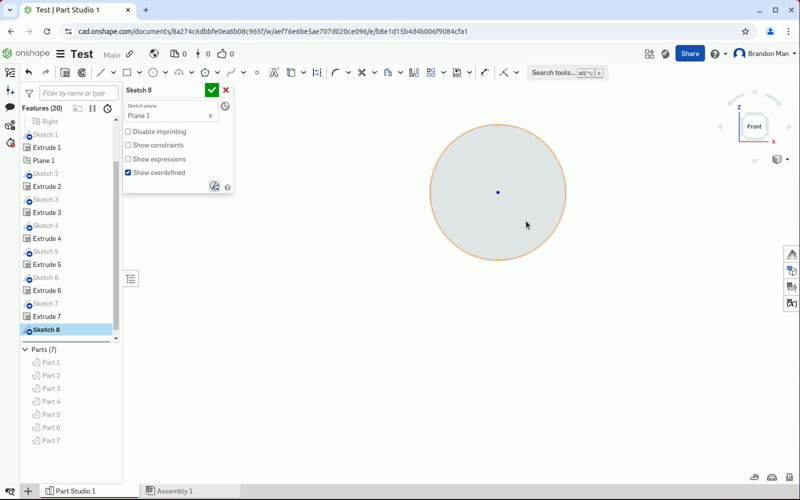
scroll(-6)
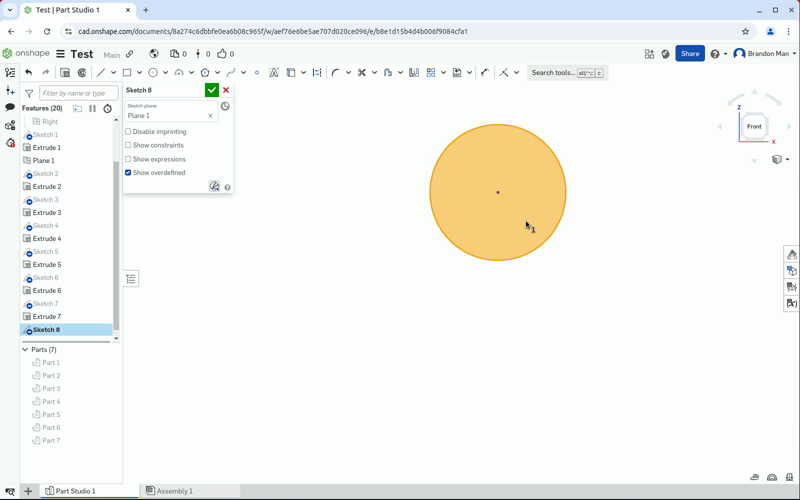
scroll(-6)
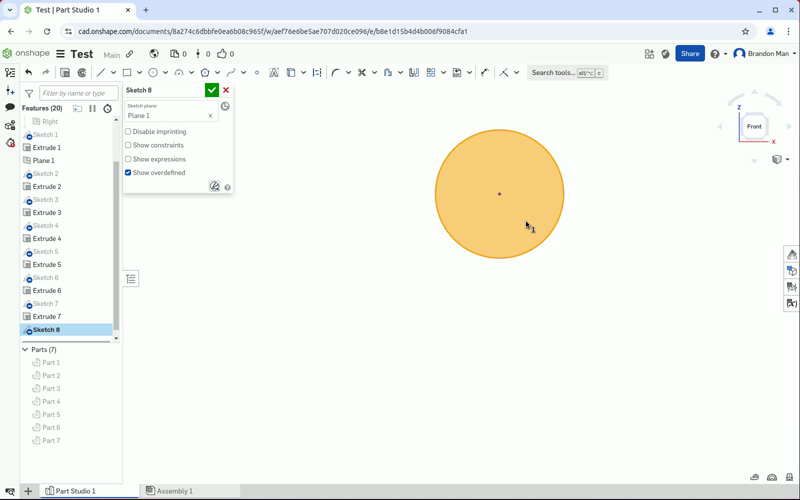
scroll(-6)
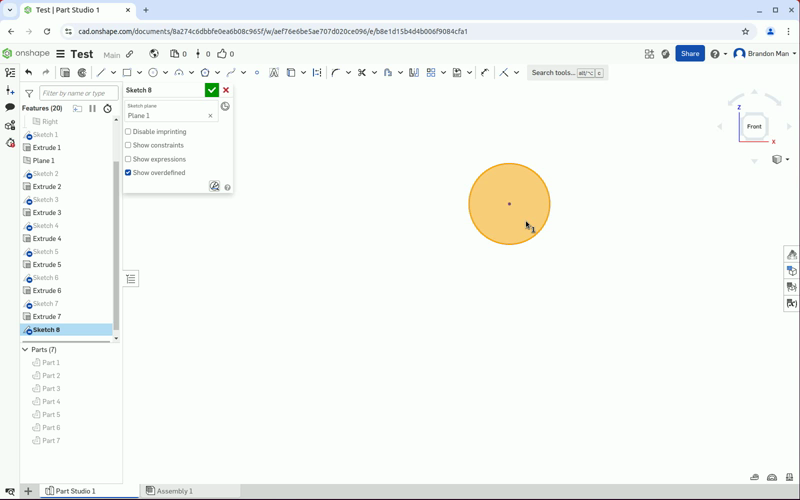
scroll(-6)
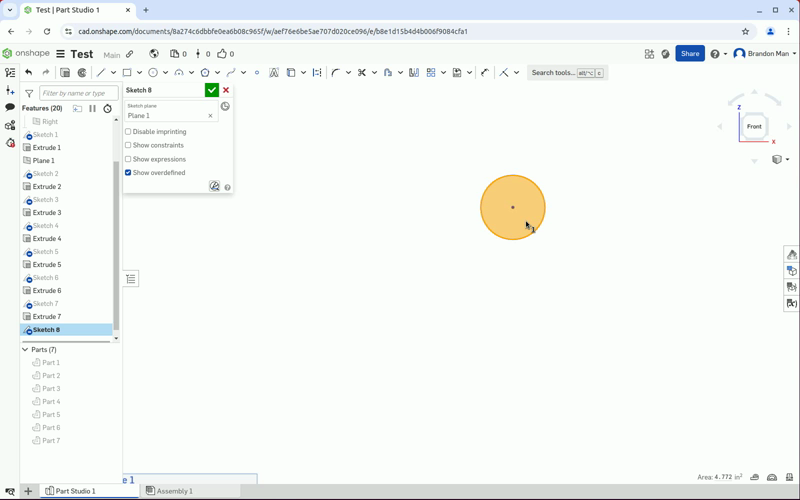
scroll(-6)
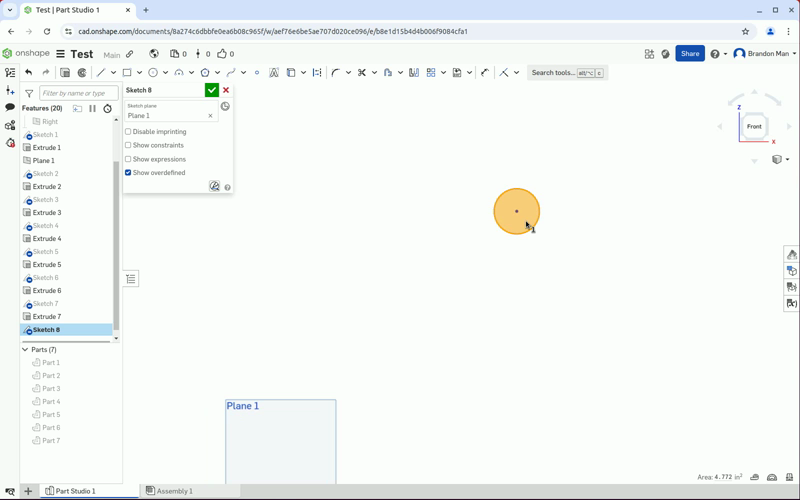
scroll(-6)
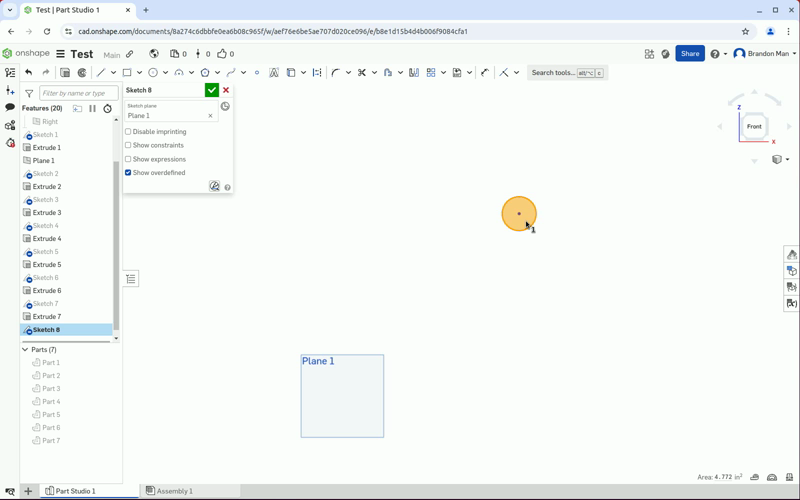
scroll(-6)
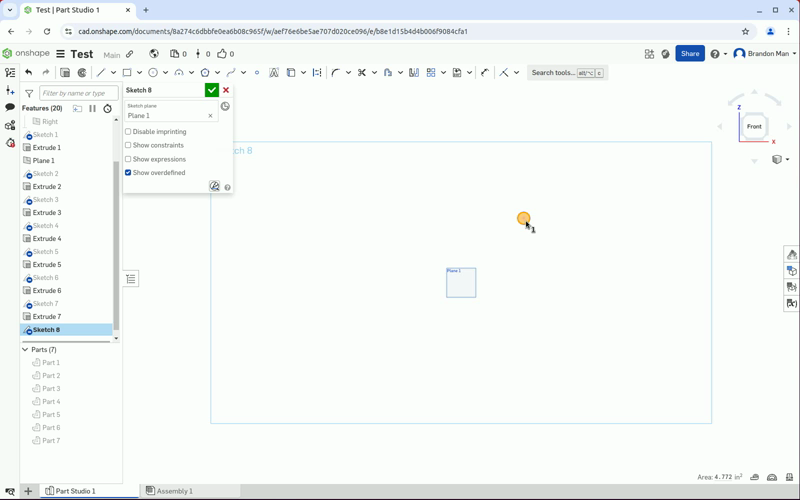
mouse_move(73, 352)
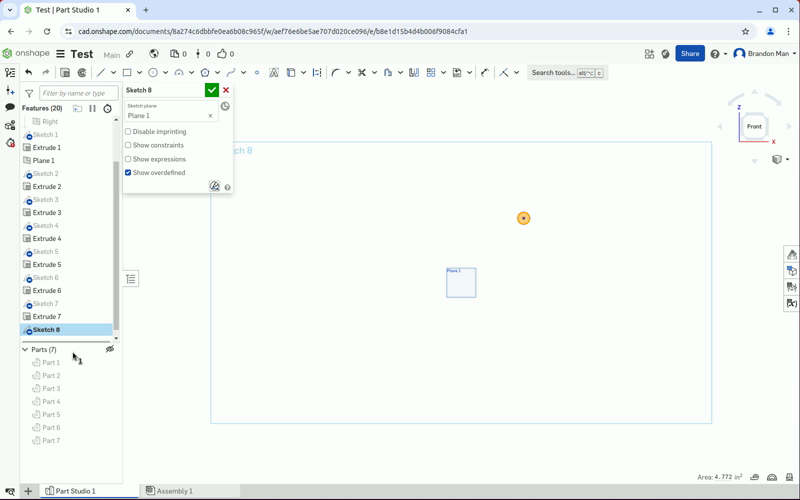
key(shift+y)
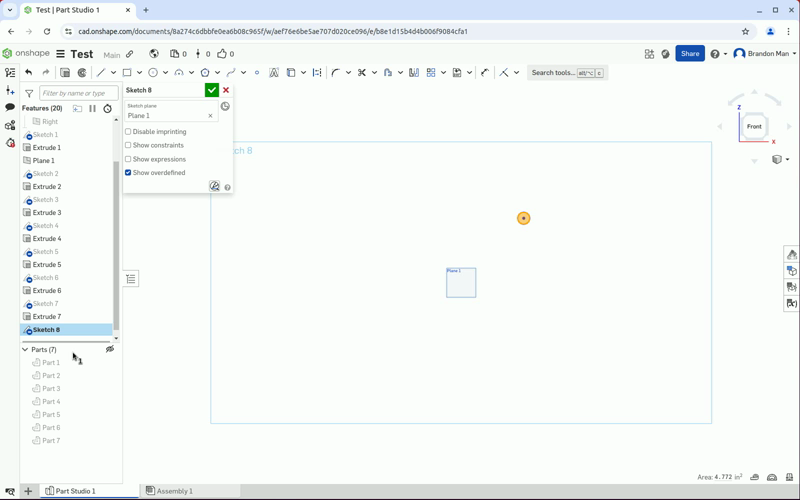
key(shift+e)
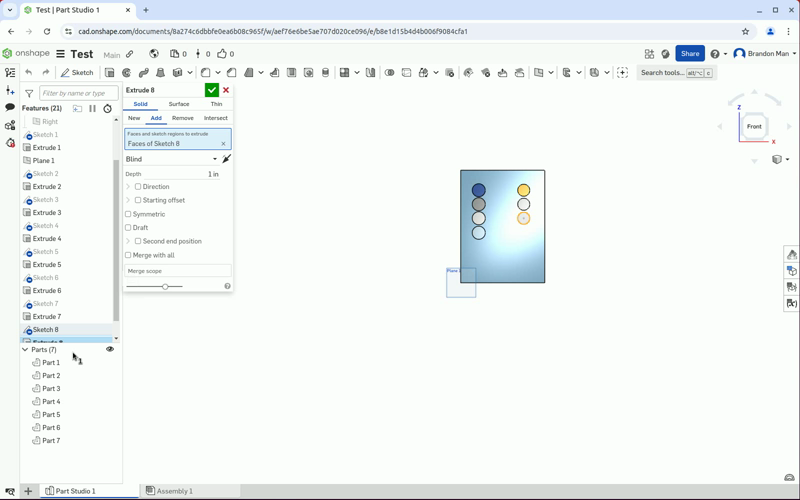
mouse_move(143, 106)
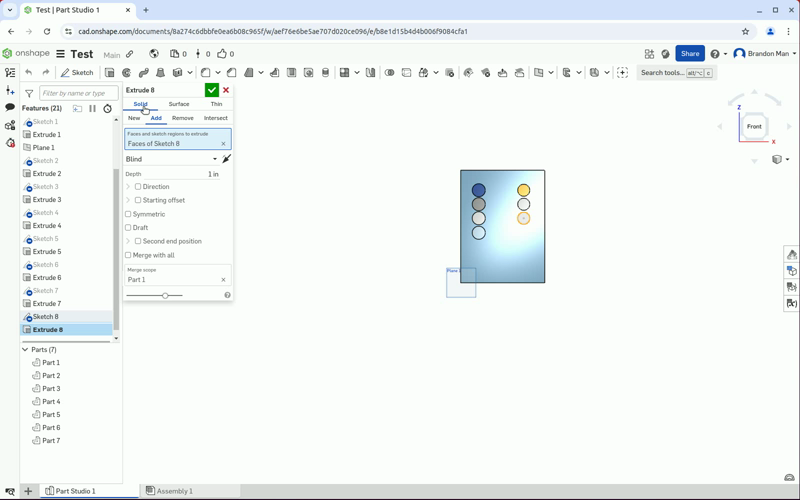
click(143, 106)
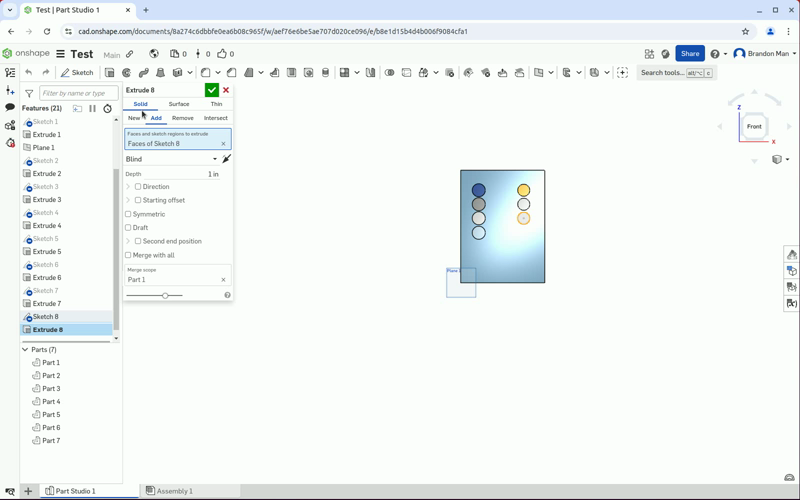
mouse_move(137, 120)
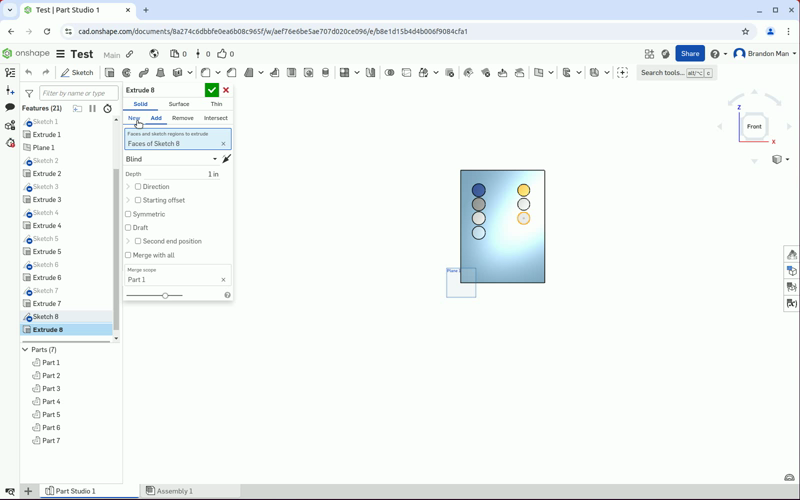
click(137, 120)
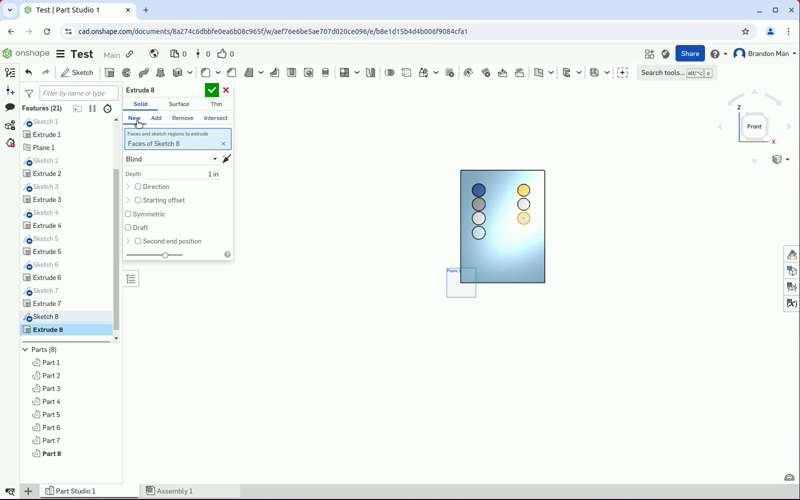
key(tab, 4)
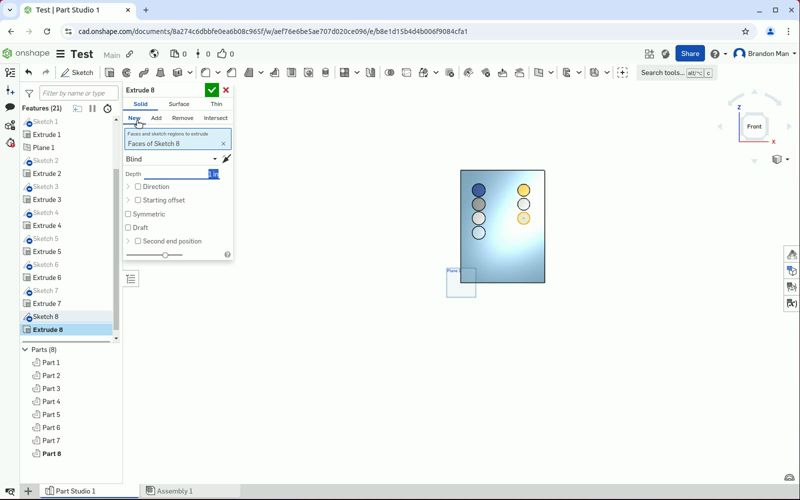
text(0.241)
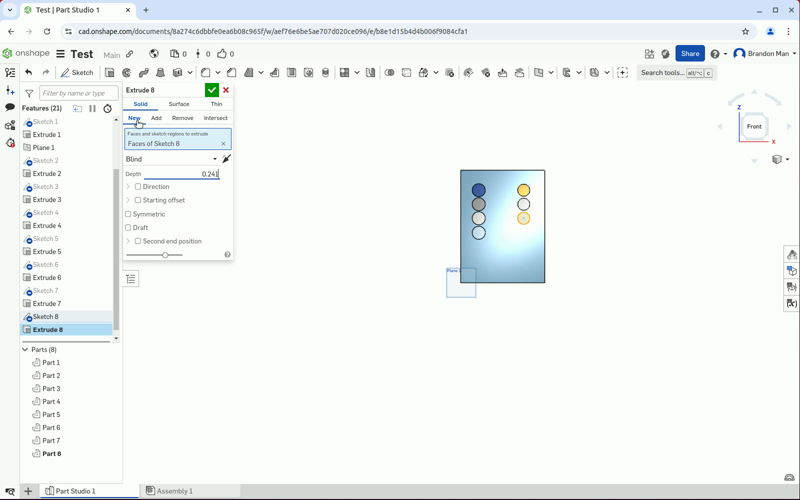
key(enter)
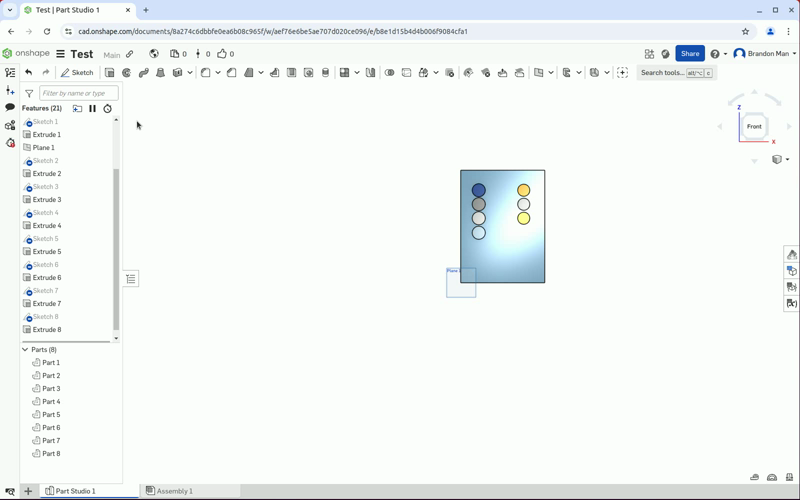
key(shift+h)
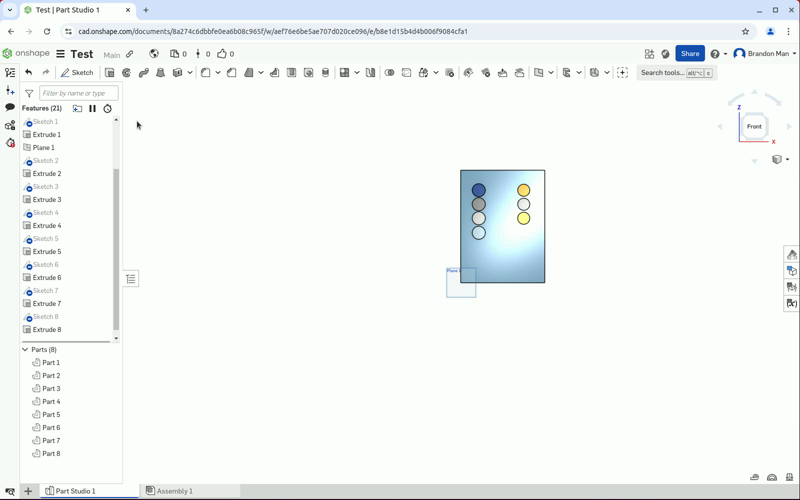
key(shift+h)
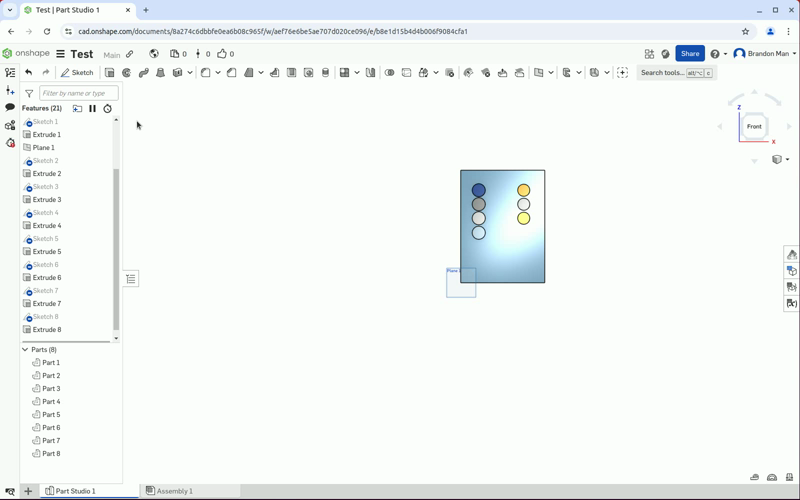
mouse_move(69, 124)
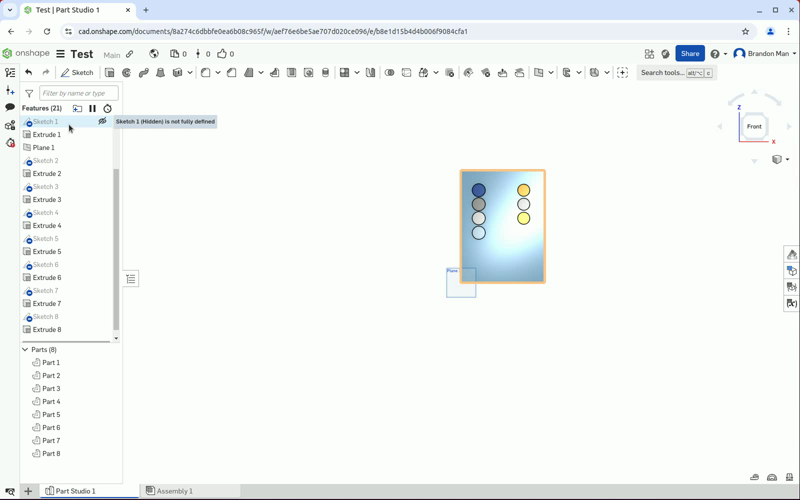
click(69, 124)
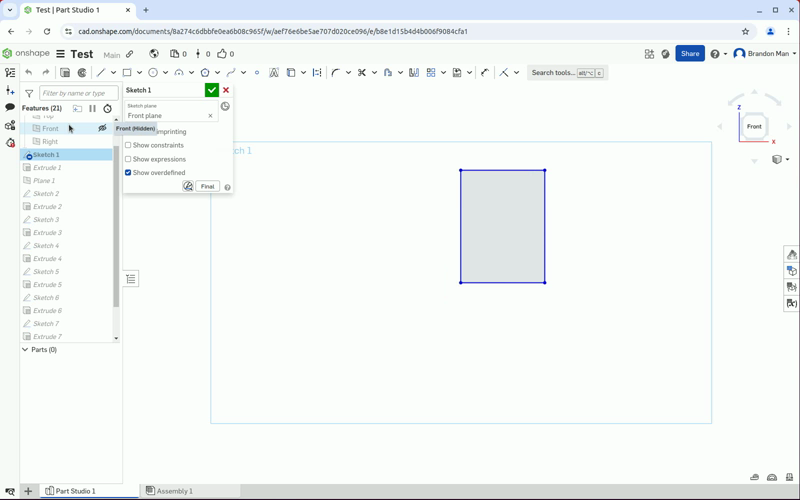
mouse_move(229, 92)
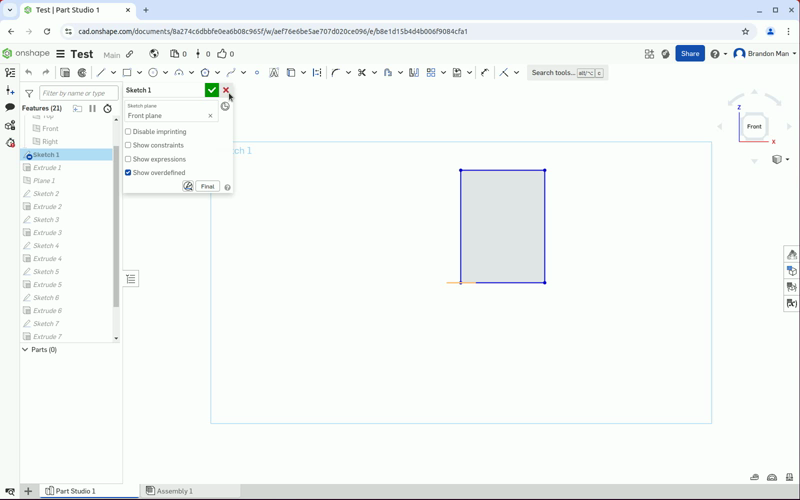
click(229, 92)
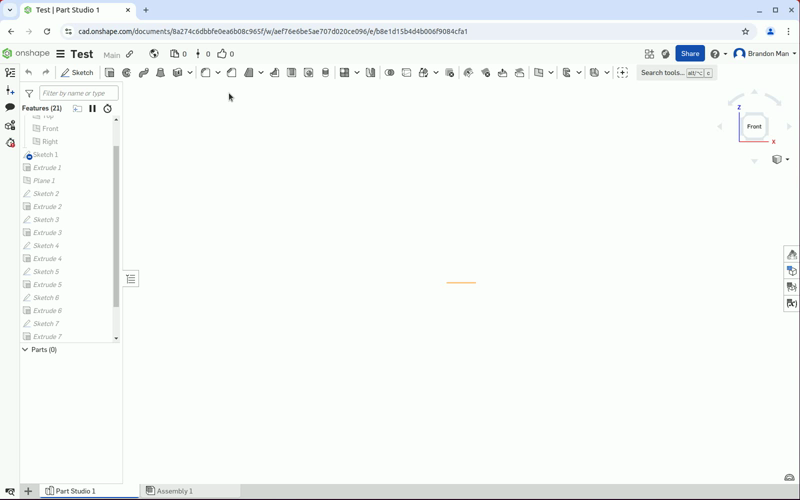
key(shift+s)
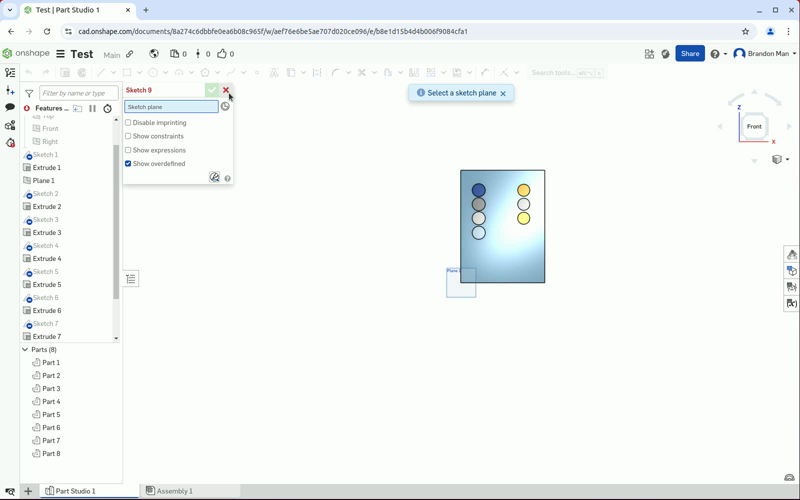
mouse_move(69, 137)
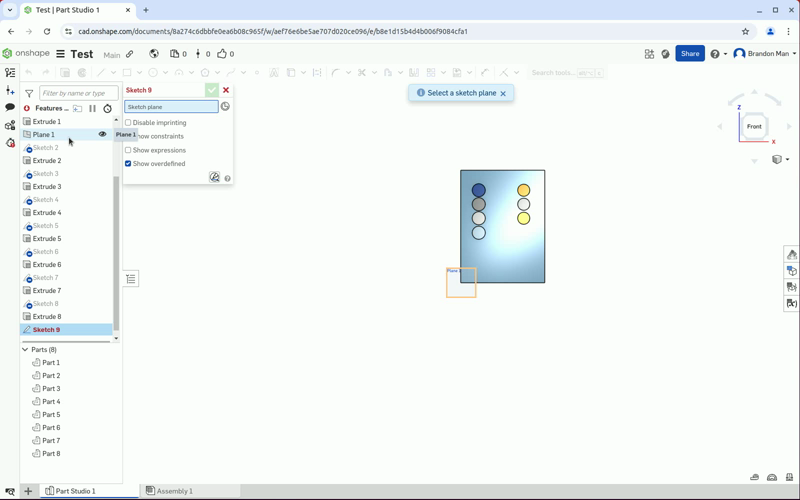
click(69, 137)
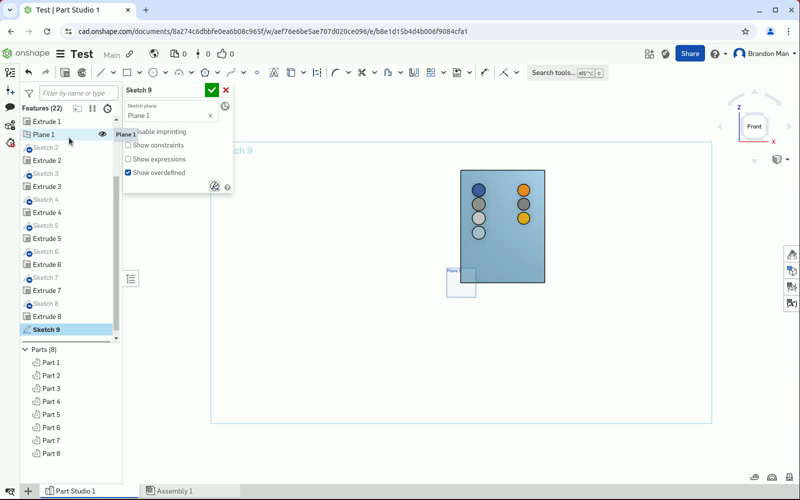
mouse_move(73, 352)
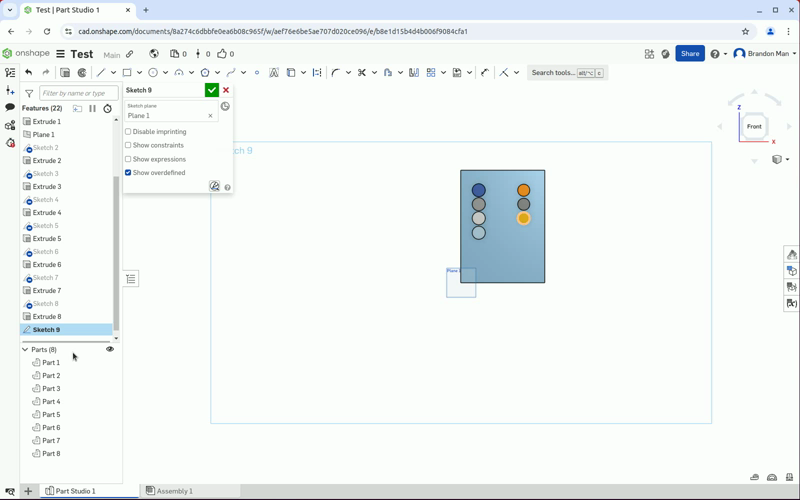
key(y)
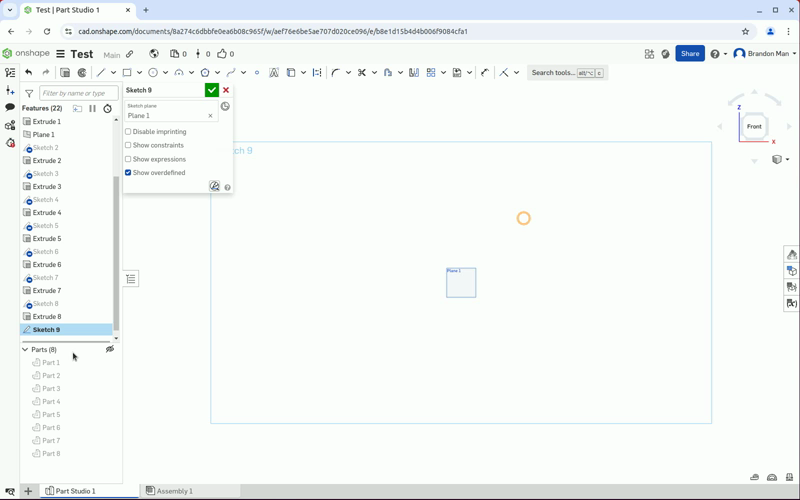
key(c)
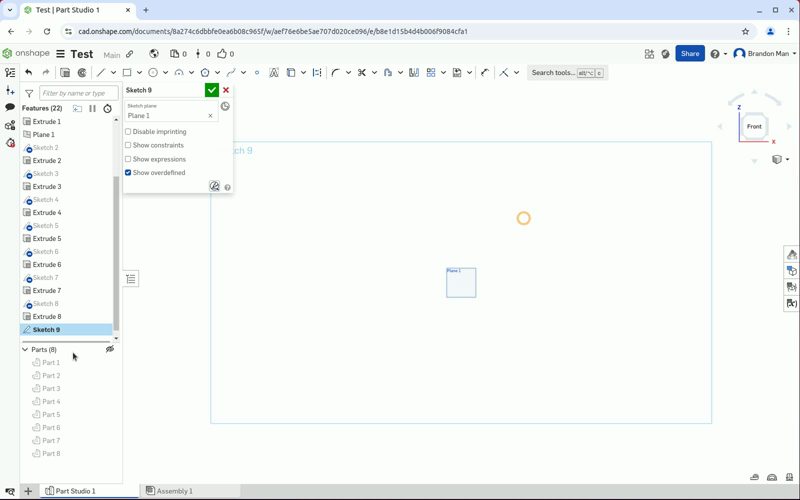
key_down(shift)
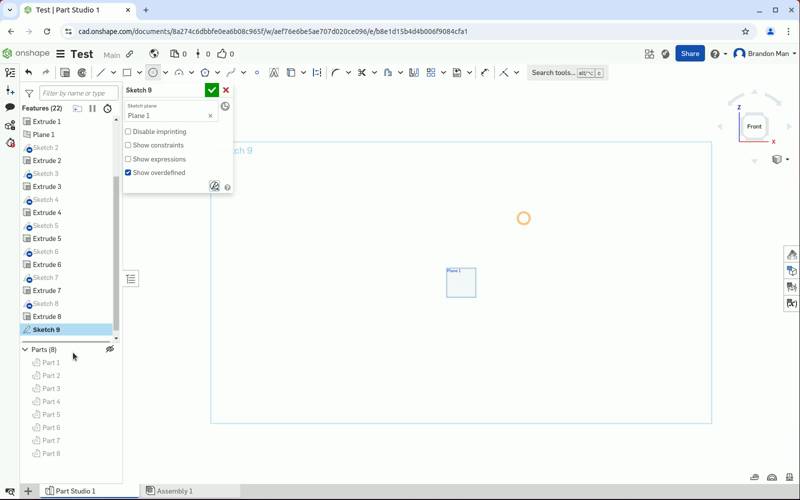
mouse_move(523, 232)
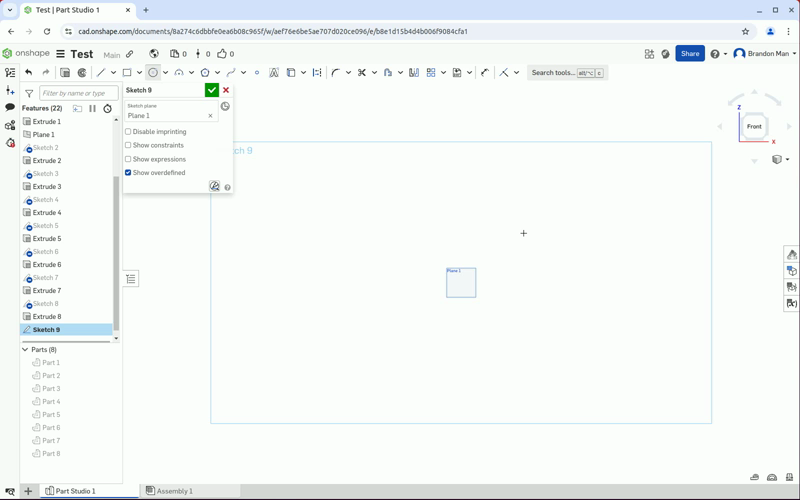
click(523, 232)
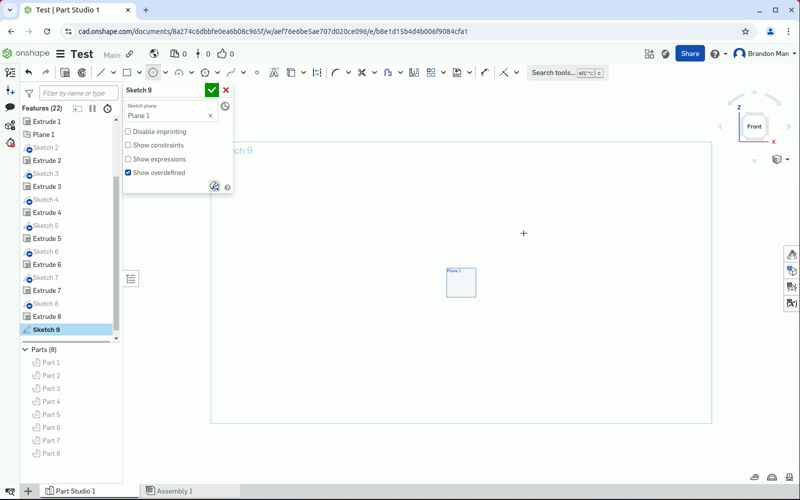
key_up(shift)
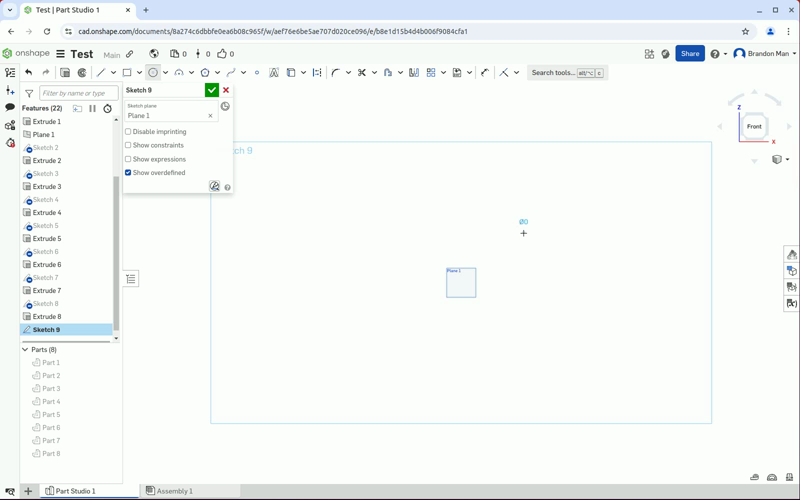
mouse_move(529, 232)
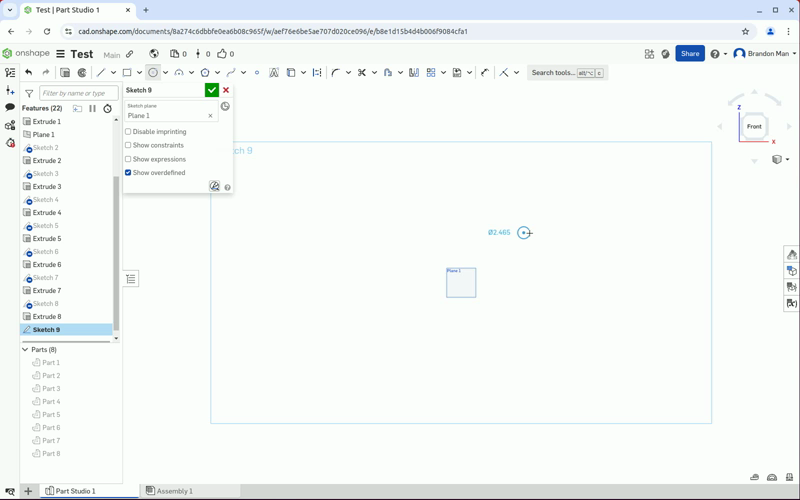
click(529, 232)
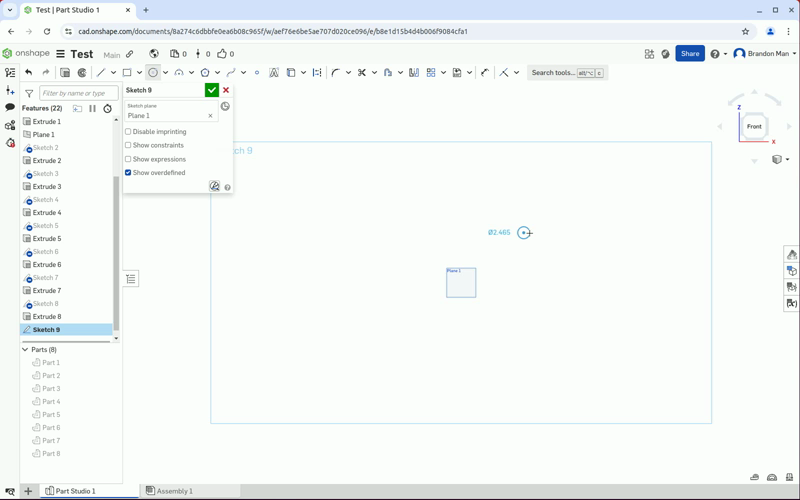
key(esc)
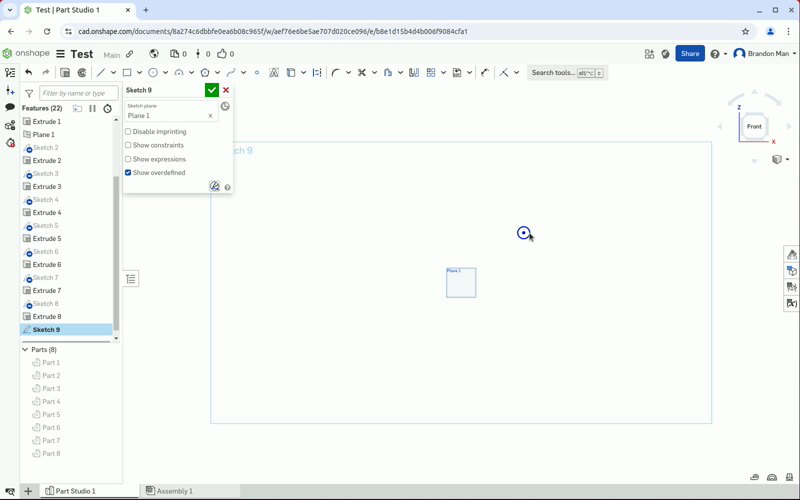
mouse_move(521, 232)
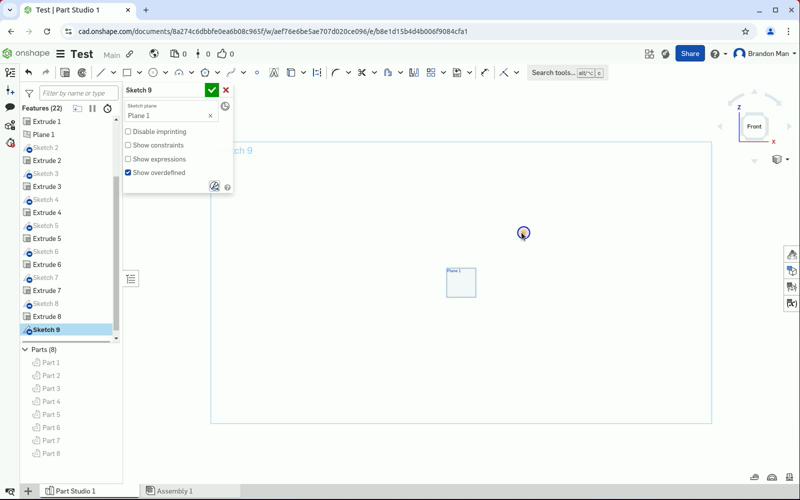
scroll(6)
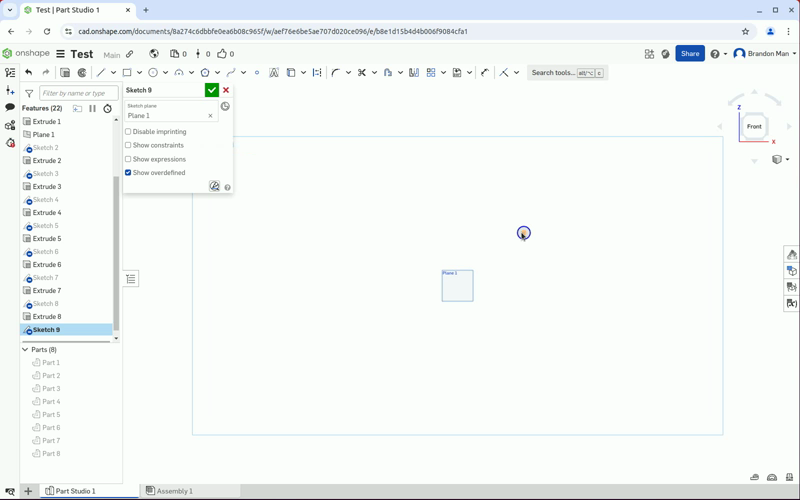
scroll(6)
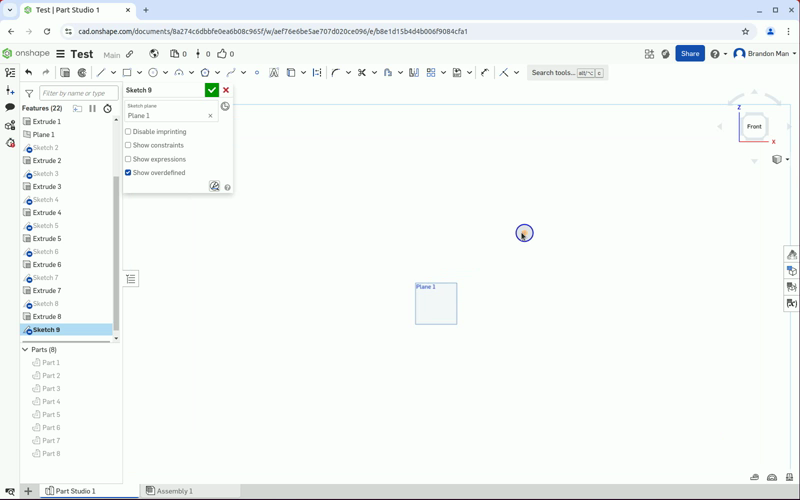
scroll(6)
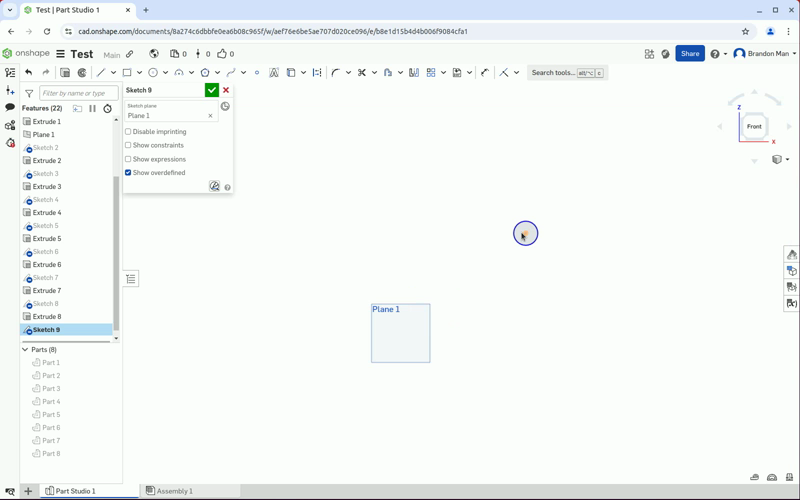
scroll(6)
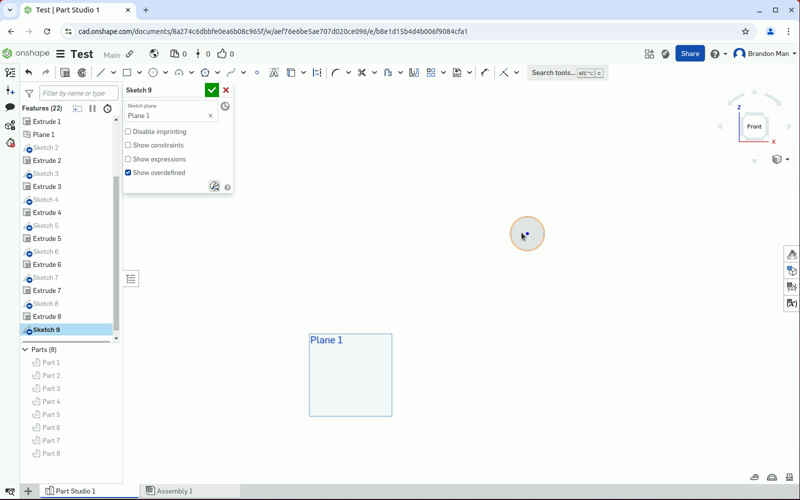
scroll(6)
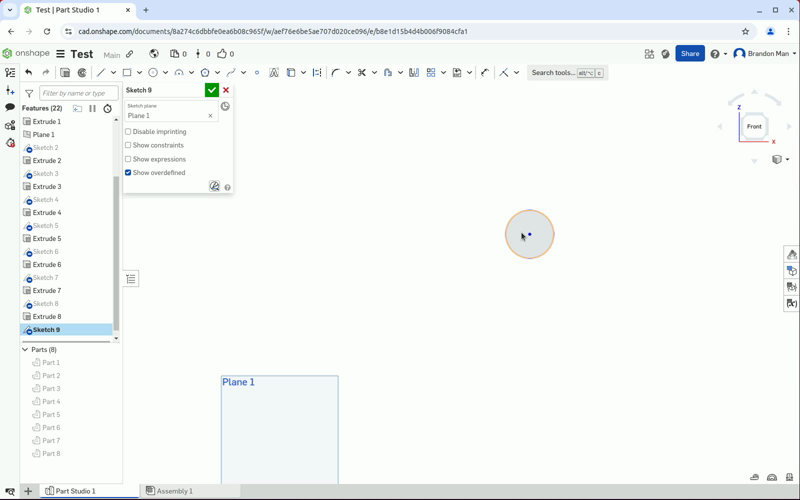
scroll(6)
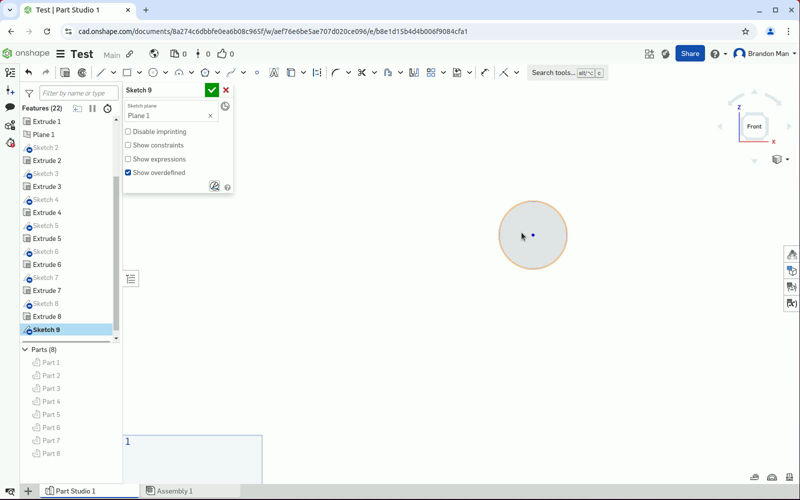
scroll(6)
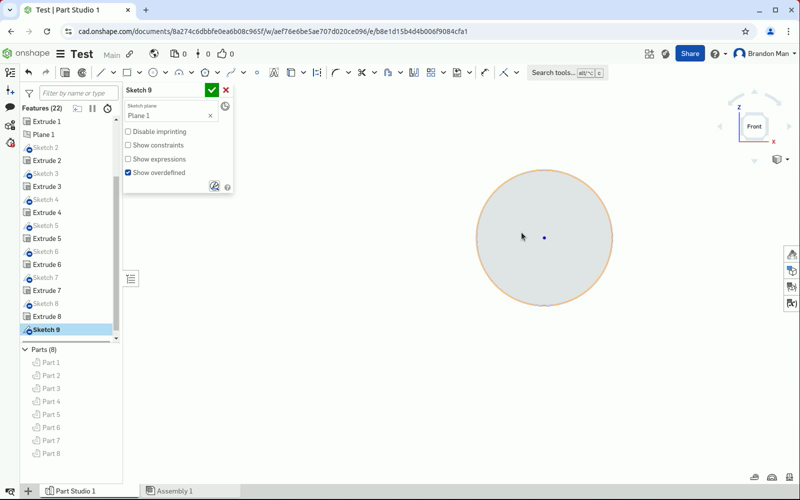
click(521, 232)
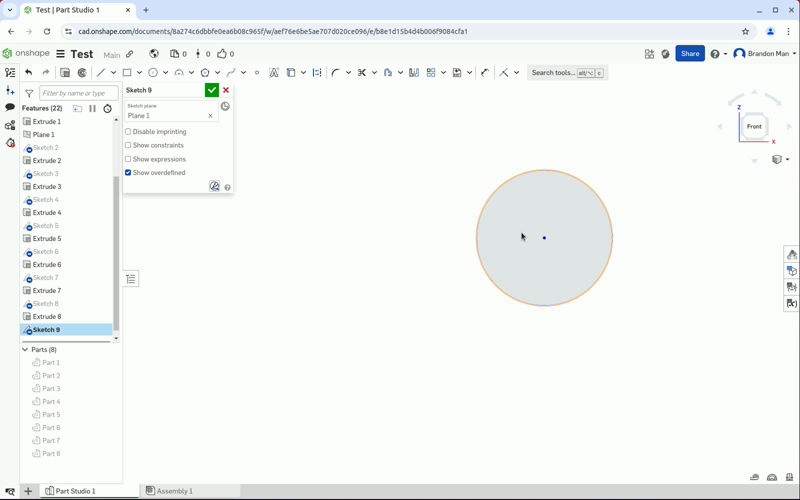
scroll(-6)
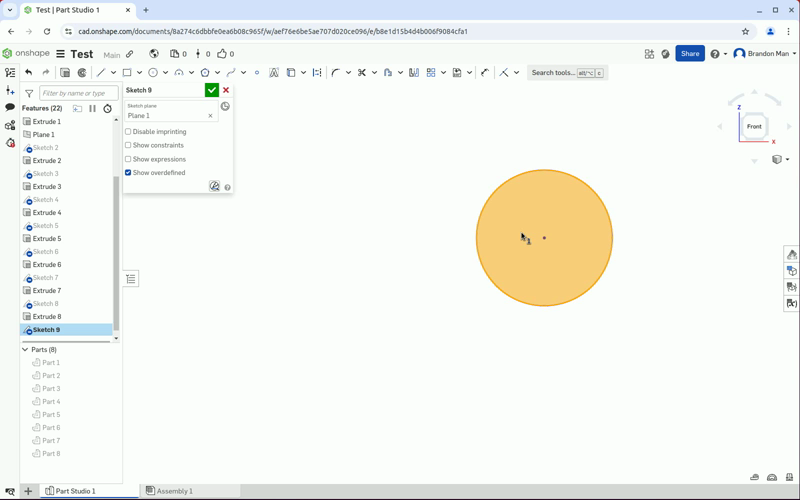
scroll(-6)
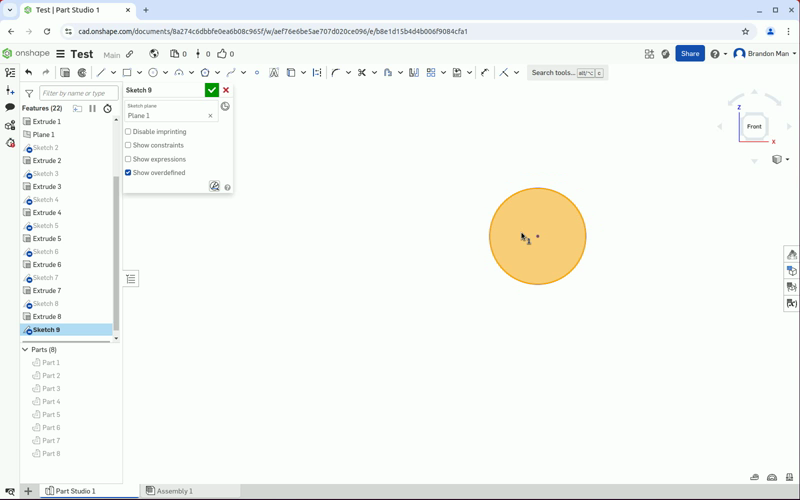
scroll(-6)
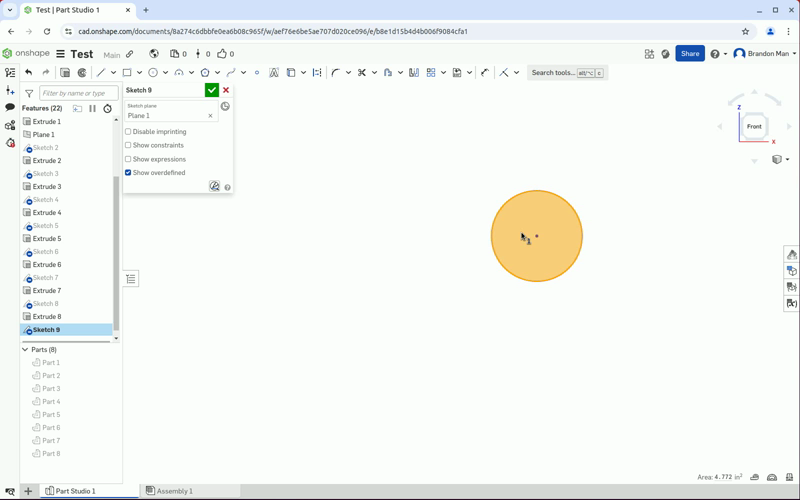
scroll(-6)
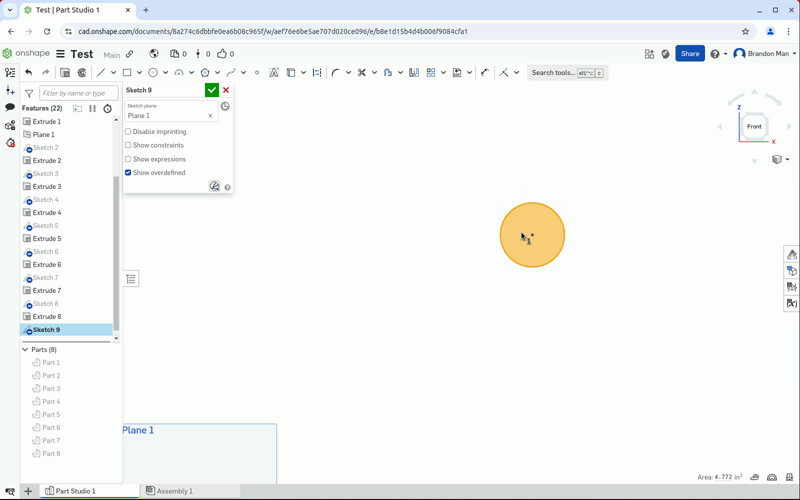
scroll(-6)
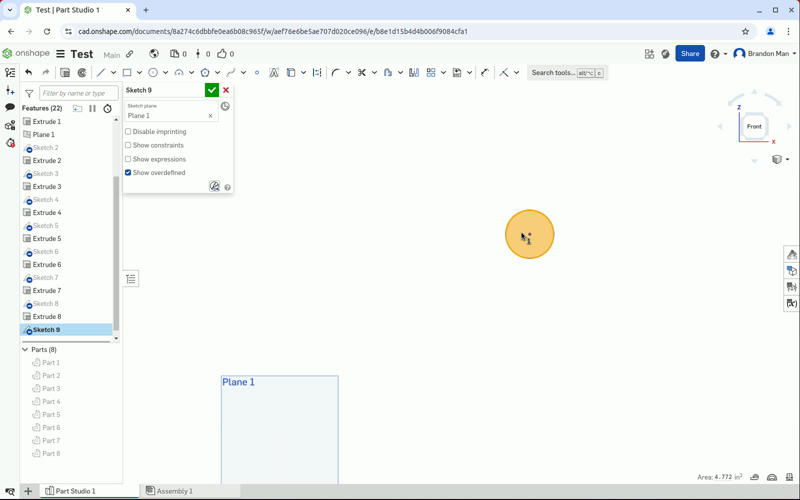
scroll(-6)
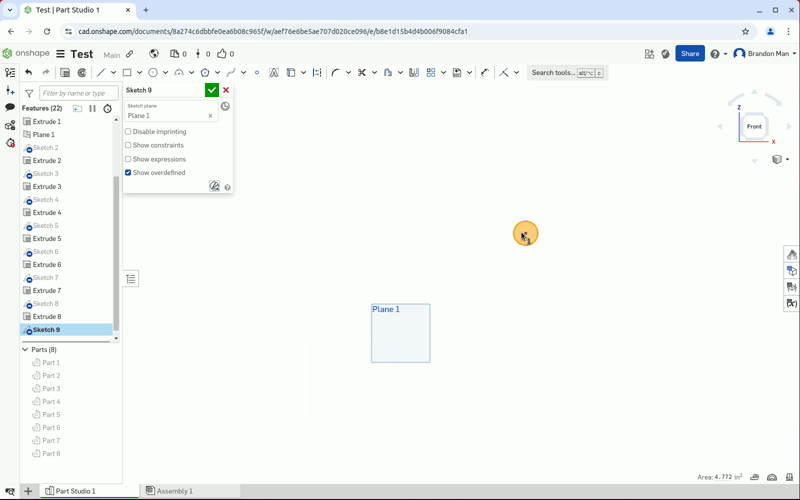
scroll(-6)
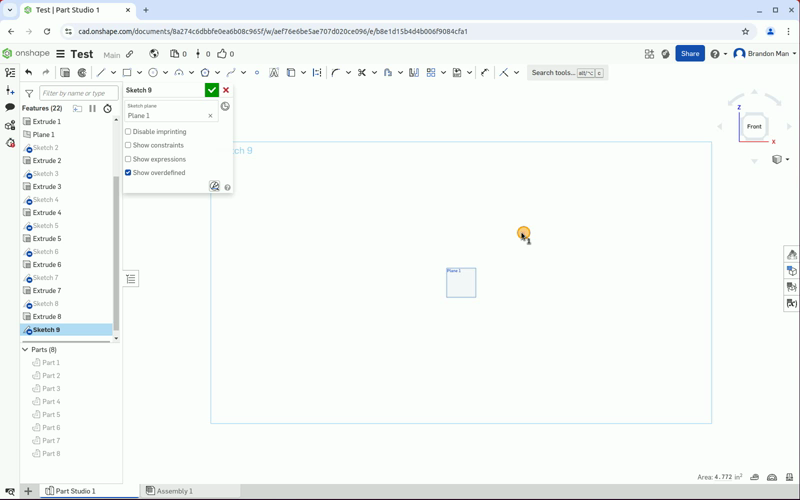
mouse_move(73, 352)
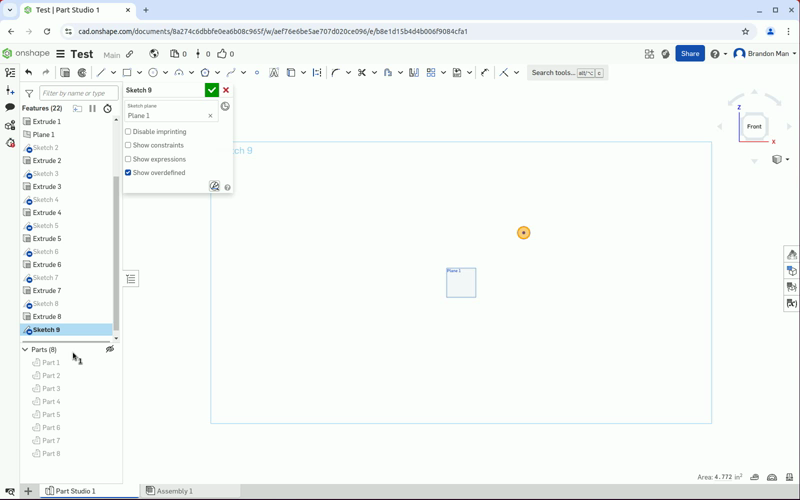
key(shift+y)
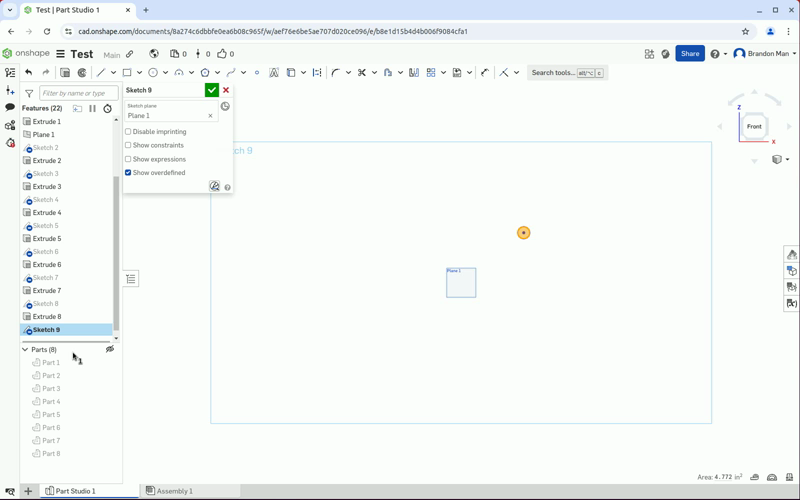
key(shift+e)
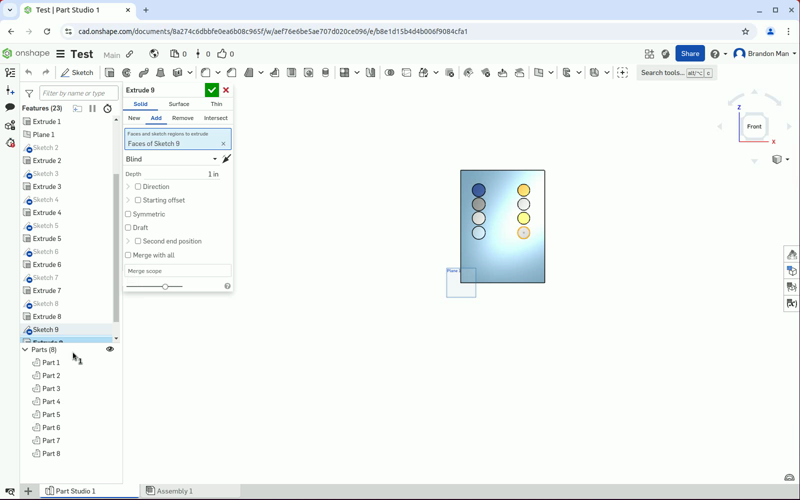
mouse_move(143, 106)
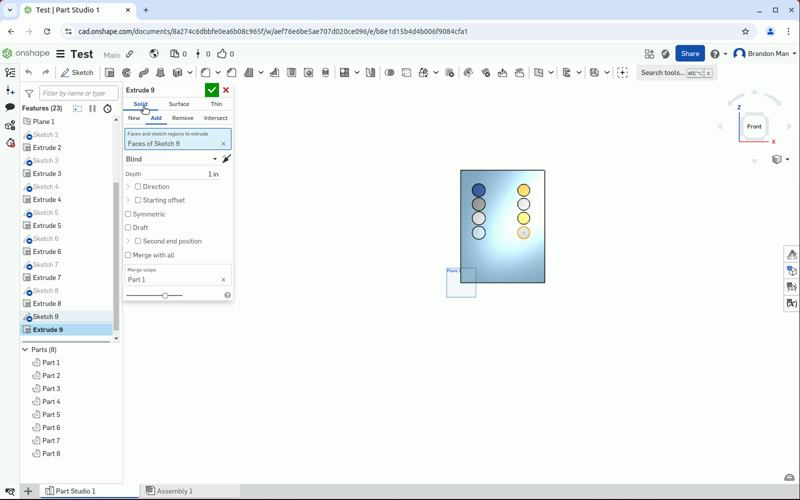
click(143, 106)
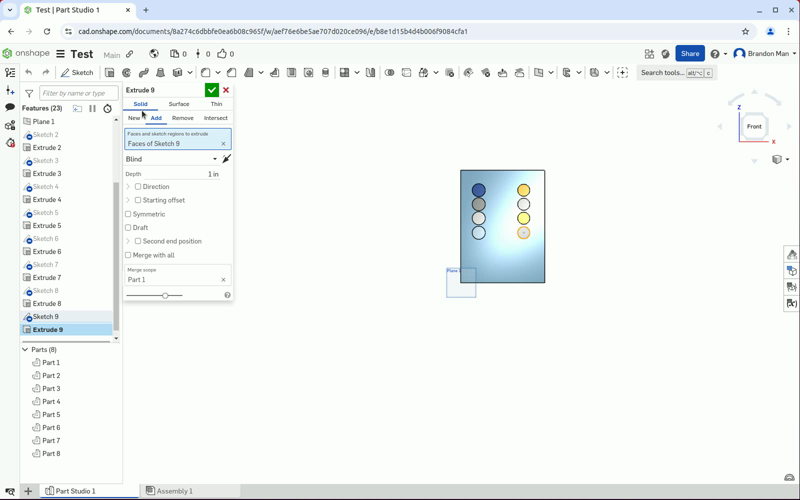
mouse_move(137, 120)
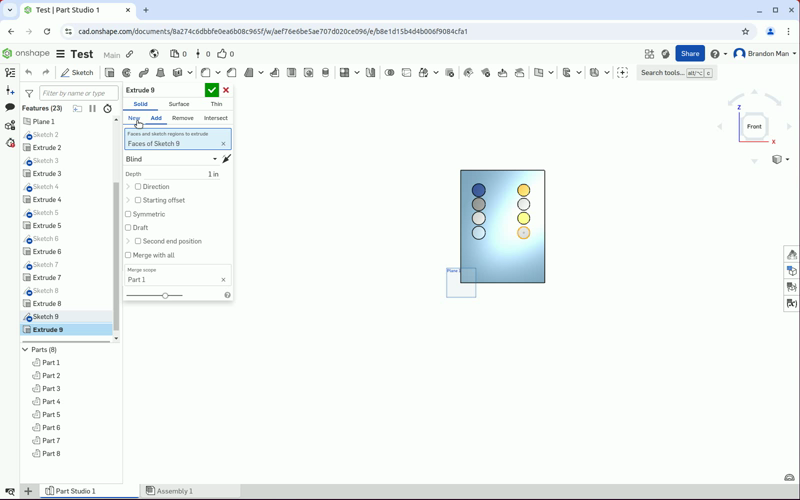
click(137, 120)
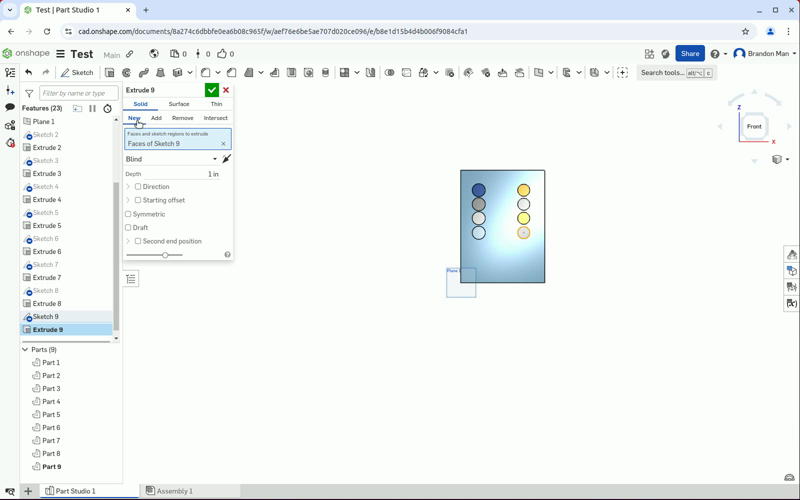
key(tab, 4)
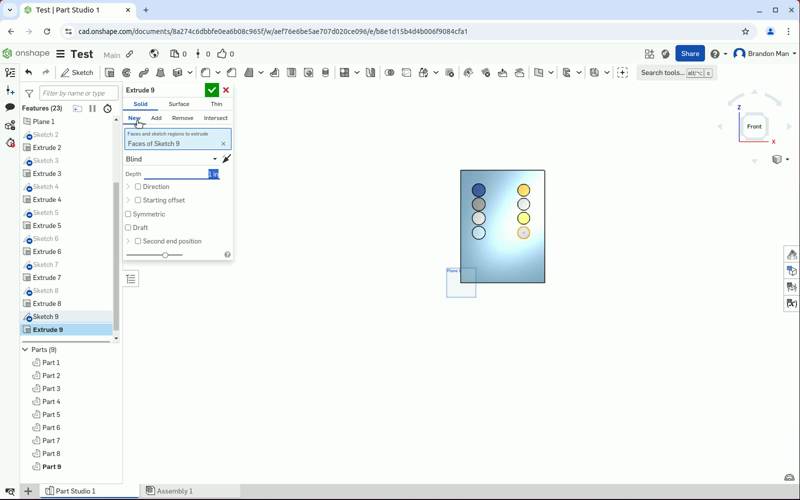
text(0.241)
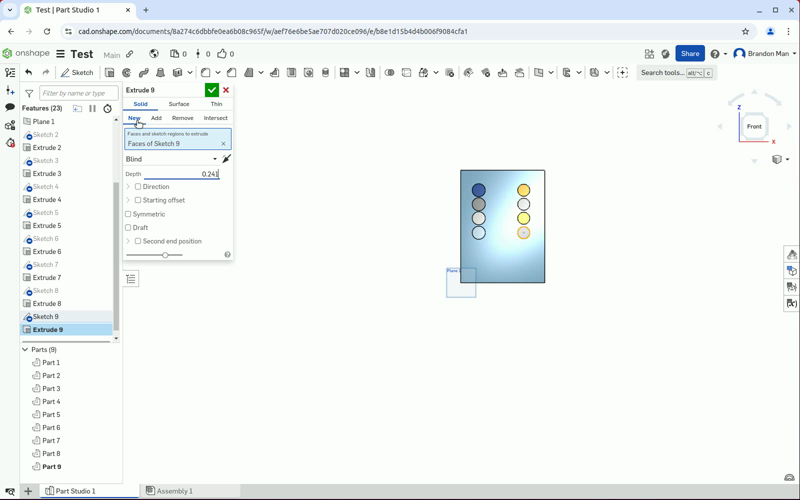
key(enter)
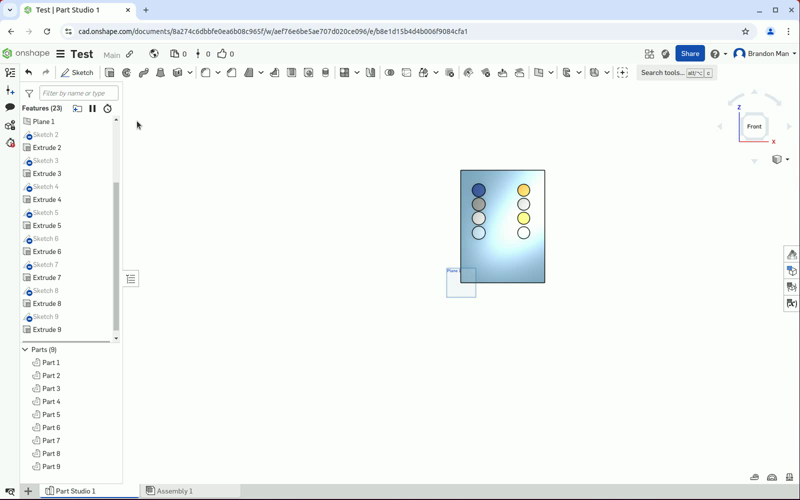
key(shift+h)
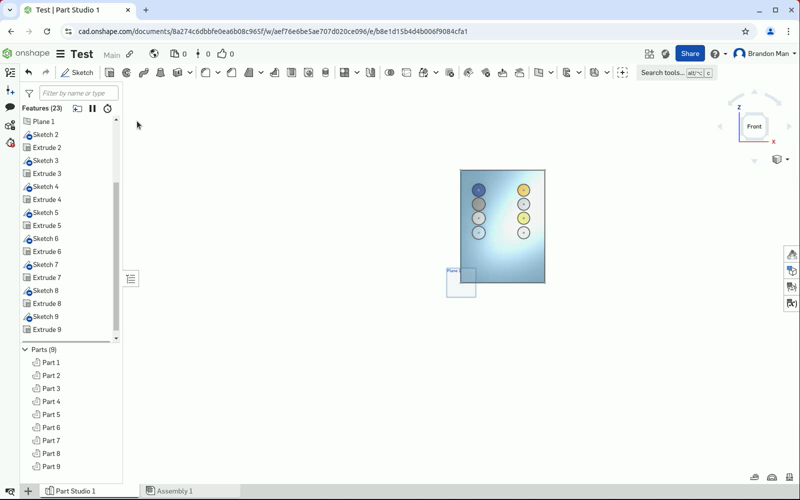
key(shift+h)
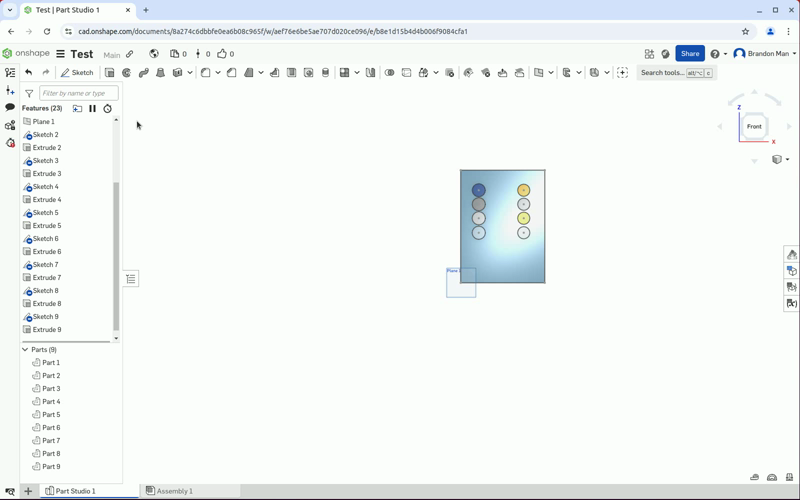
key(shift+7)
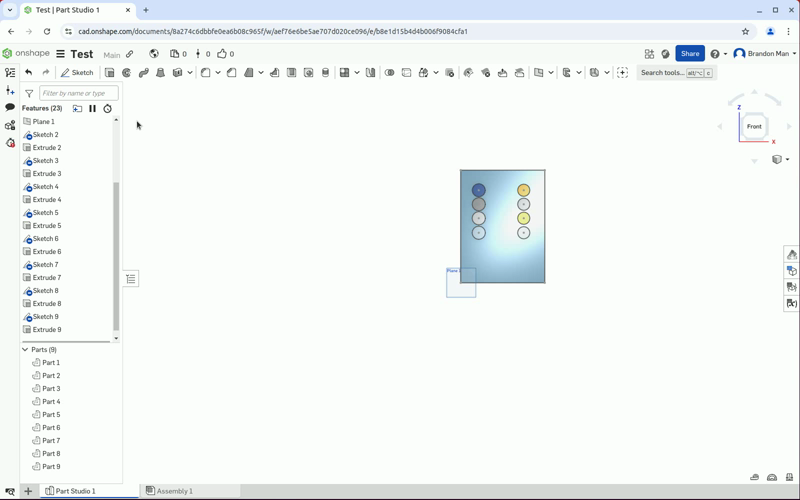
key(left, 2)
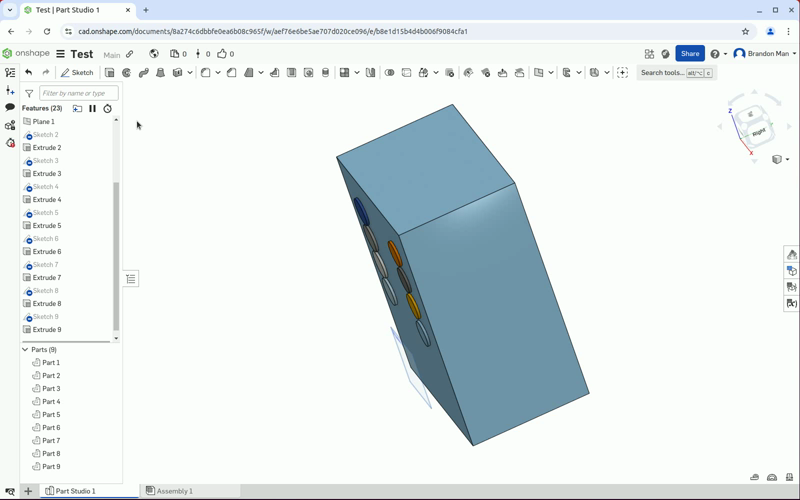
key(down, 2)
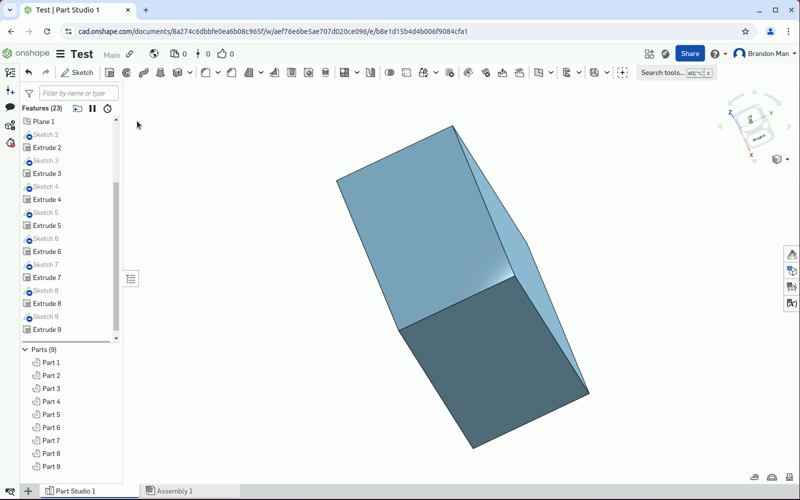
key(up, 2)
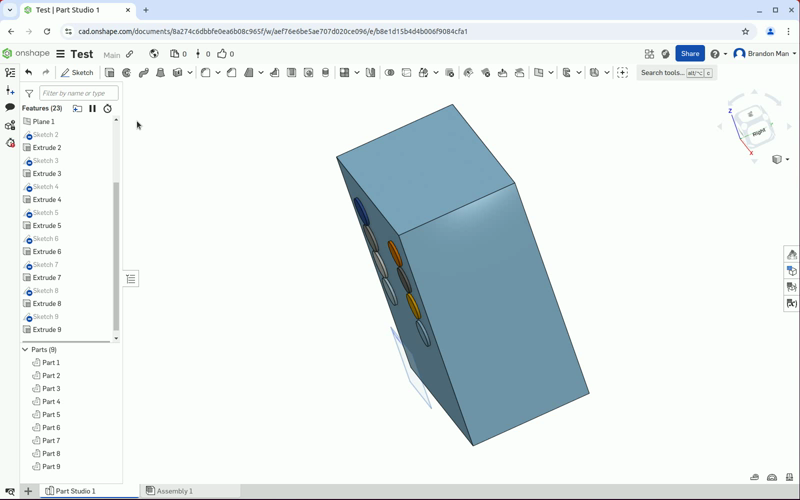
key(right, 2)
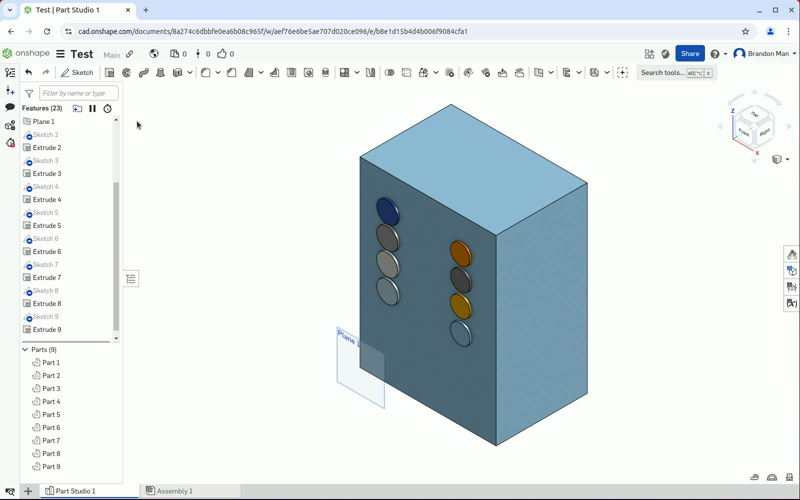
mouse_move(69, 98)
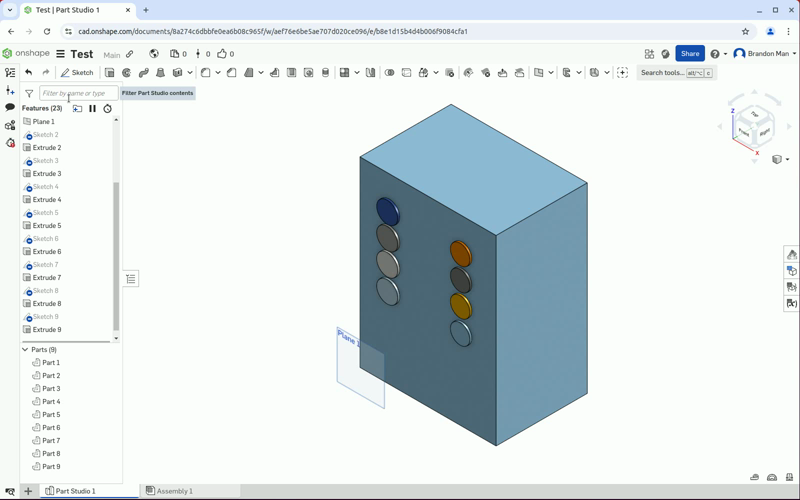
click(69, 98)